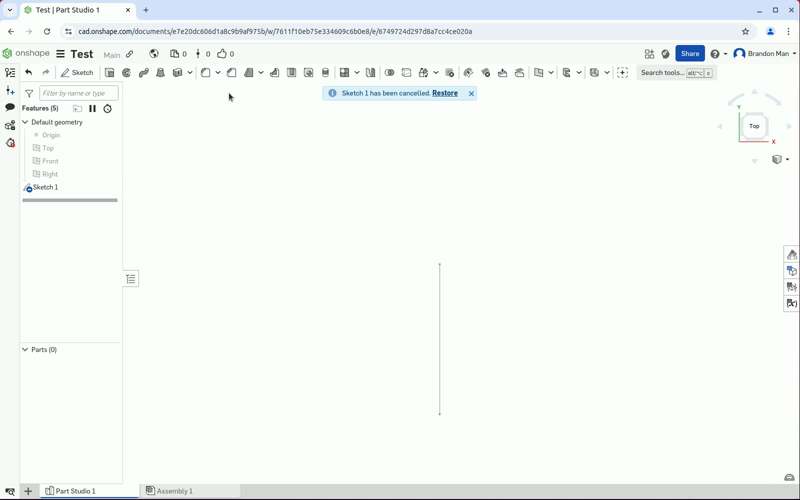
key(shift+h)
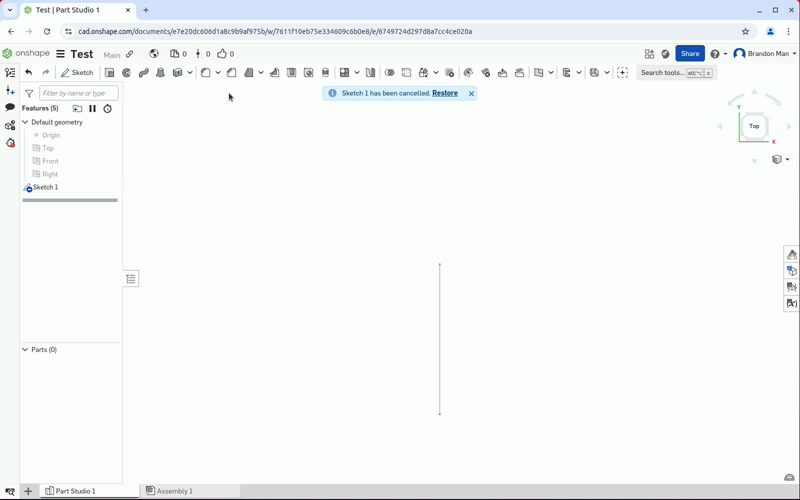
key(shift+s)
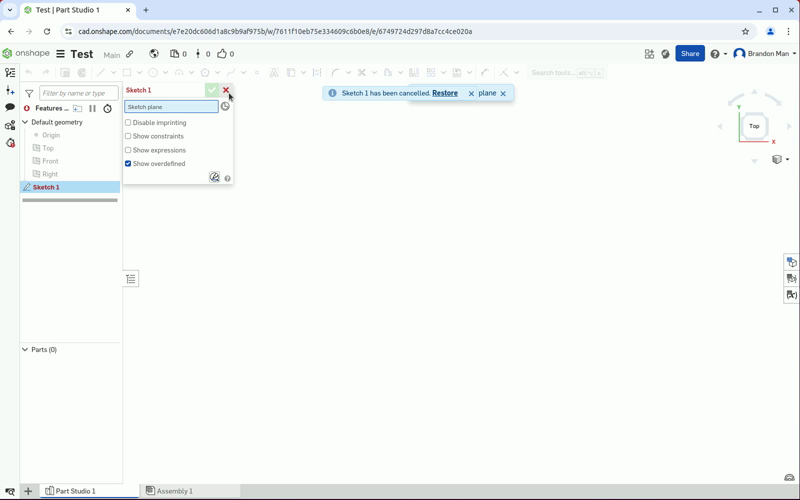
mouse_move(73, 150)
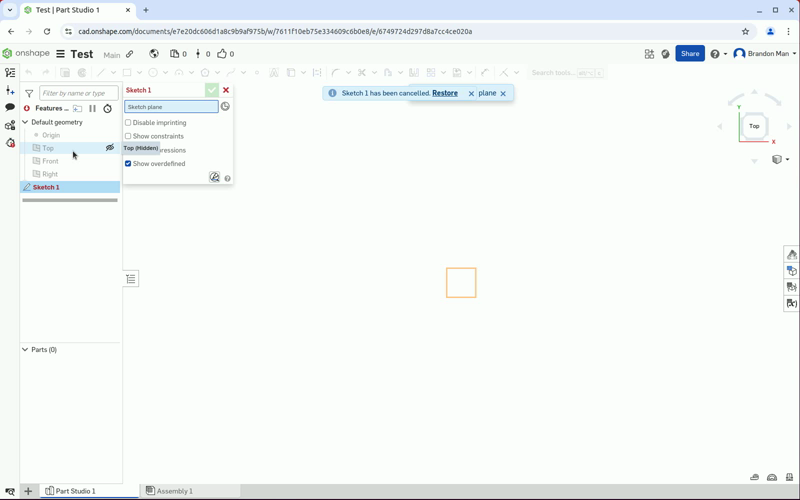
click(73, 150)
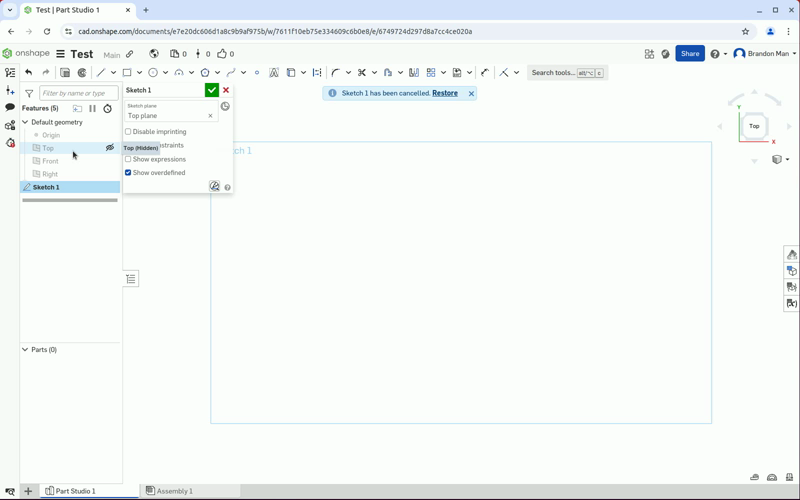
mouse_move(73, 352)
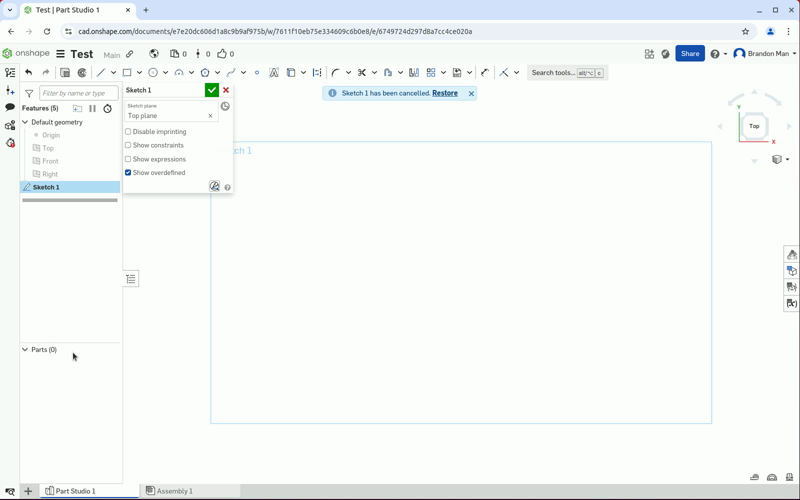
key(y)
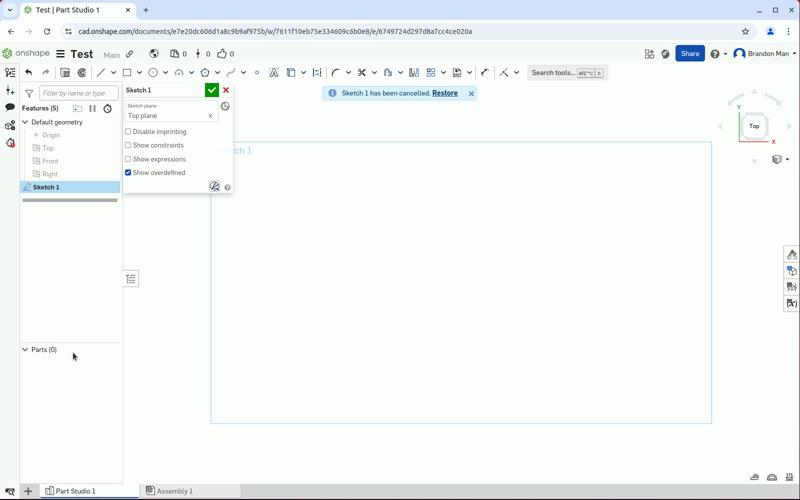
key(l)
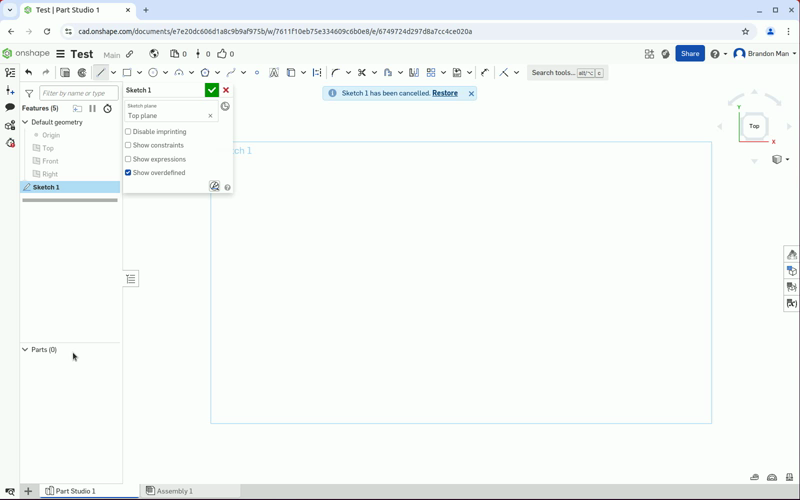
key_down(shift)
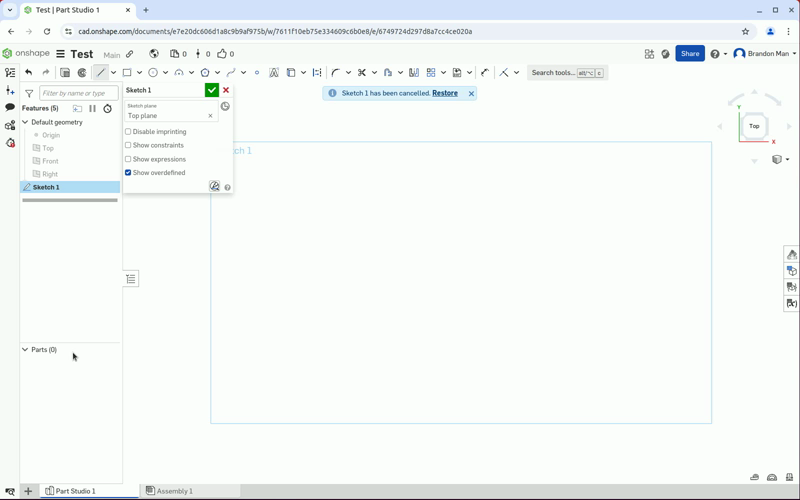
mouse_move(348, 340)
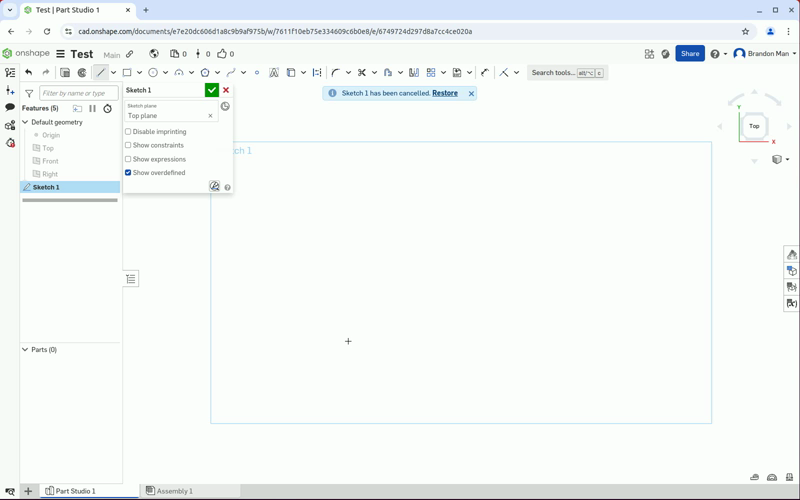
click(348, 340)
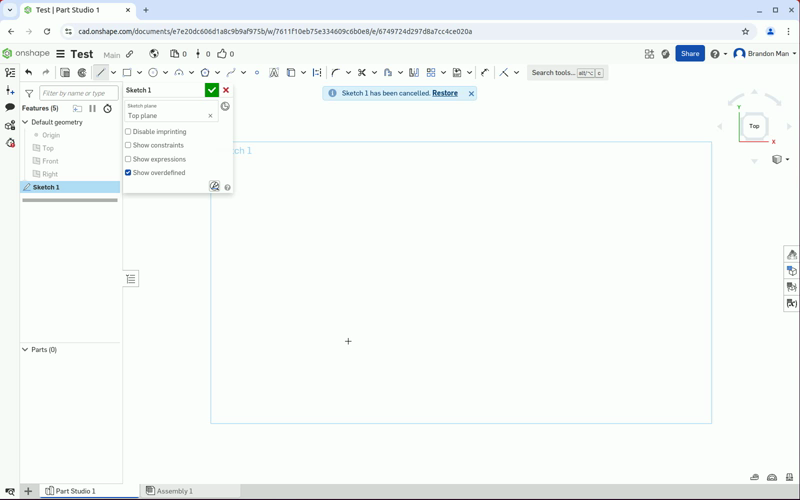
key_up(shift)
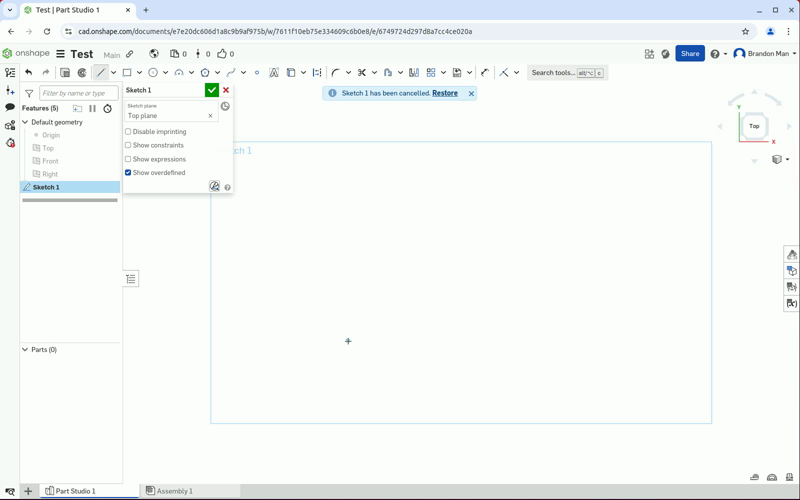
key_down(shift)
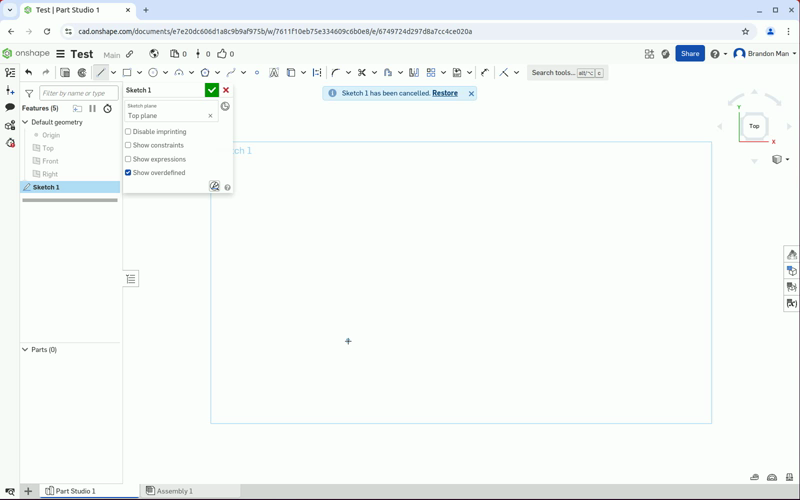
mouse_move(572, 340)
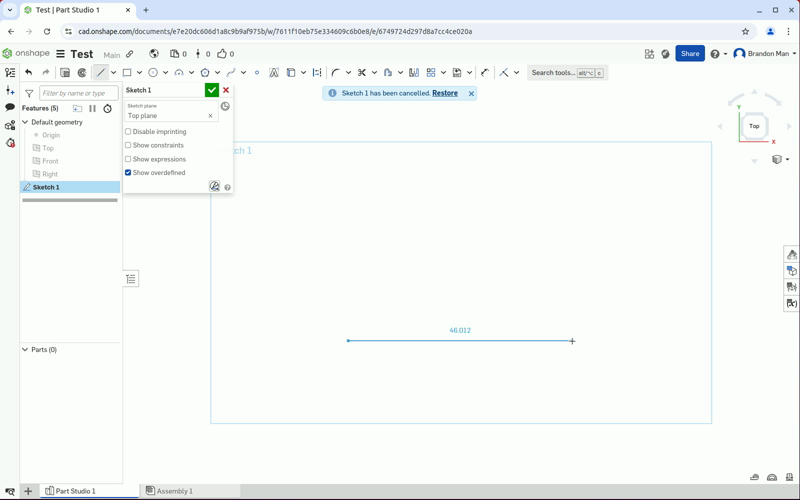
click(572, 340)
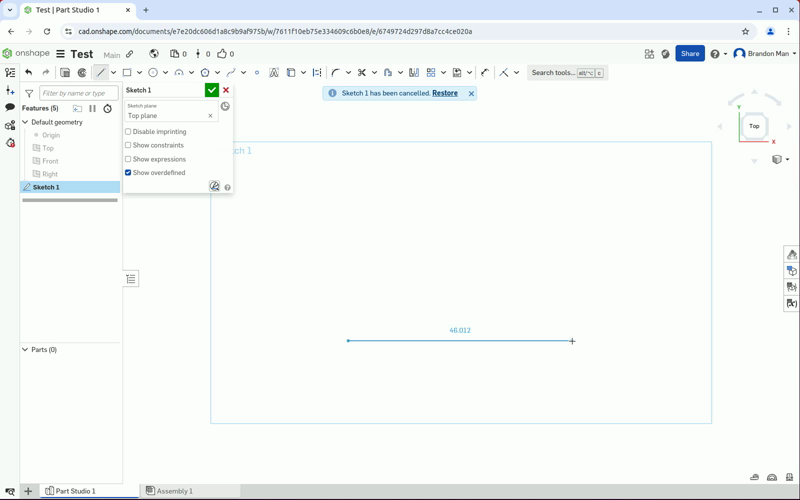
key_up(shift)
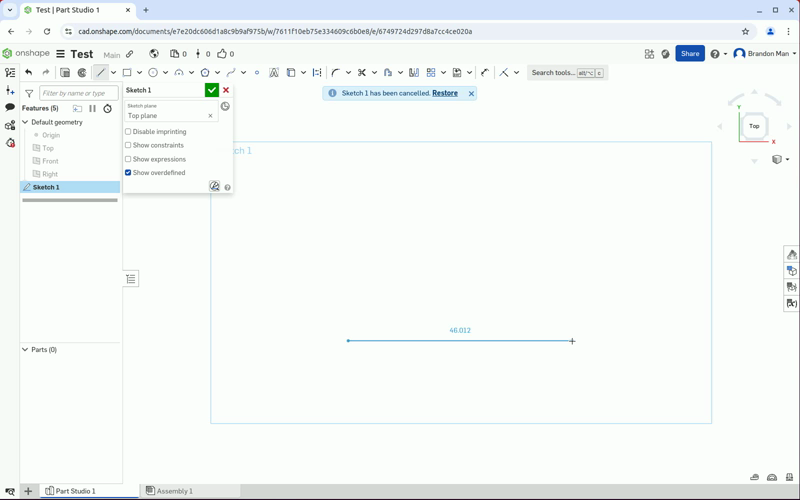
key_down(shift)
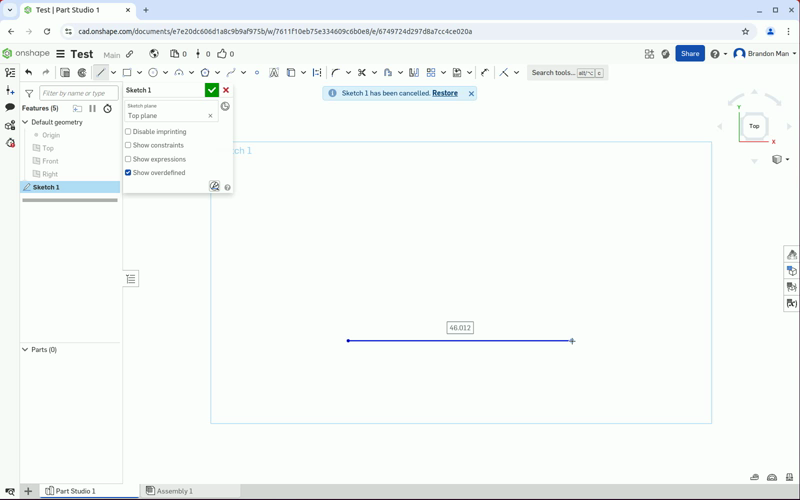
mouse_move(572, 243)
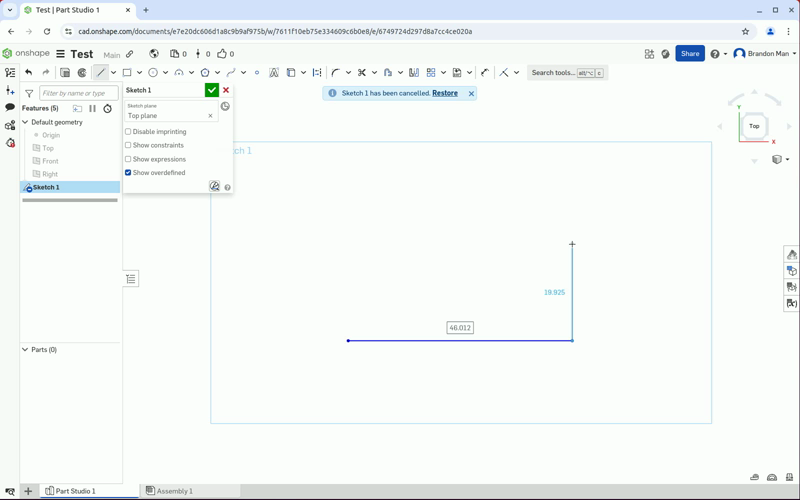
click(572, 243)
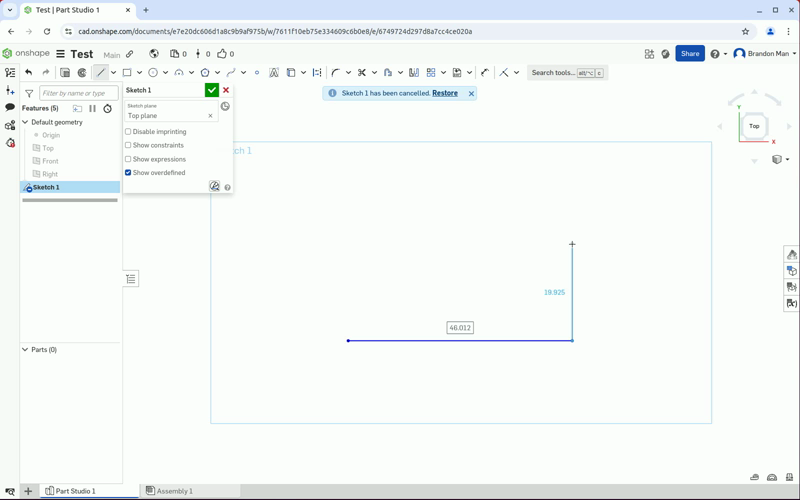
key_up(shift)
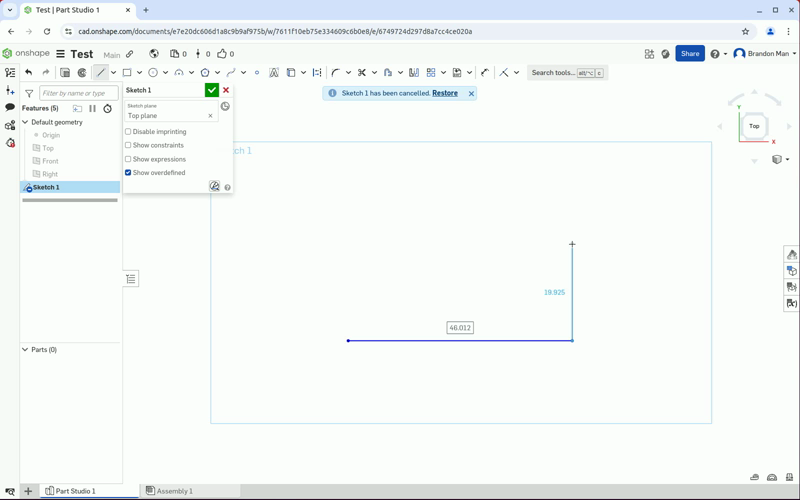
key(esc)
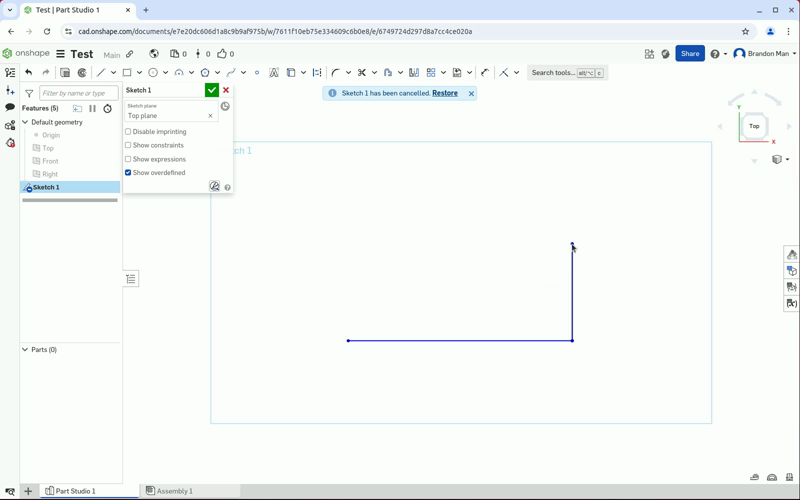
key(a)
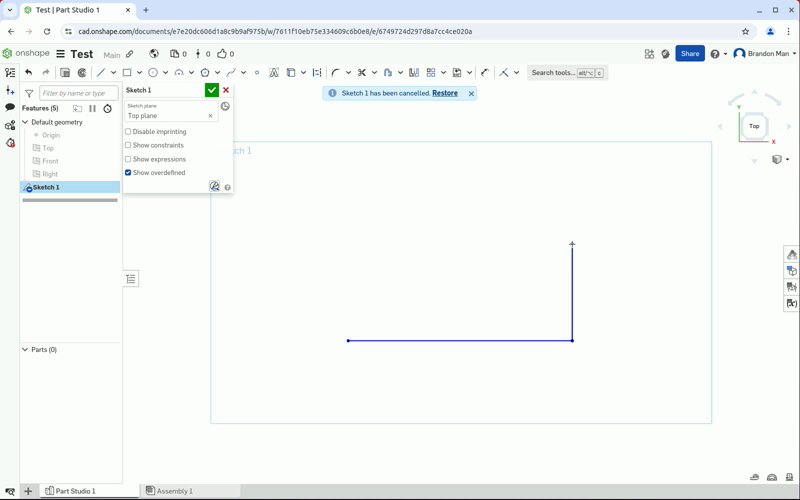
mouse_move(572, 243)
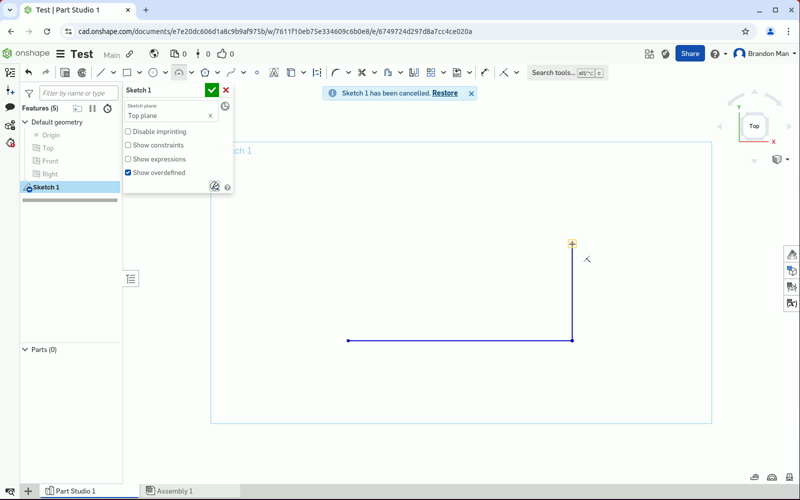
click(572, 243)
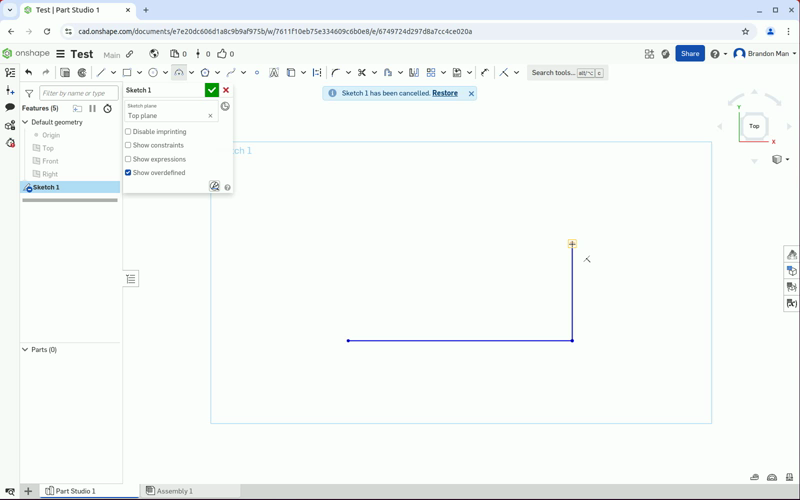
key_down(shift)
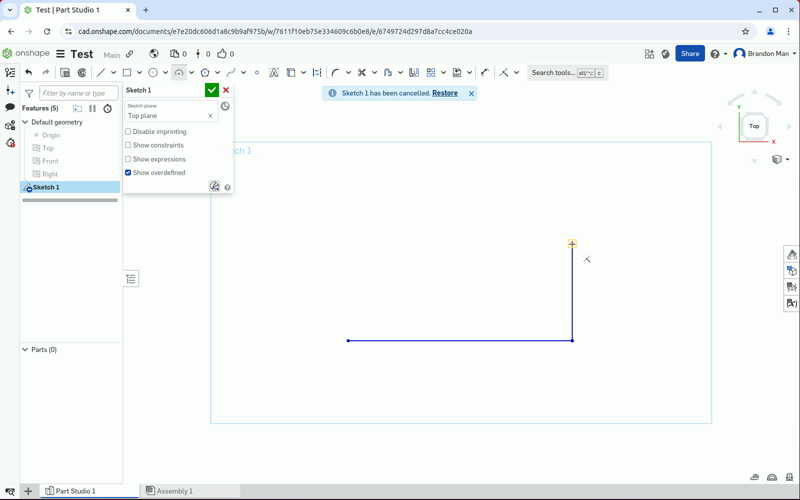
mouse_move(553, 225)
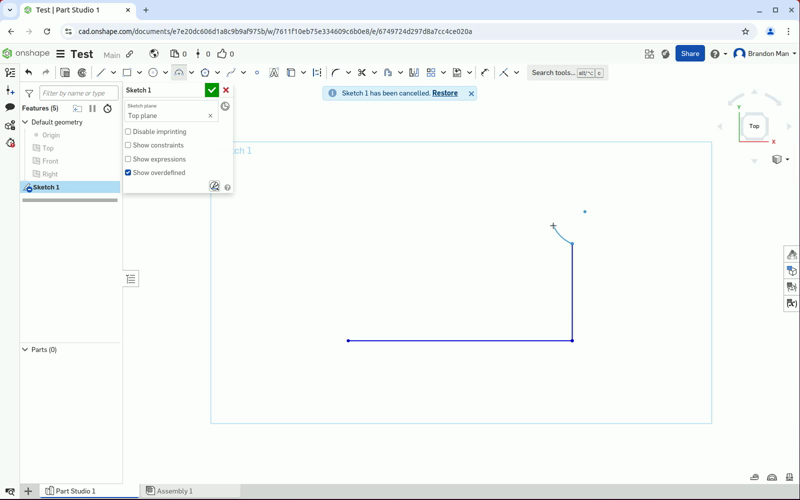
click(553, 225)
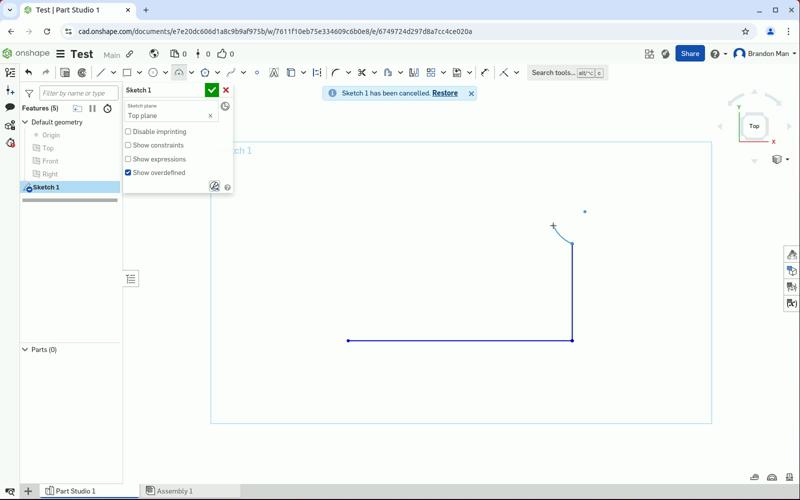
mouse_move(566, 230)
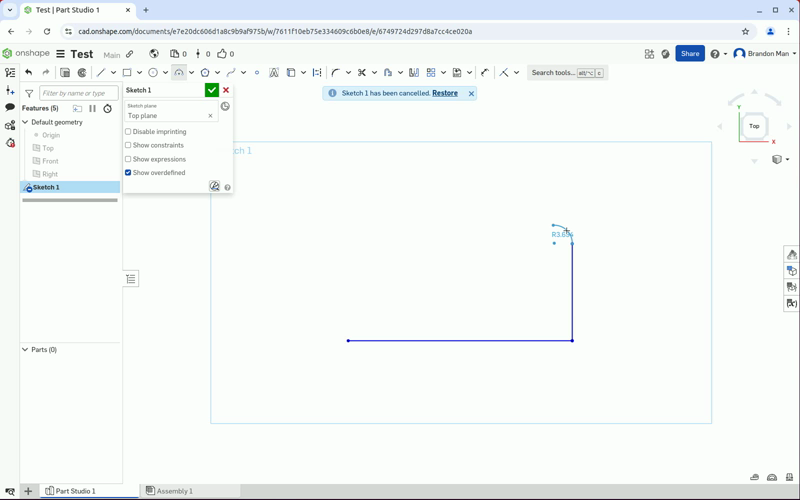
click(566, 230)
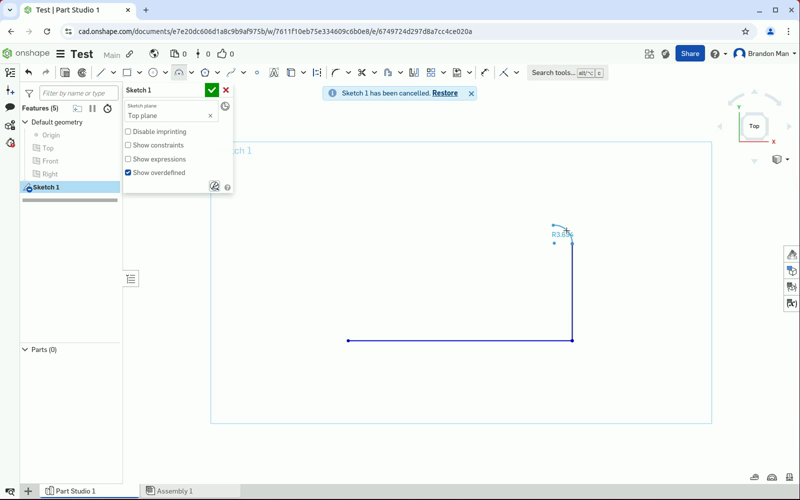
key_up(shift)
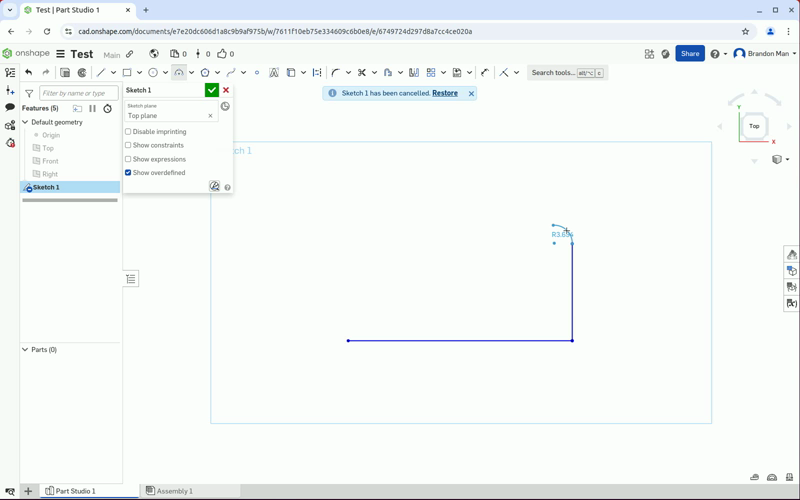
key(esc)
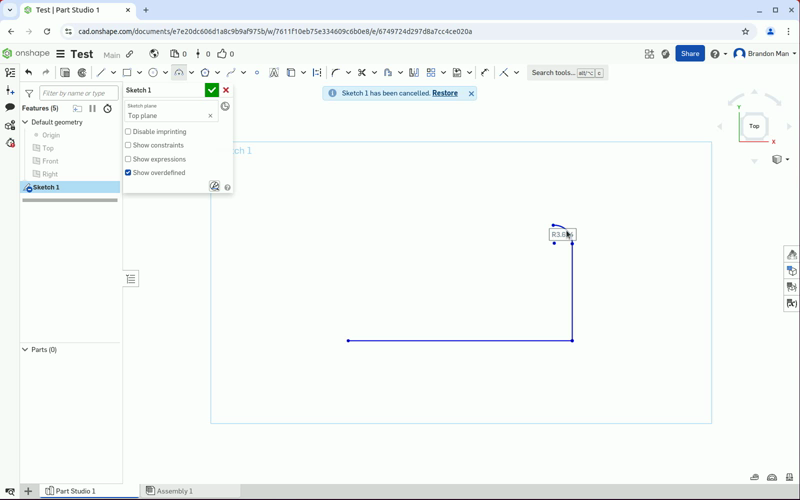
key(l)
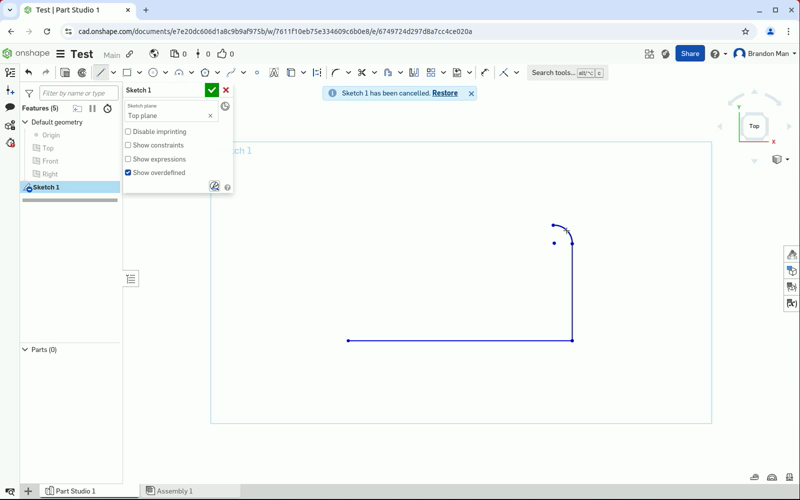
mouse_move(553, 225)
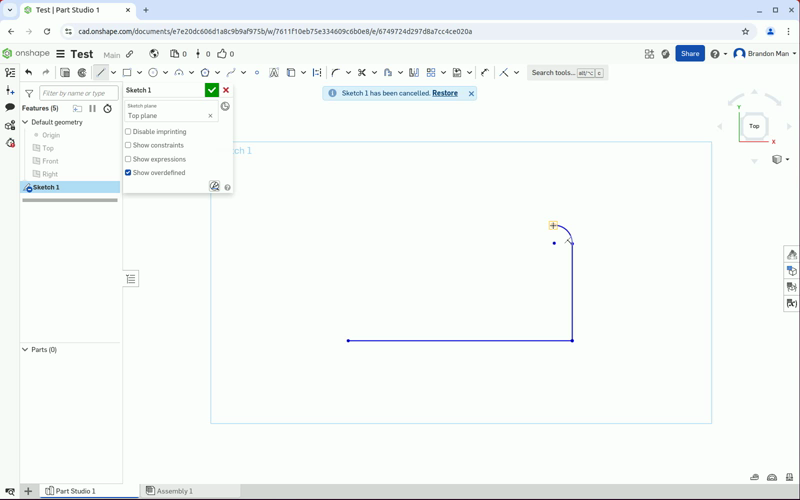
click(553, 225)
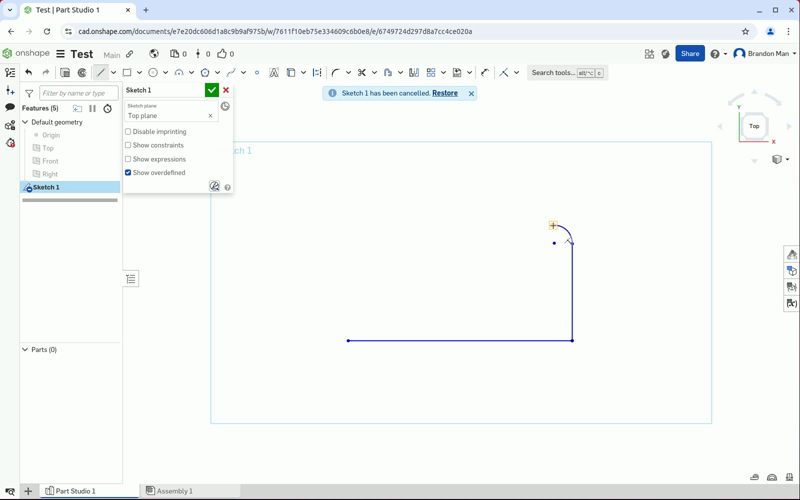
key_down(shift)
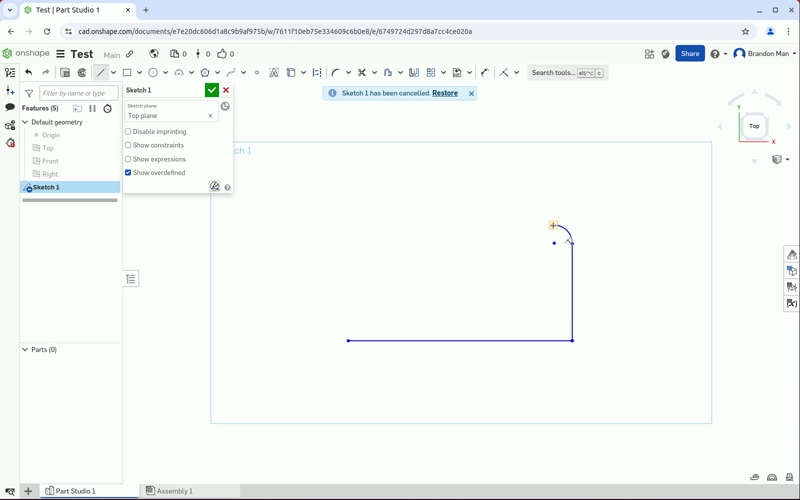
mouse_move(367, 225)
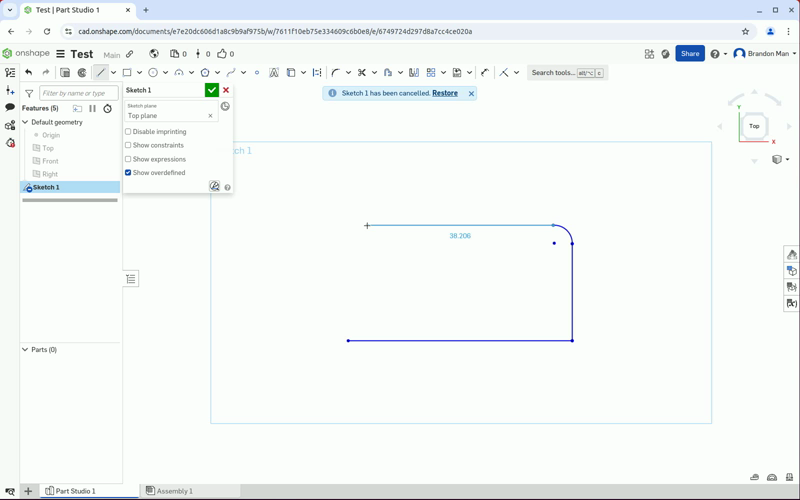
click(367, 225)
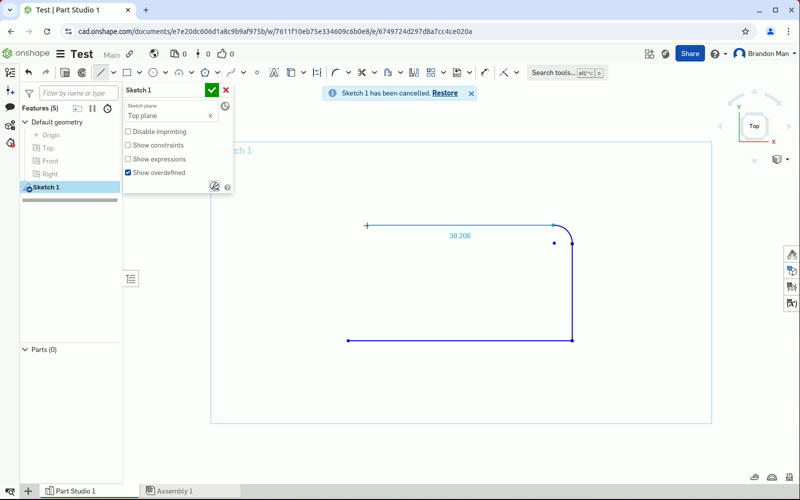
key_up(shift)
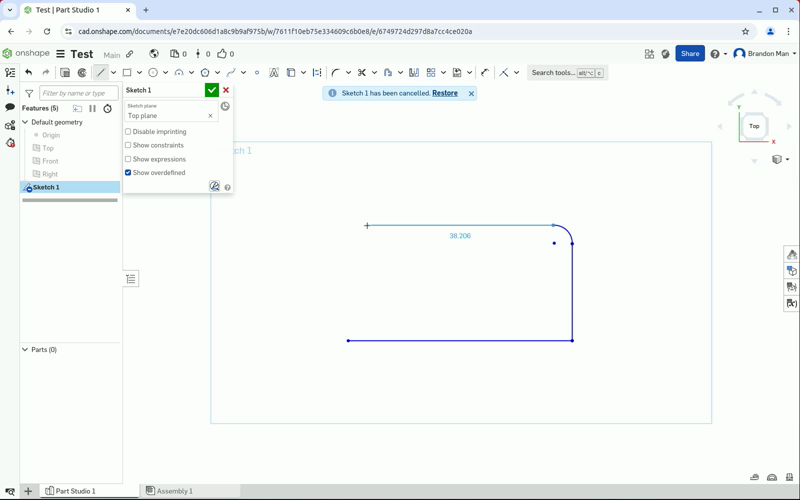
key(esc)
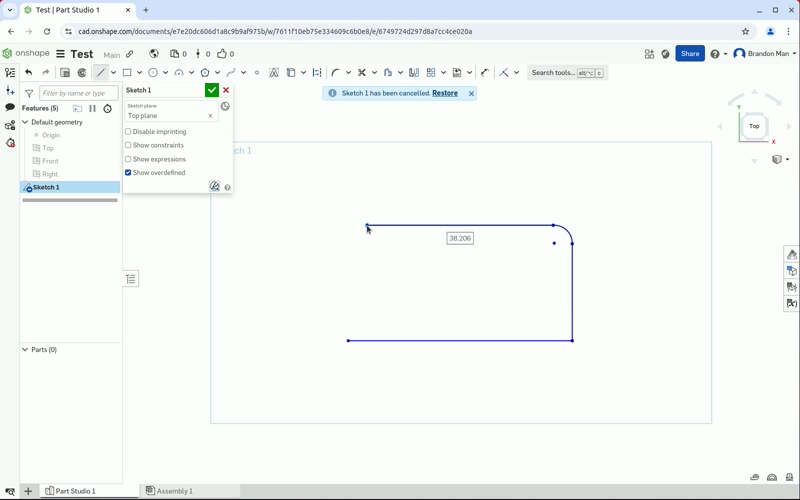
key(a)
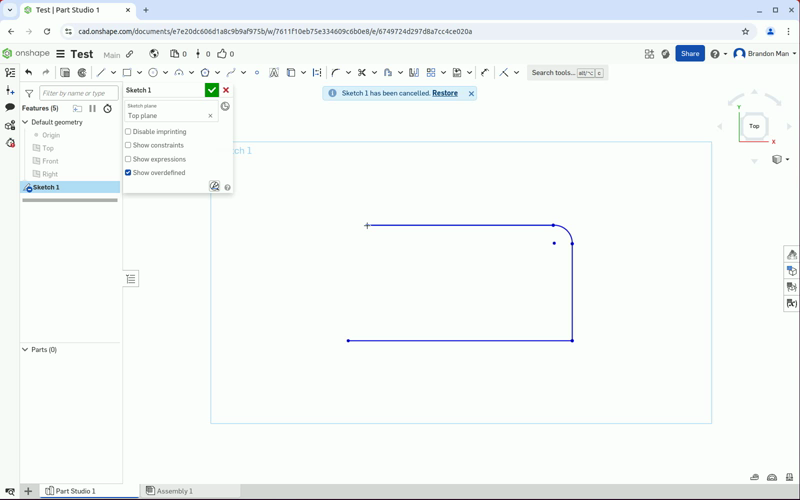
mouse_move(367, 225)
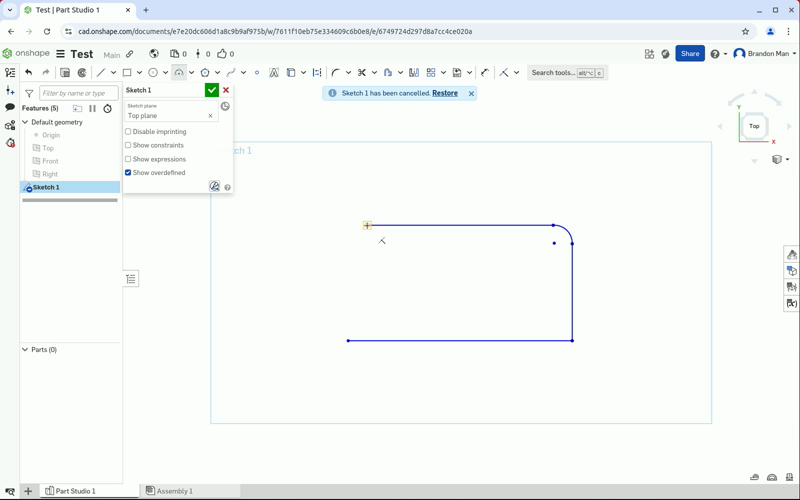
click(367, 225)
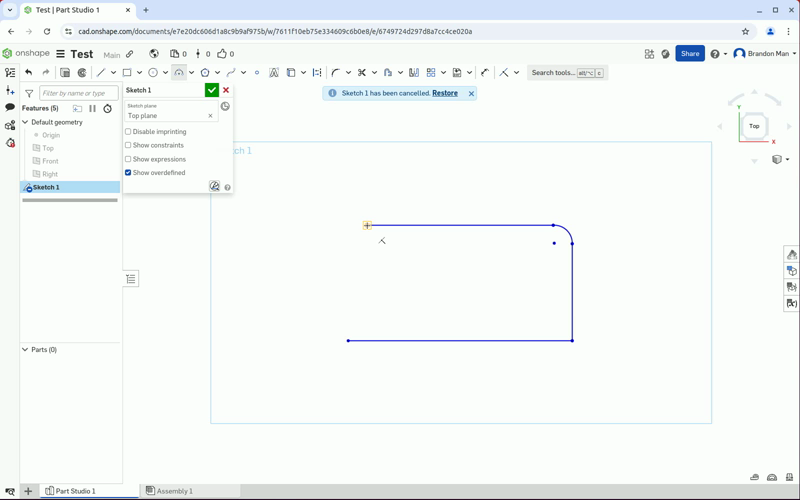
key_down(shift)
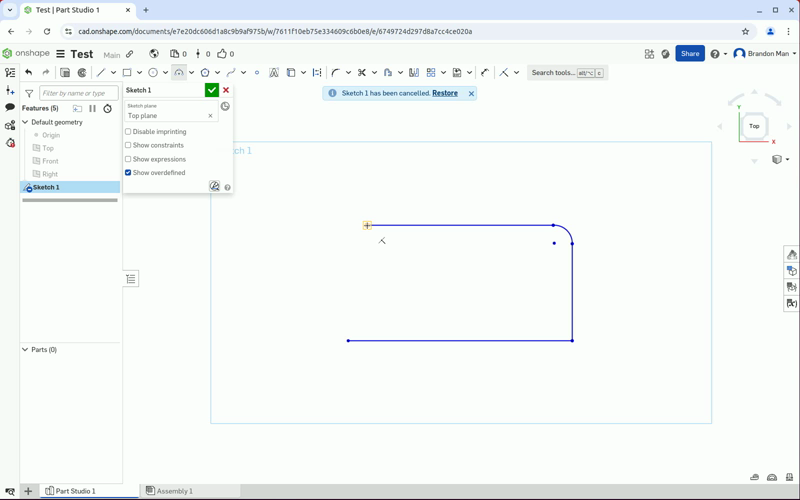
mouse_move(348, 243)
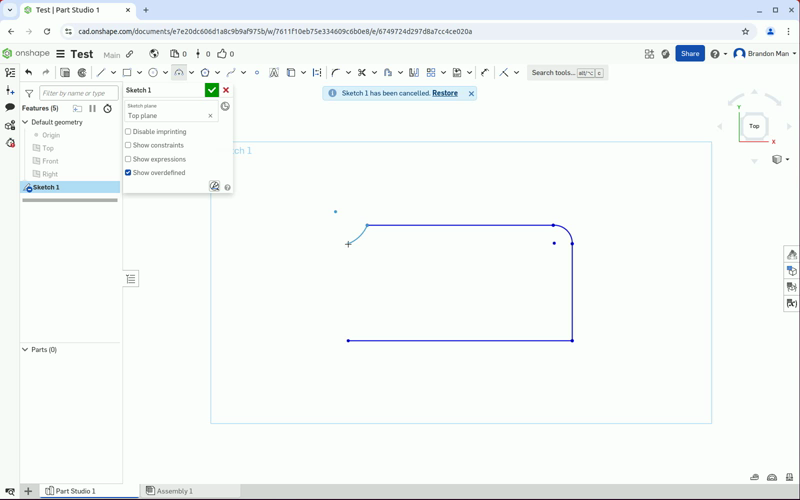
click(348, 243)
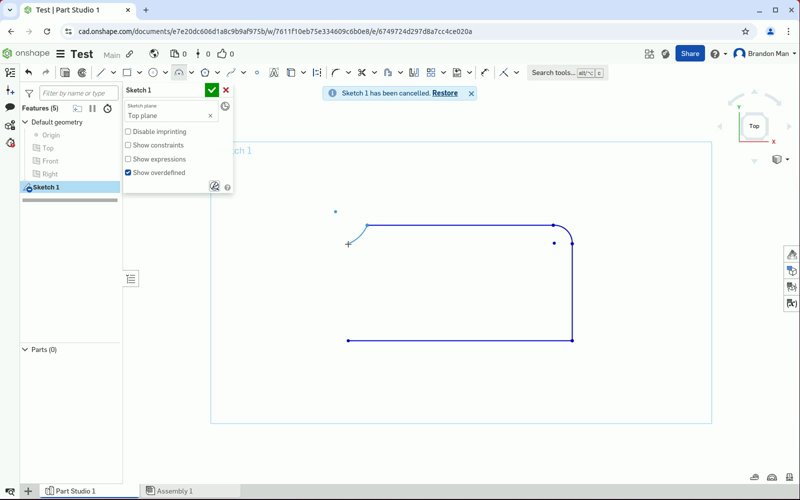
mouse_move(353, 230)
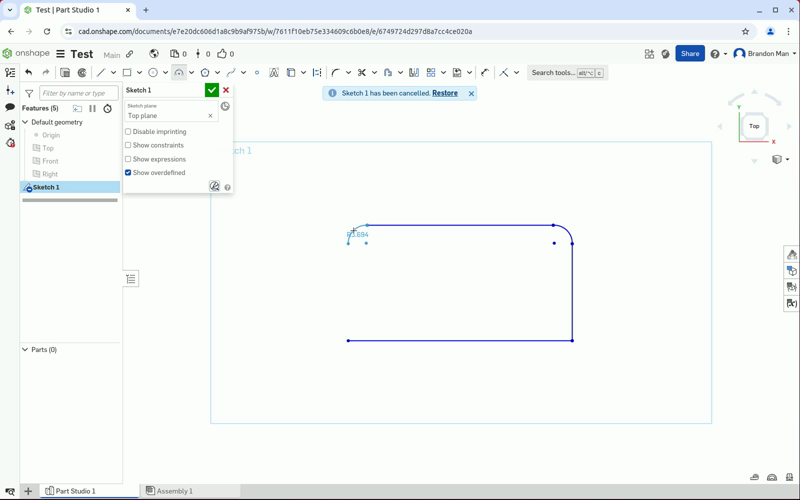
click(353, 230)
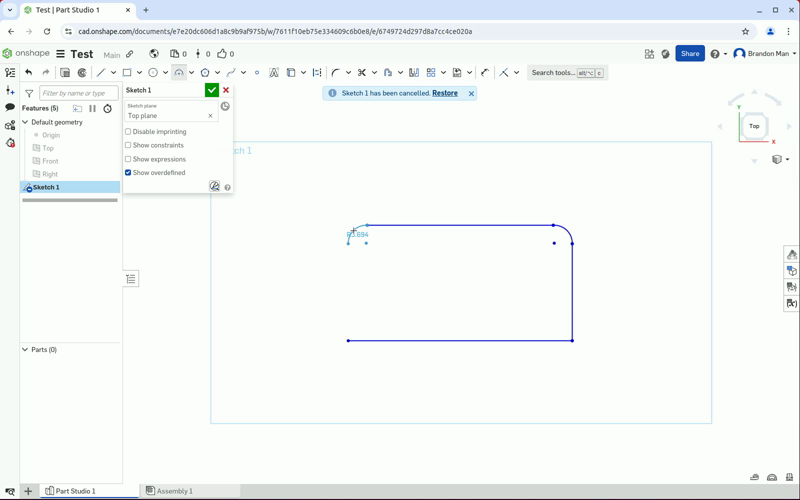
key_up(shift)
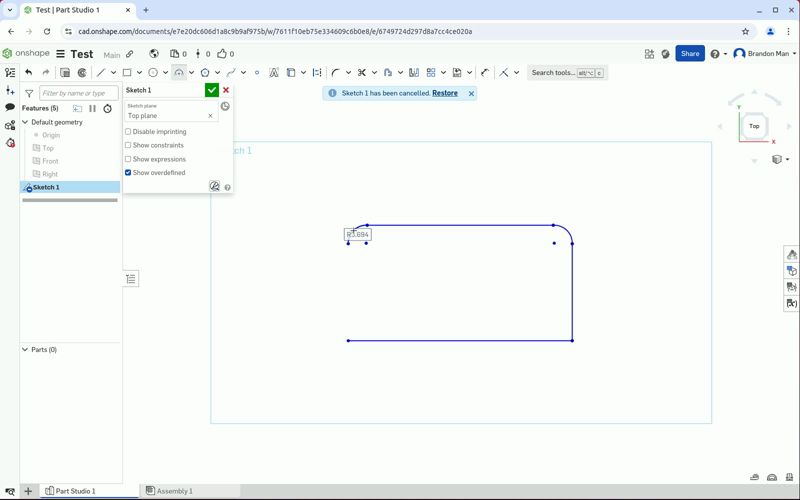
key(esc)
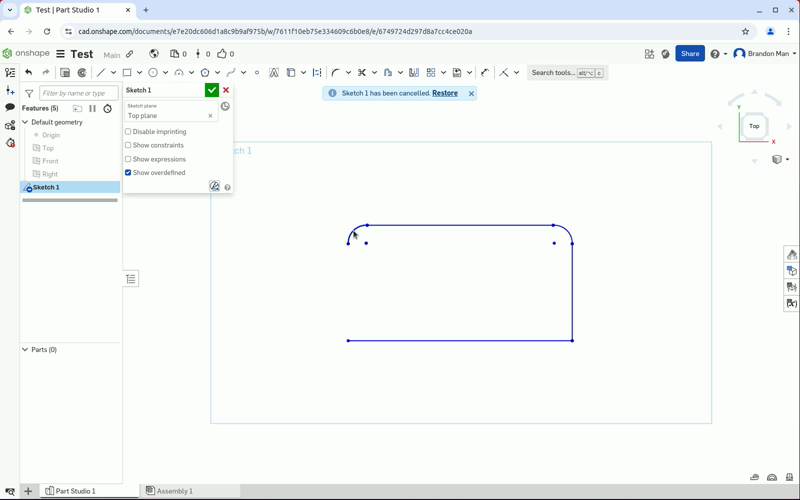
key(l)
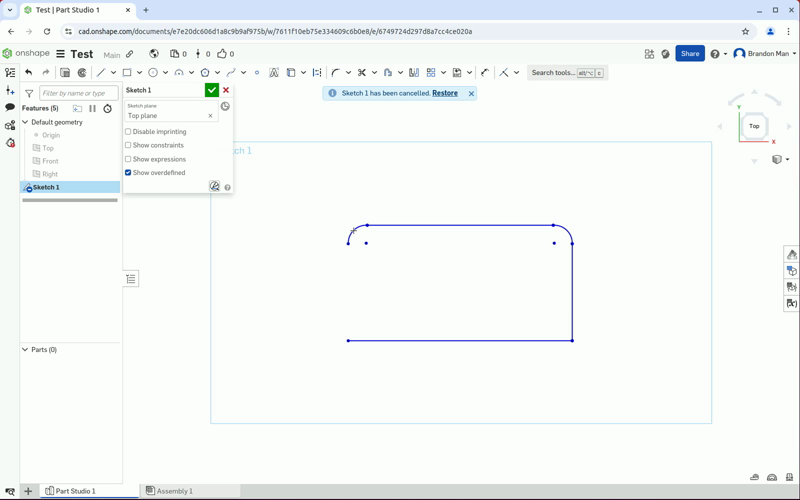
mouse_move(348, 243)
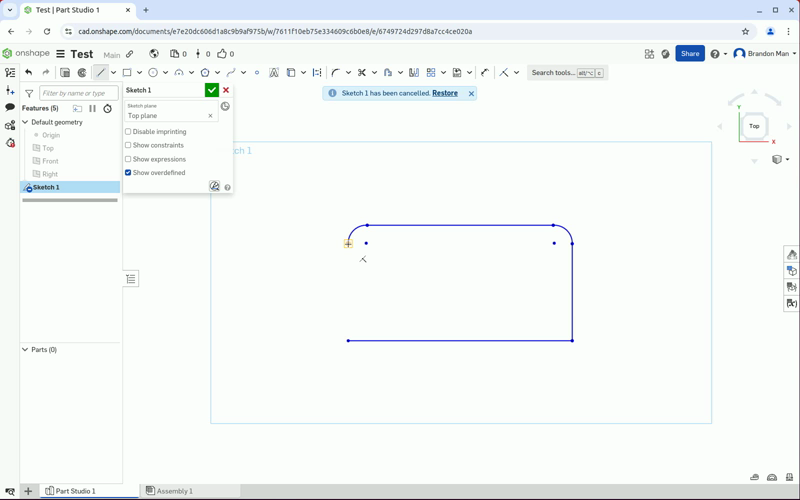
click(348, 243)
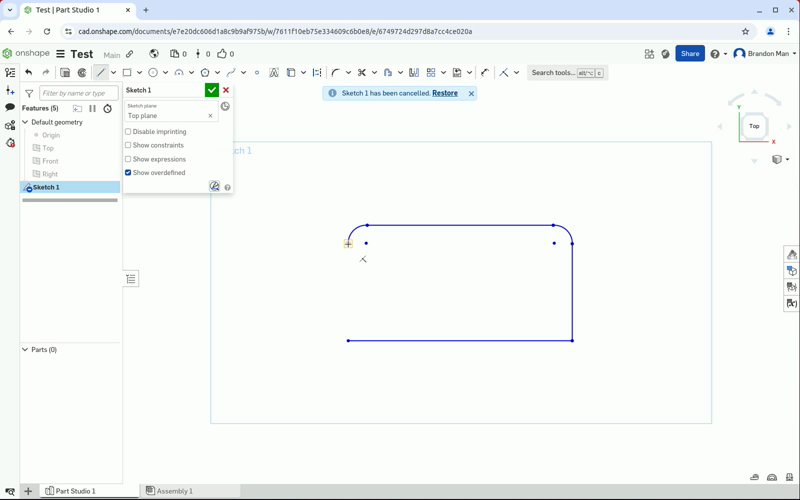
key_down(shift)
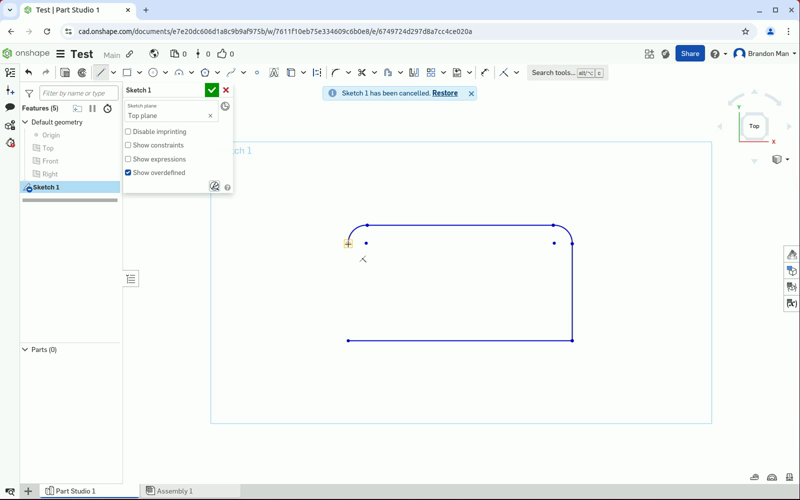
mouse_move(348, 340)
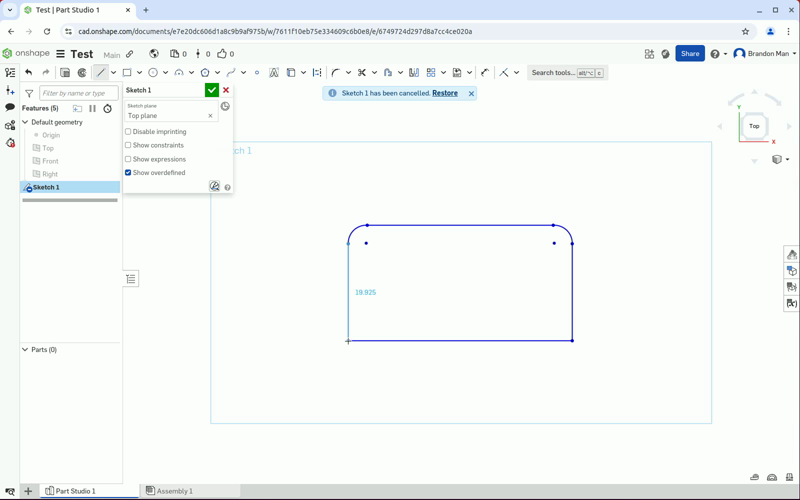
key_up(shift)
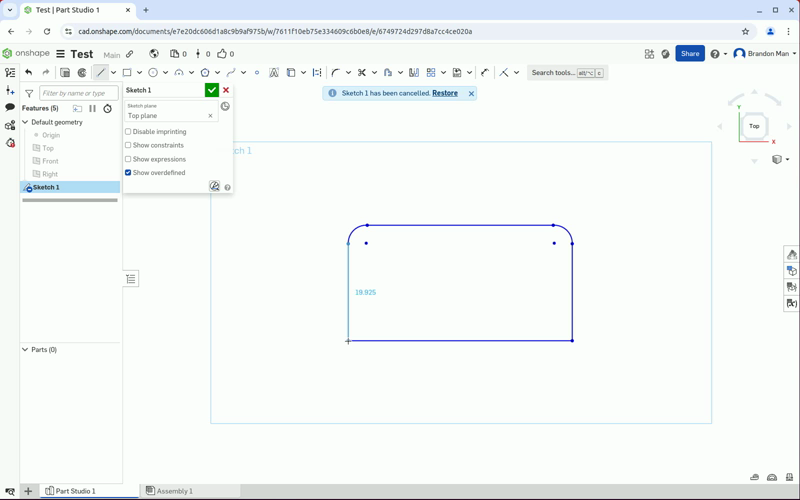
click(348, 340)
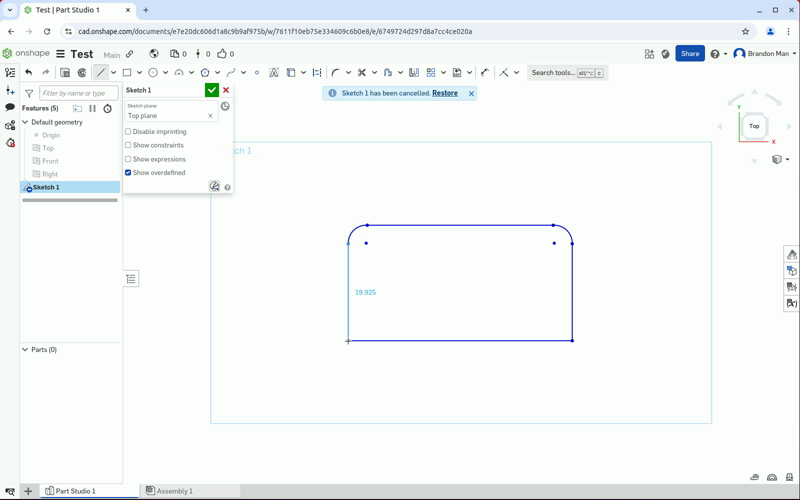
key(esc)
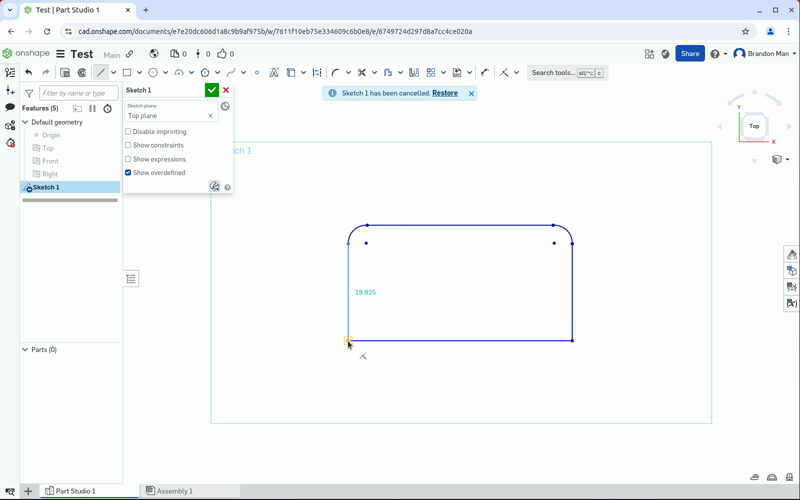
key(l)
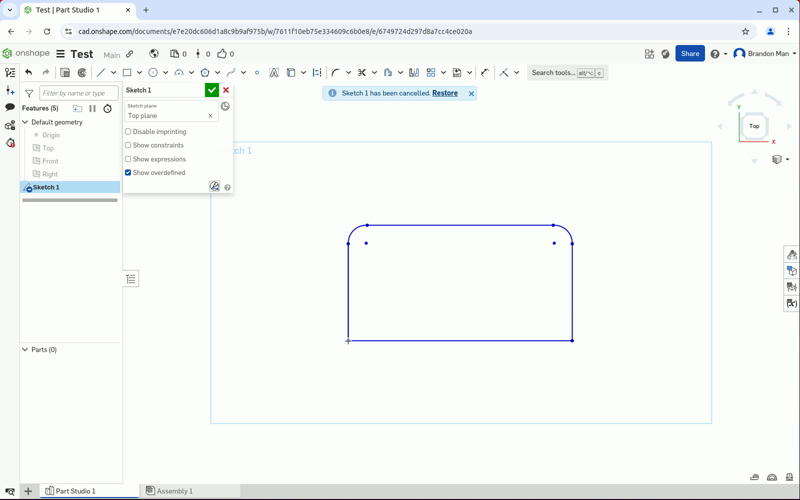
key_down(shift)
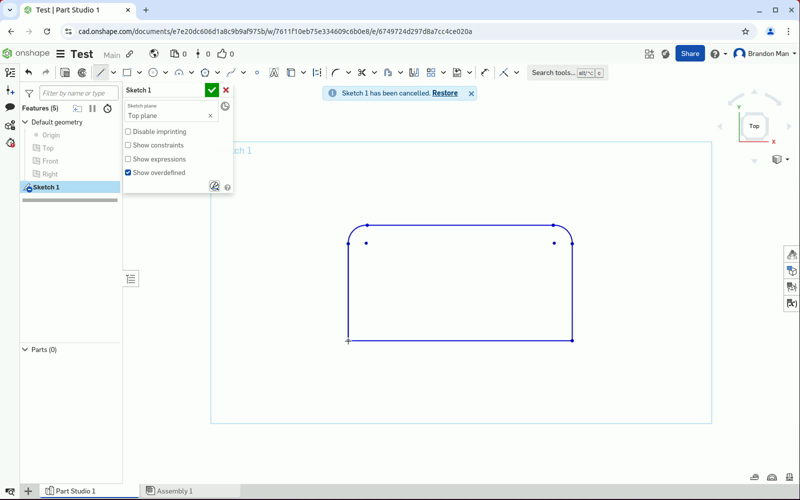
mouse_move(353, 297)
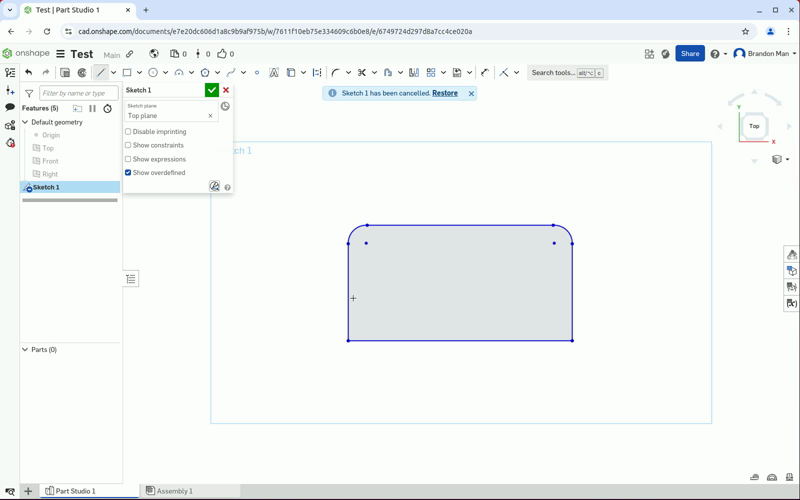
click(353, 297)
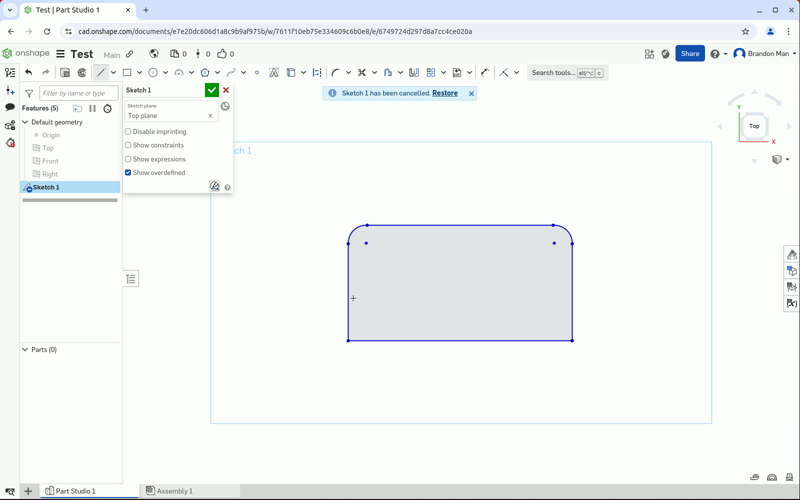
key_up(shift)
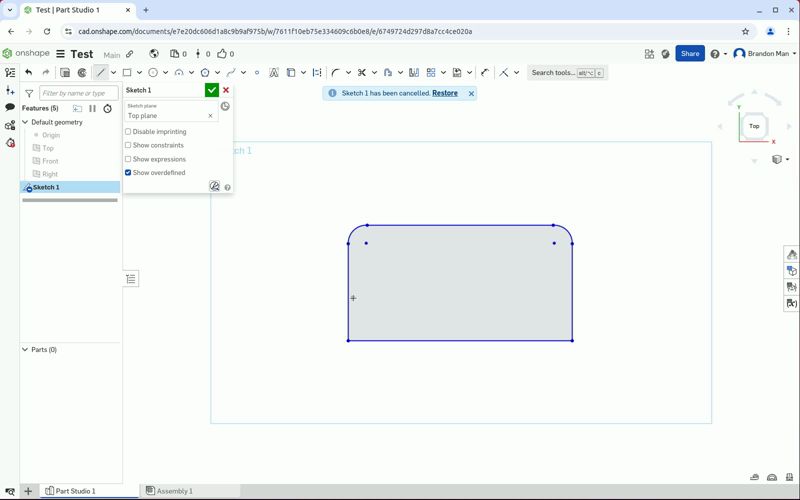
key_down(shift)
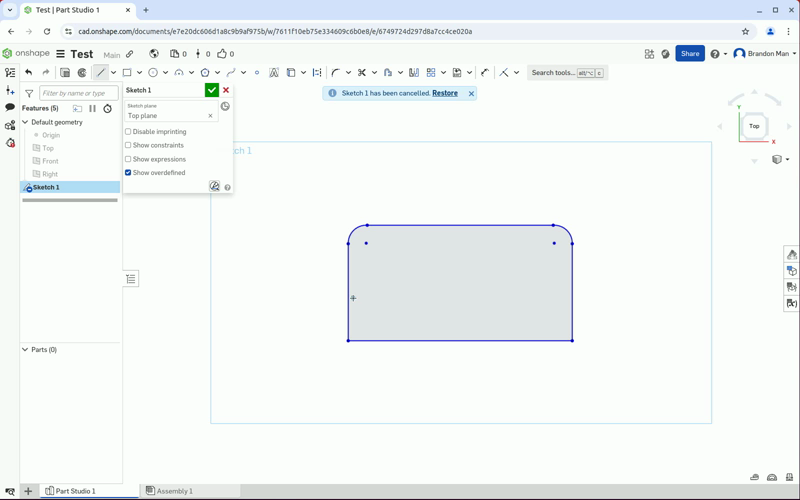
mouse_move(458, 297)
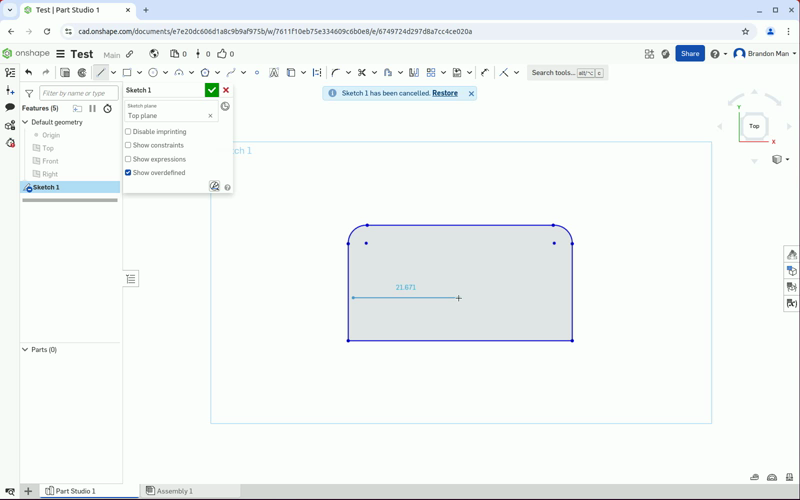
click(458, 297)
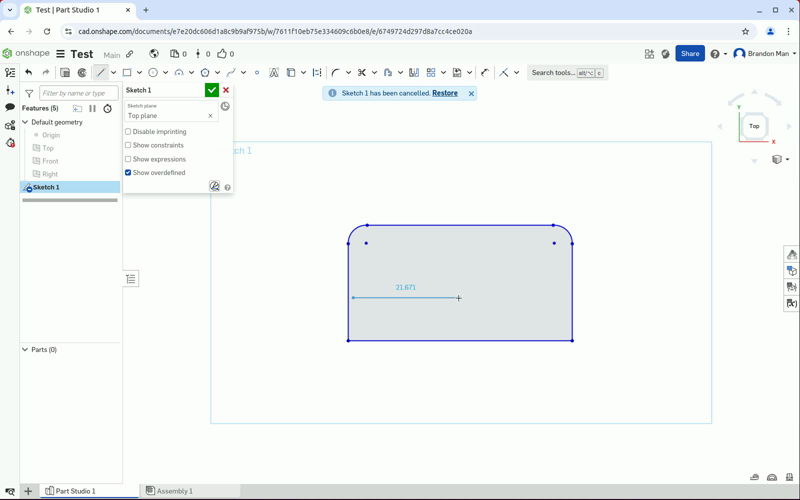
key_up(shift)
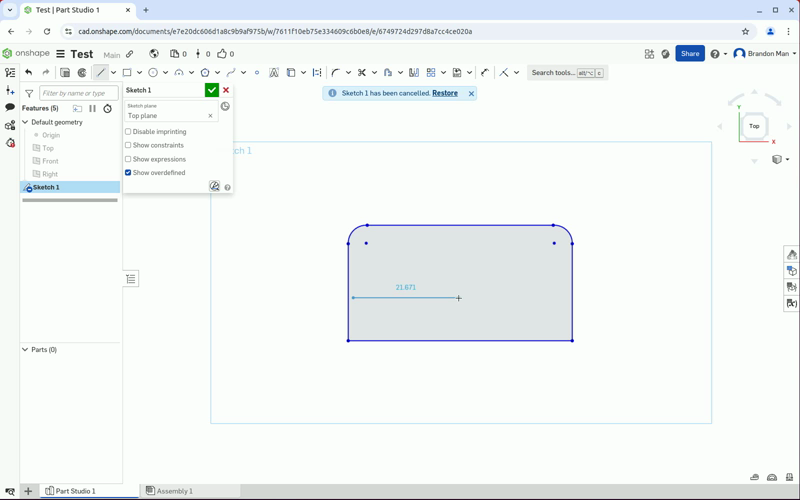
key_down(shift)
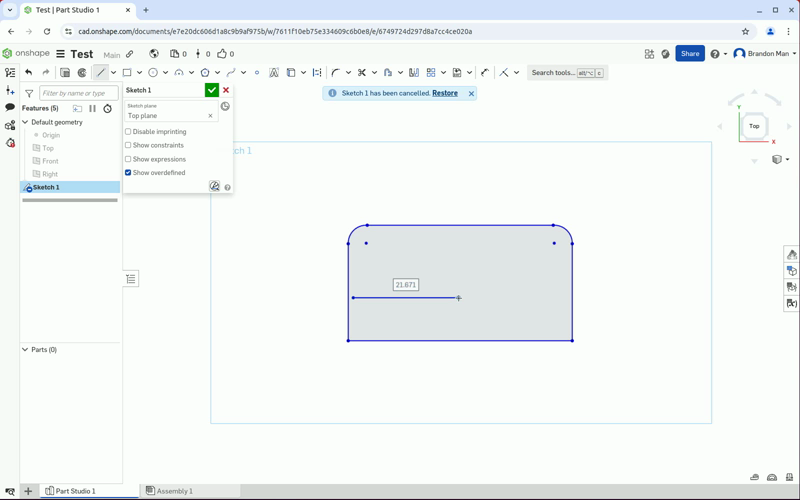
mouse_move(489, 297)
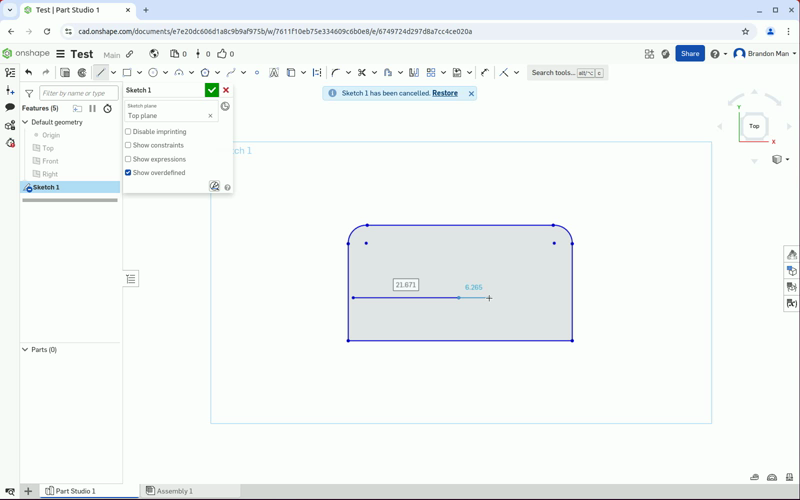
mouse_move(458, 255)
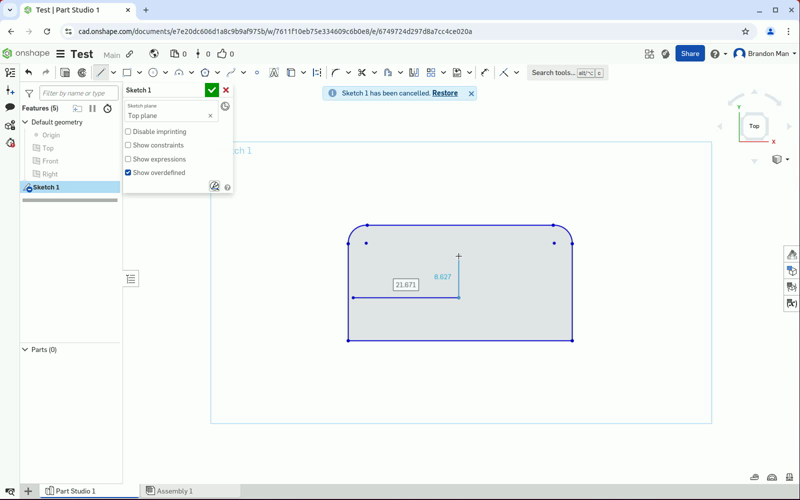
click(458, 255)
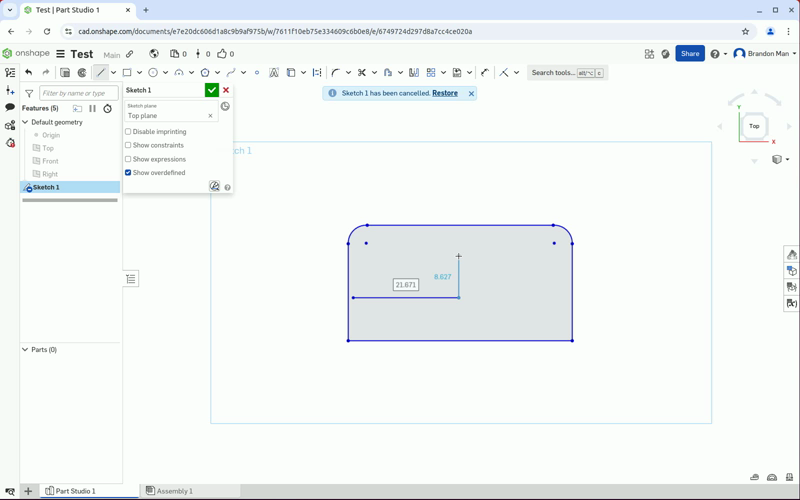
key_up(shift)
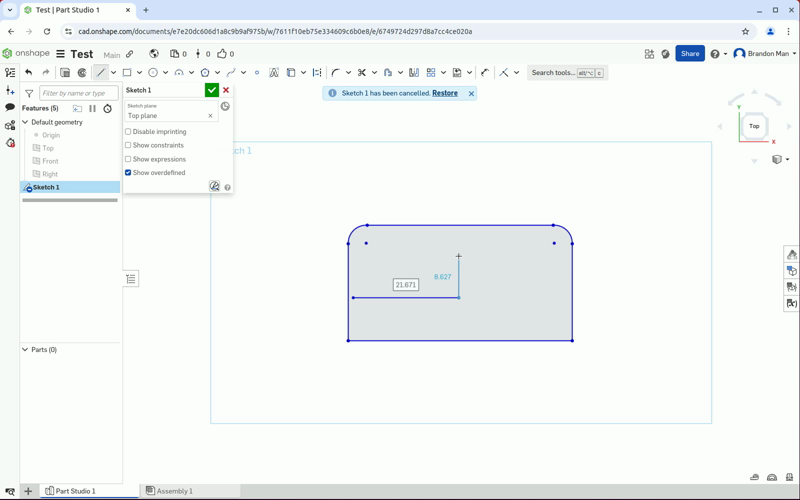
key_down(shift)
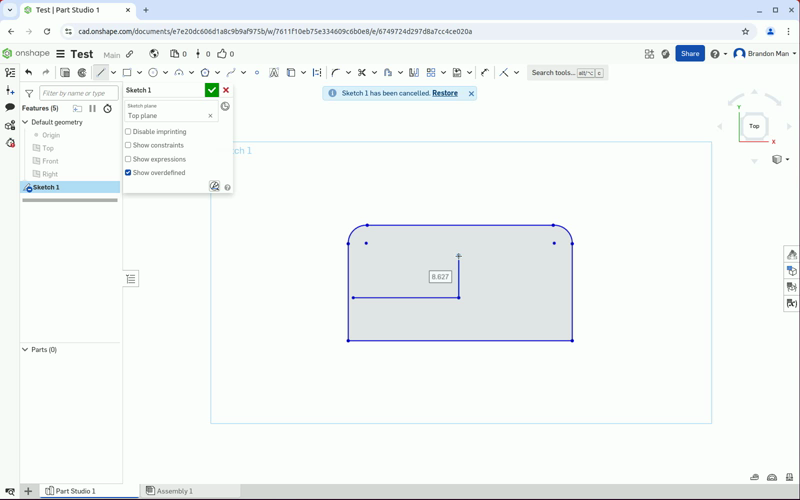
mouse_move(353, 255)
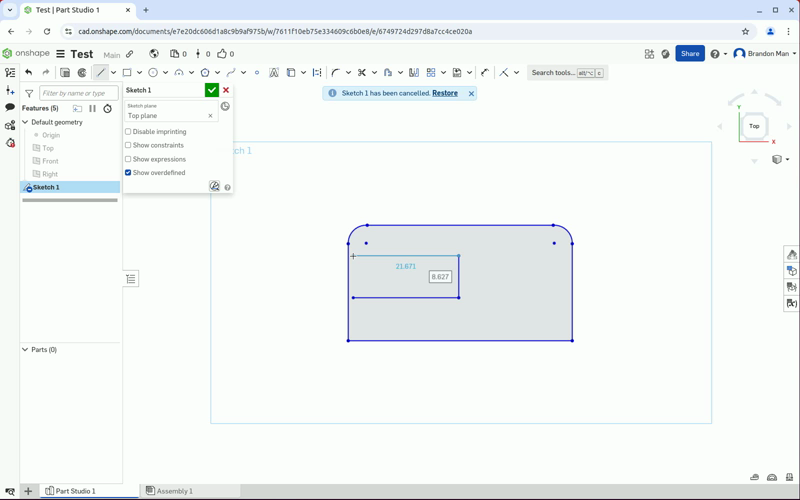
click(353, 255)
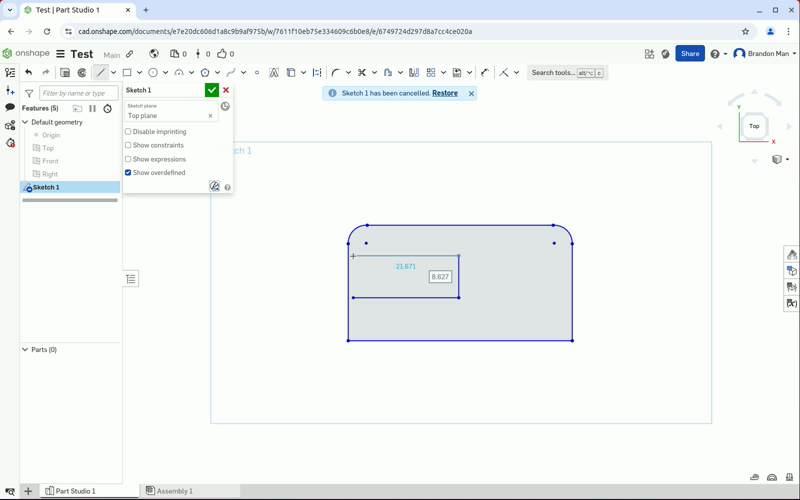
key_up(shift)
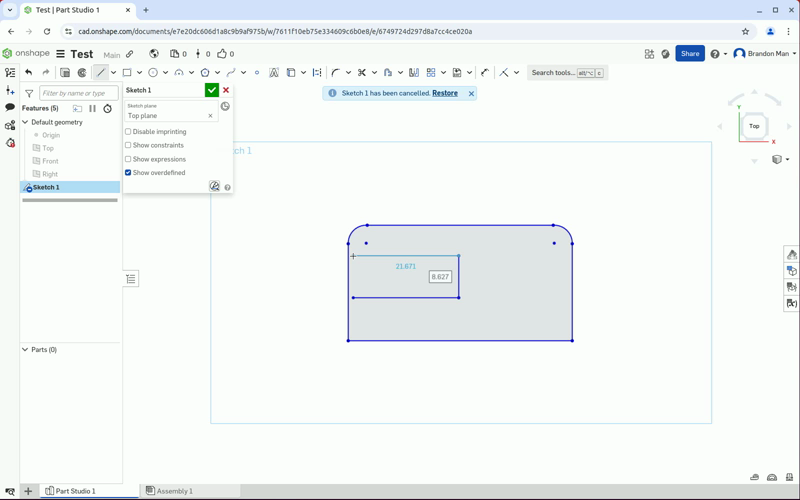
mouse_move(383, 255)
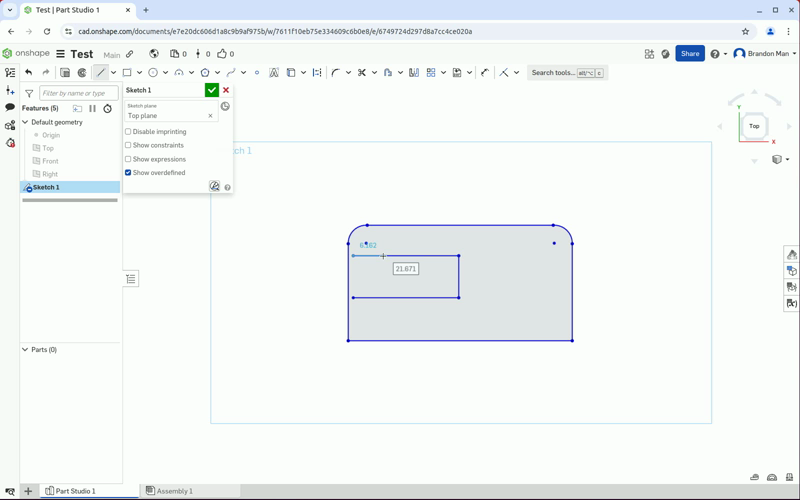
key_down(shift)
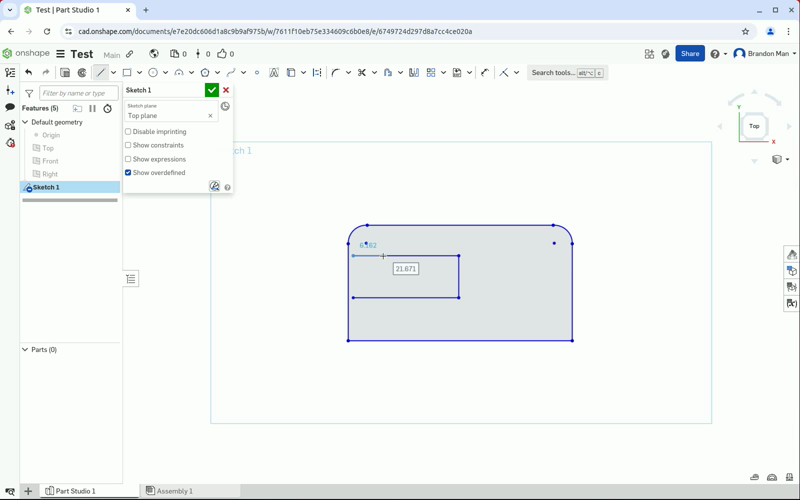
mouse_move(353, 297)
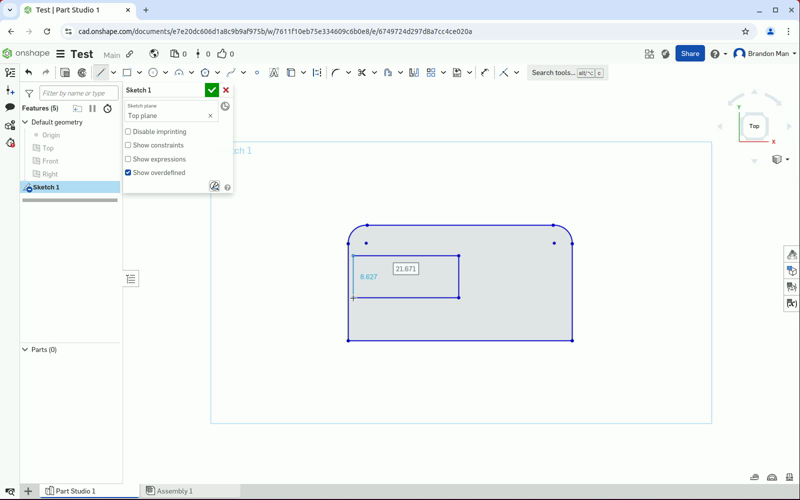
key_up(shift)
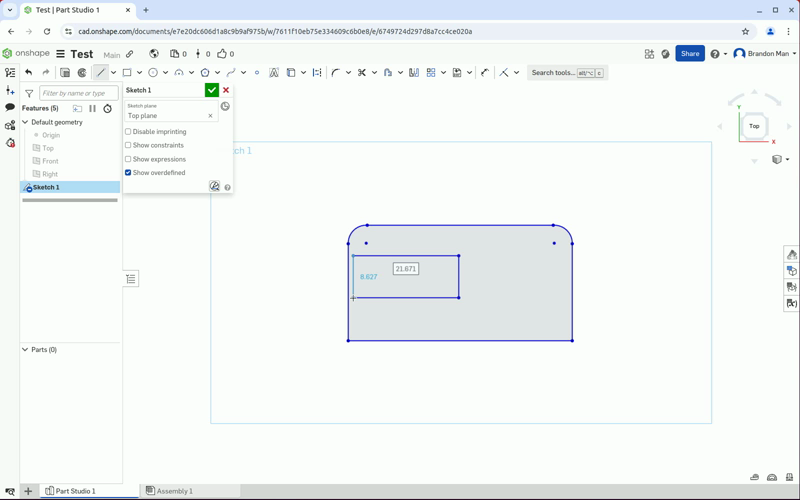
click(353, 297)
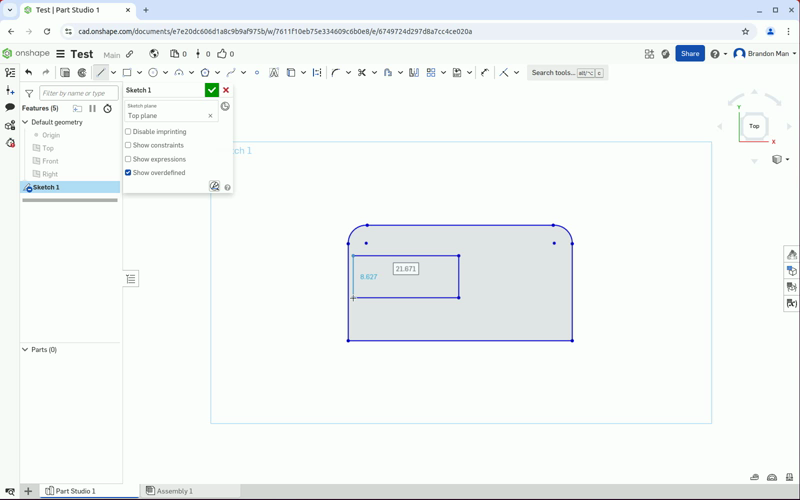
key(esc)
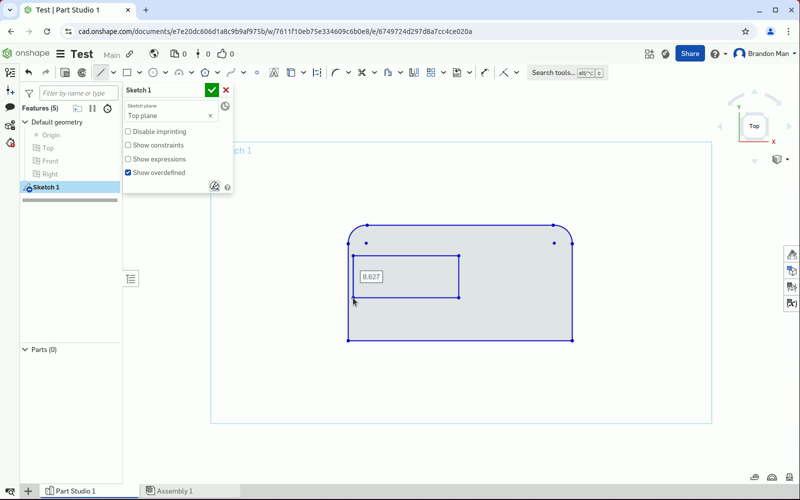
key(l)
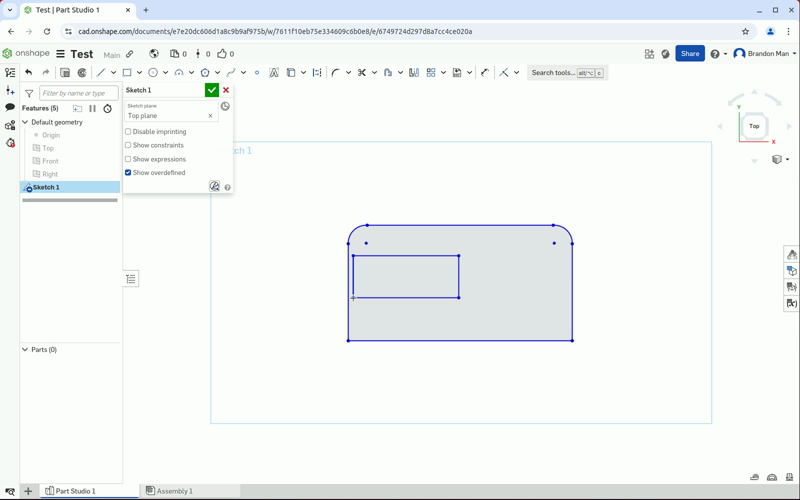
key_down(shift)
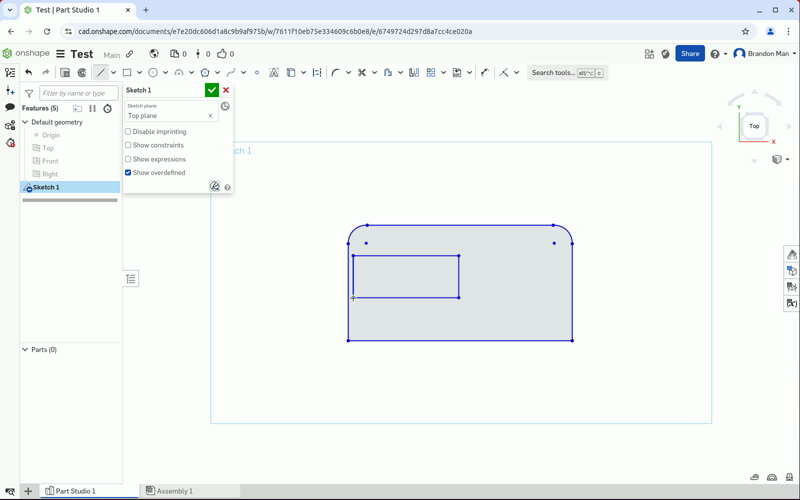
mouse_move(461, 297)
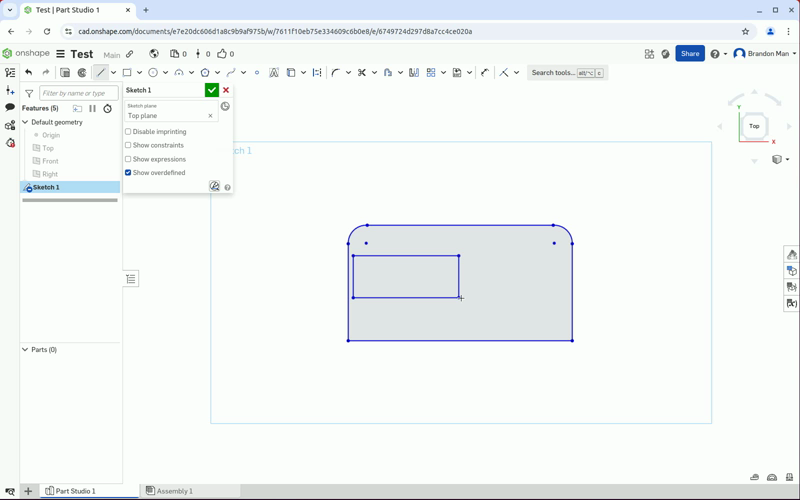
scroll(6)
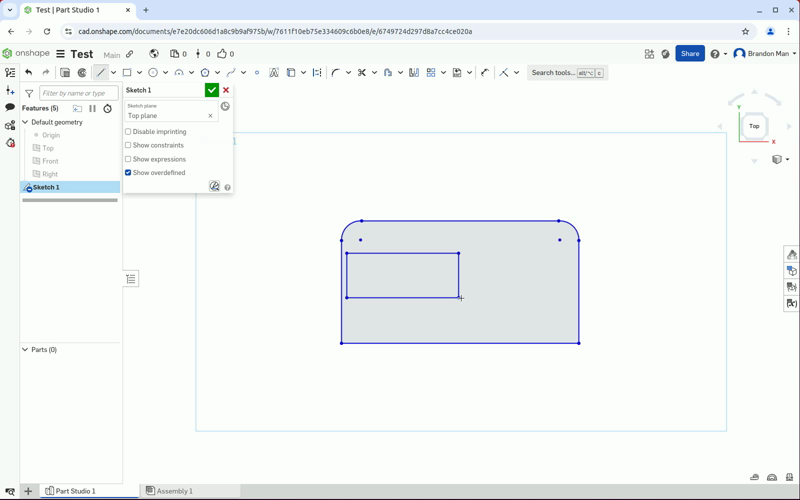
scroll(6)
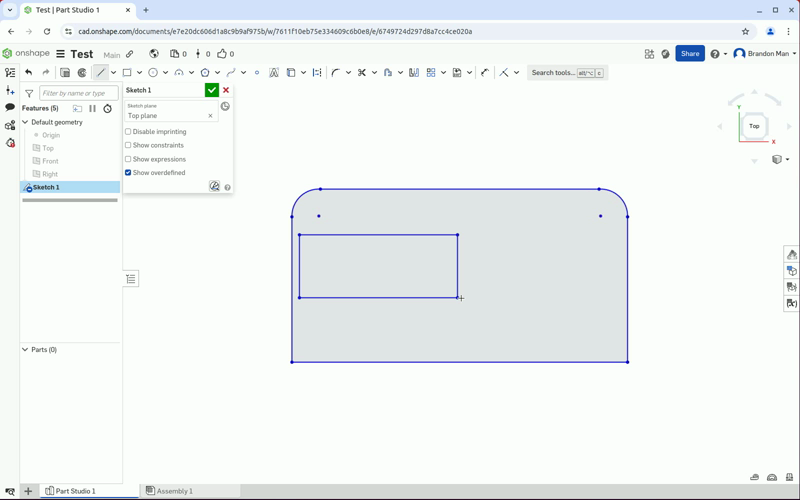
scroll(6)
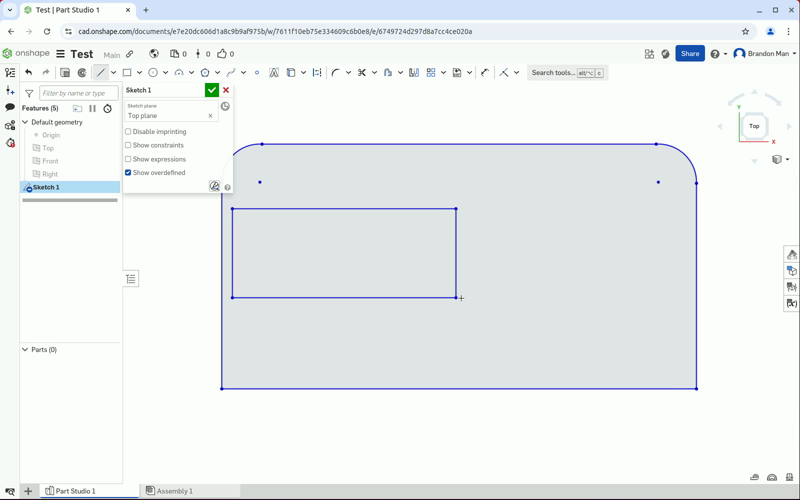
scroll(6)
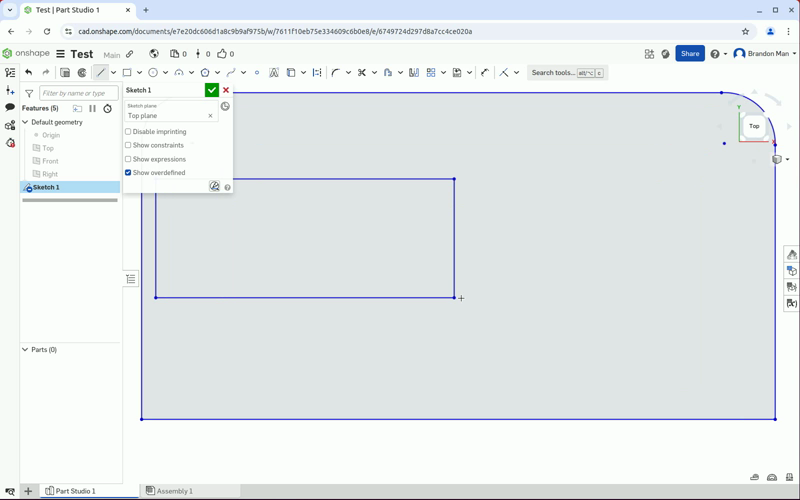
scroll(6)
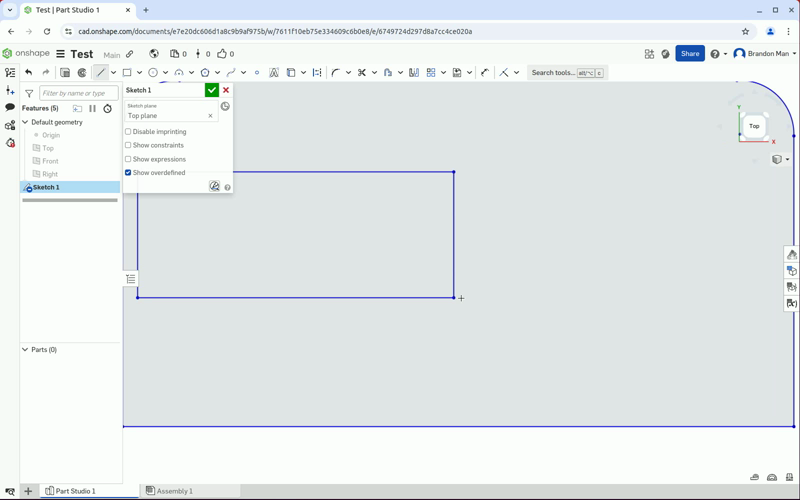
scroll(6)
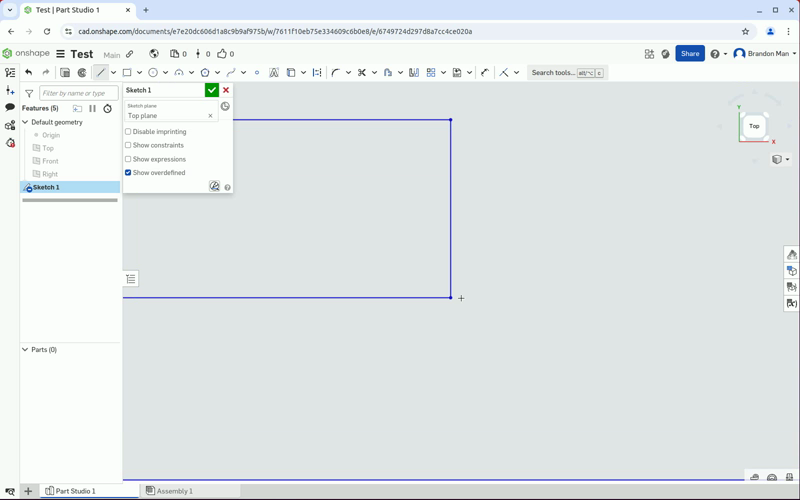
scroll(6)
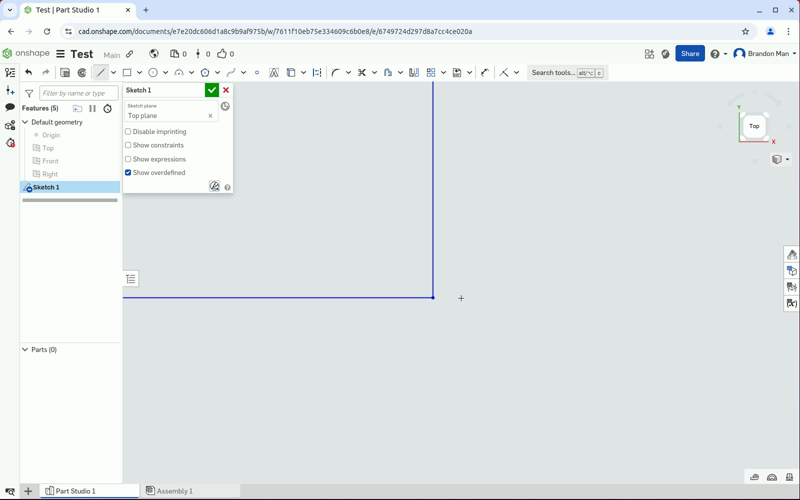
click(461, 297)
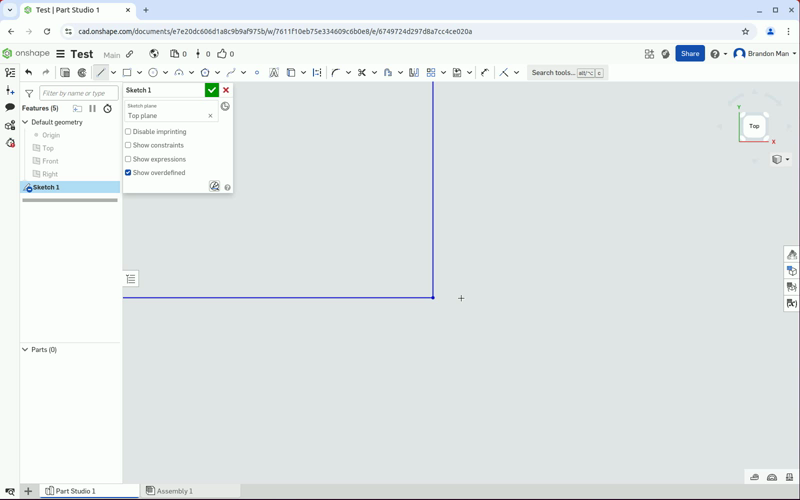
scroll(-6)
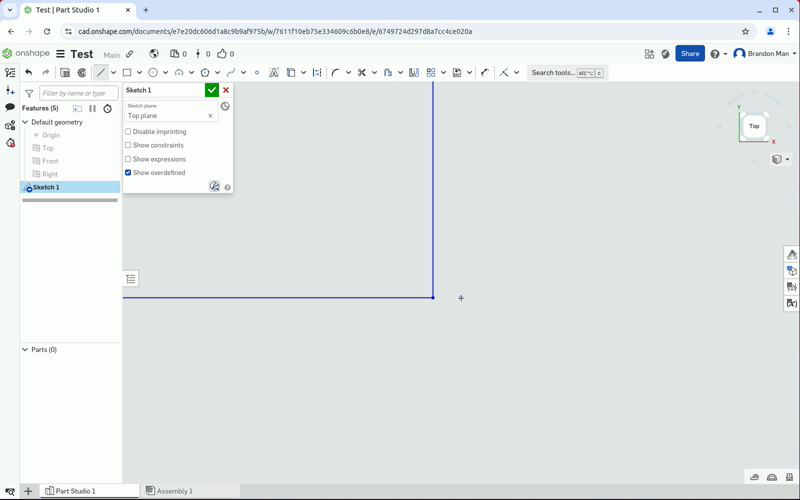
scroll(-6)
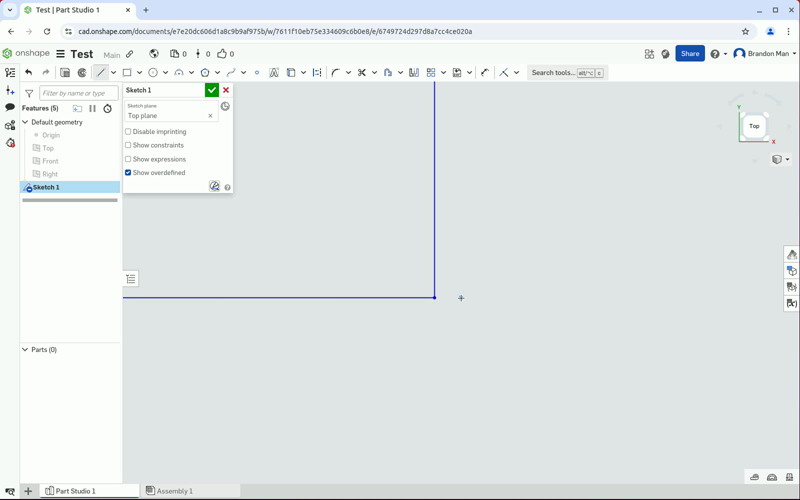
scroll(-6)
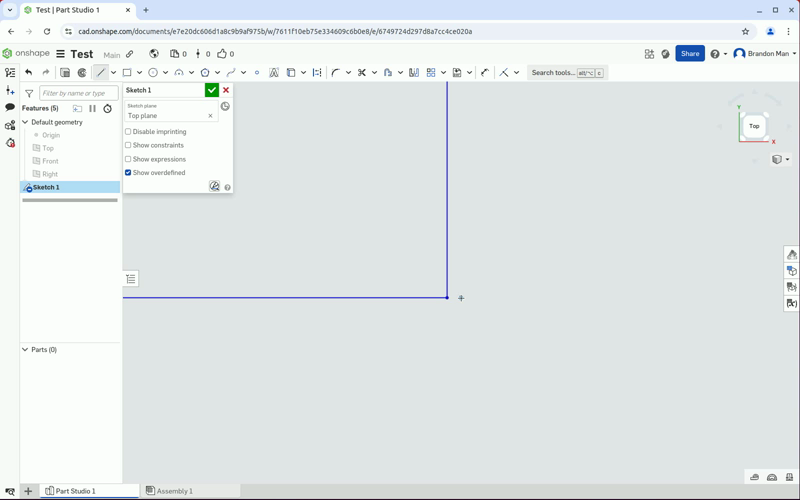
scroll(-6)
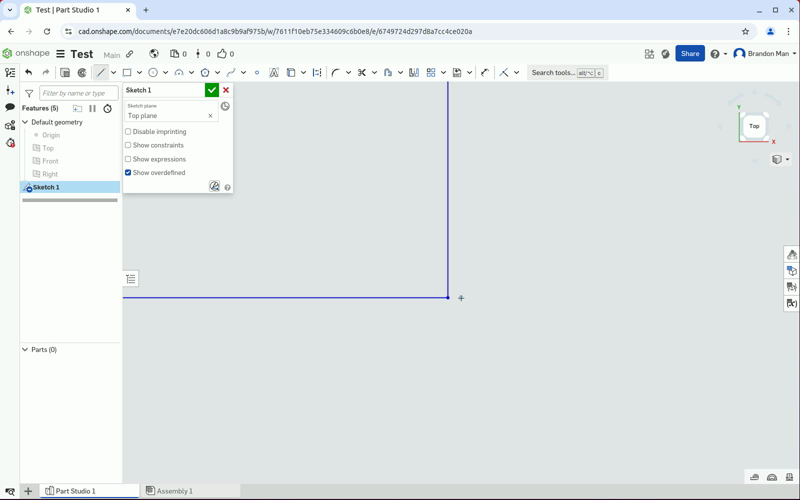
scroll(-6)
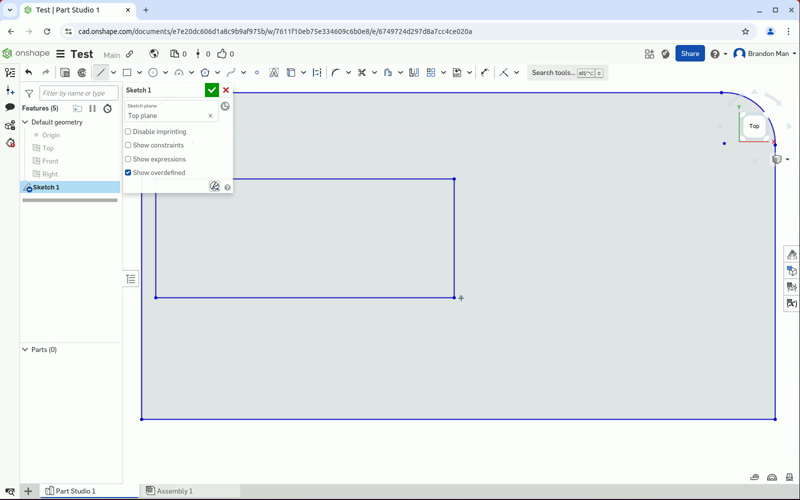
scroll(-6)
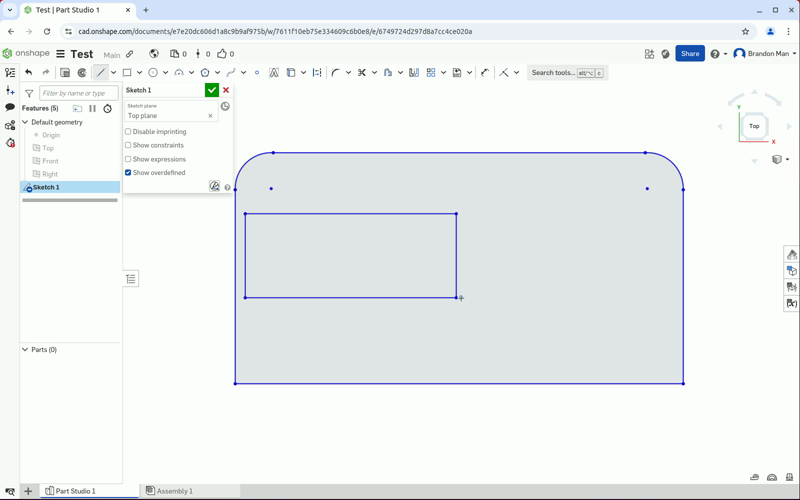
scroll(-6)
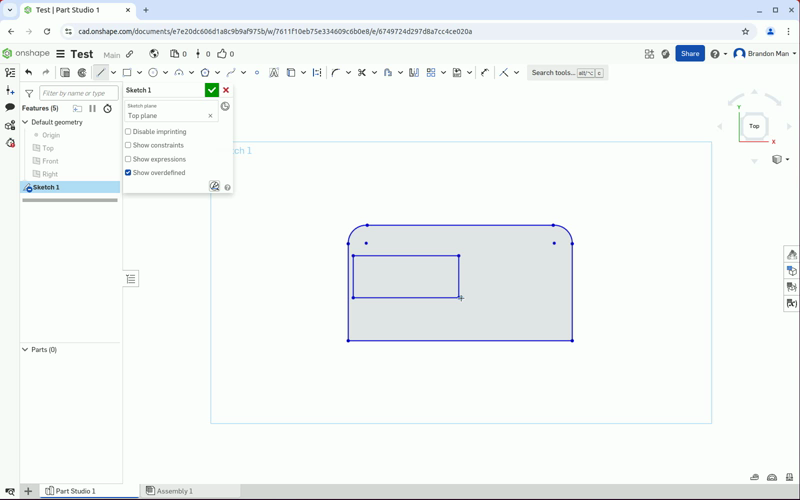
key_up(shift)
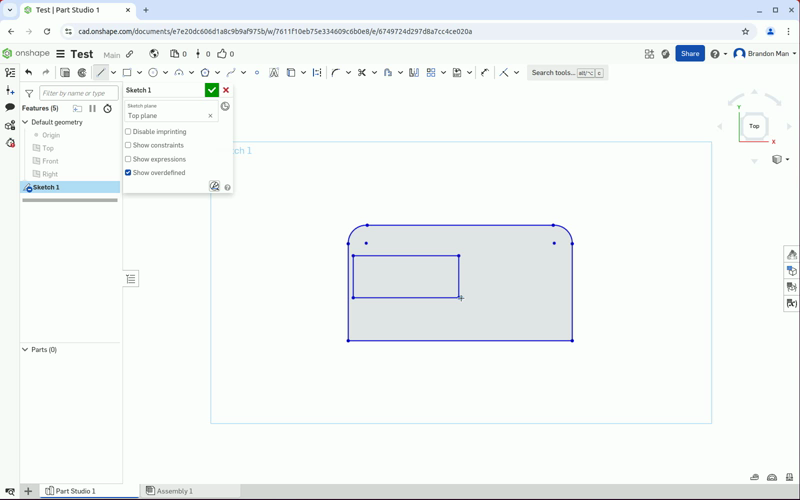
key_down(shift)
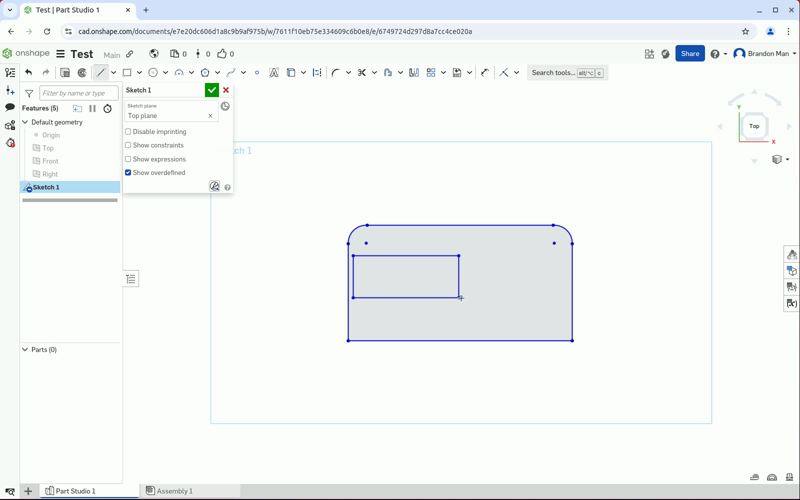
mouse_move(569, 297)
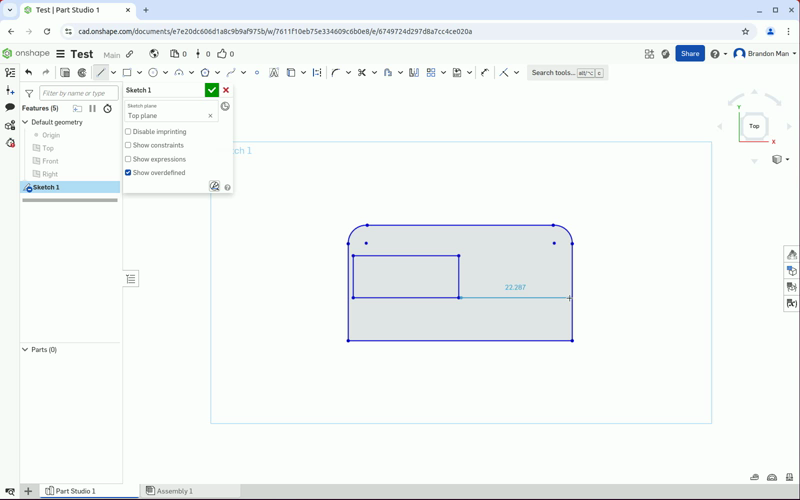
click(569, 297)
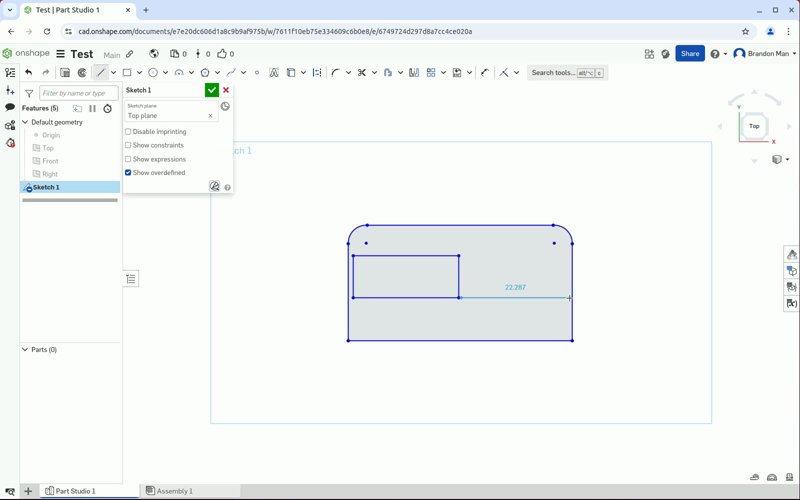
key_up(shift)
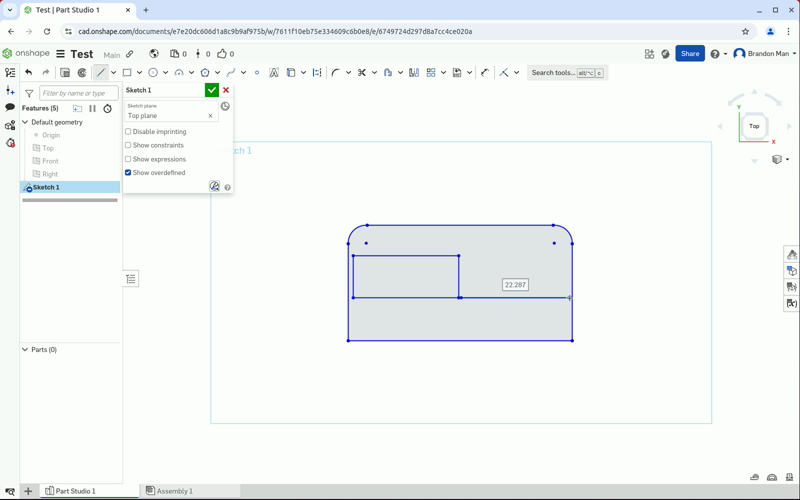
key_down(shift)
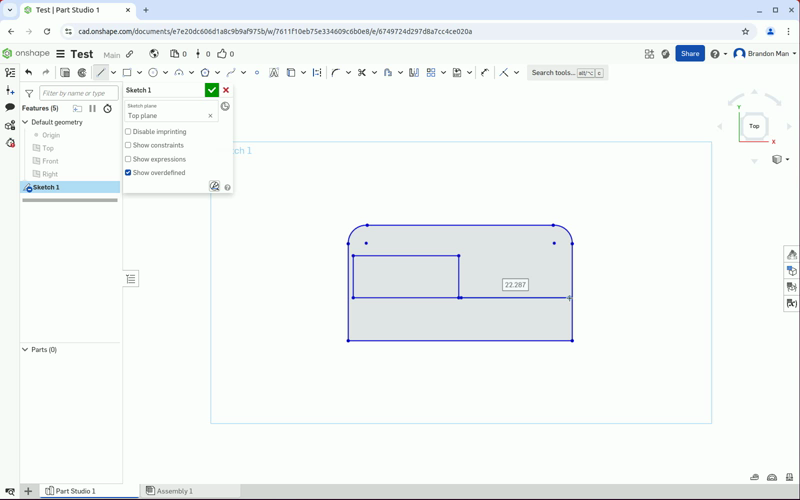
mouse_move(589, 297)
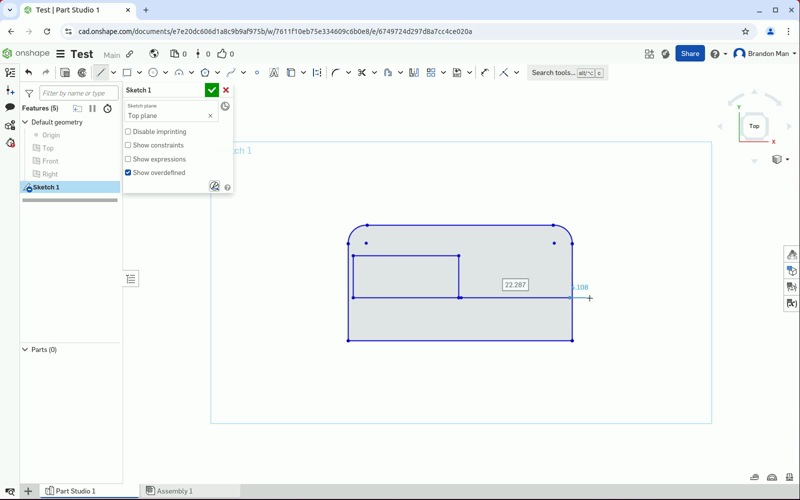
mouse_move(569, 255)
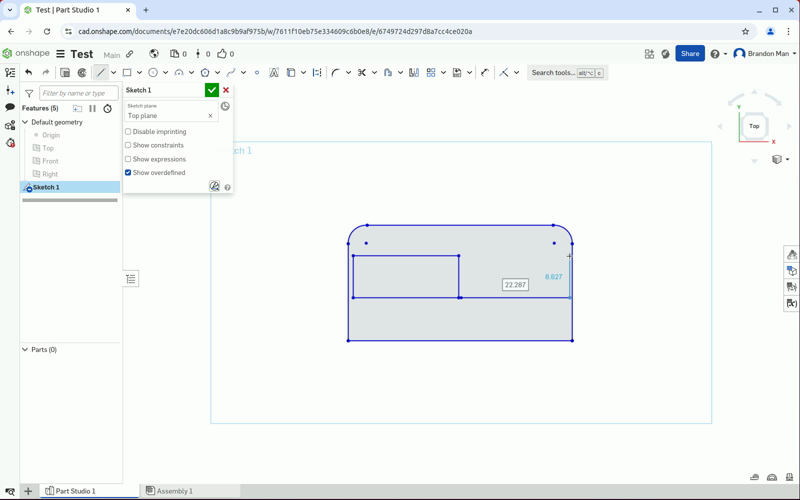
click(569, 255)
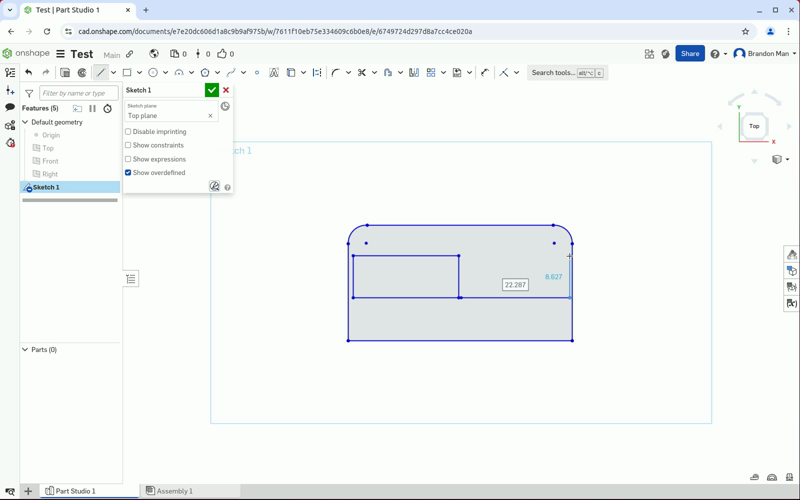
key_up(shift)
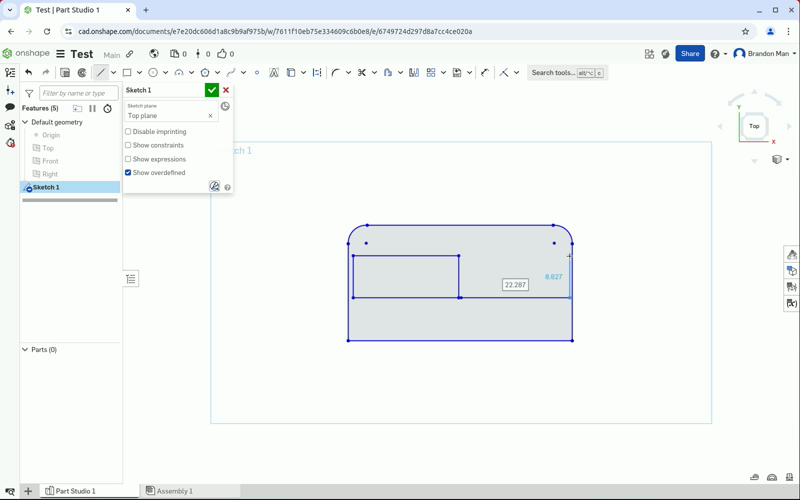
key_down(shift)
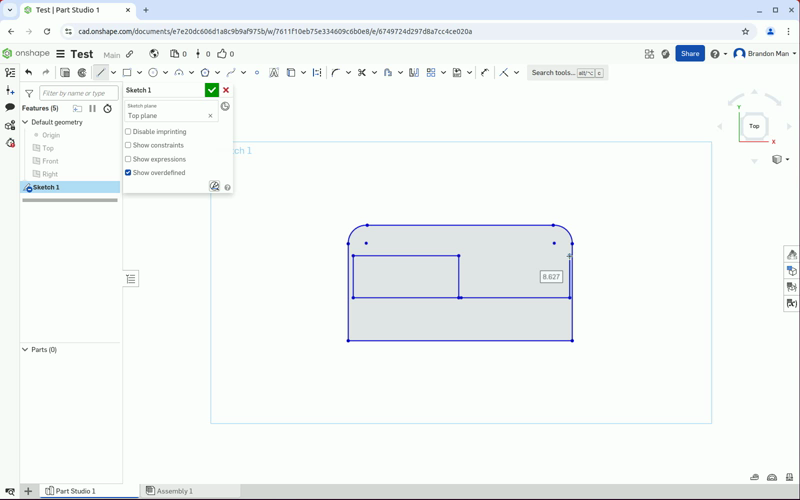
mouse_move(461, 255)
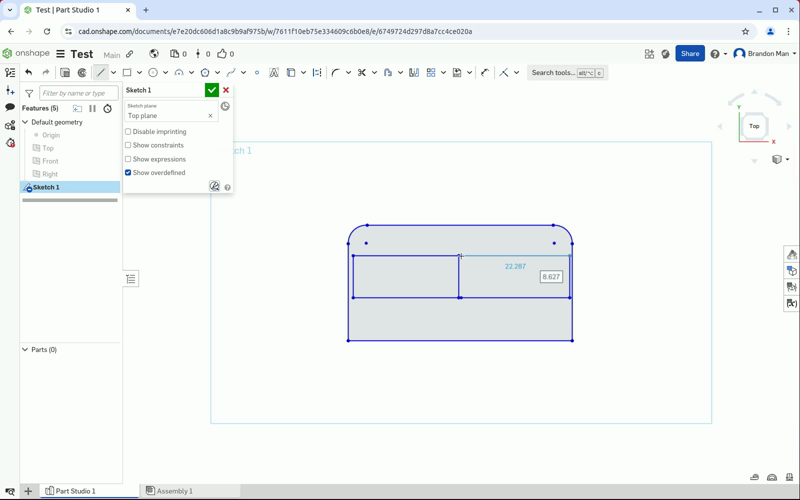
scroll(6)
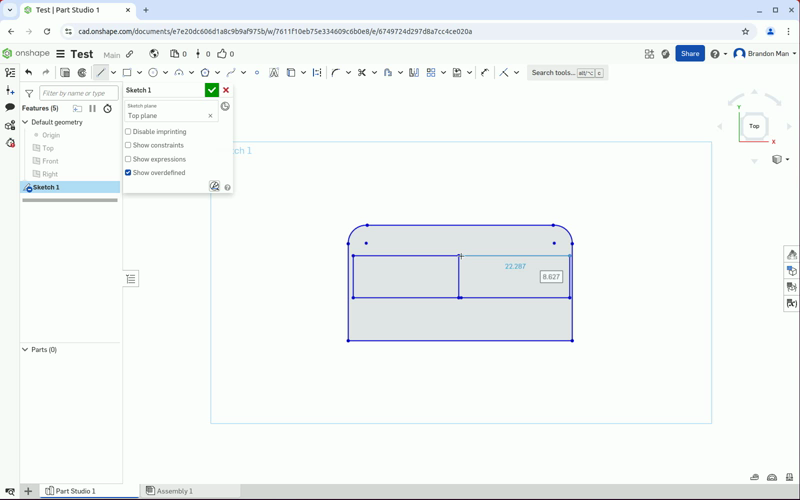
scroll(6)
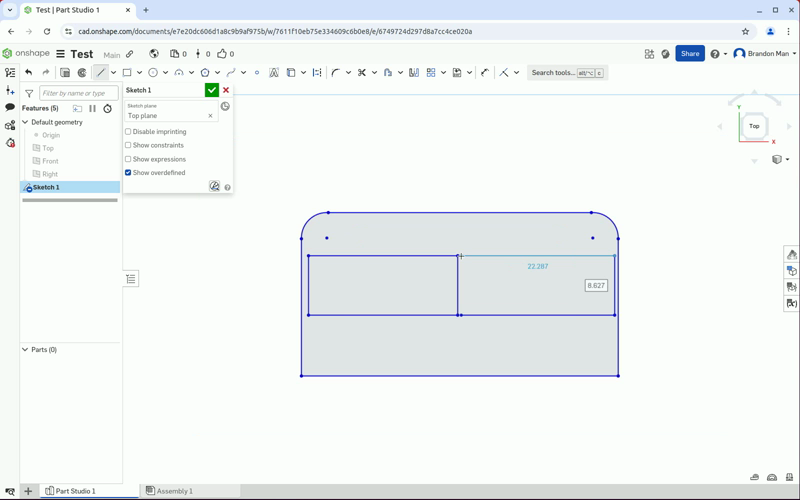
scroll(6)
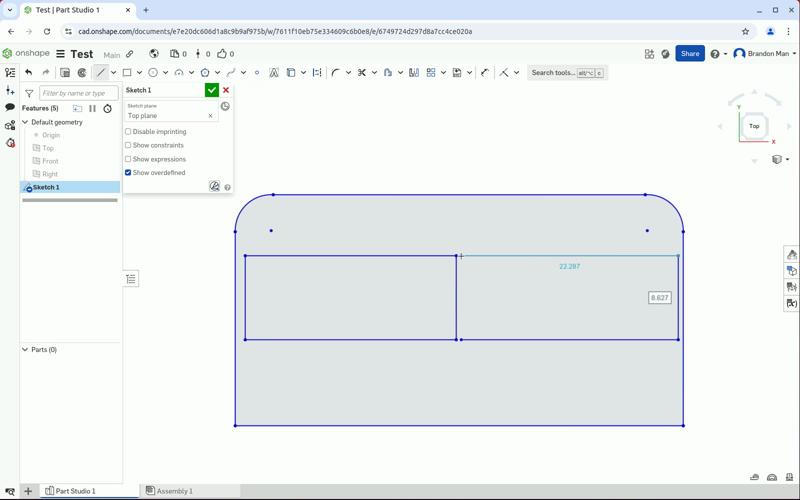
scroll(6)
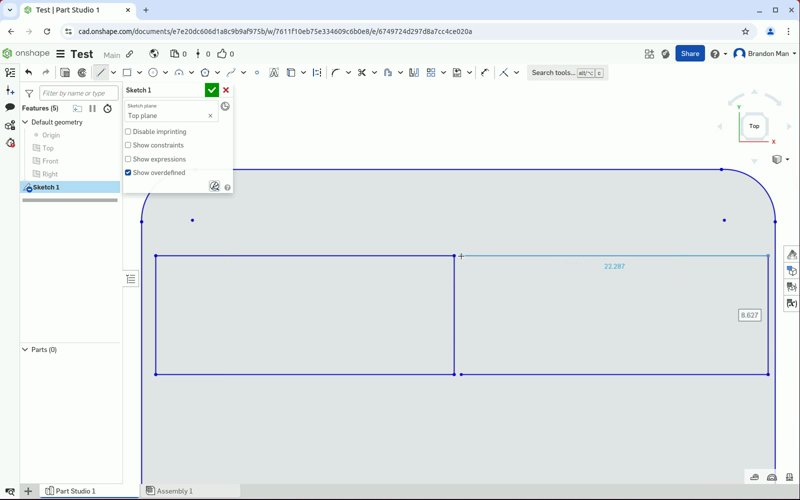
scroll(6)
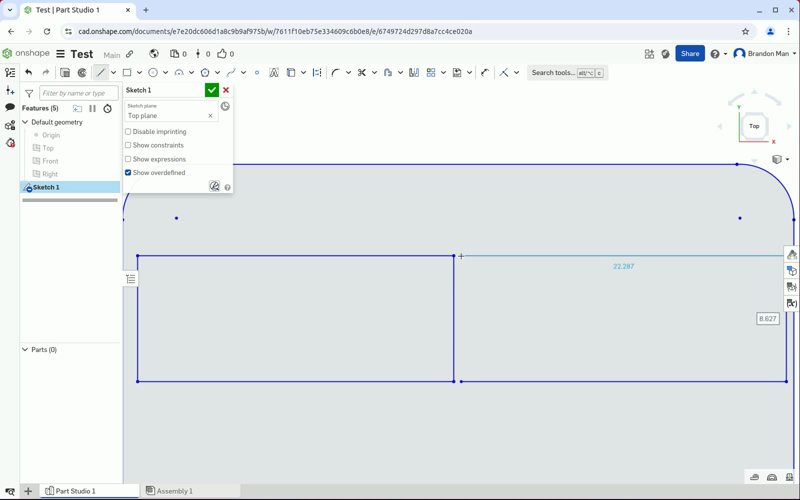
scroll(6)
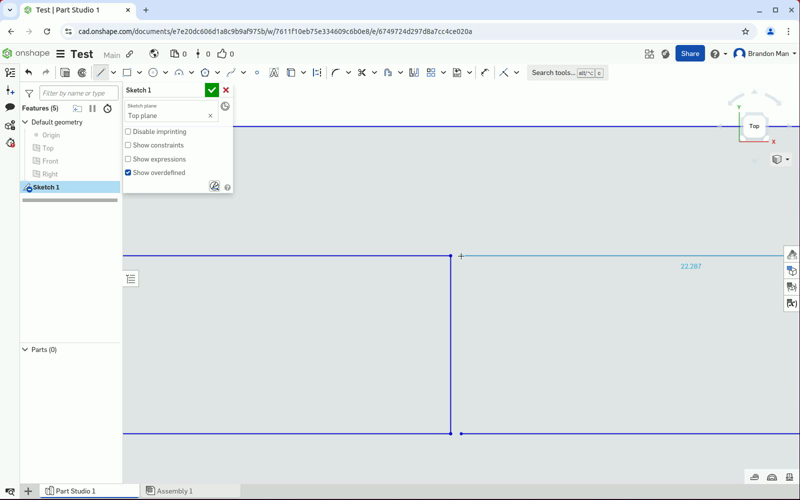
scroll(6)
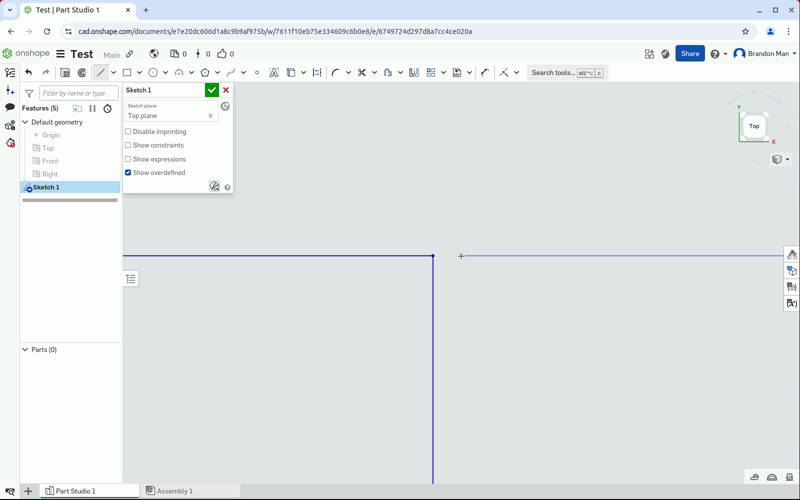
click(461, 255)
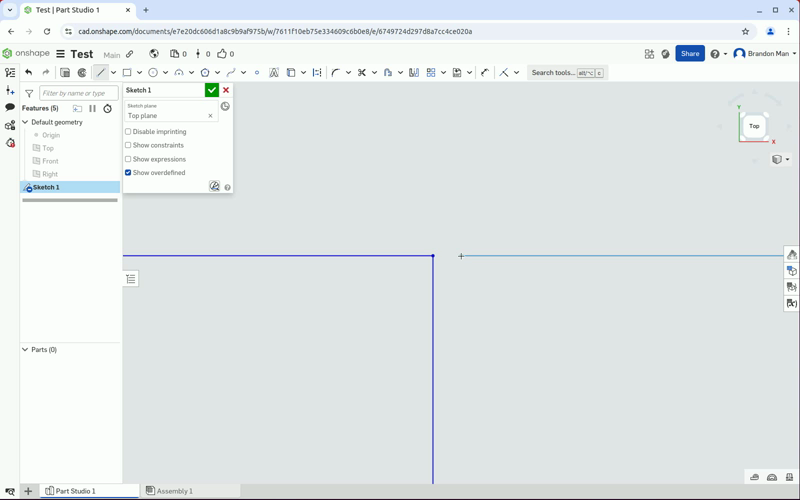
scroll(-6)
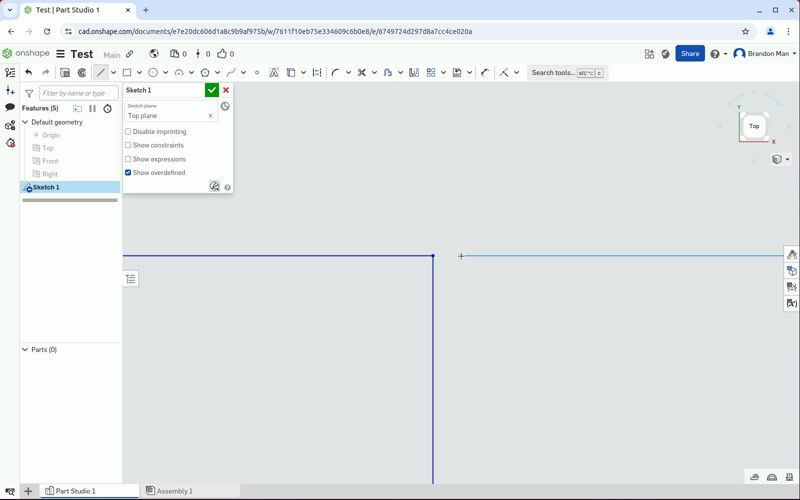
scroll(-6)
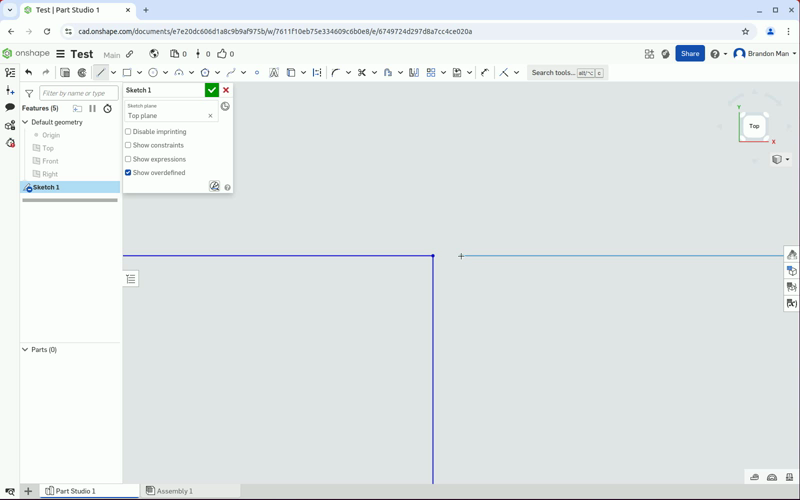
scroll(-6)
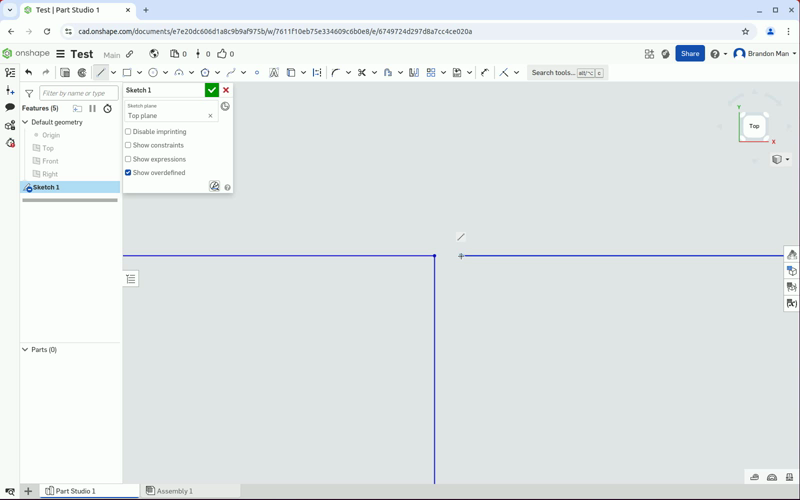
scroll(-6)
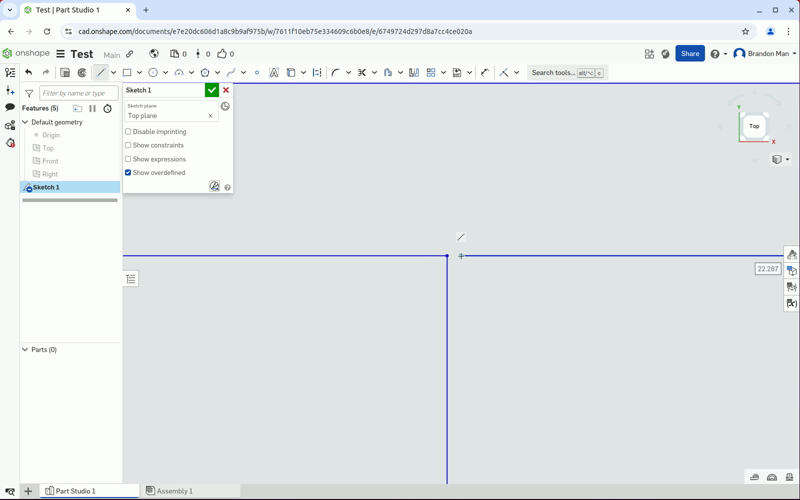
scroll(-6)
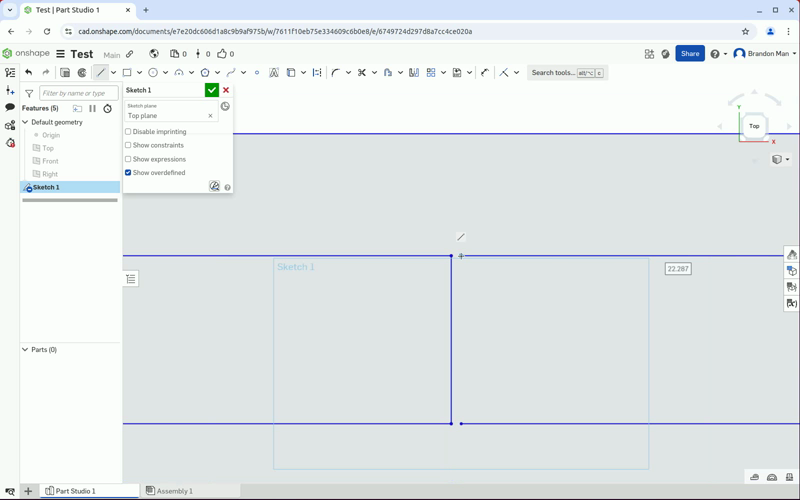
scroll(-6)
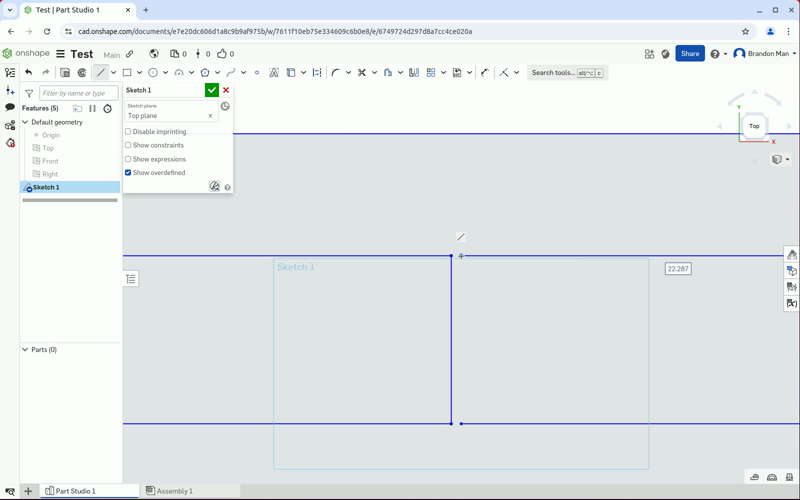
scroll(-6)
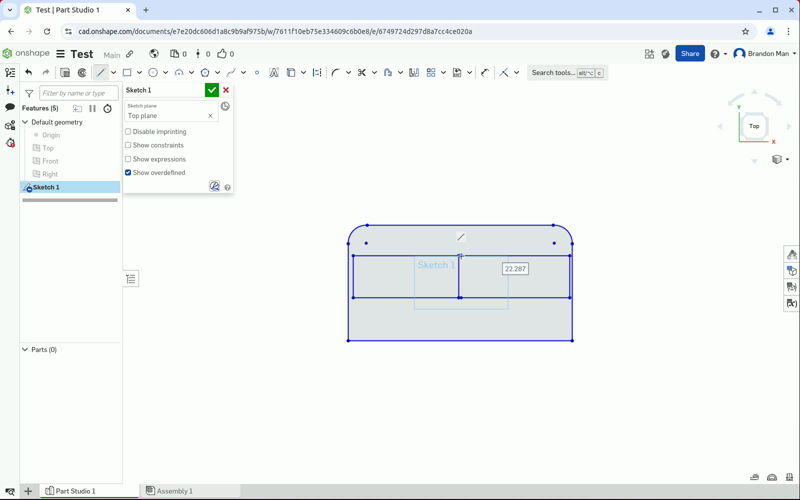
key_up(shift)
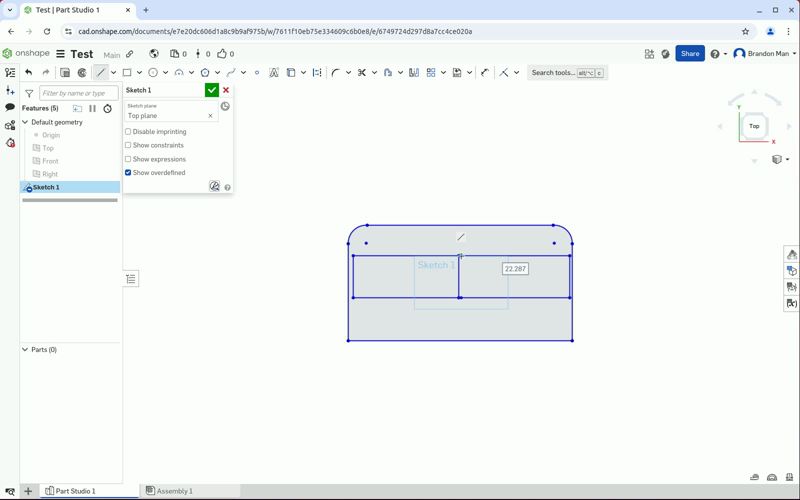
mouse_move(491, 255)
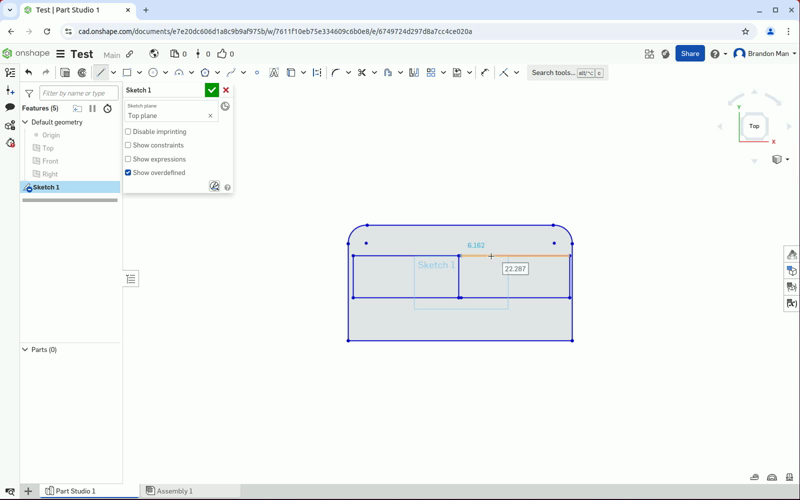
key_down(shift)
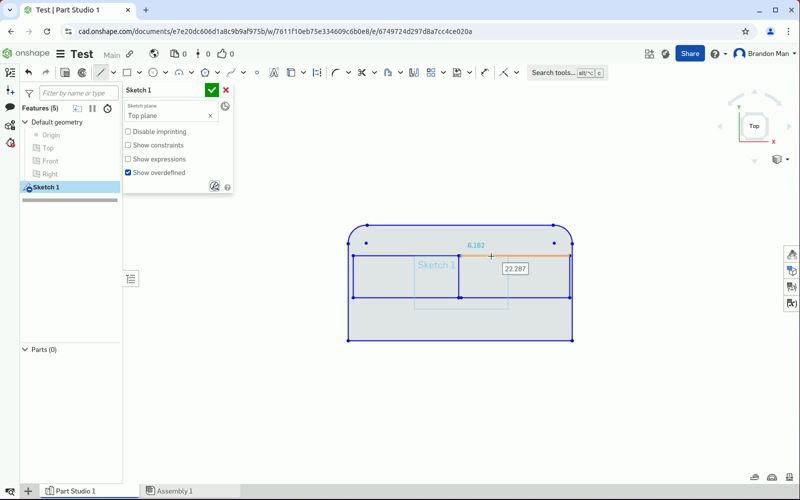
mouse_move(461, 297)
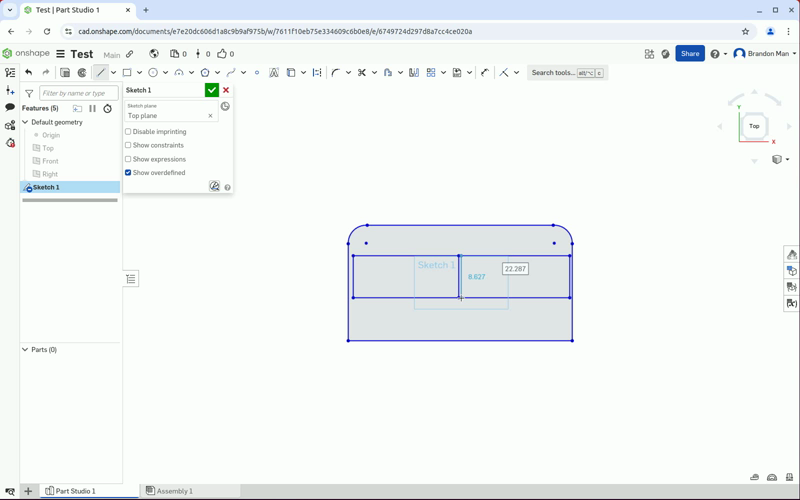
scroll(6)
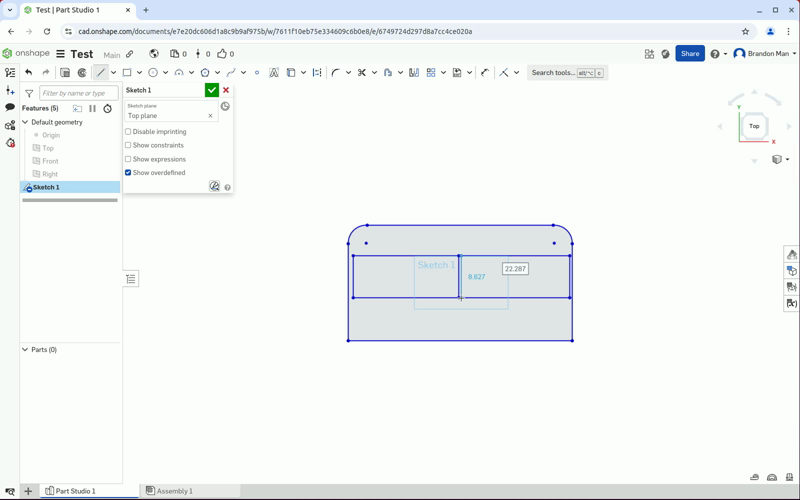
scroll(6)
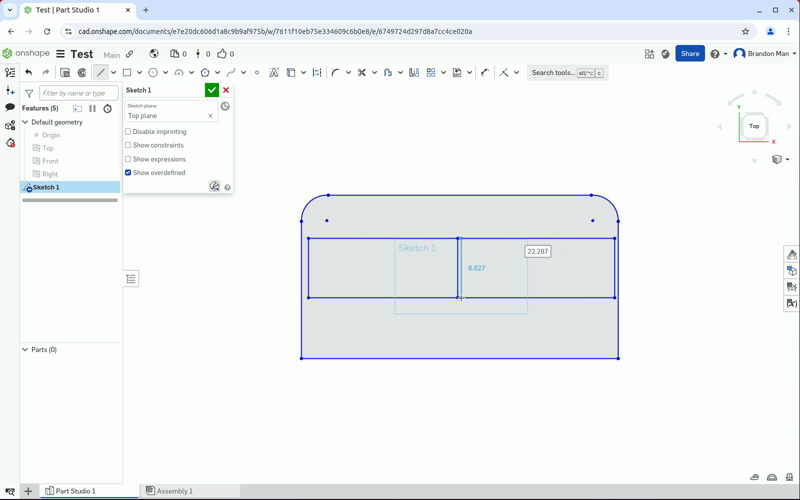
scroll(6)
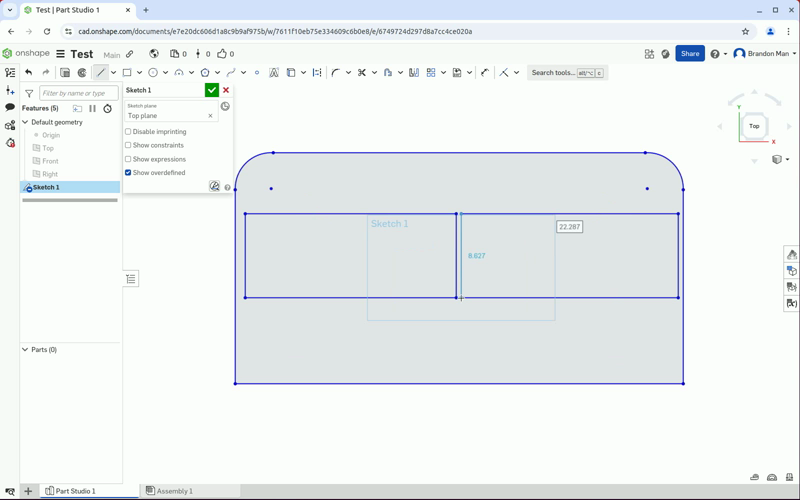
scroll(6)
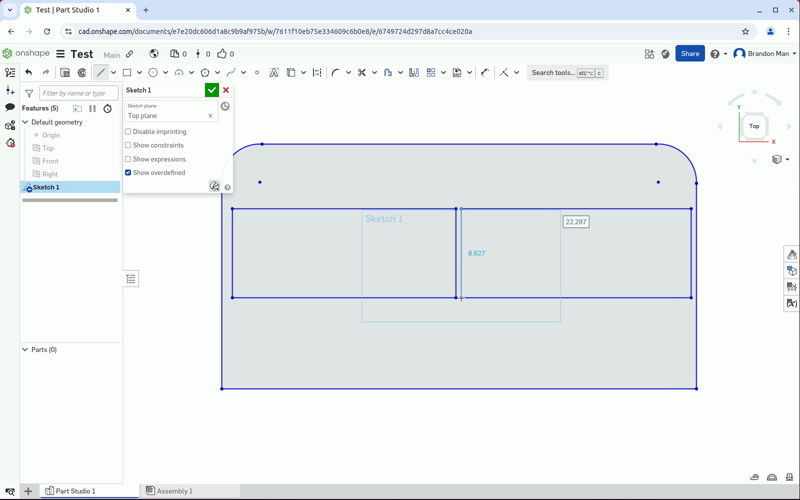
scroll(6)
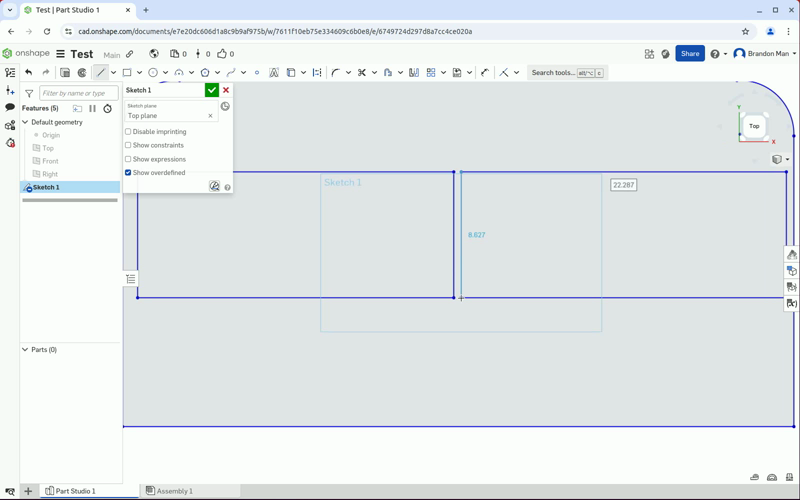
scroll(6)
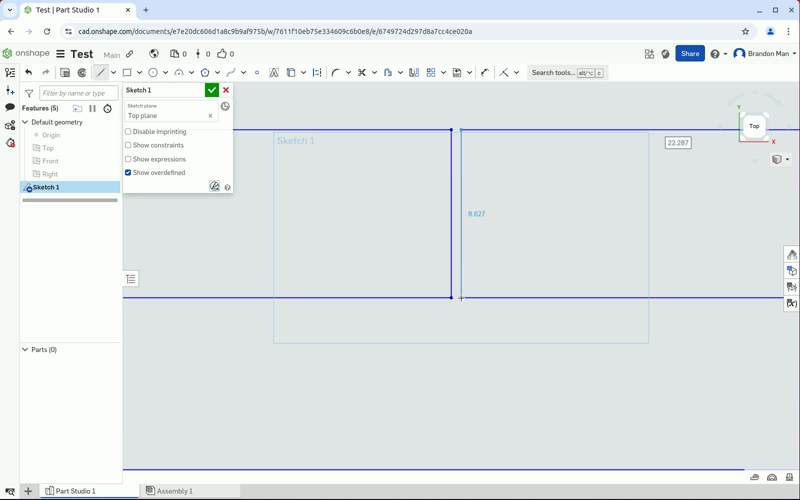
scroll(6)
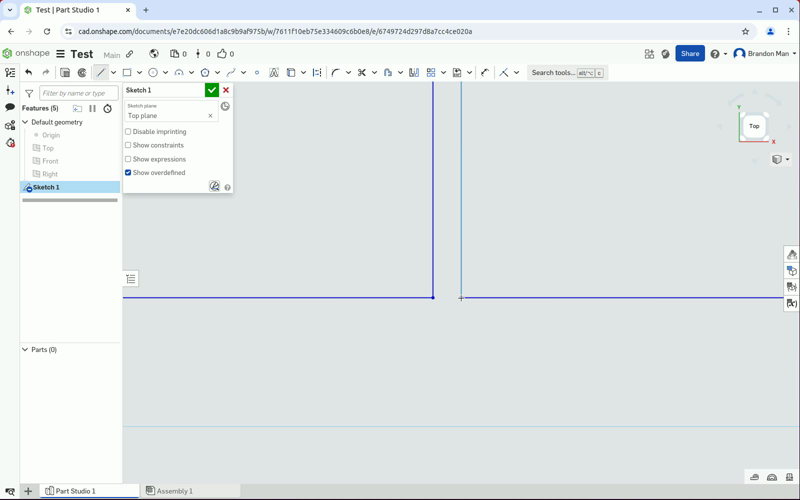
key_up(shift)
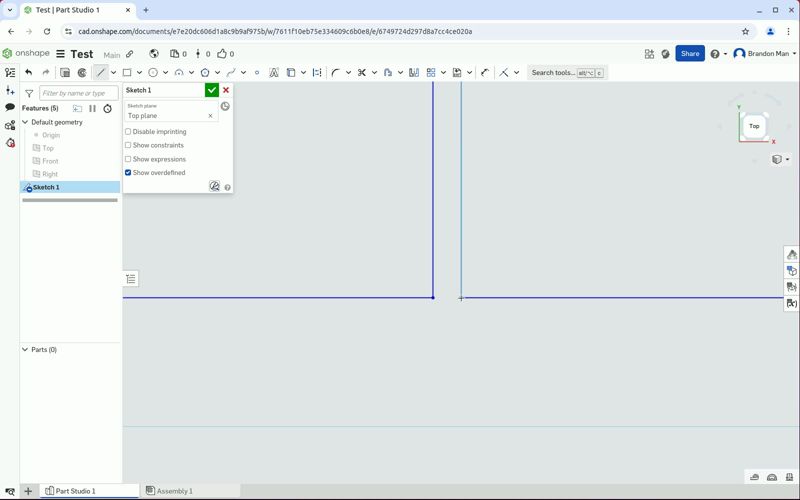
click(461, 297)
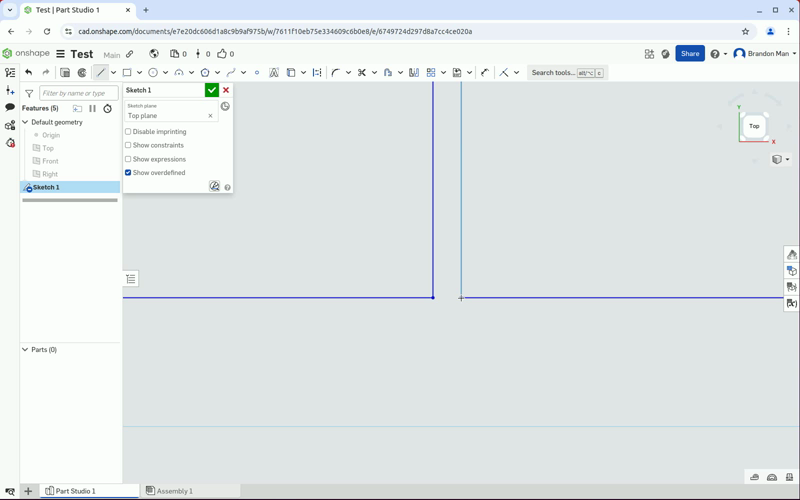
scroll(-6)
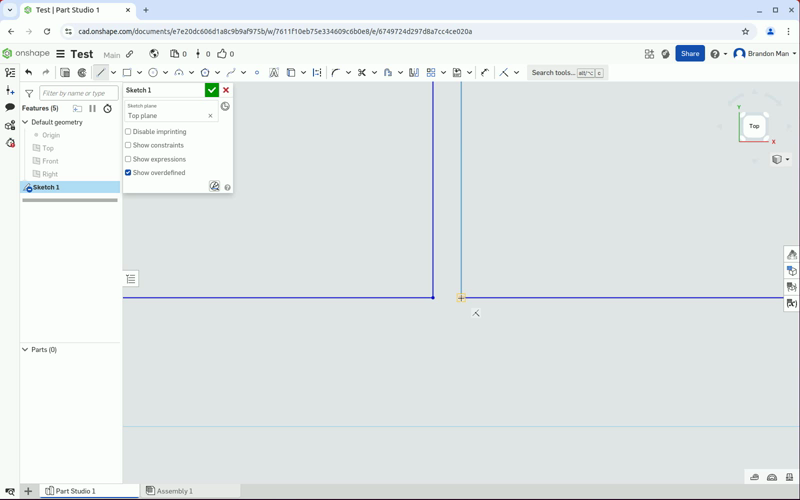
scroll(-6)
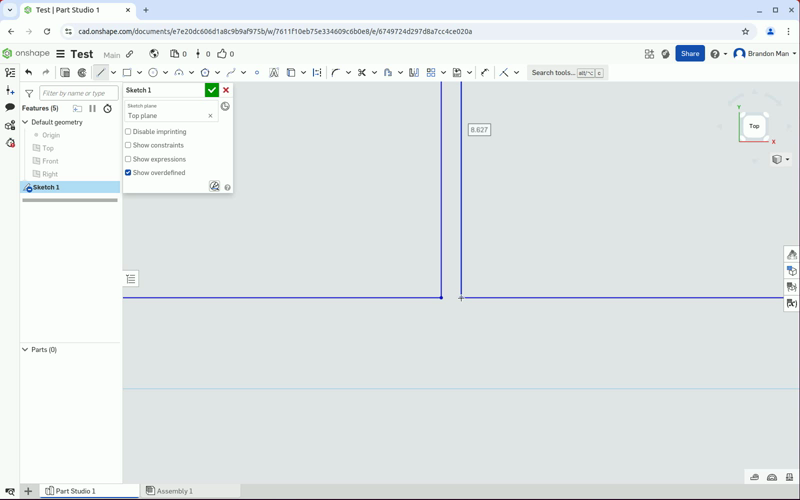
scroll(-6)
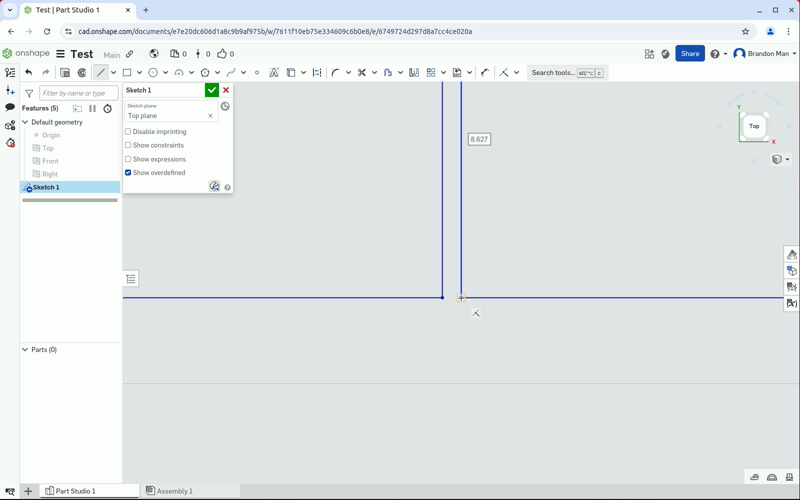
scroll(-6)
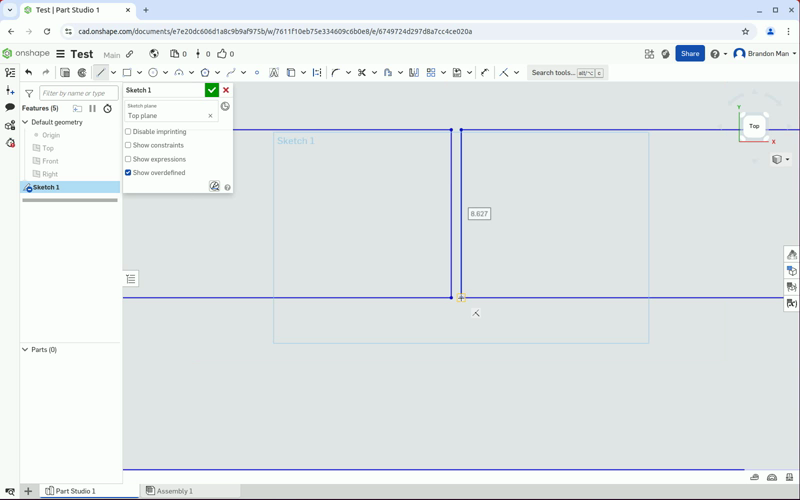
scroll(-6)
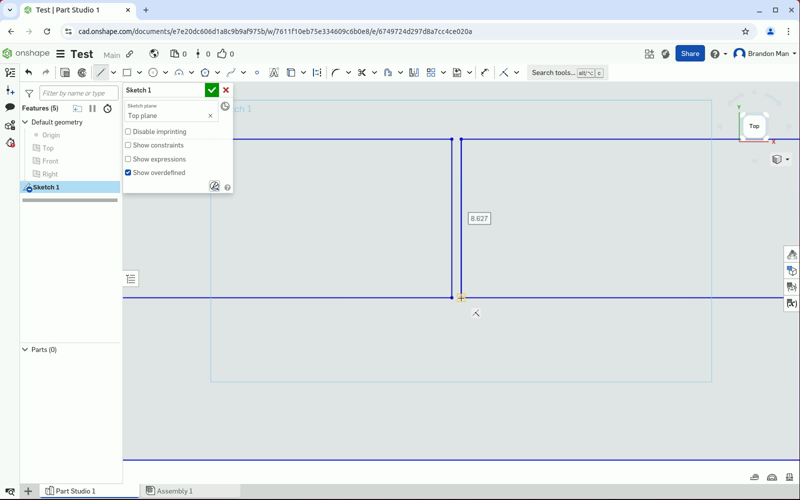
scroll(-6)
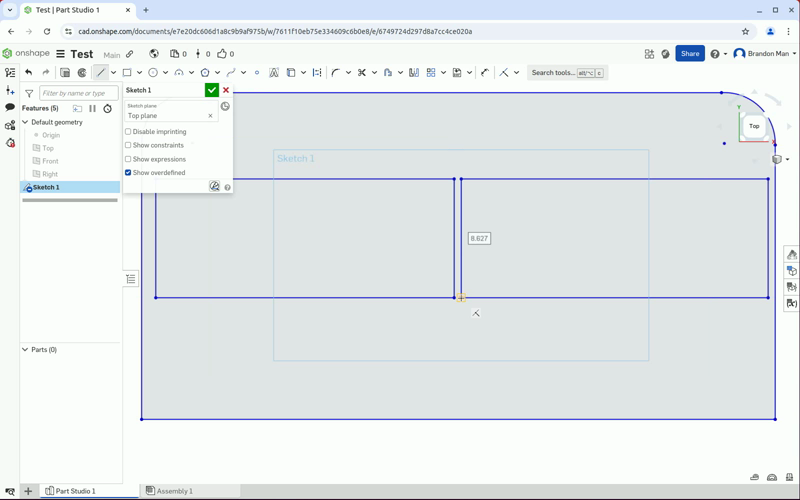
scroll(-6)
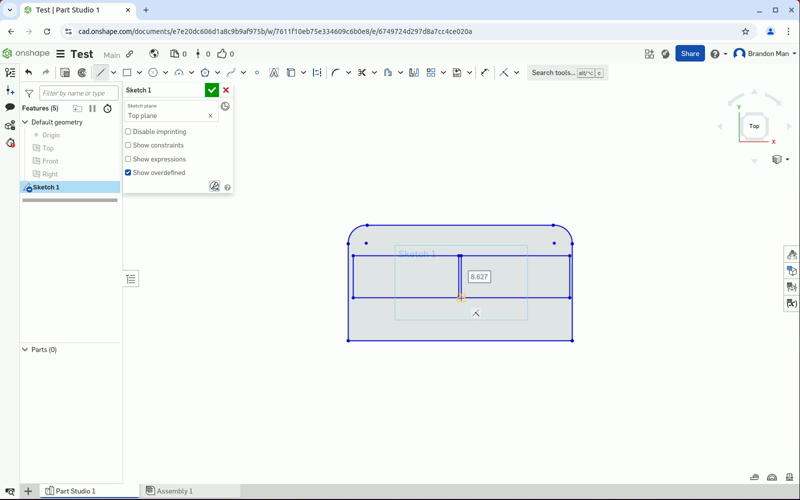
key(esc)
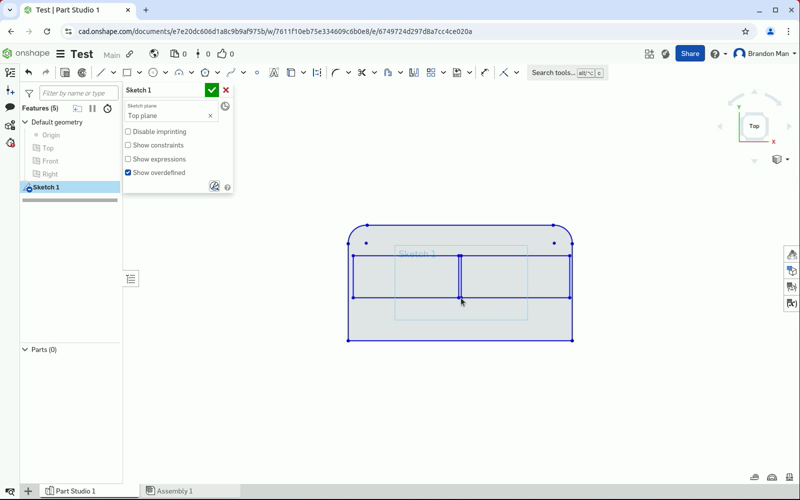
mouse_move(441, 326)
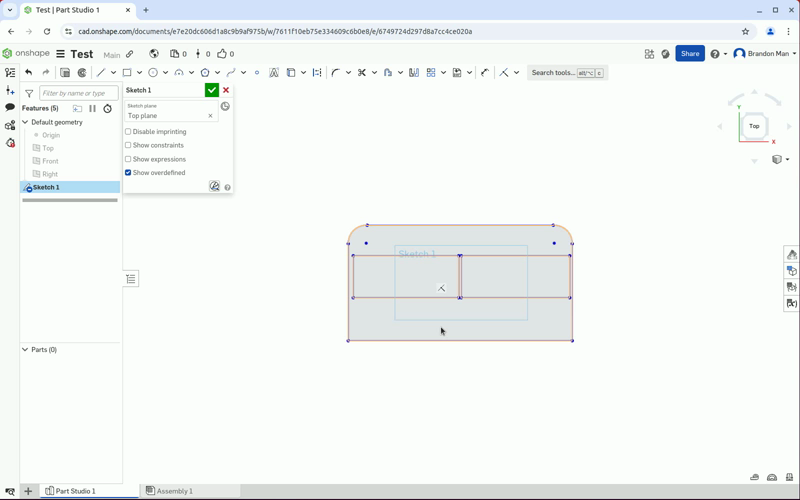
click(441, 326)
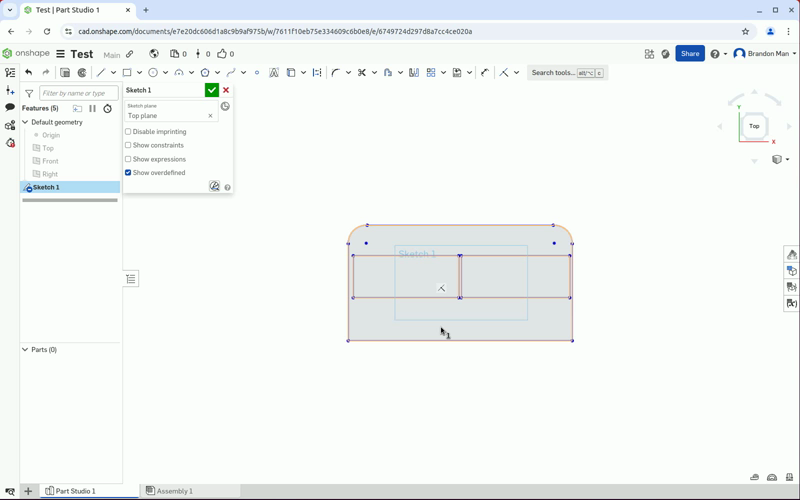
mouse_move(73, 352)
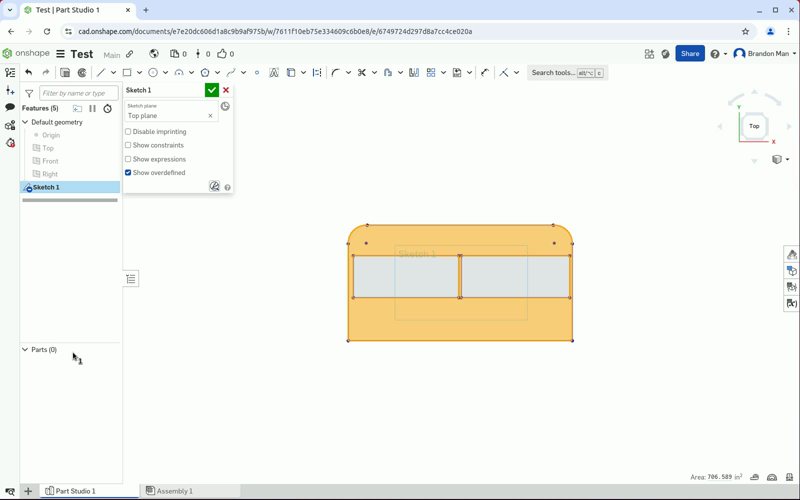
key(shift+y)
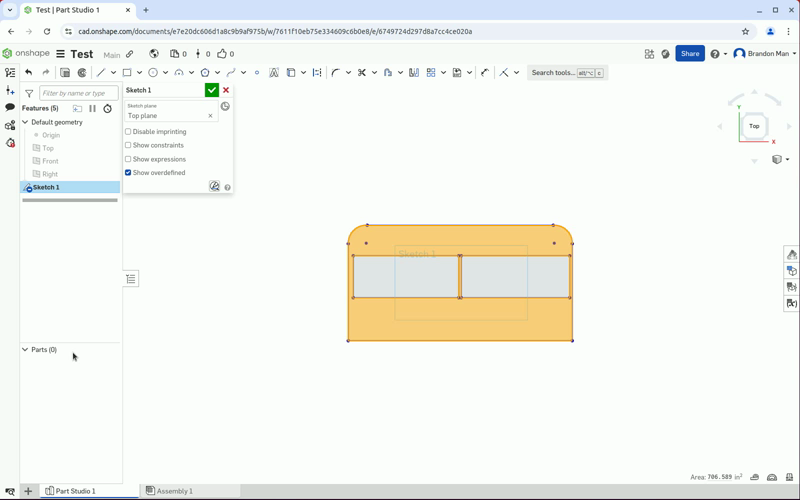
key(shift+e)
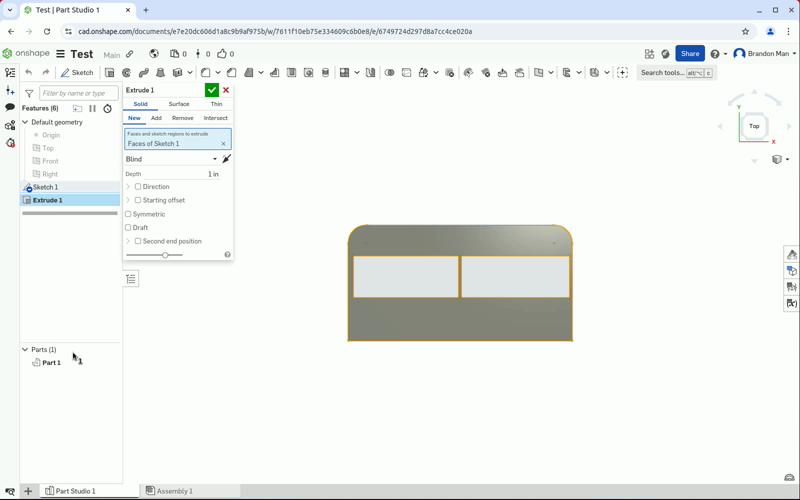
mouse_move(143, 106)
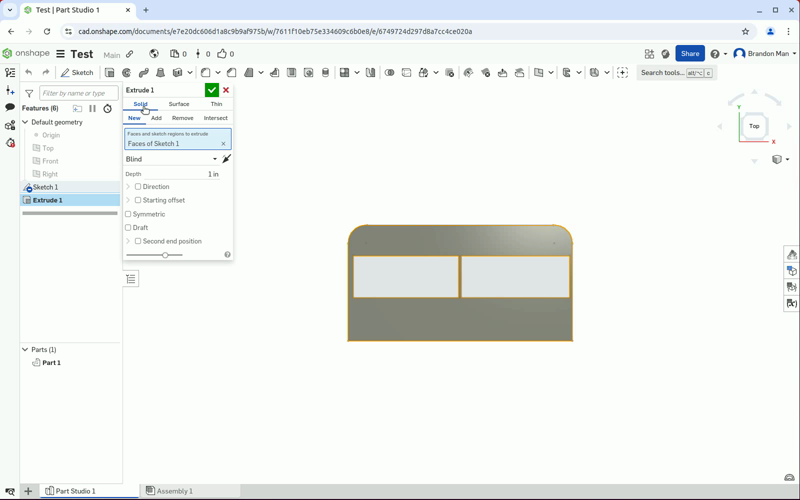
click(143, 106)
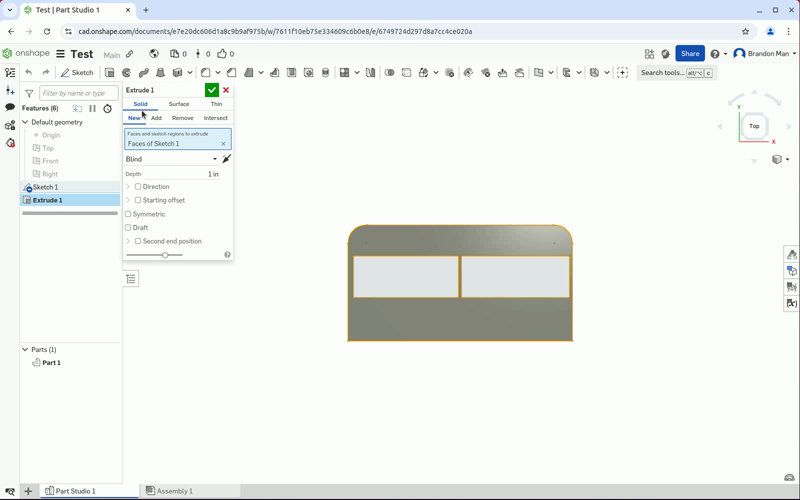
mouse_move(137, 120)
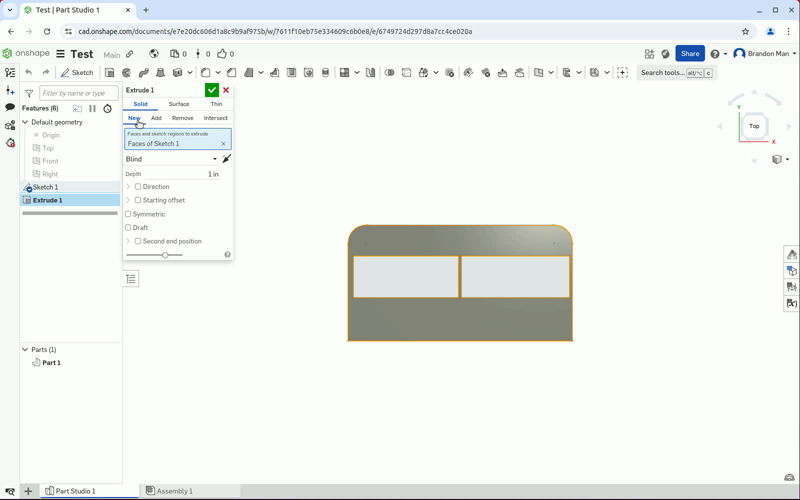
click(137, 120)
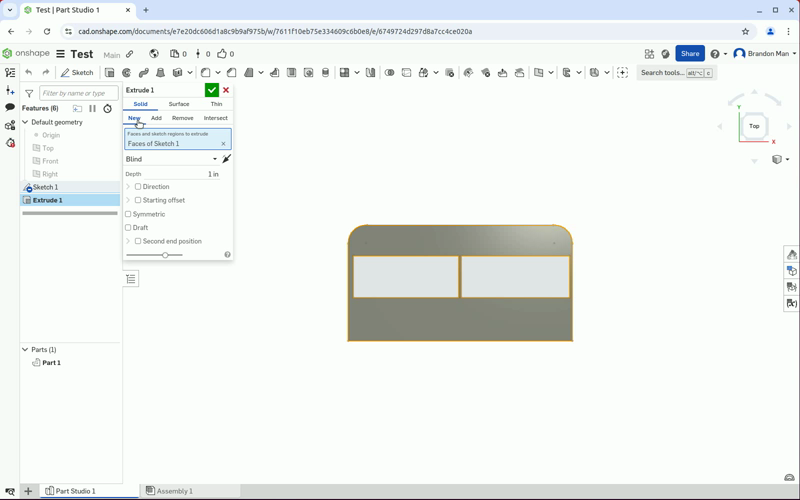
key(tab, 4)
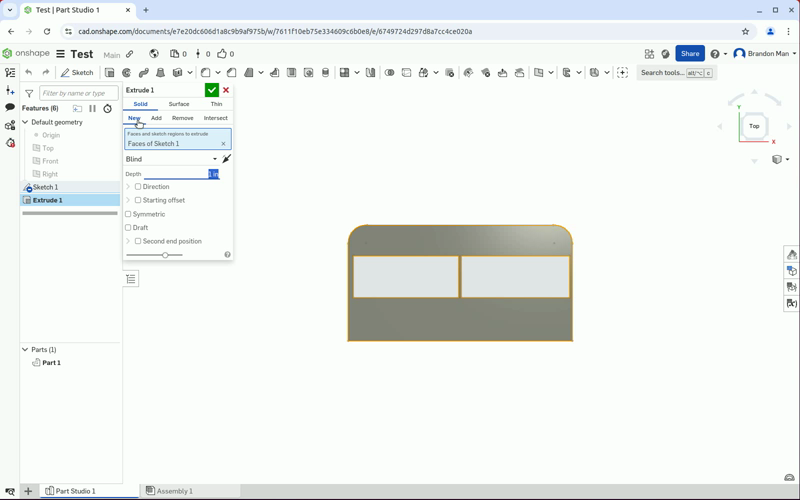
text(0.722)
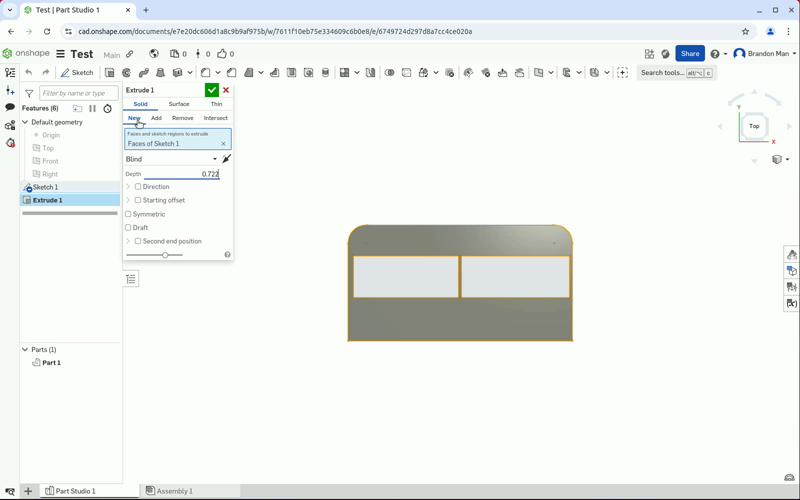
key(enter)
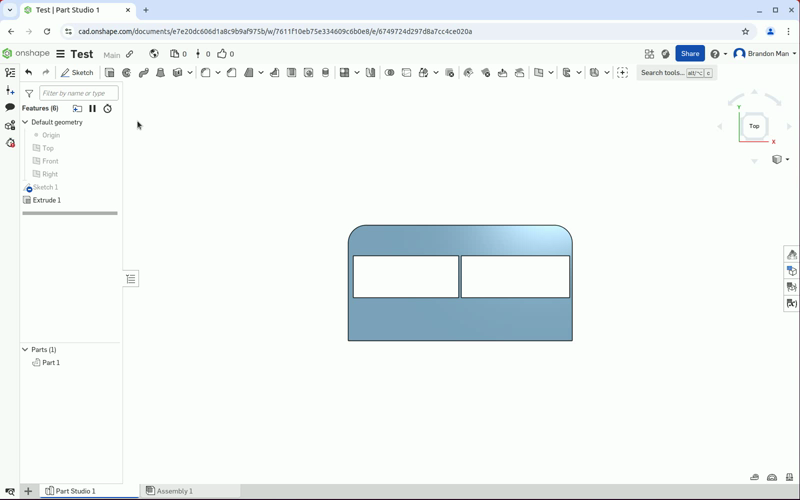
key(shift+h)
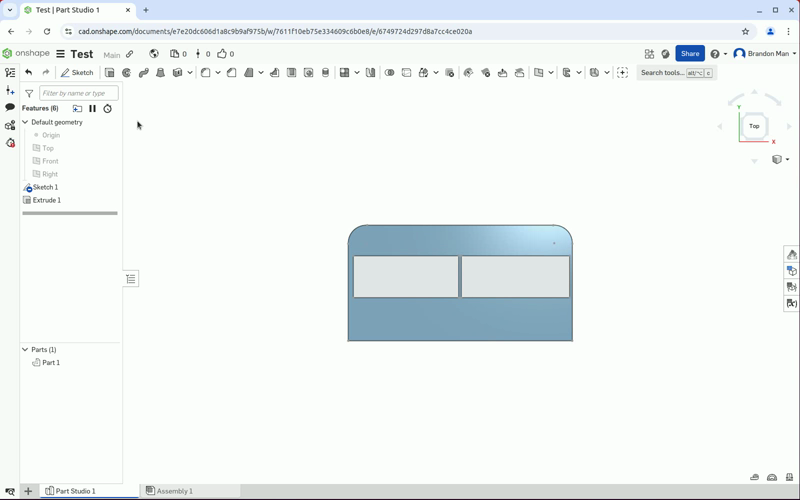
key(shift+h)
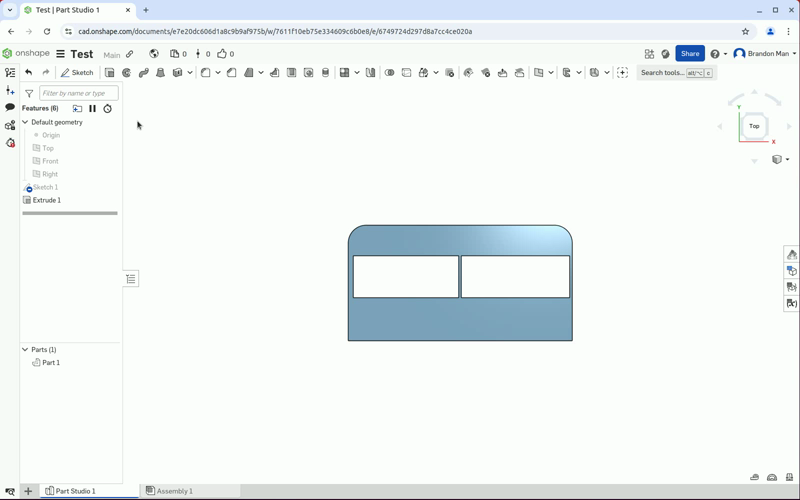
mouse_move(73, 189)
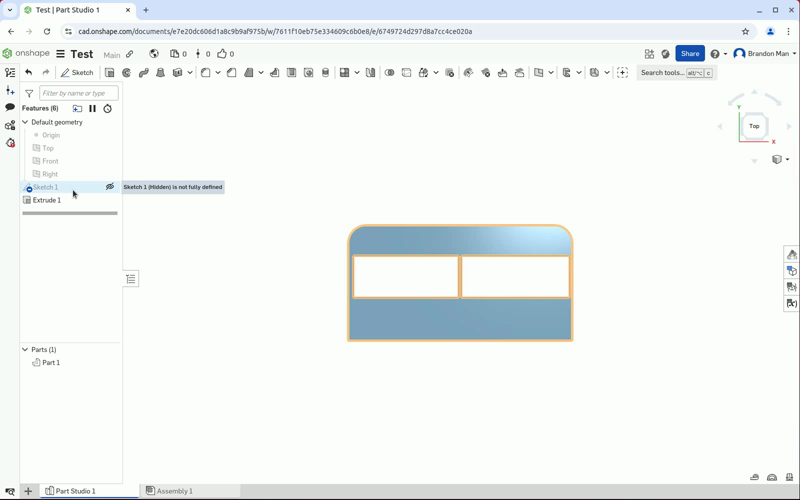
click(73, 189)
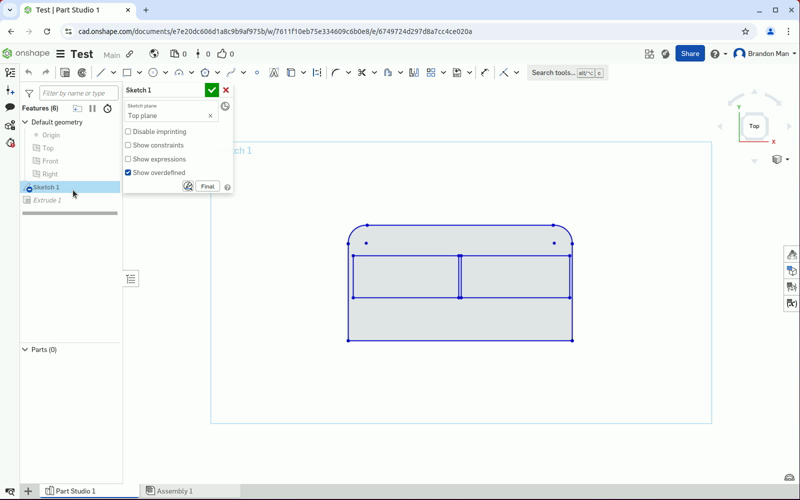
mouse_move(229, 92)
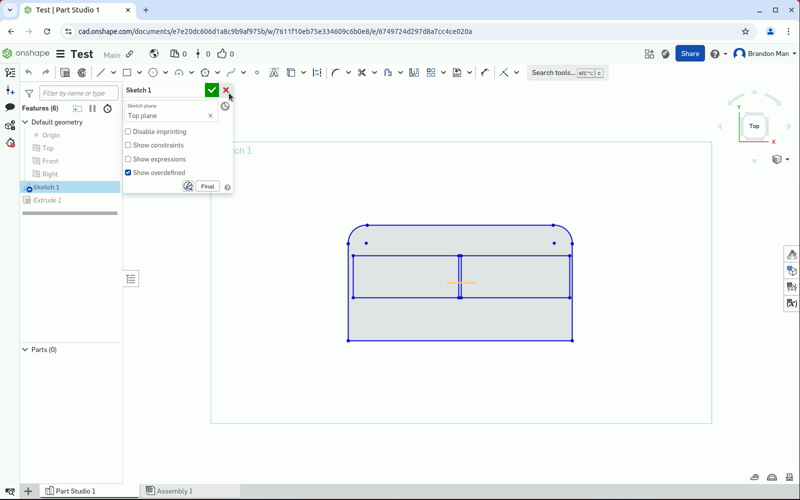
click(229, 92)
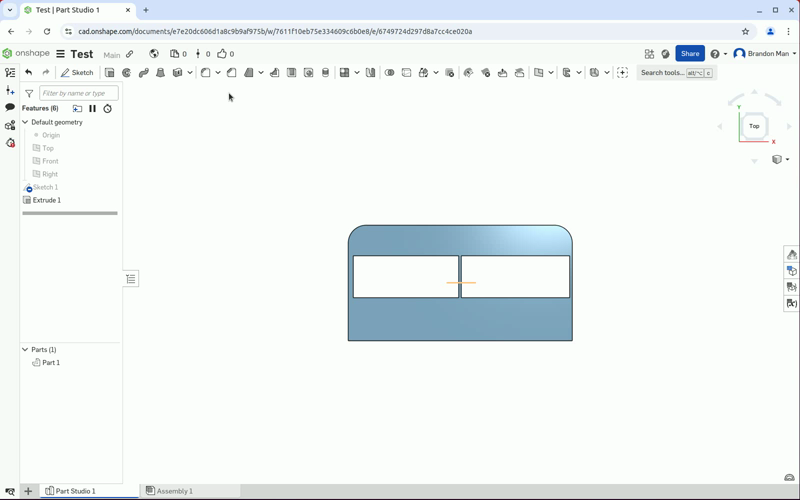
mouse_move(541, 75)
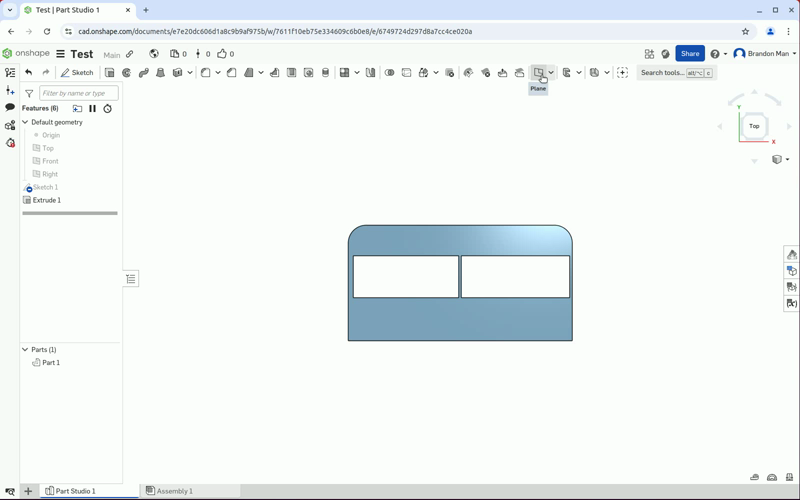
click(541, 75)
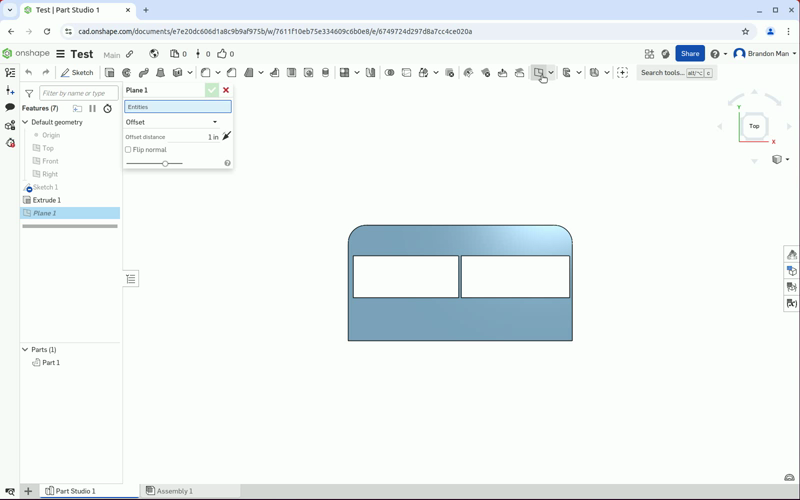
mouse_move(73, 150)
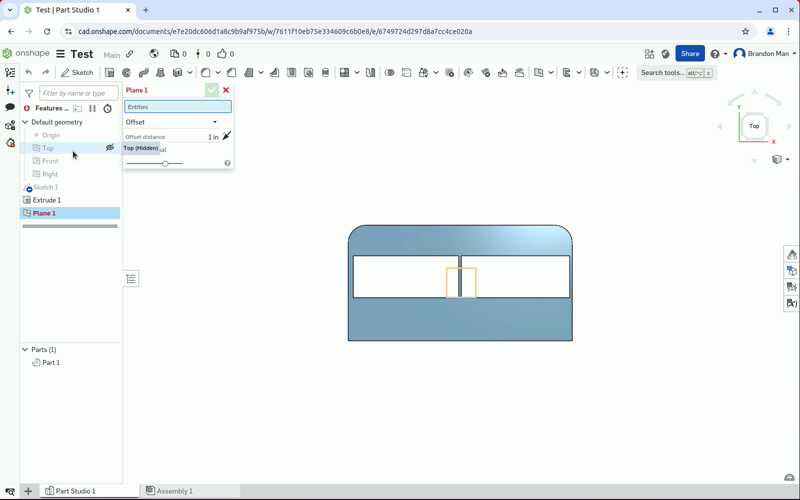
click(73, 150)
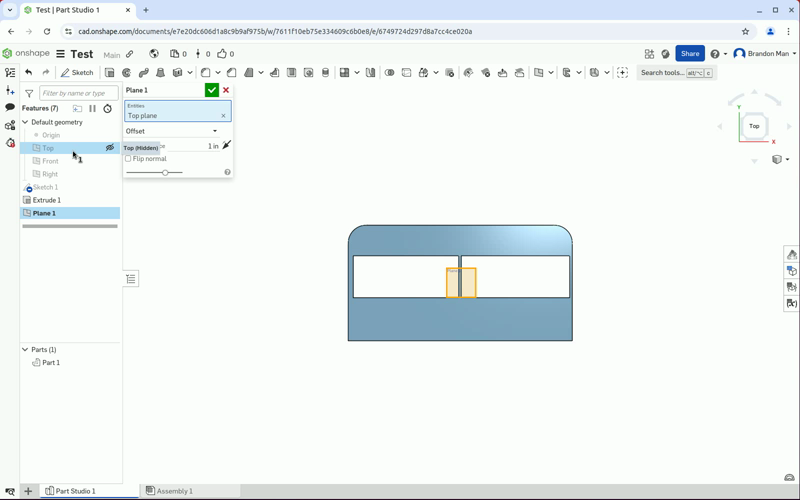
key(tab, 2)
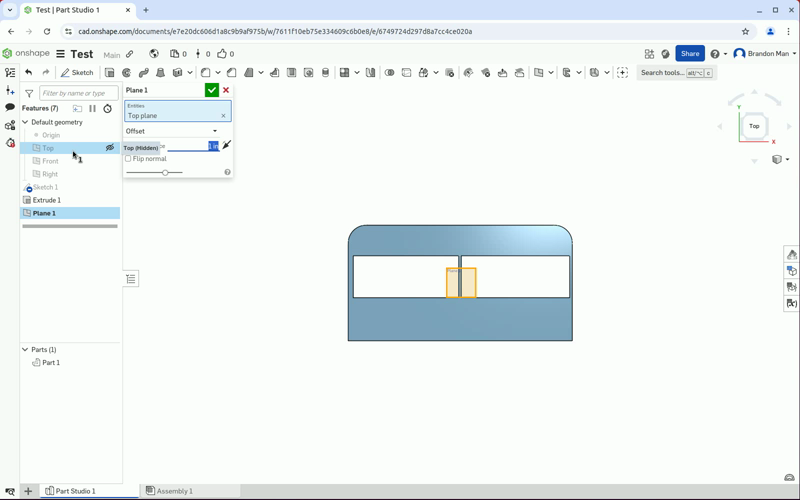
text(0.709)
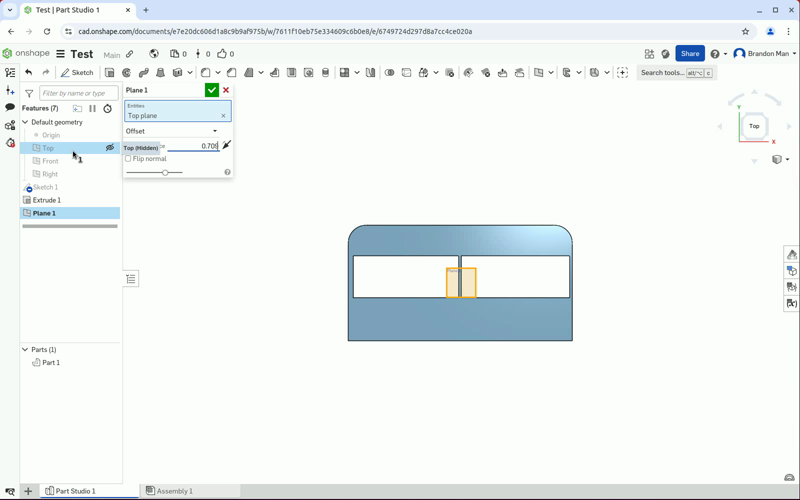
key(enter, 2)
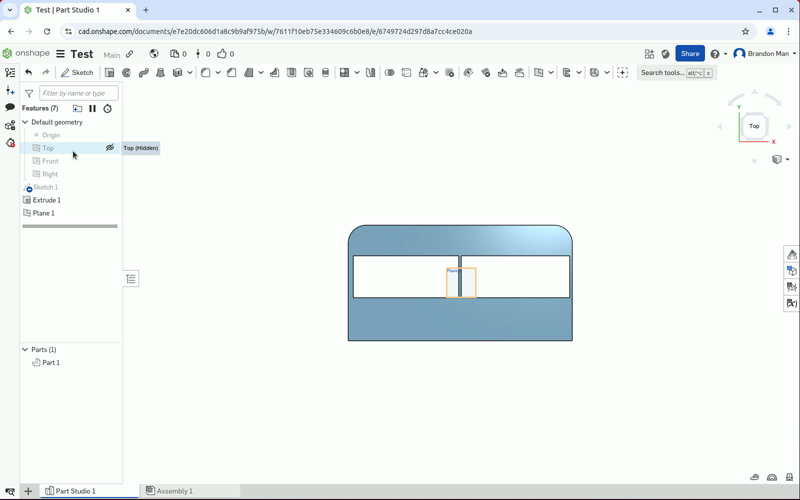
key(shift+s)
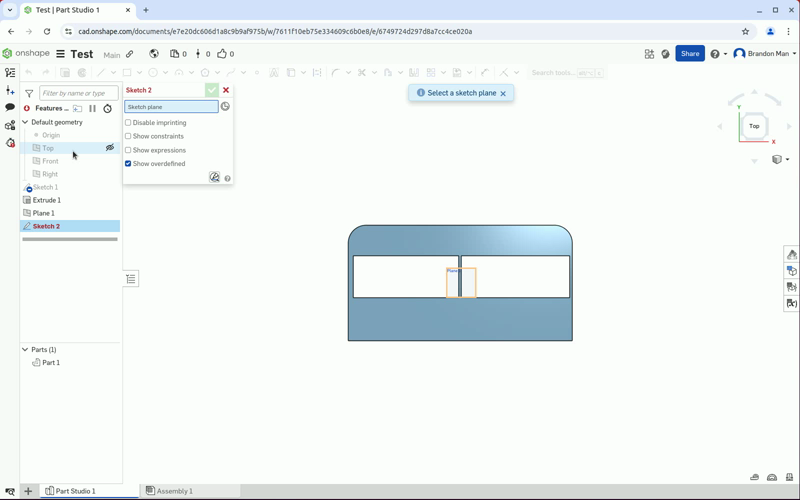
mouse_move(73, 215)
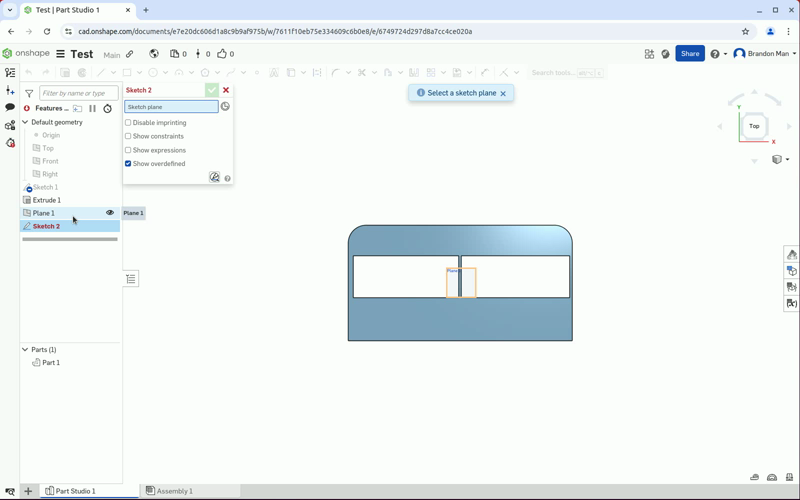
click(73, 215)
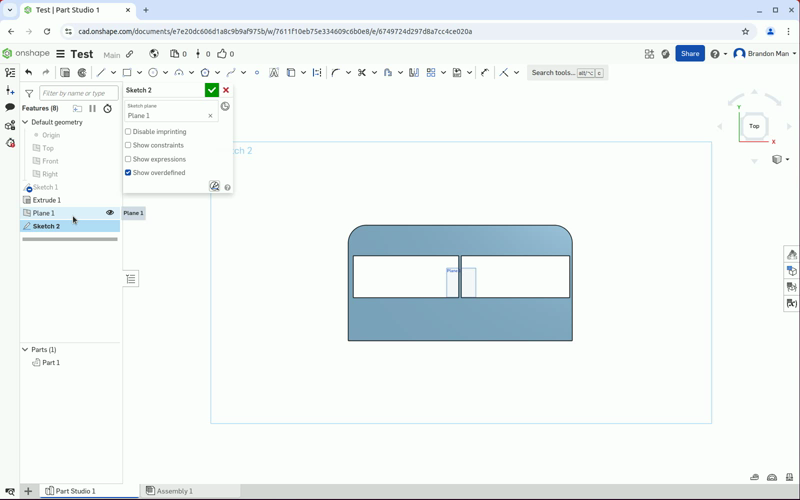
mouse_move(73, 352)
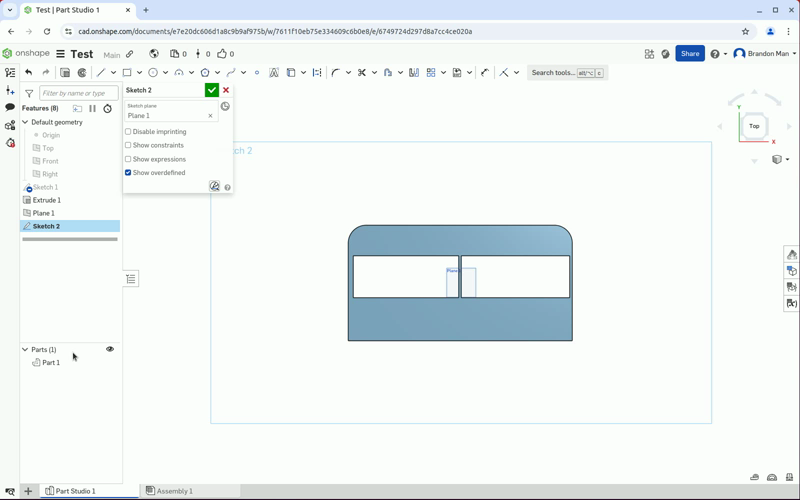
key(y)
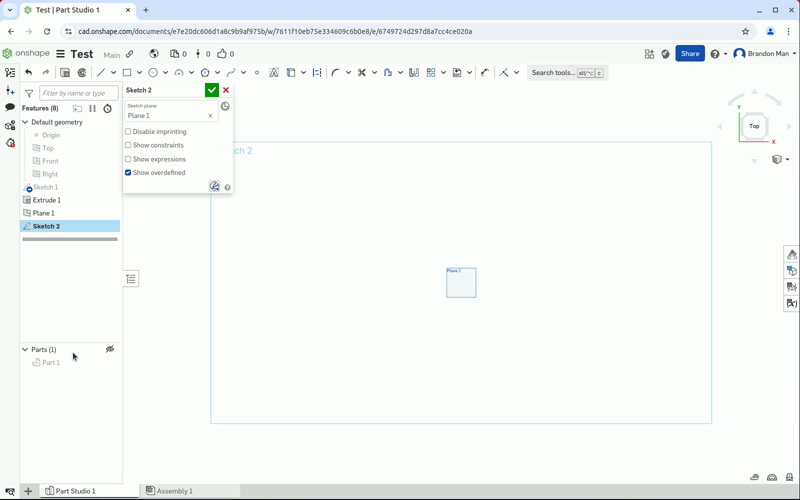
key(l)
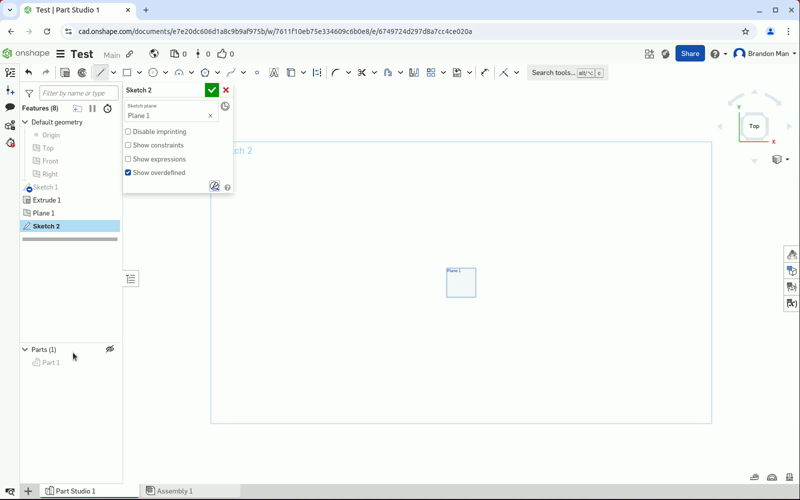
key_down(shift)
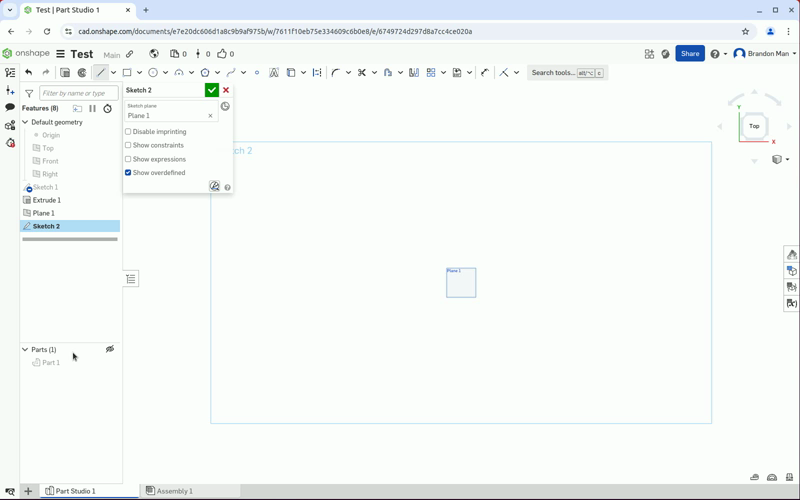
mouse_move(382, 227)
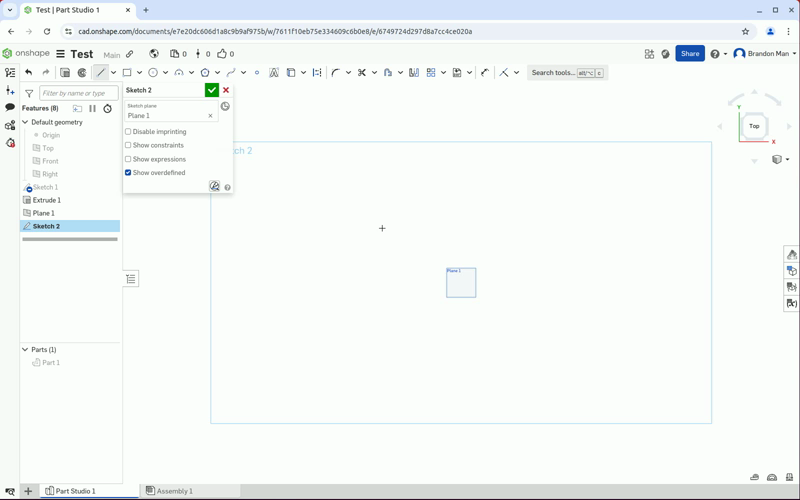
click(382, 227)
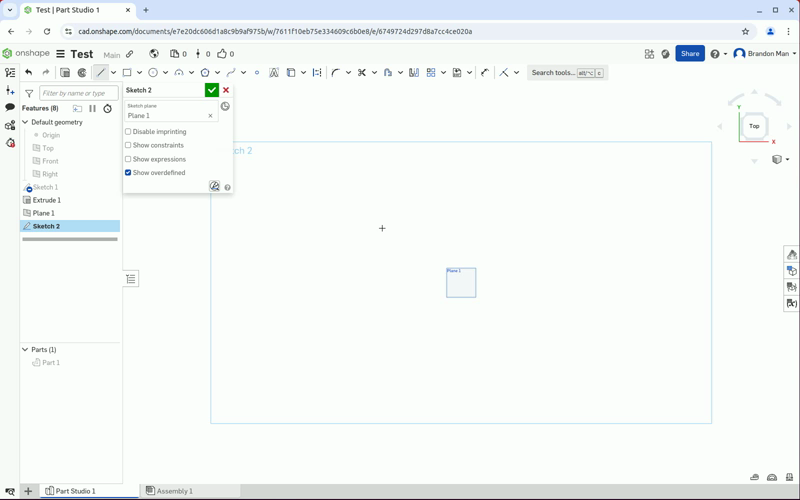
key_up(shift)
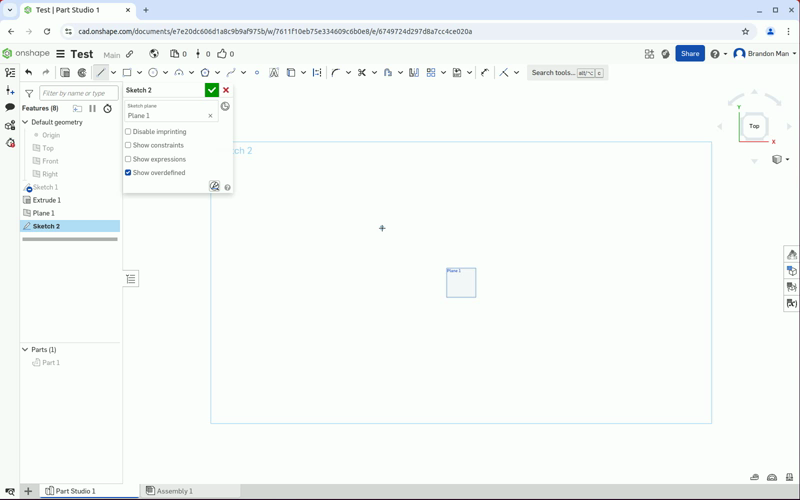
key_down(shift)
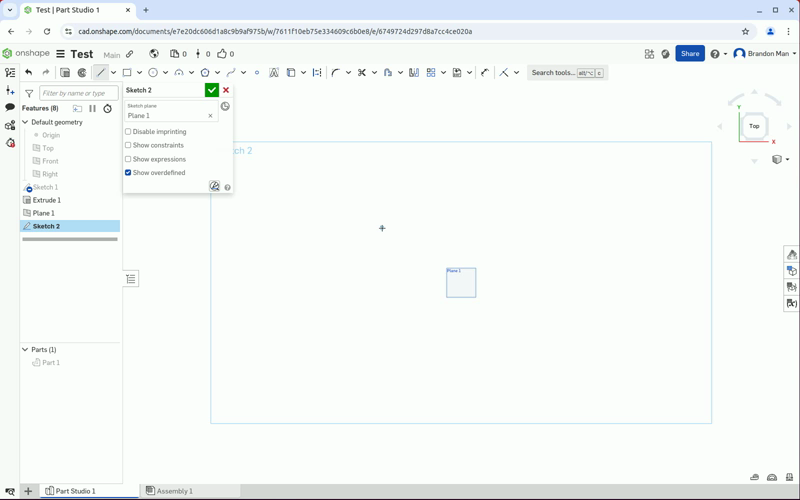
mouse_move(537, 227)
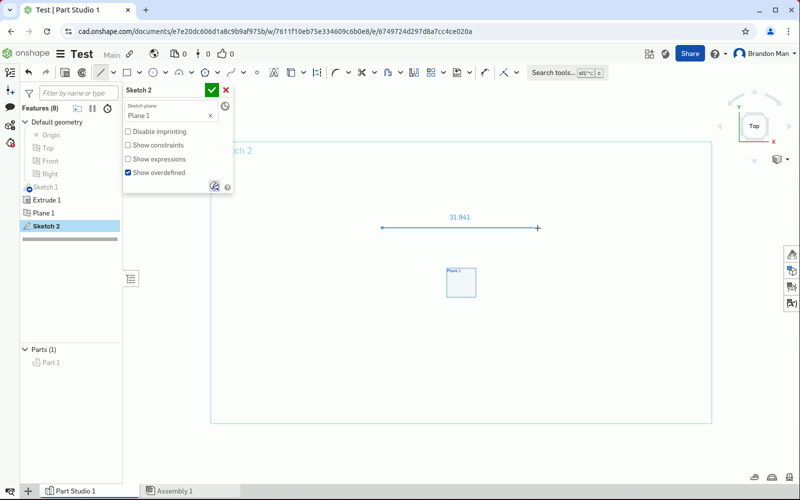
click(537, 227)
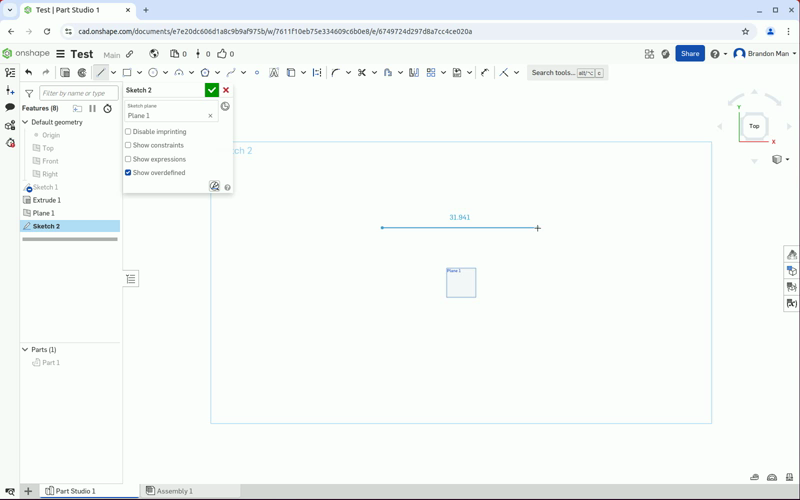
key_up(shift)
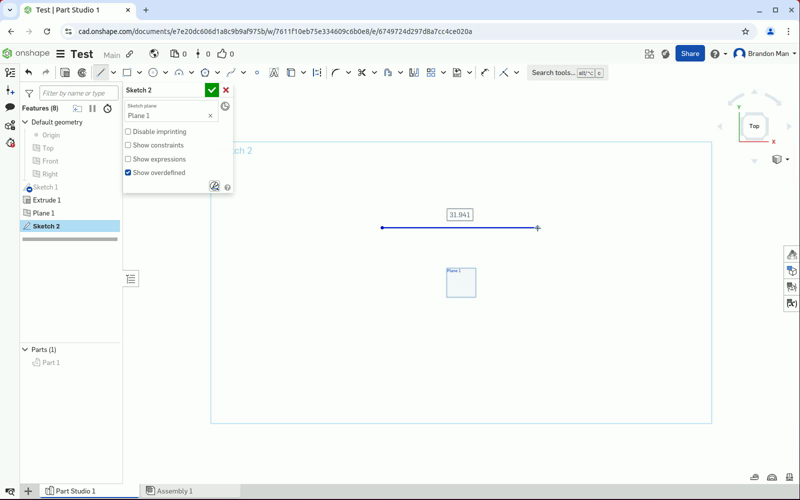
key_down(shift)
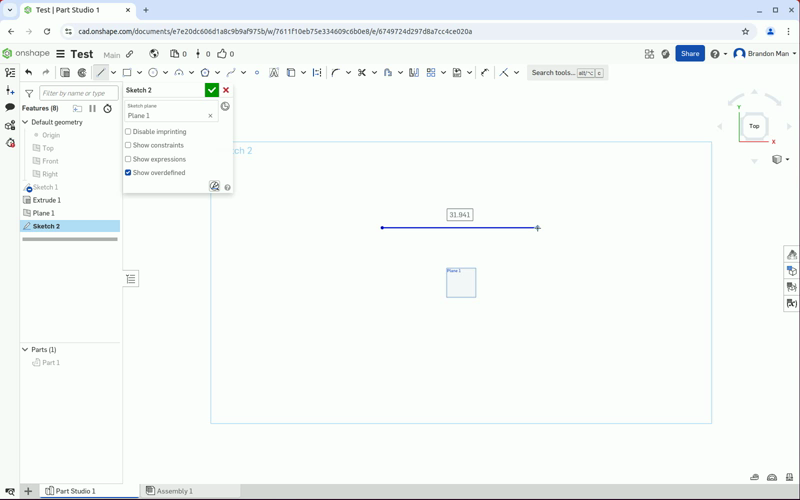
mouse_move(567, 227)
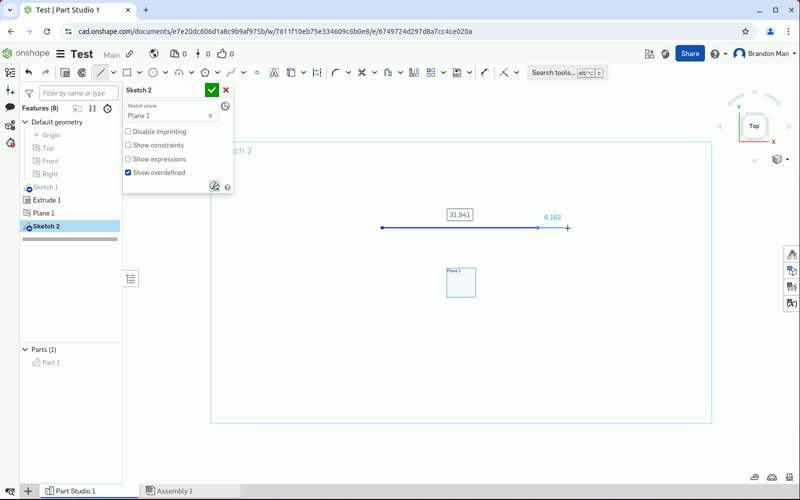
mouse_move(537, 224)
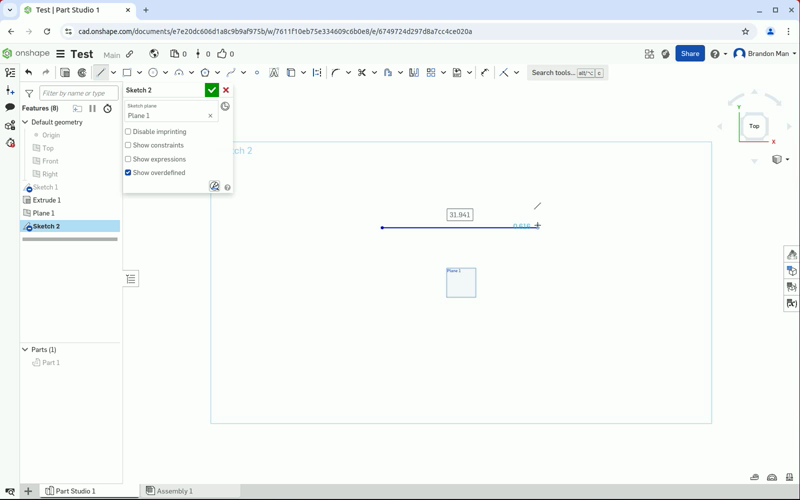
scroll(6)
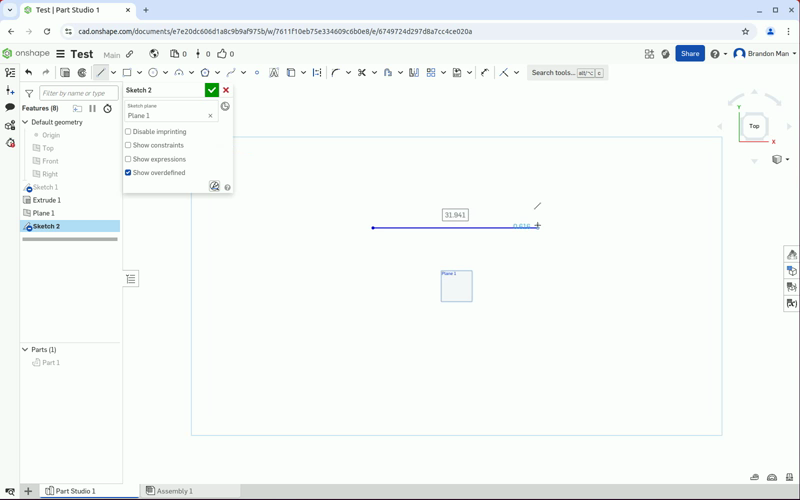
scroll(6)
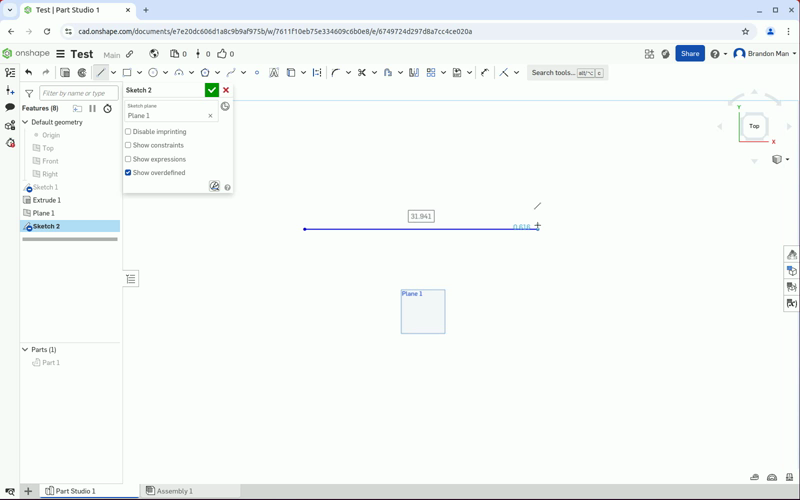
scroll(6)
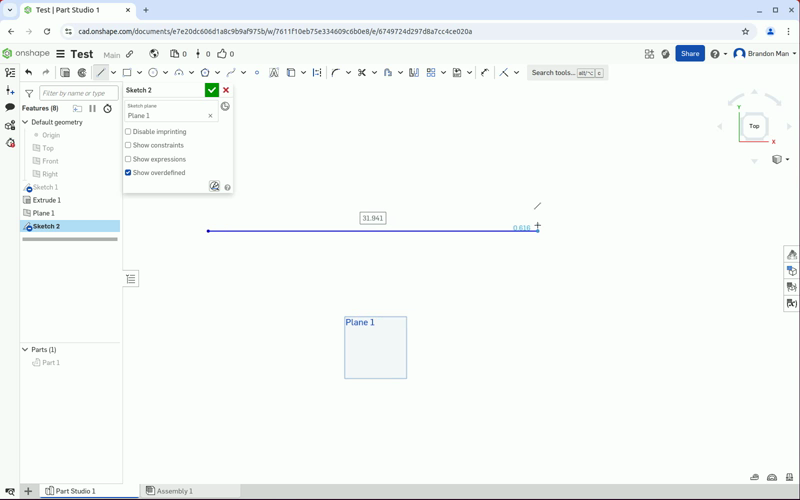
scroll(6)
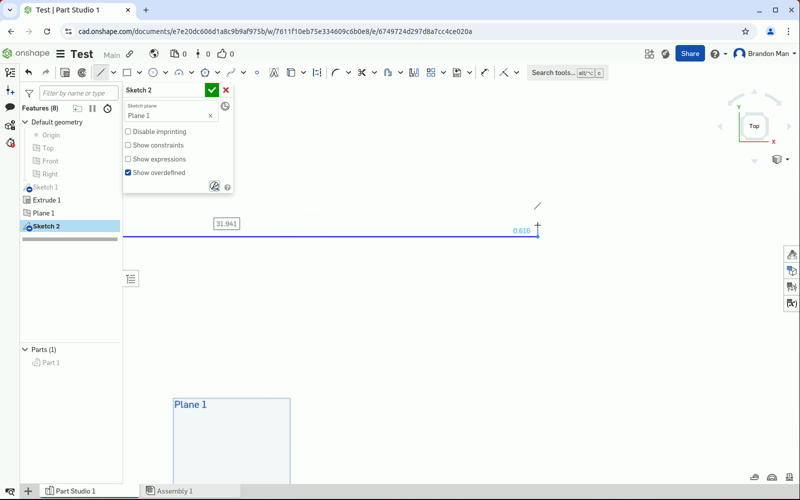
scroll(6)
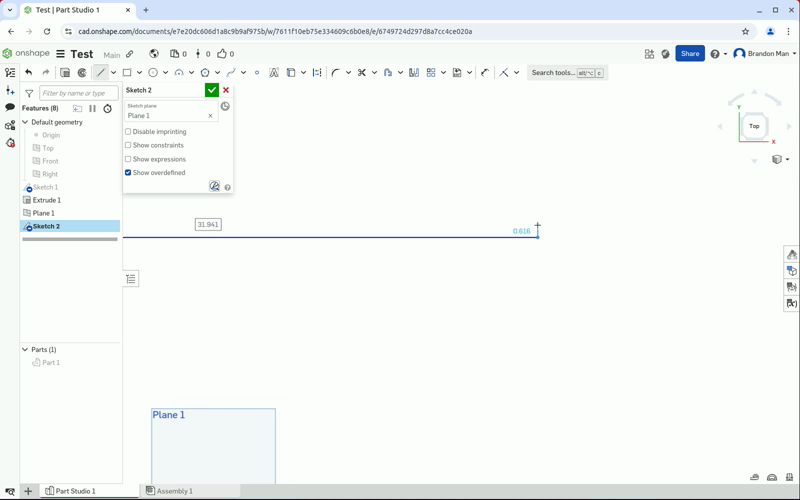
scroll(6)
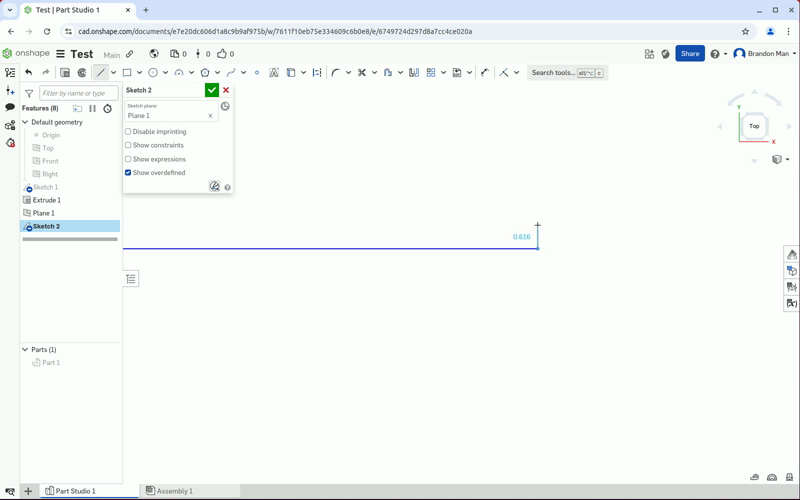
scroll(6)
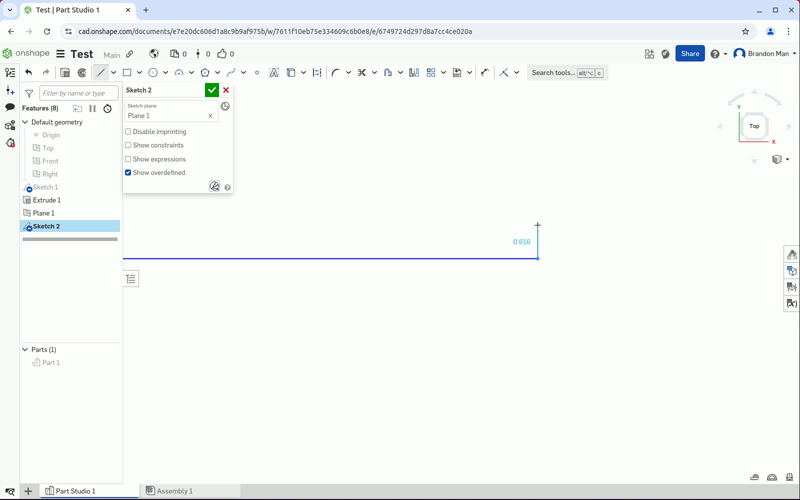
click(537, 224)
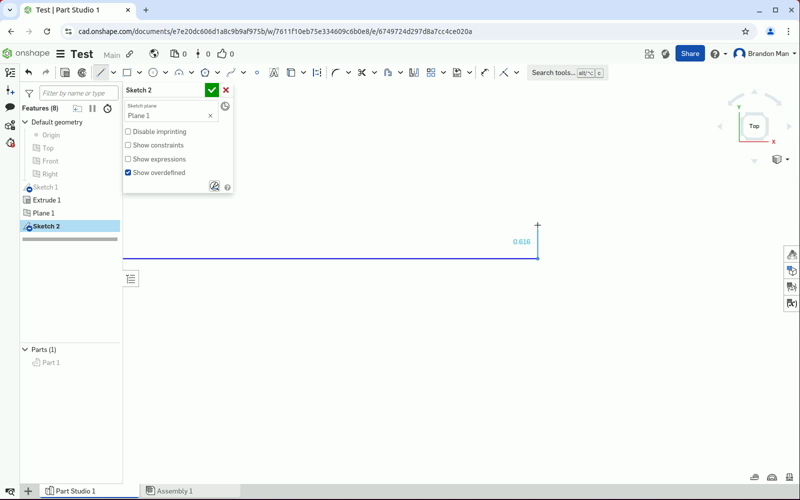
scroll(-6)
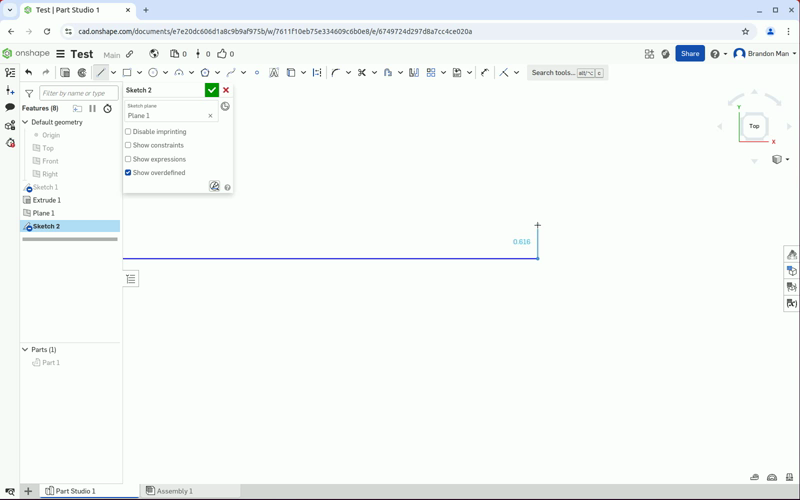
scroll(-6)
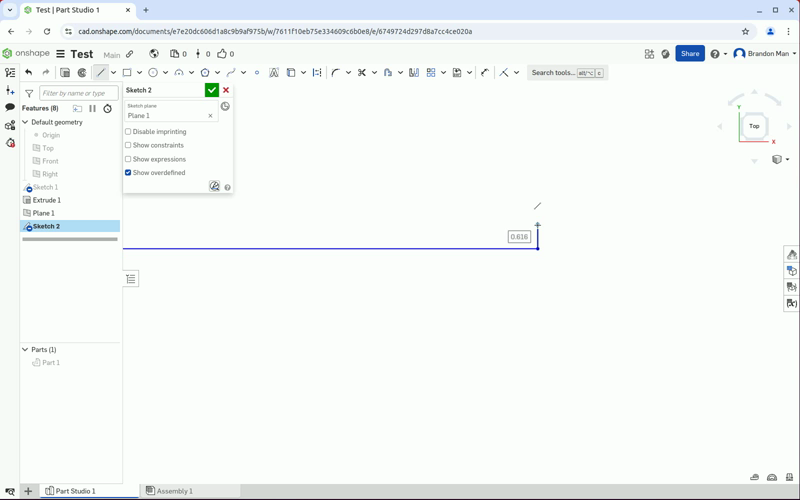
scroll(-6)
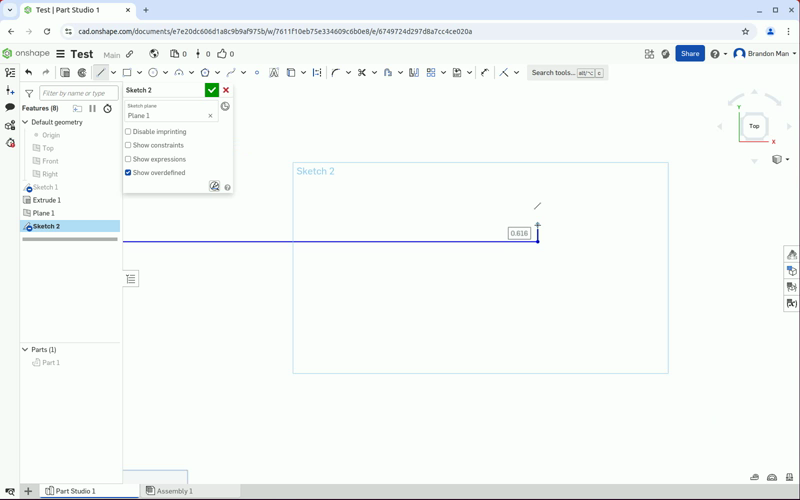
scroll(-6)
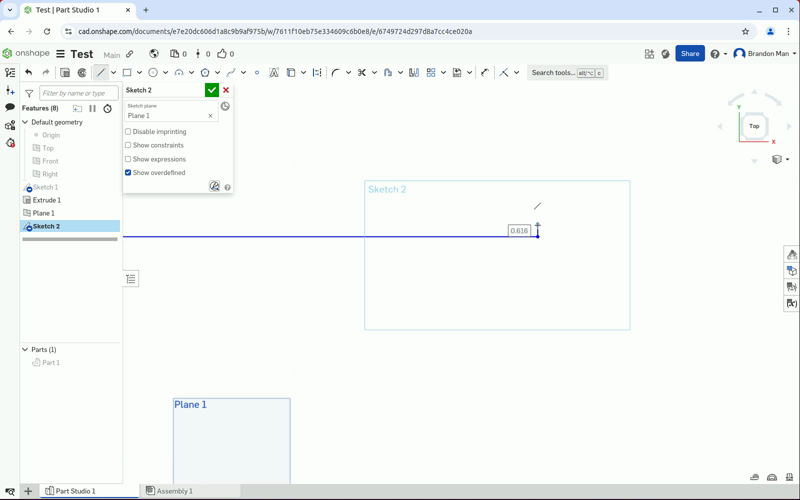
scroll(-6)
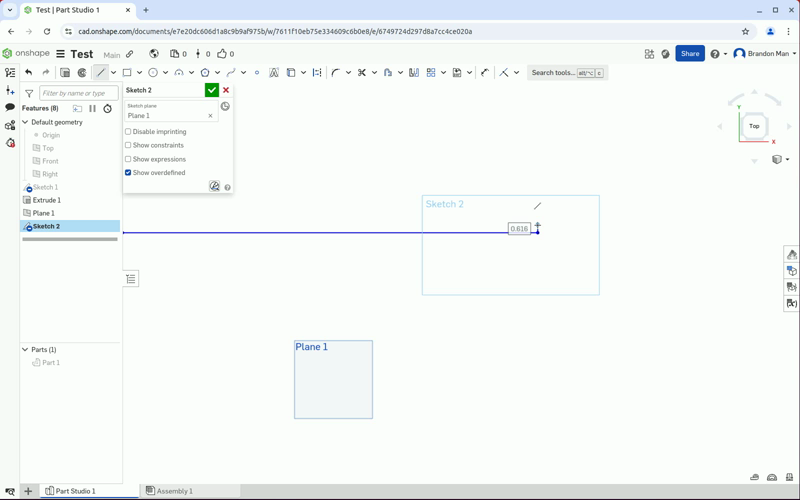
scroll(-6)
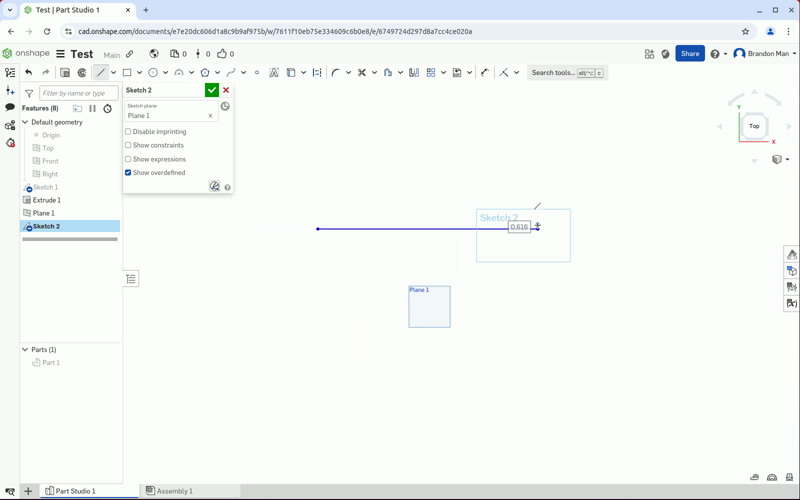
scroll(-6)
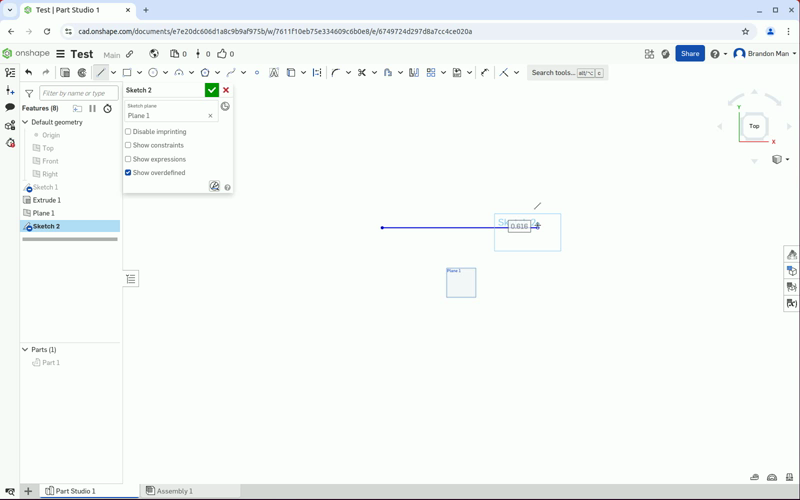
key_up(shift)
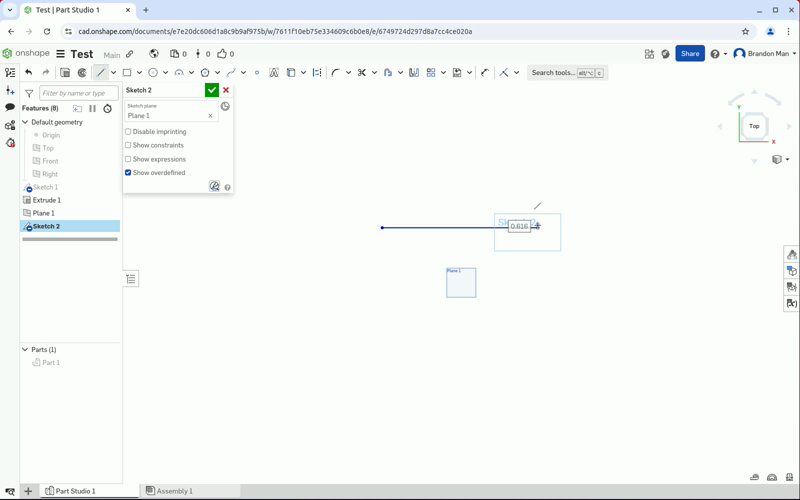
key_down(shift)
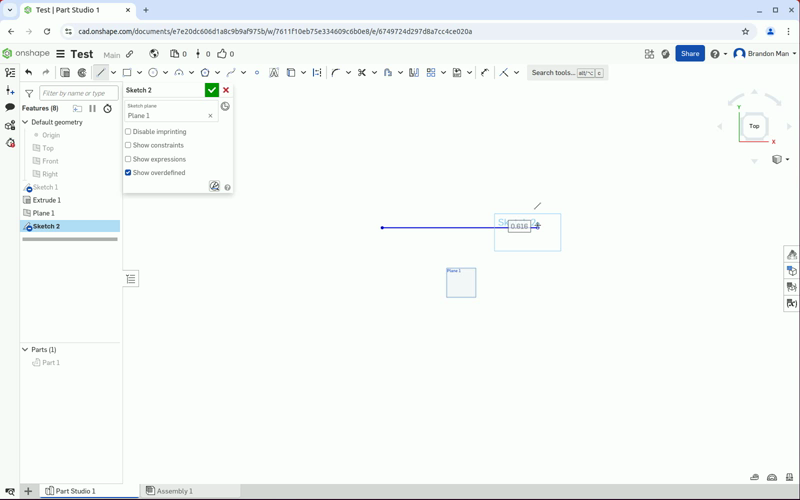
mouse_move(382, 224)
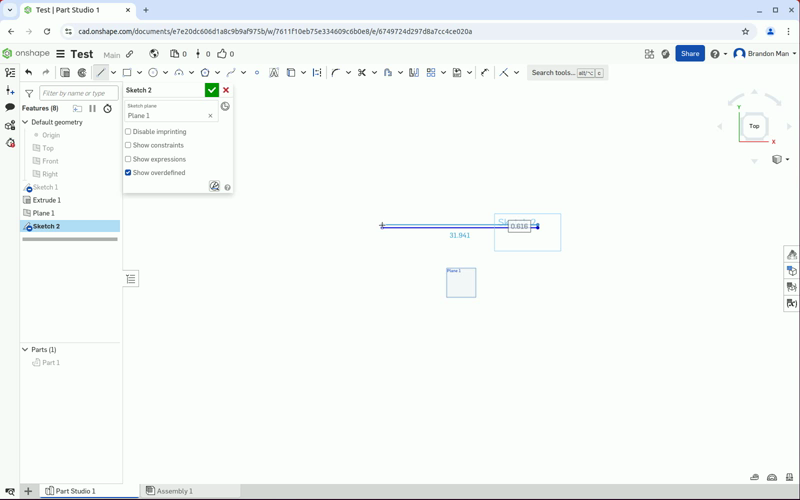
scroll(6)
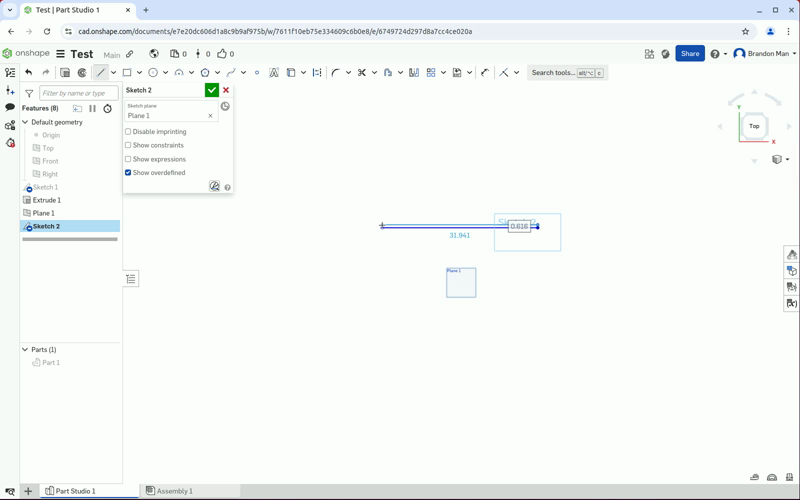
scroll(6)
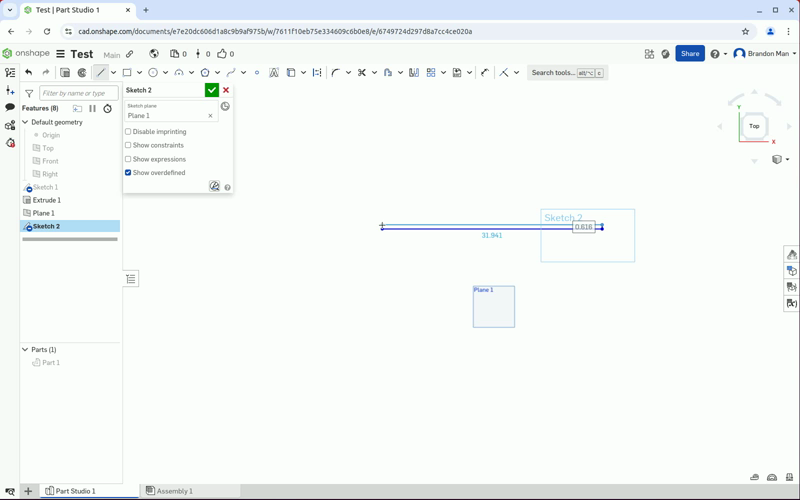
scroll(6)
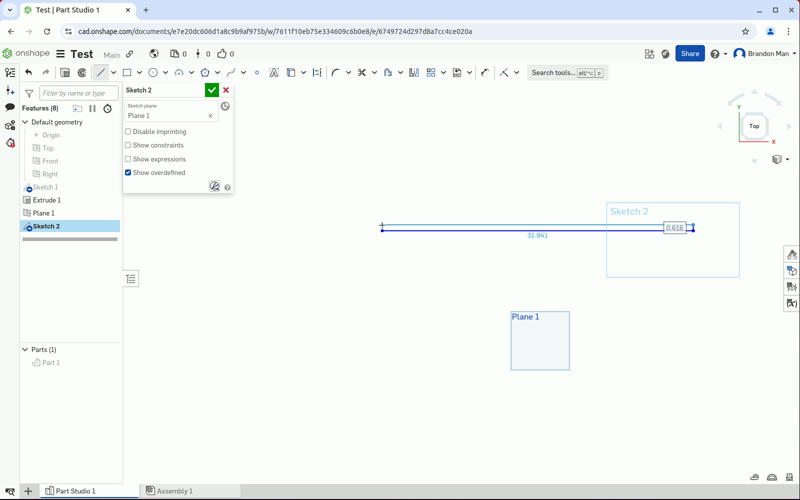
scroll(6)
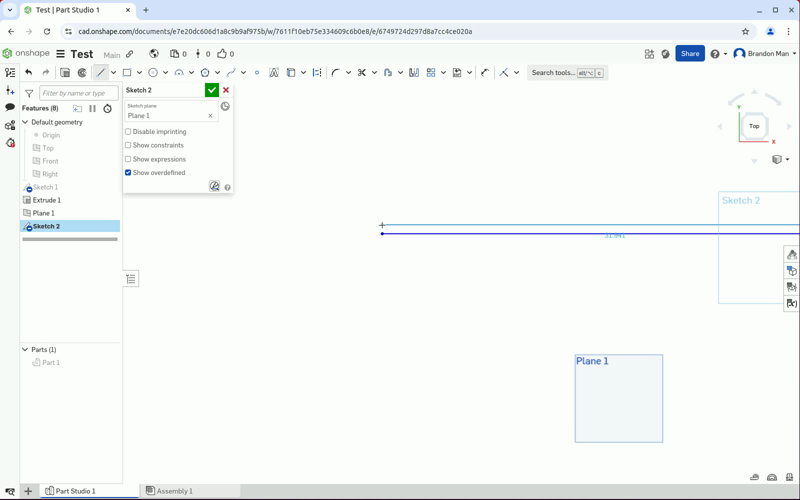
scroll(6)
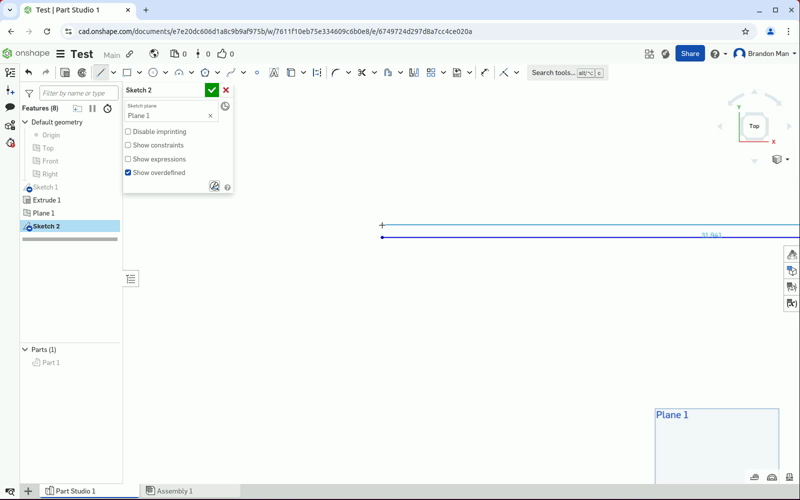
scroll(6)
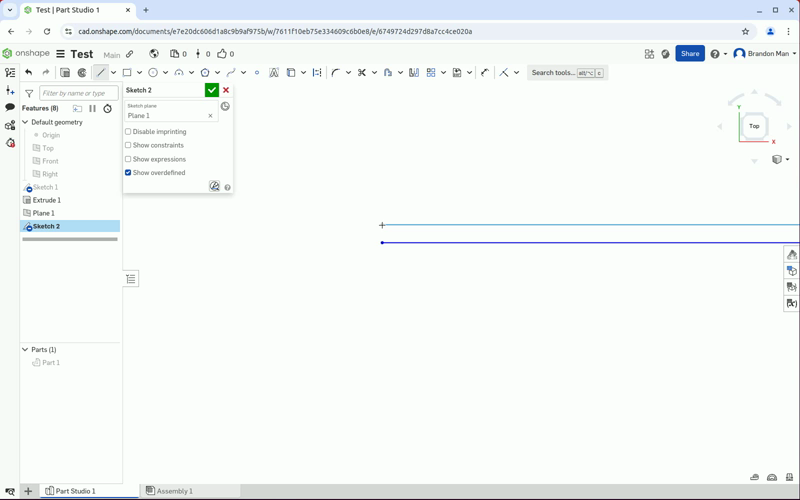
scroll(6)
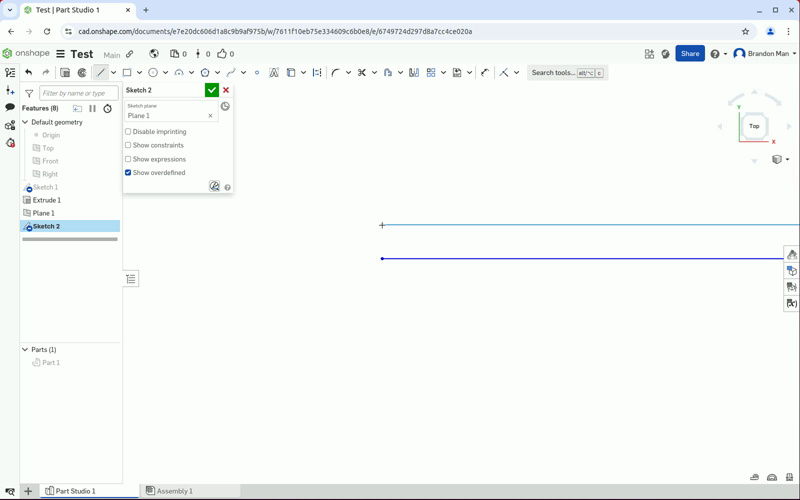
click(382, 224)
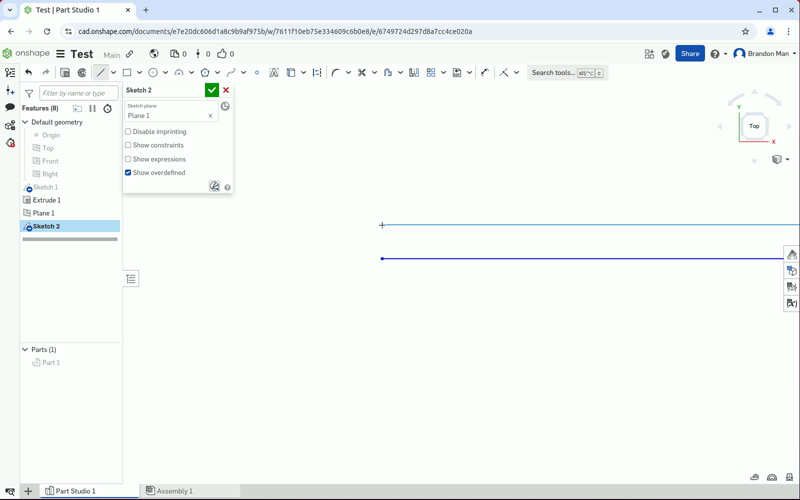
scroll(-6)
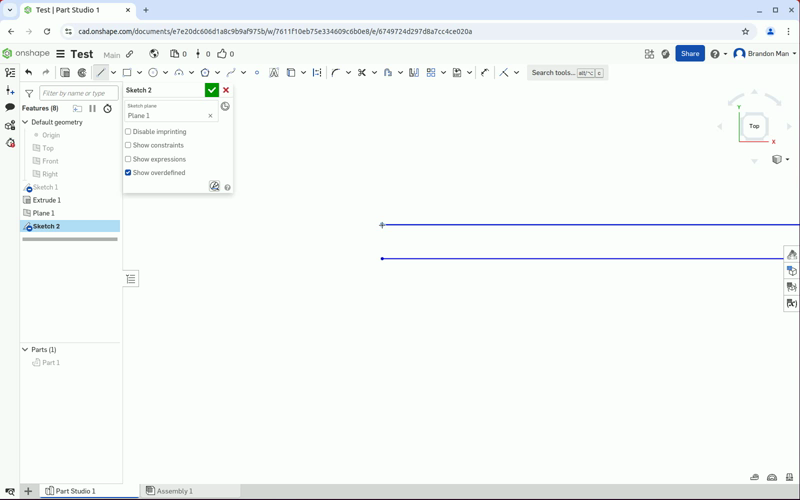
scroll(-6)
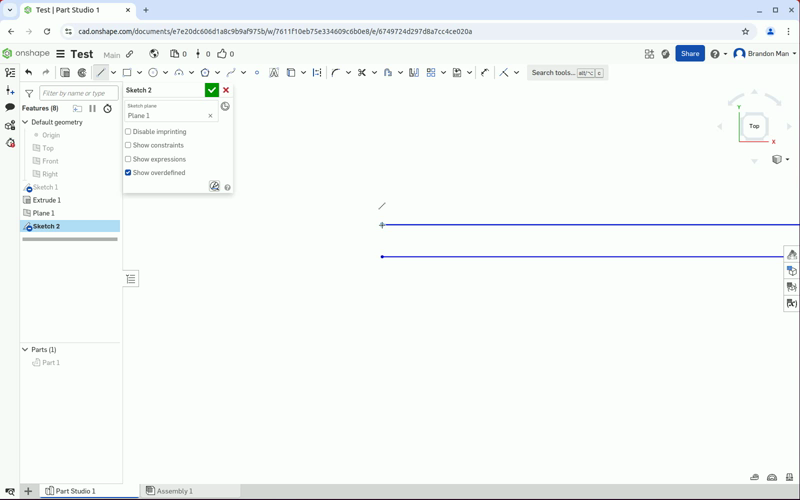
scroll(-6)
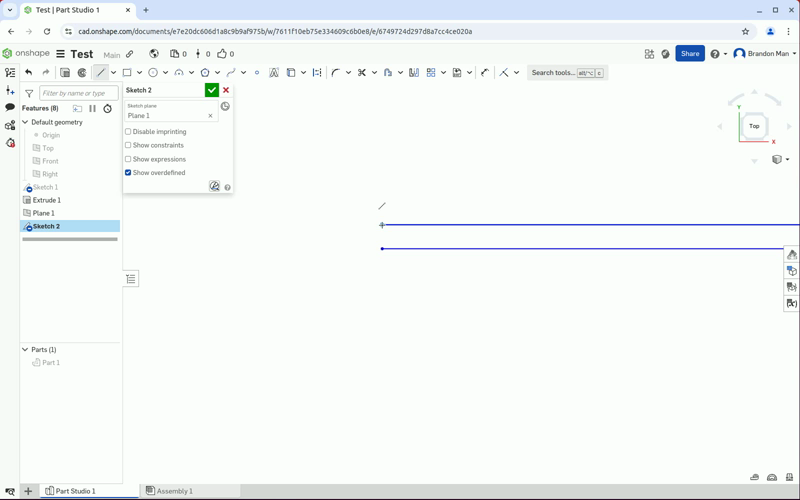
scroll(-6)
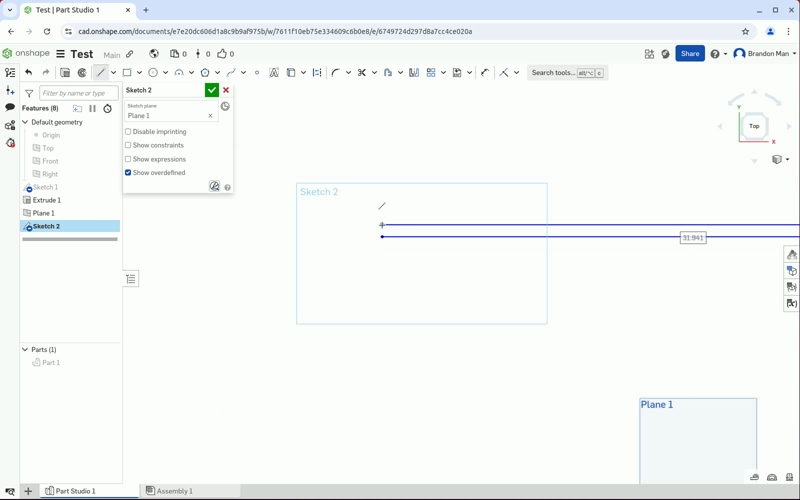
scroll(-6)
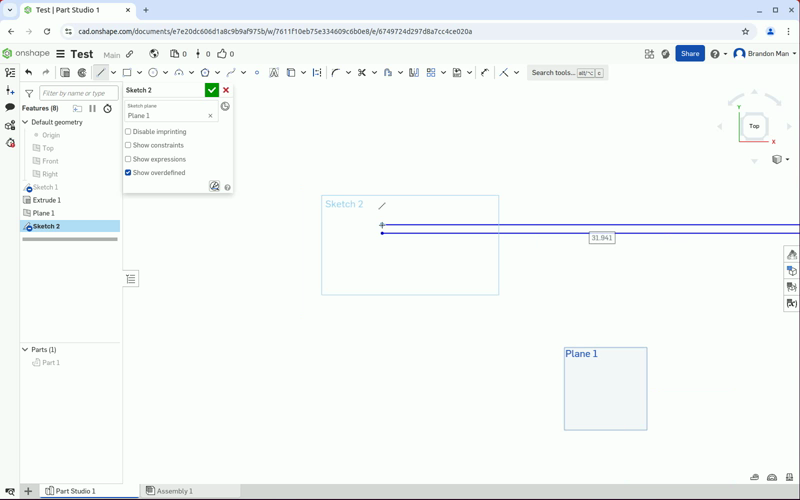
scroll(-6)
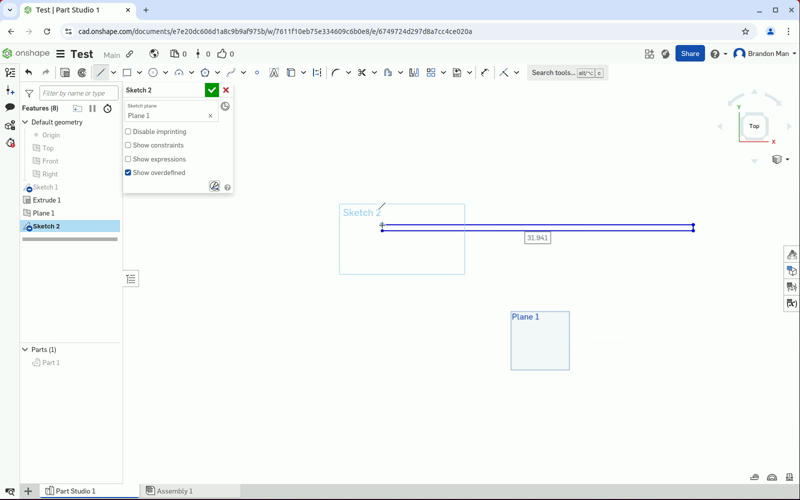
scroll(-6)
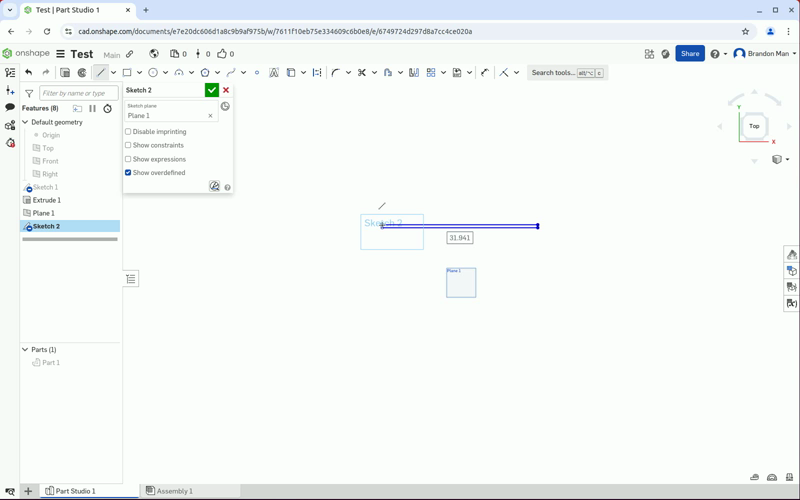
key_up(shift)
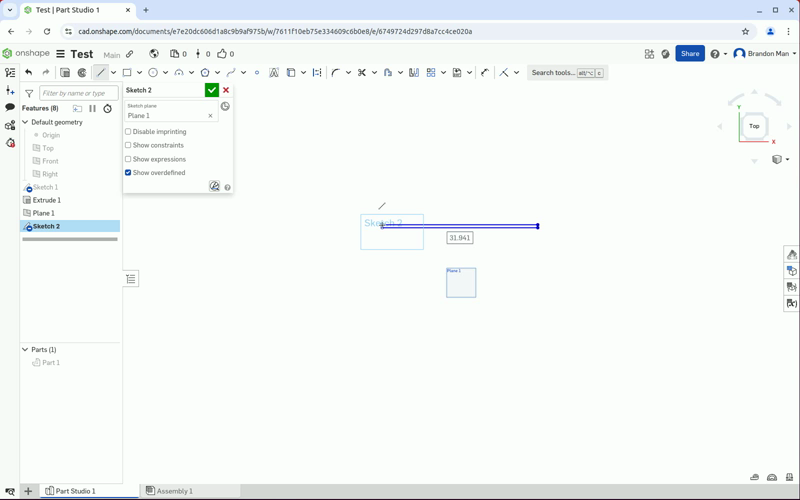
mouse_move(412, 224)
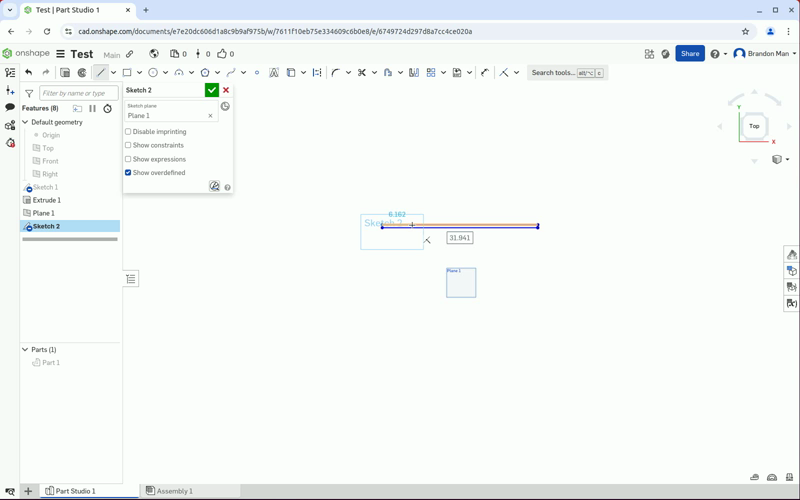
key_down(shift)
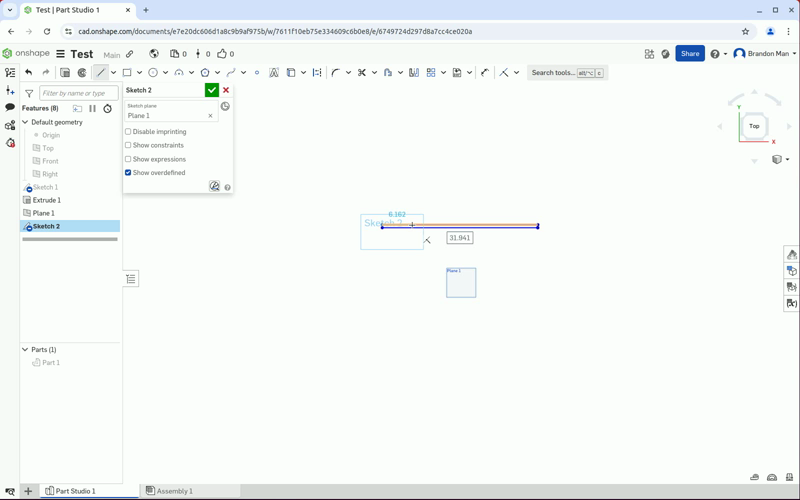
mouse_move(382, 227)
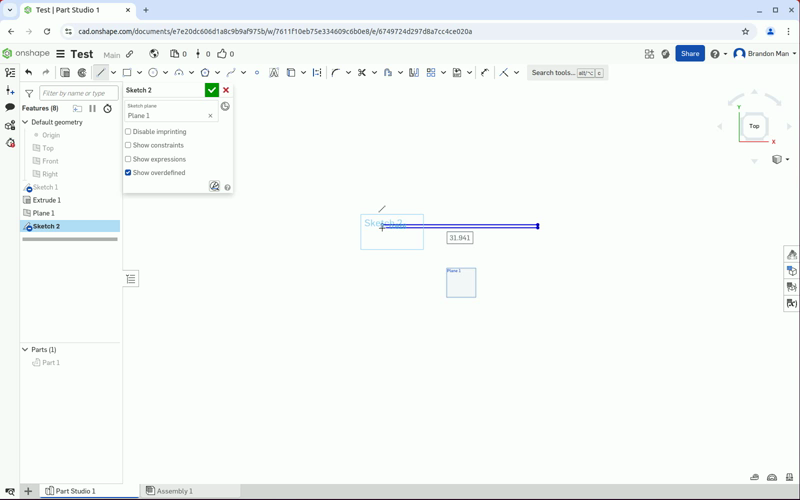
scroll(6)
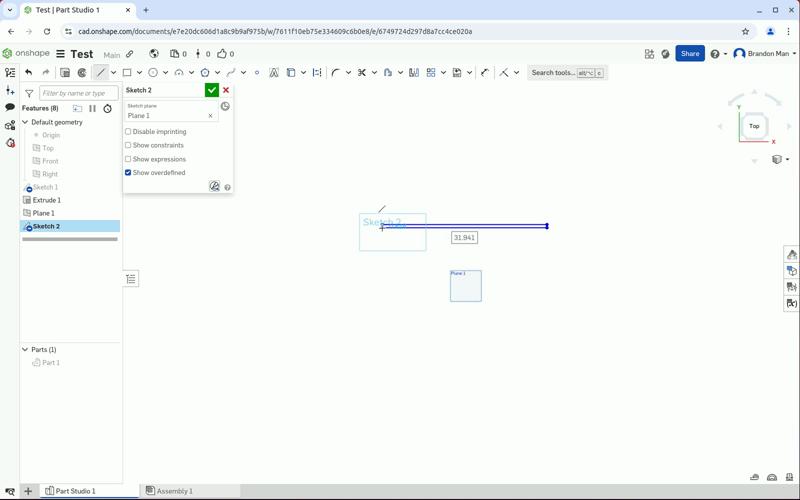
scroll(6)
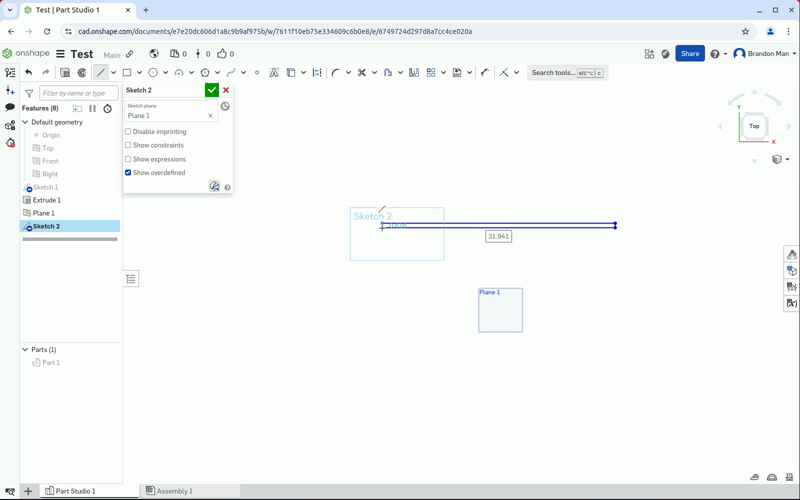
scroll(6)
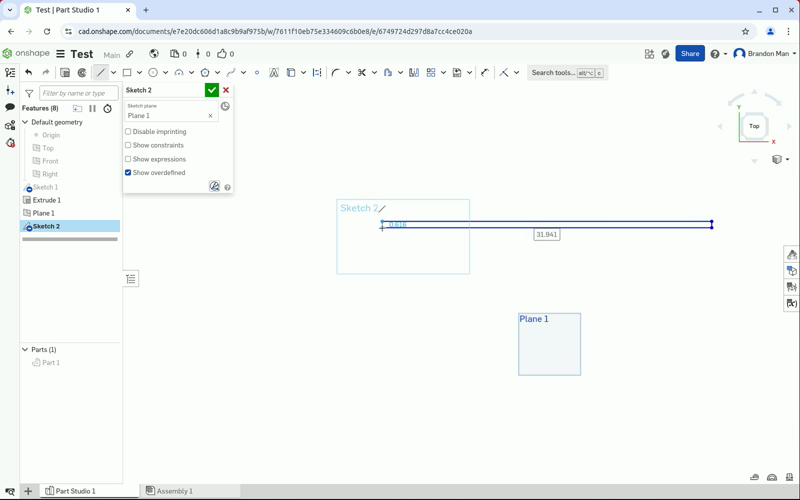
scroll(6)
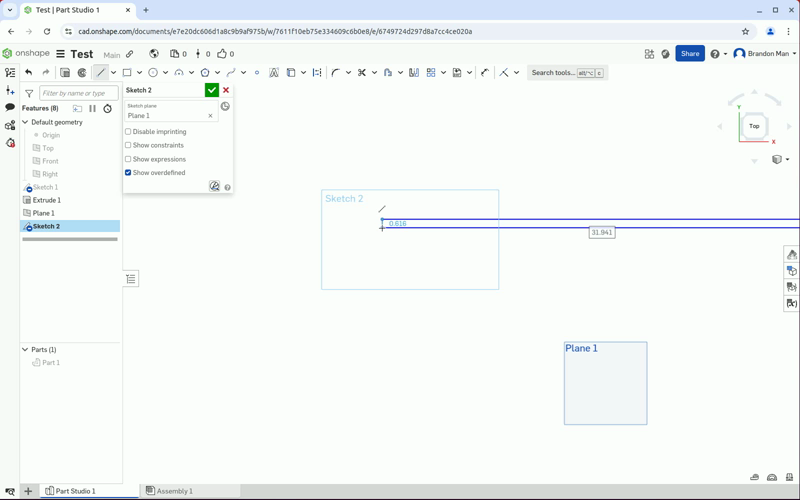
scroll(6)
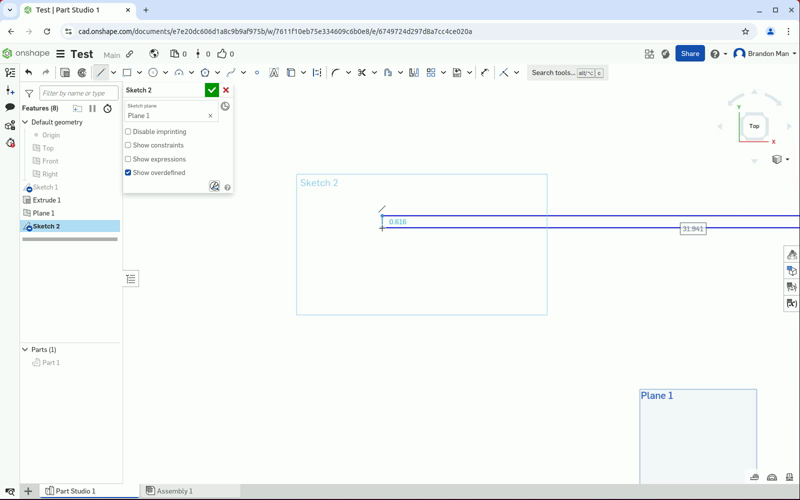
scroll(6)
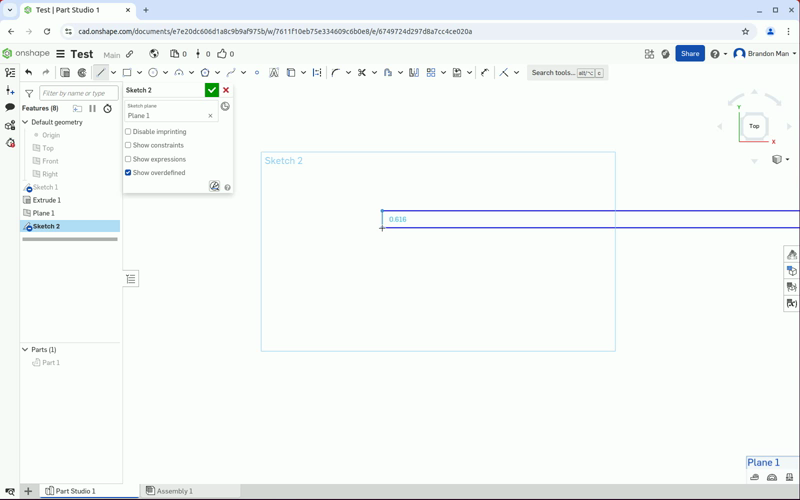
scroll(6)
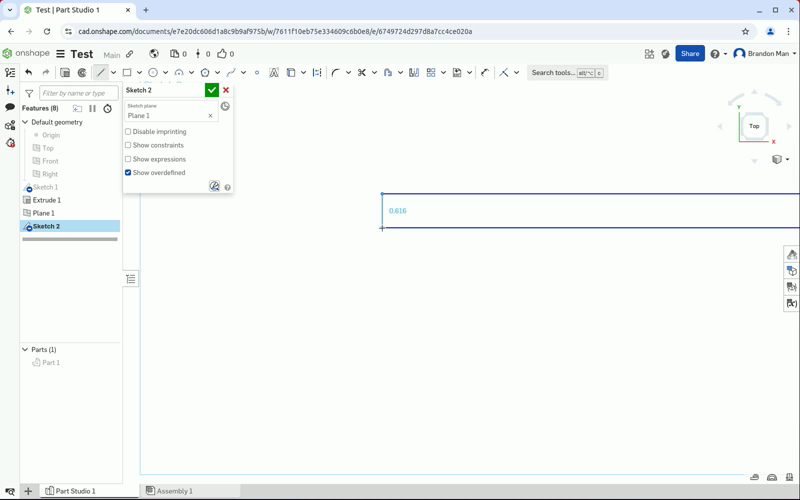
key_up(shift)
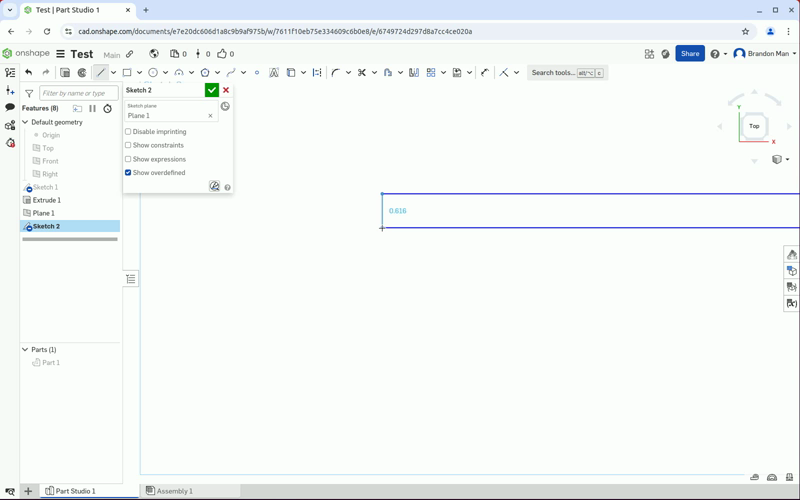
click(382, 227)
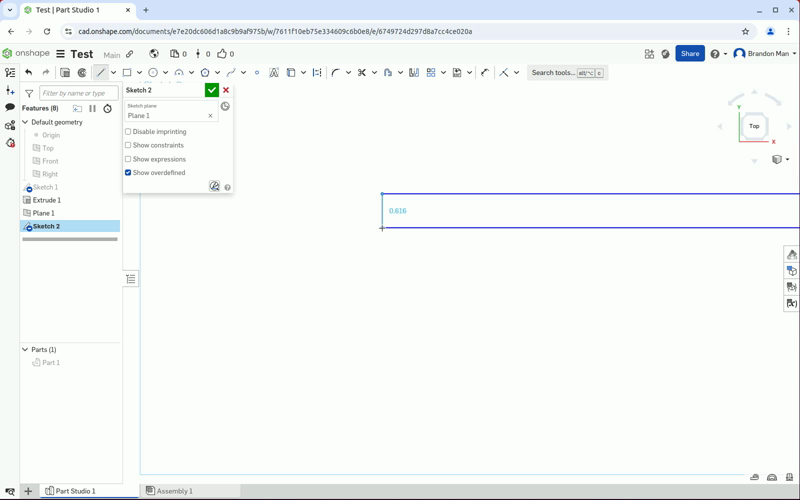
scroll(-6)
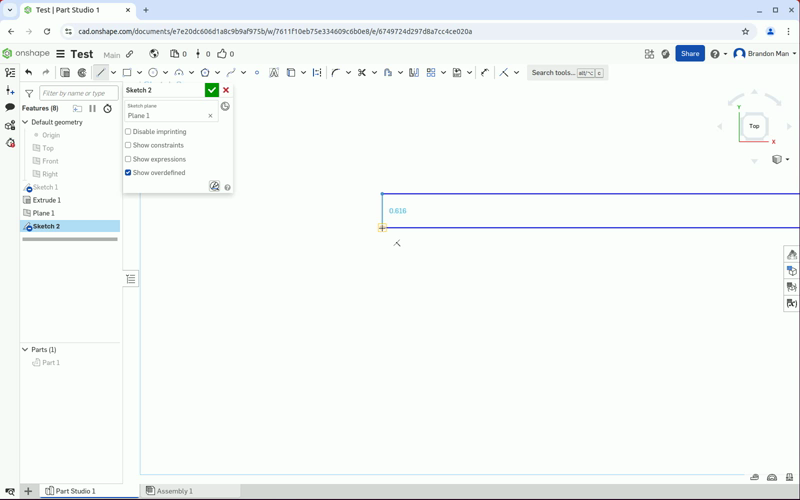
scroll(-6)
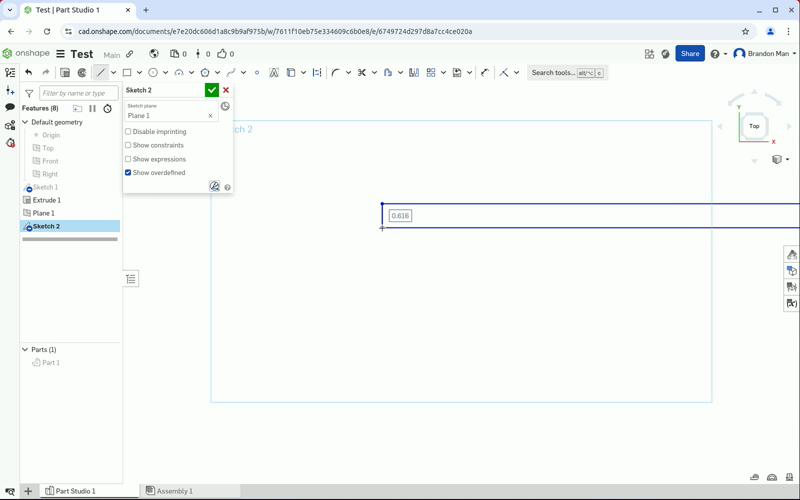
scroll(-6)
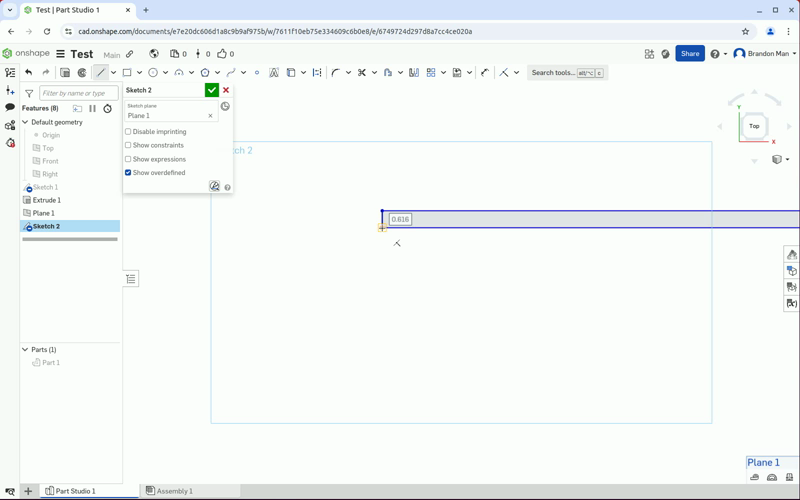
scroll(-6)
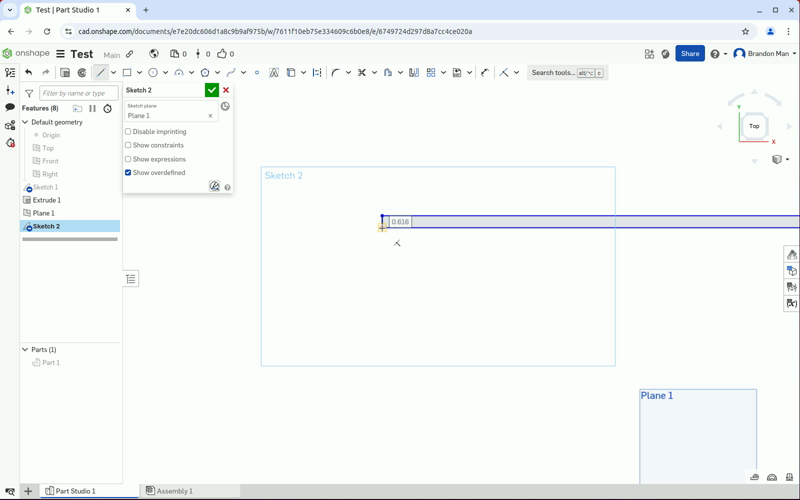
scroll(-6)
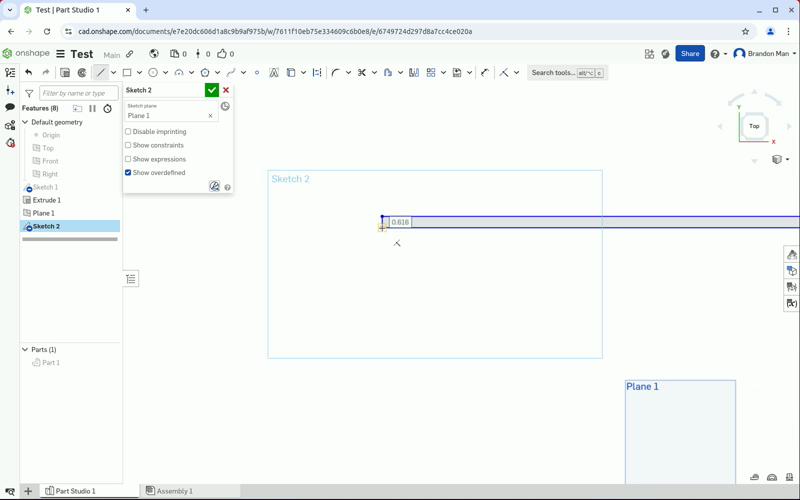
scroll(-6)
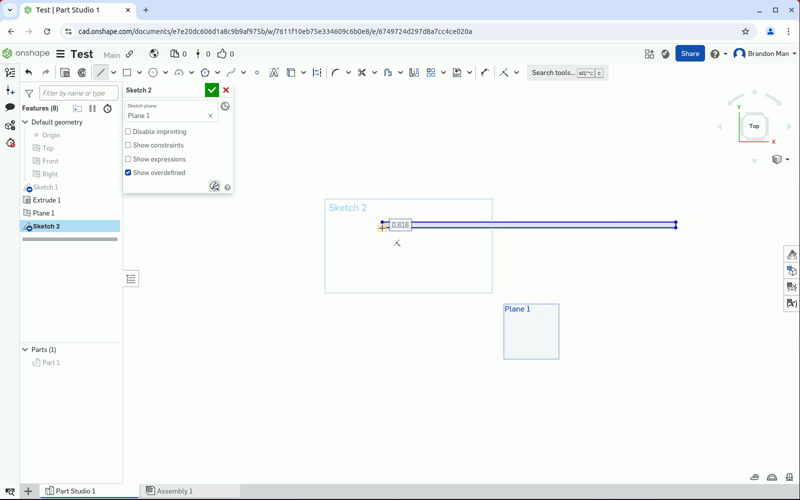
scroll(-6)
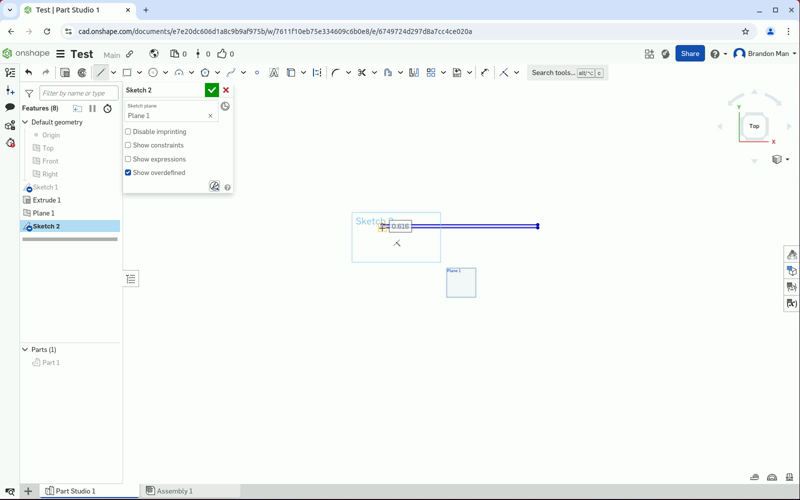
key(esc)
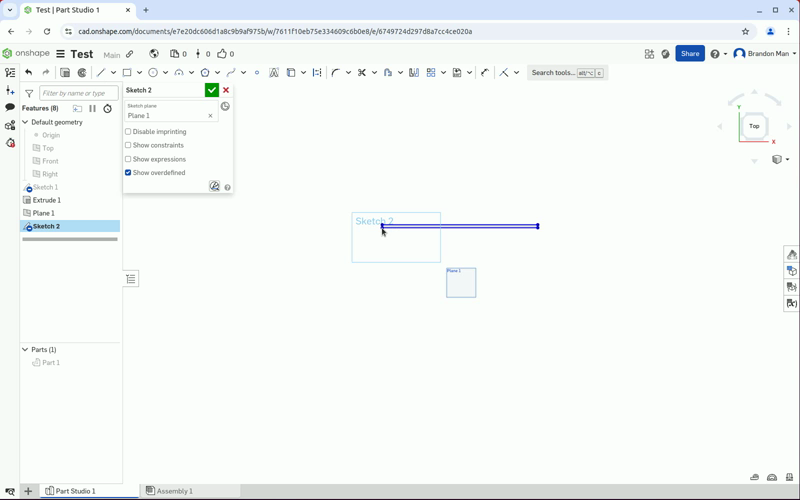
mouse_move(533, 225)
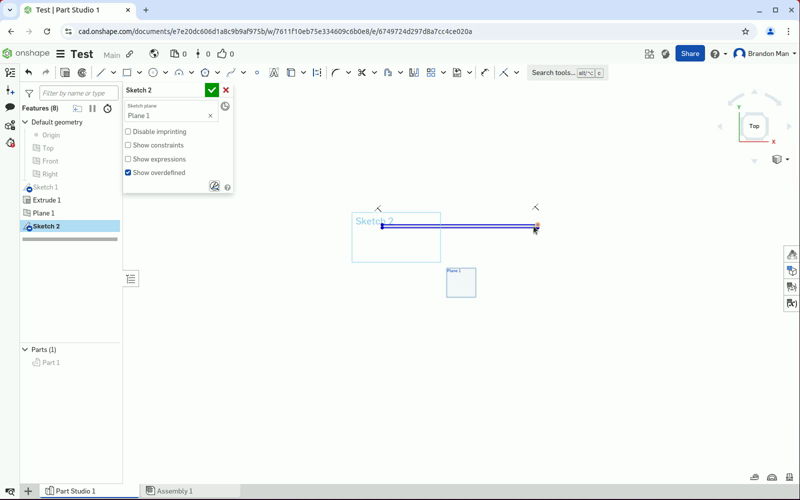
scroll(6)
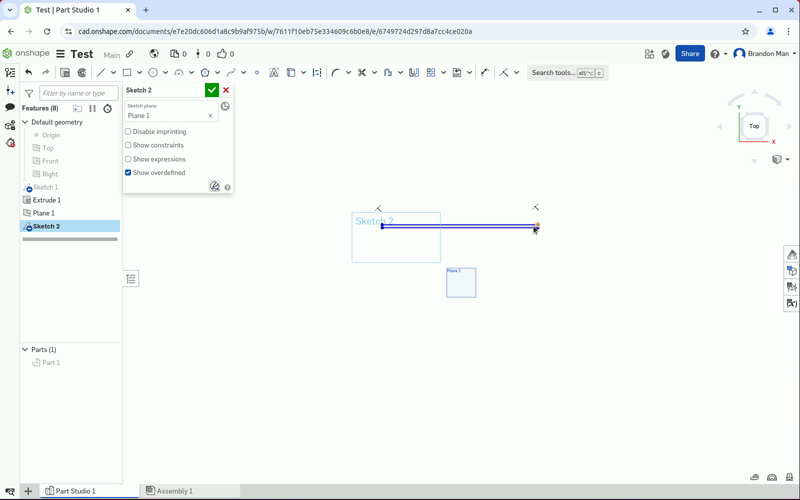
scroll(6)
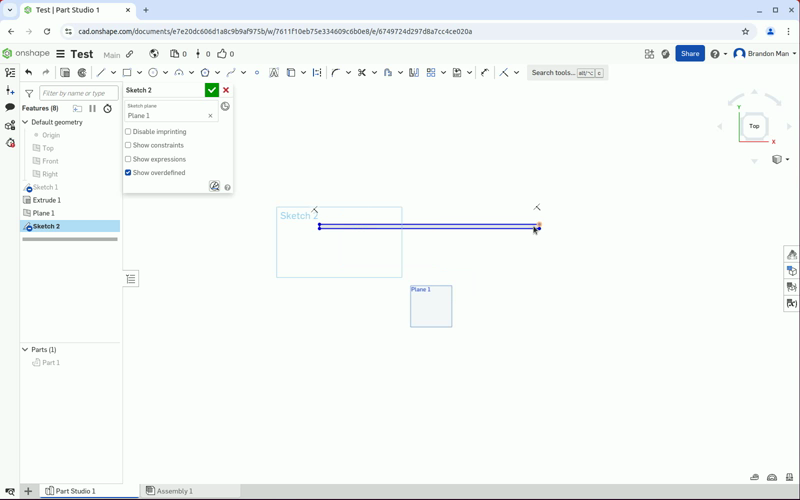
scroll(6)
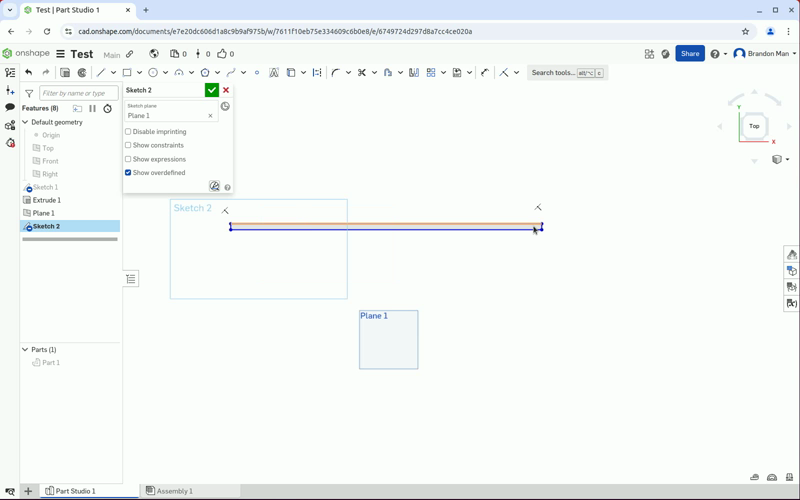
scroll(6)
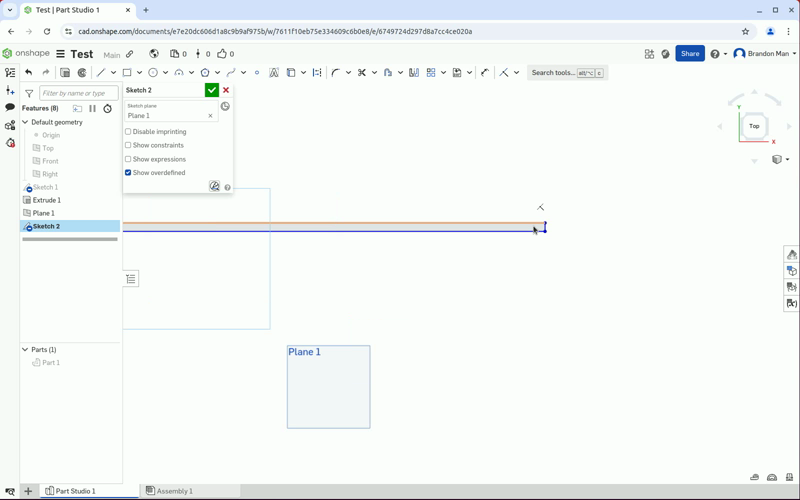
scroll(6)
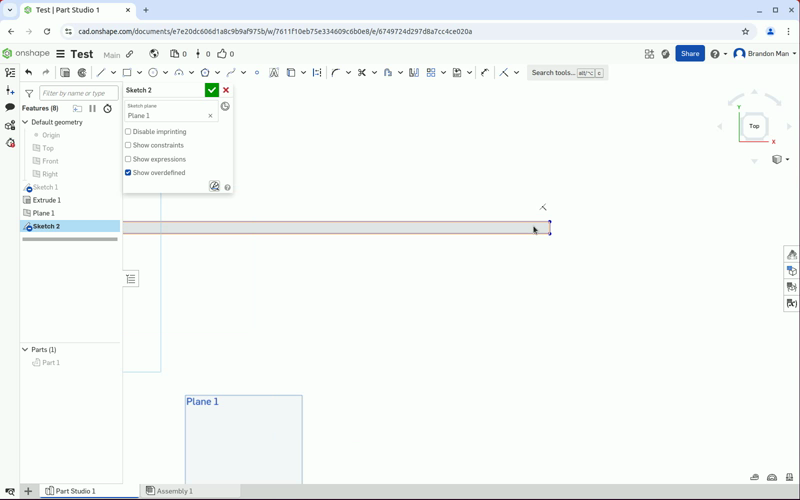
scroll(6)
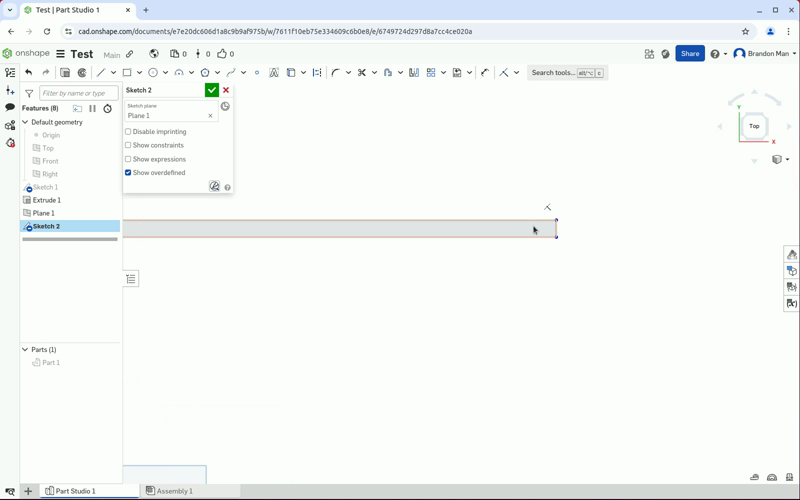
scroll(6)
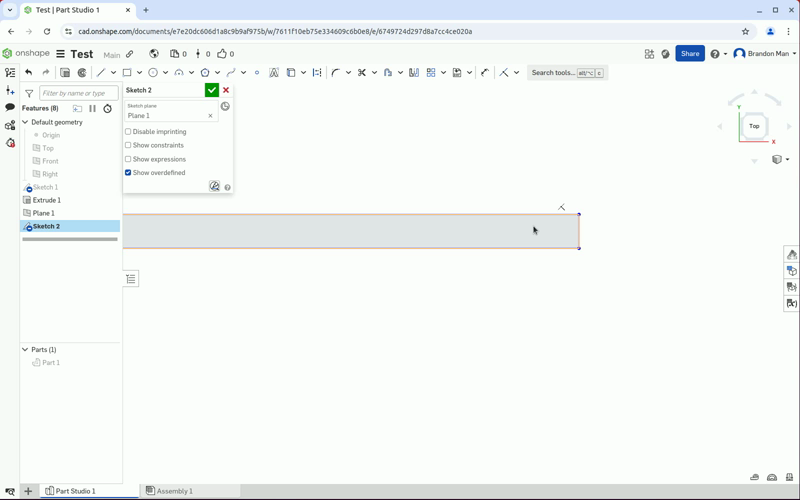
click(533, 225)
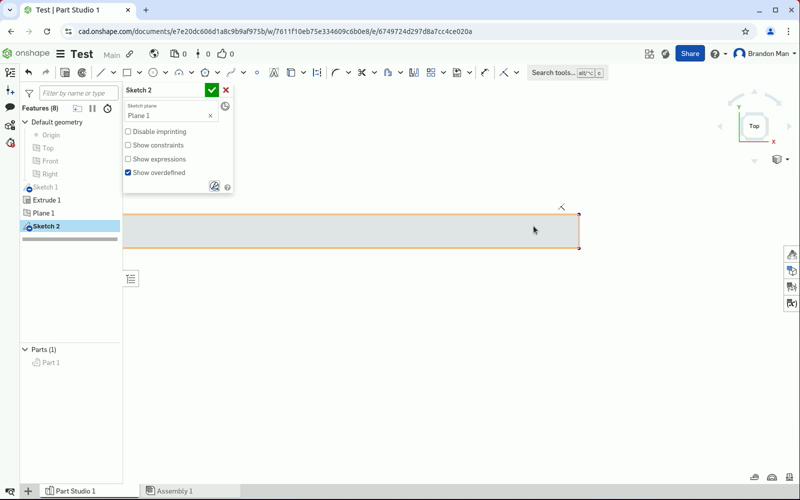
scroll(-6)
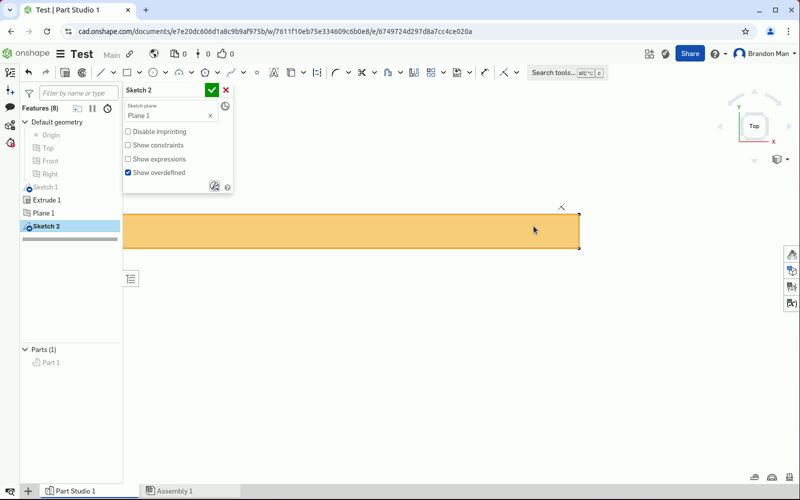
scroll(-6)
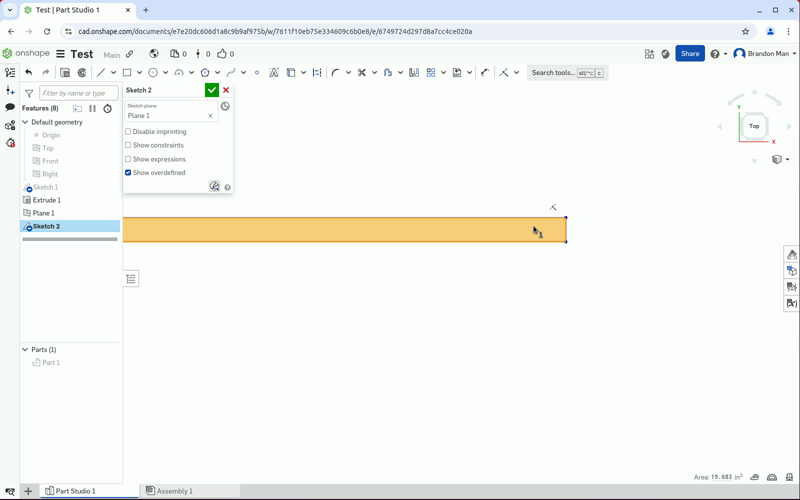
scroll(-6)
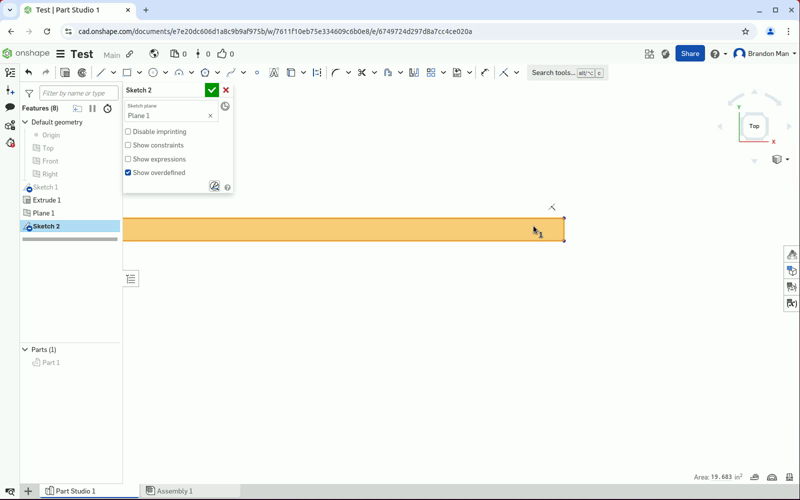
scroll(-6)
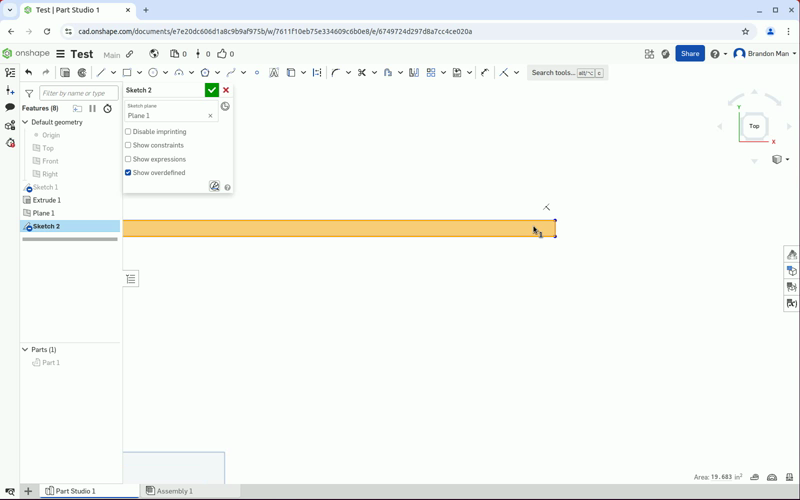
scroll(-6)
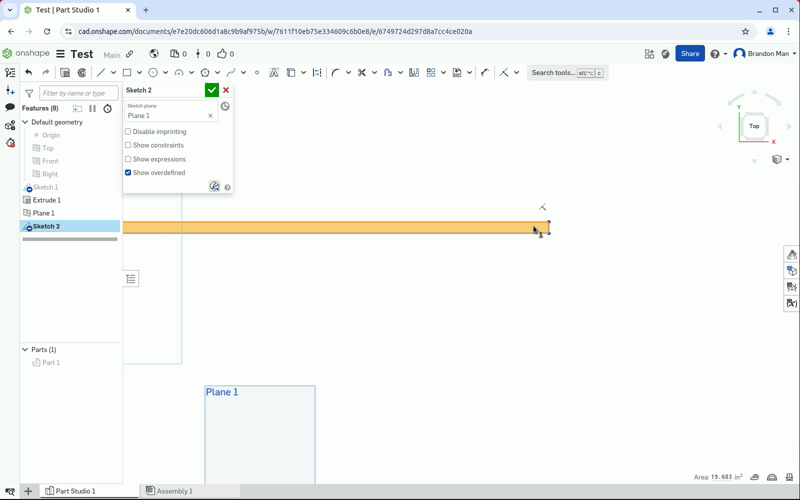
scroll(-6)
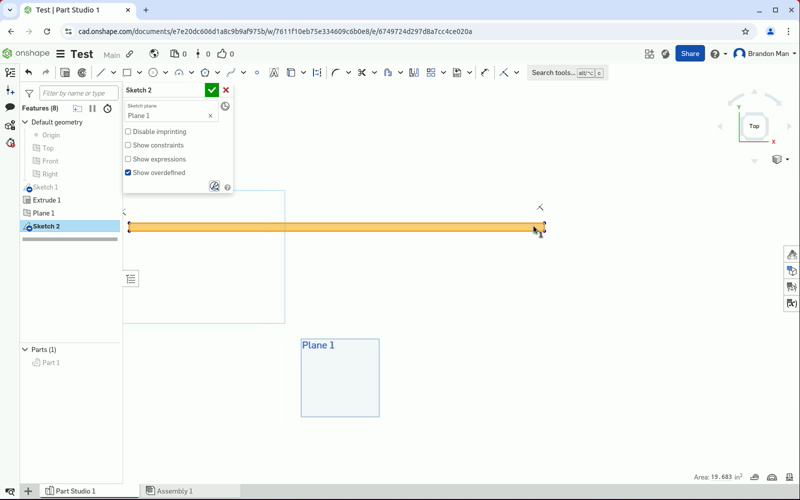
scroll(-6)
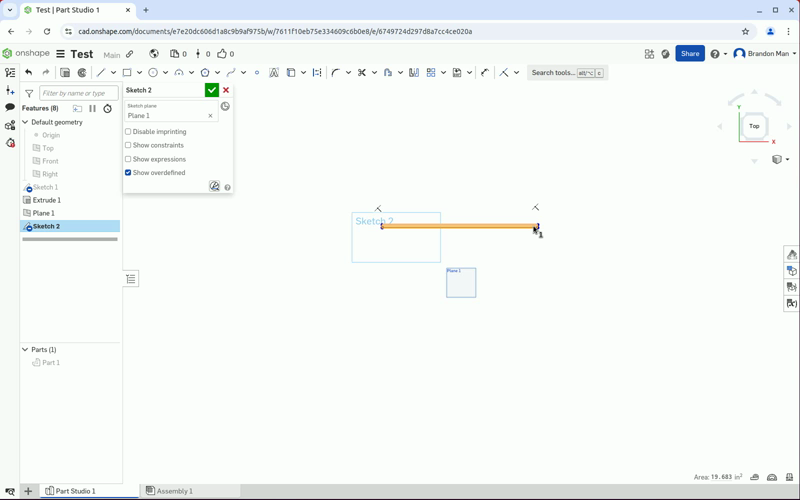
mouse_move(73, 352)
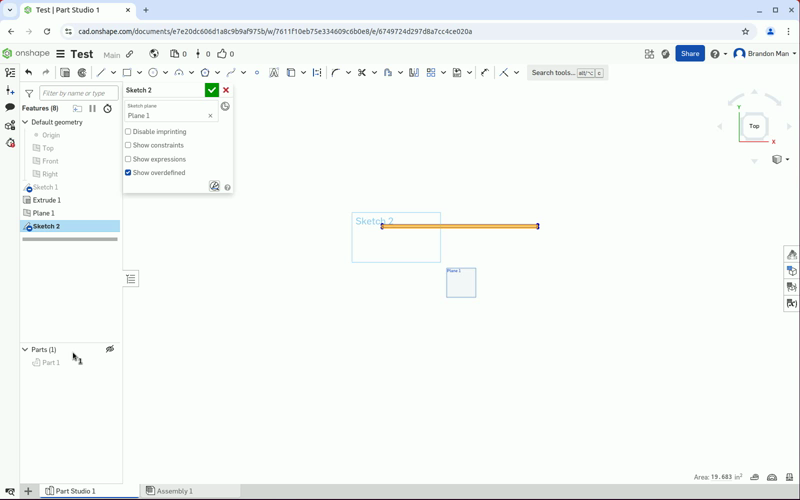
key(shift+y)
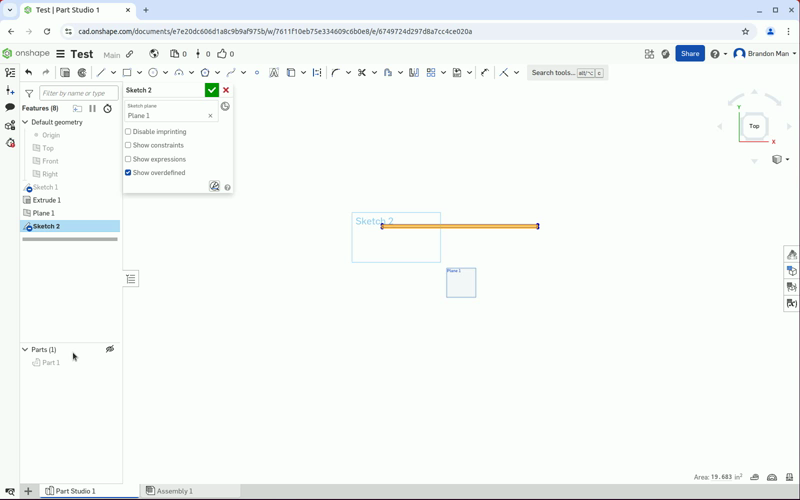
key(shift+e)
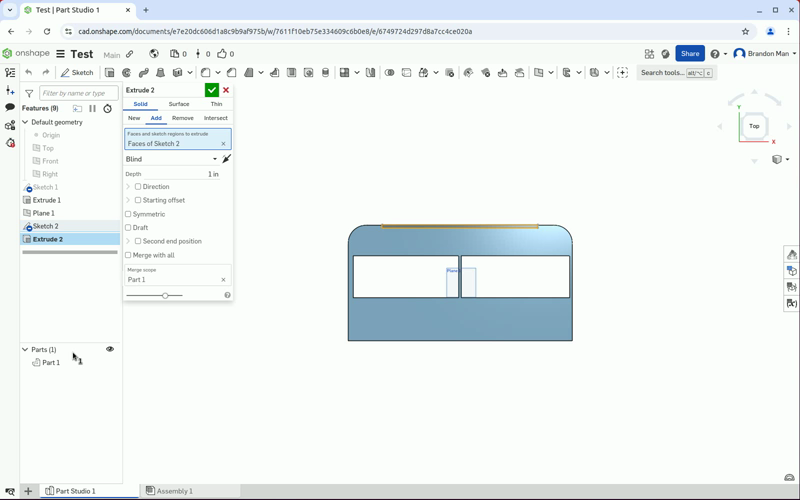
mouse_move(143, 106)
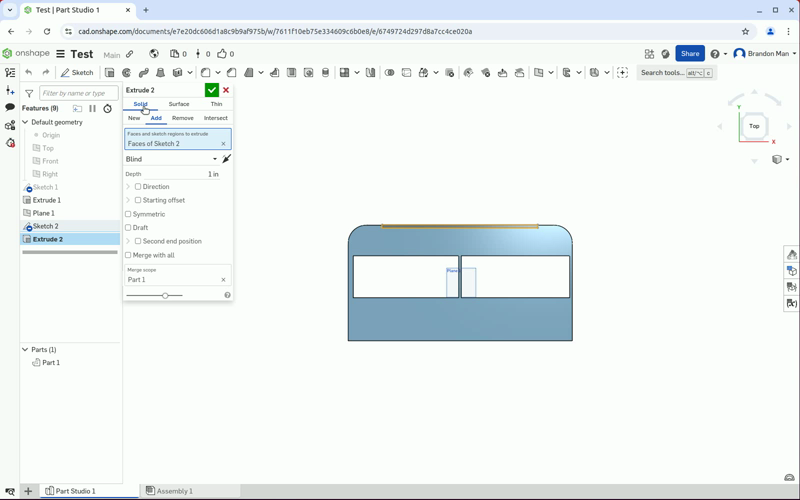
click(143, 106)
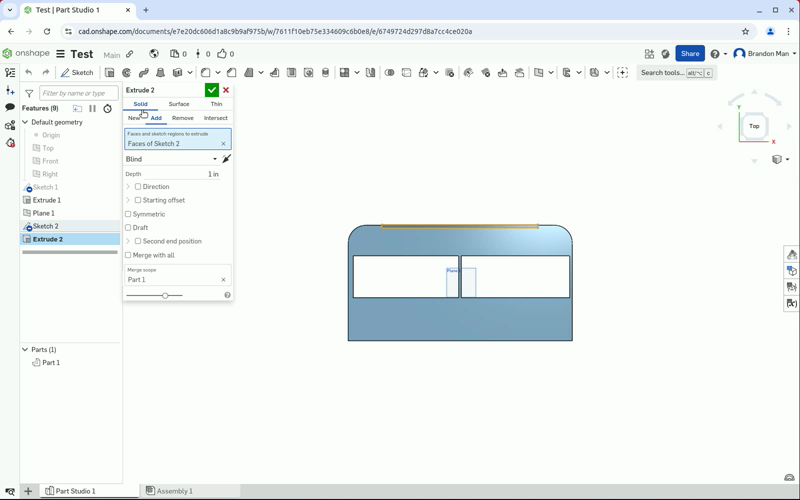
mouse_move(137, 120)
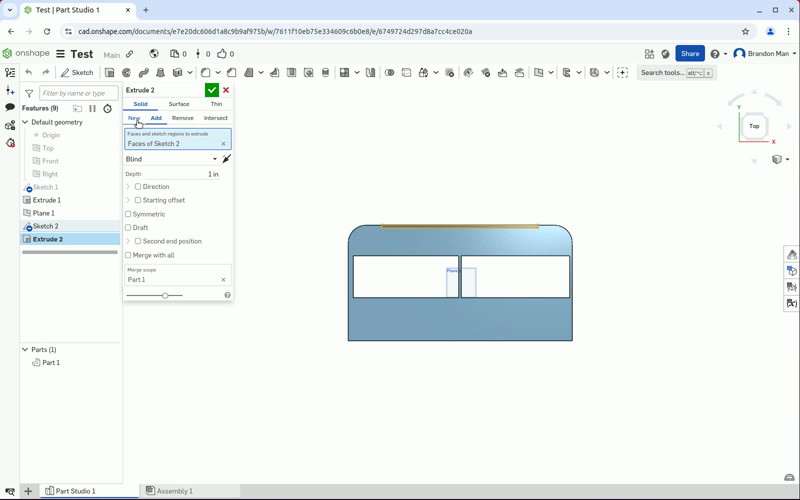
click(137, 120)
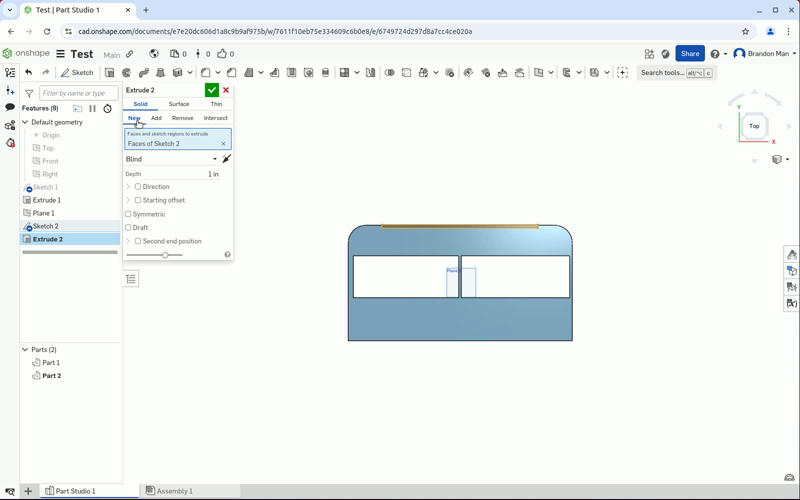
key(tab, 4)
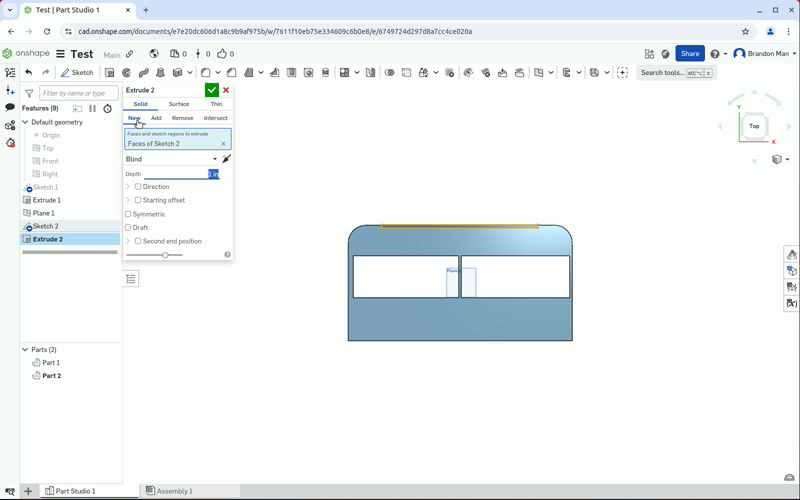
text(3.851)
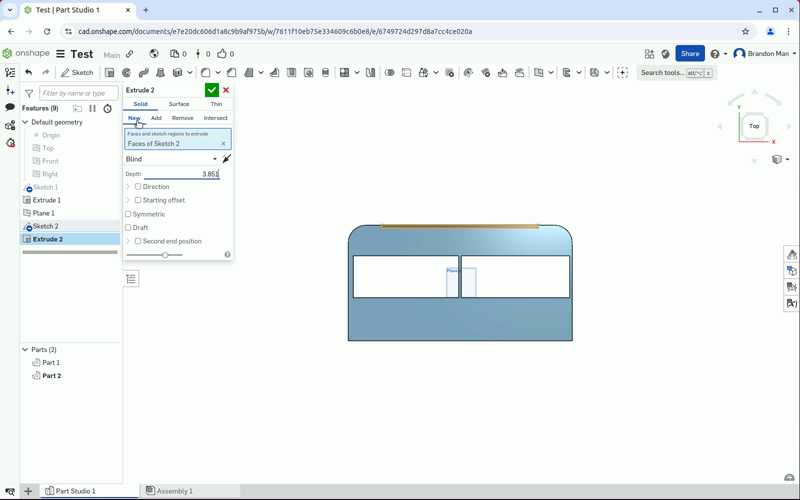
key(enter)
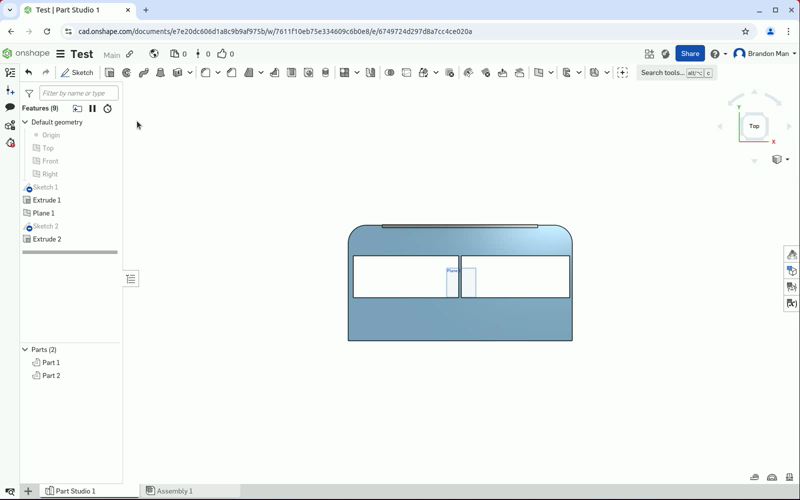
key(shift+h)
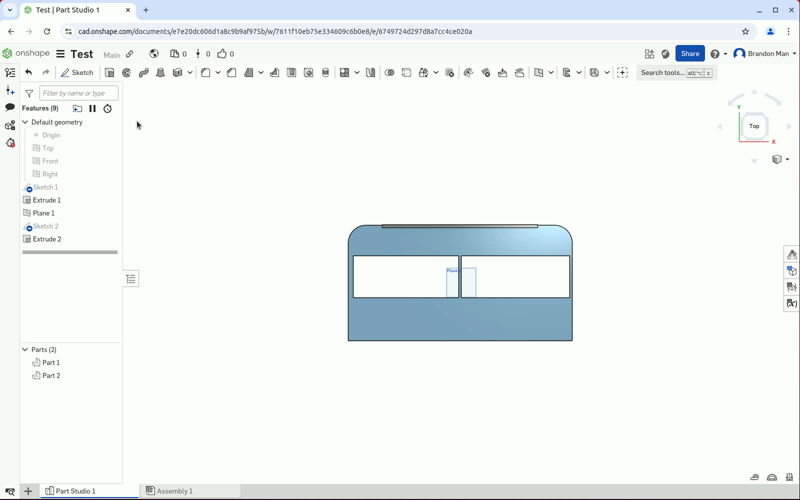
key(shift+h)
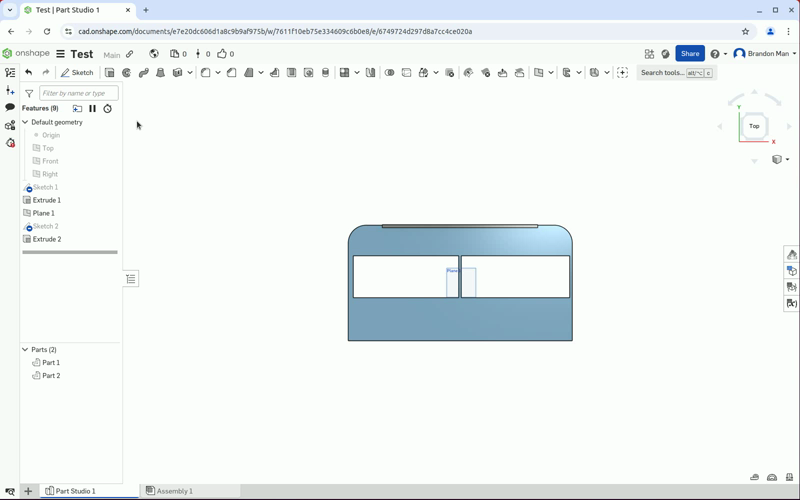
mouse_move(73, 189)
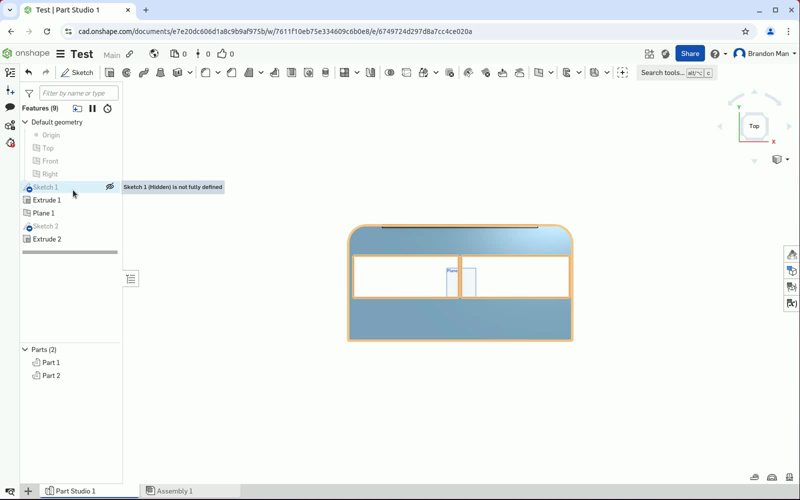
click(73, 189)
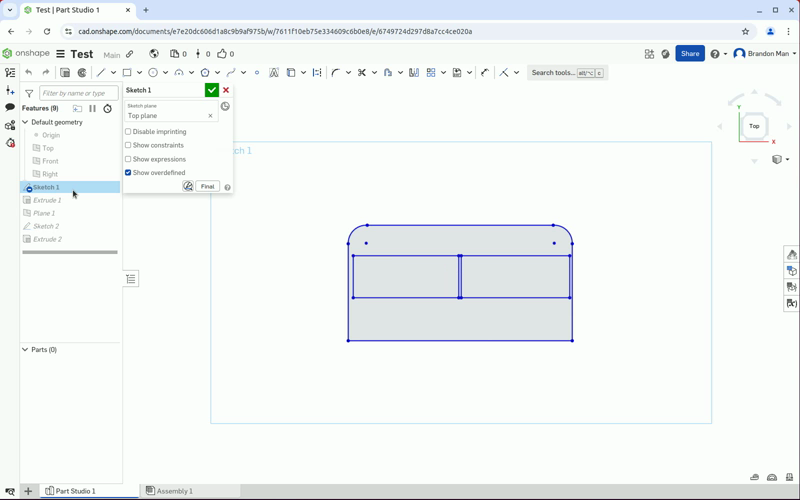
mouse_move(229, 92)
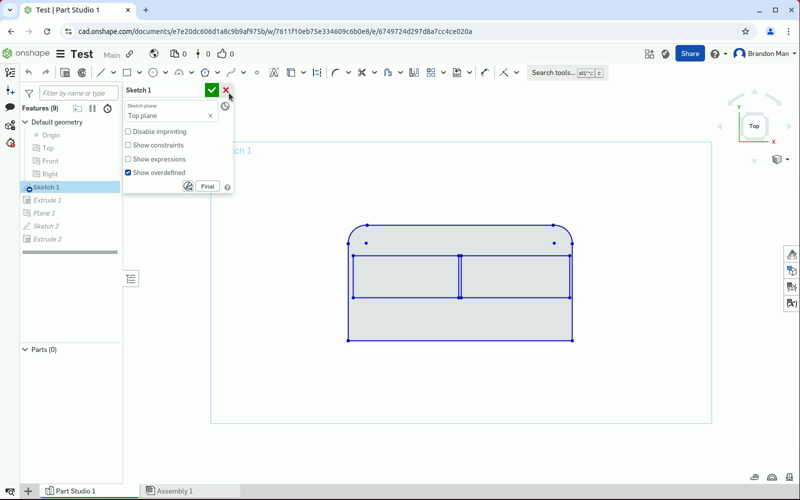
click(229, 92)
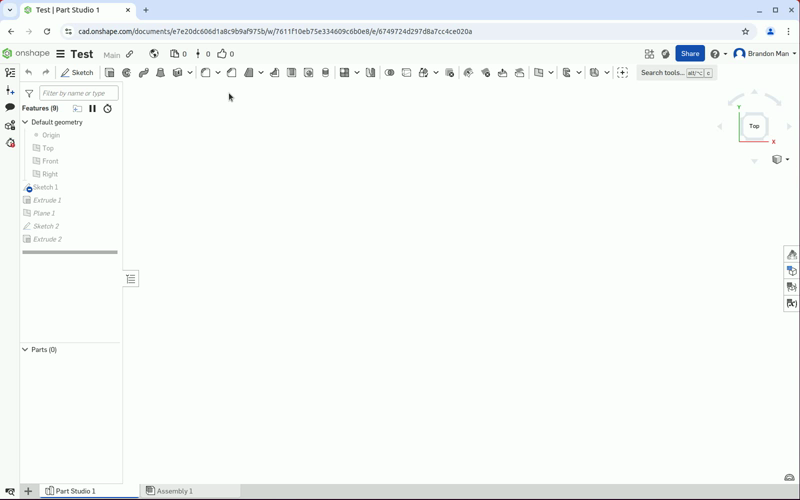
key(shift+s)
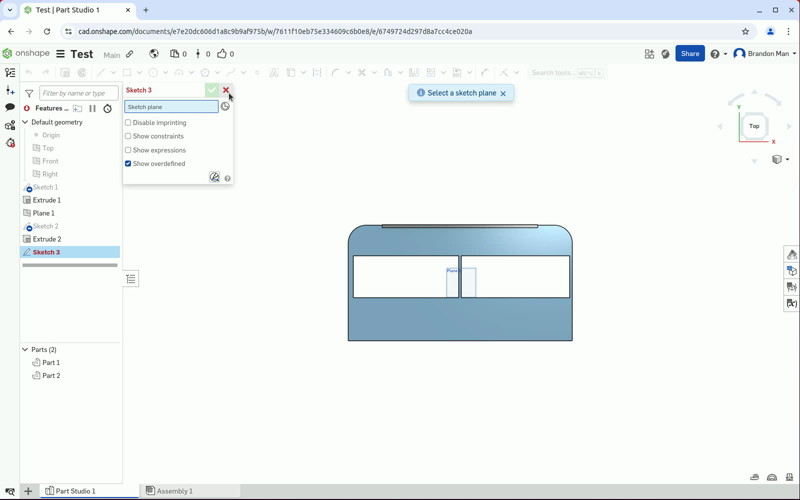
mouse_move(73, 215)
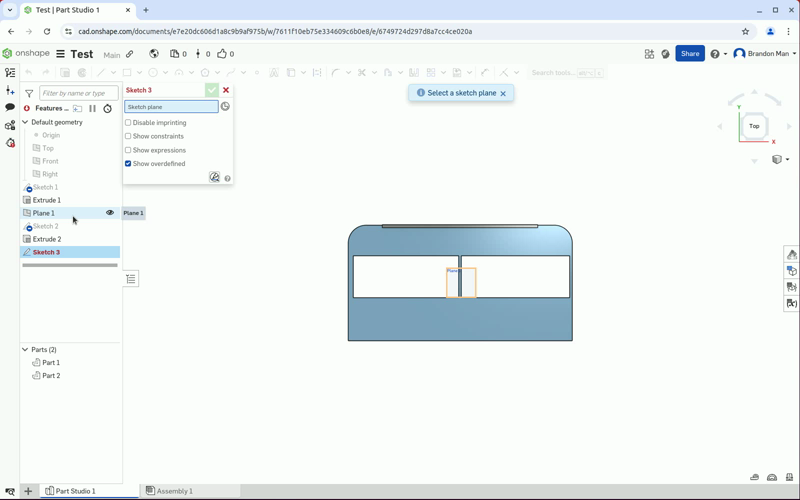
click(73, 215)
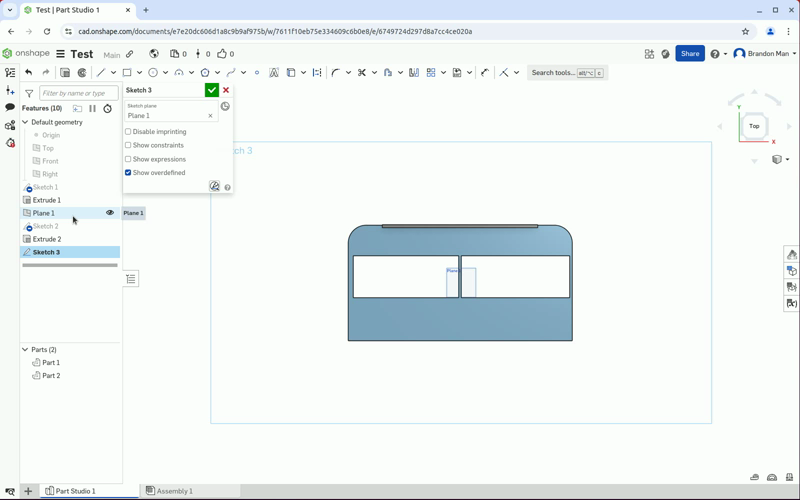
mouse_move(73, 352)
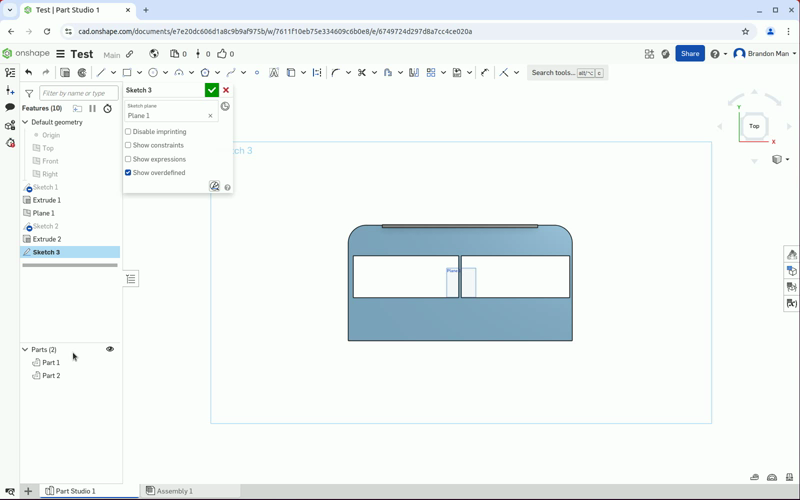
key(y)
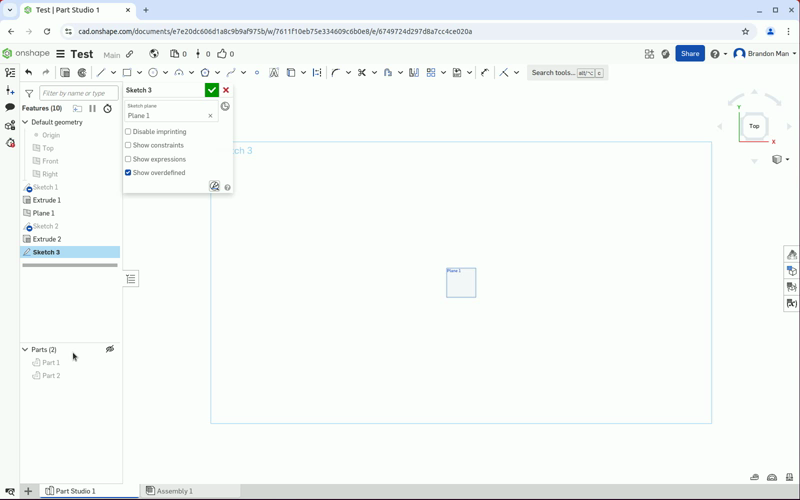
key(l)
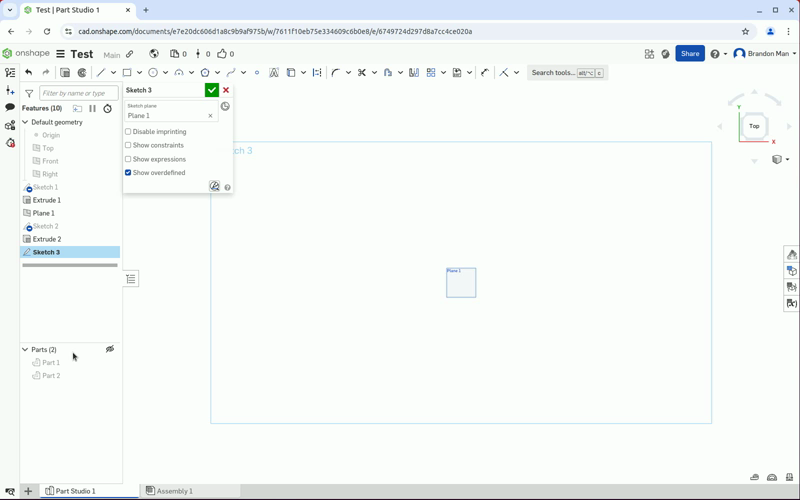
key_down(shift)
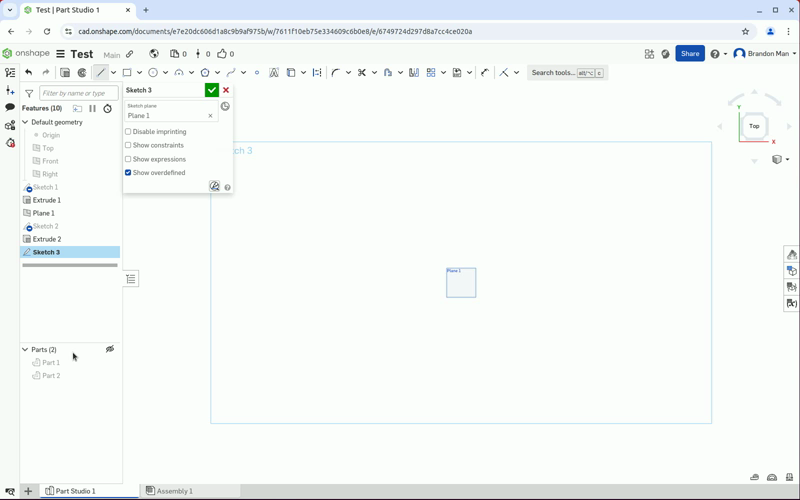
mouse_move(513, 340)
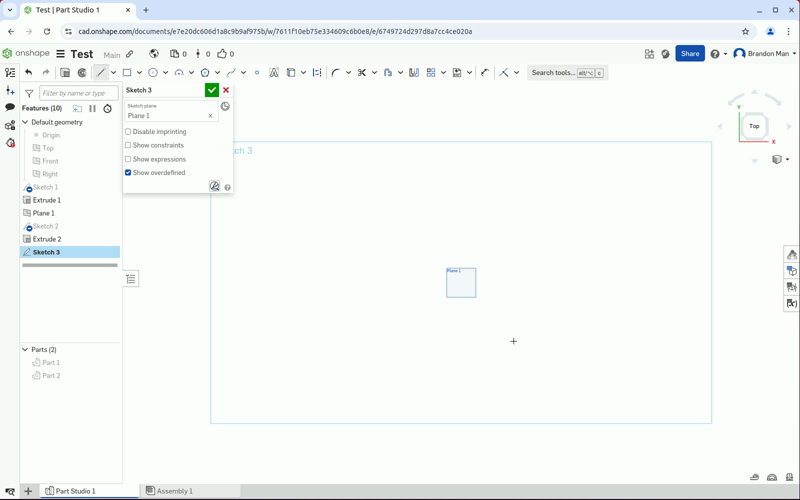
click(513, 340)
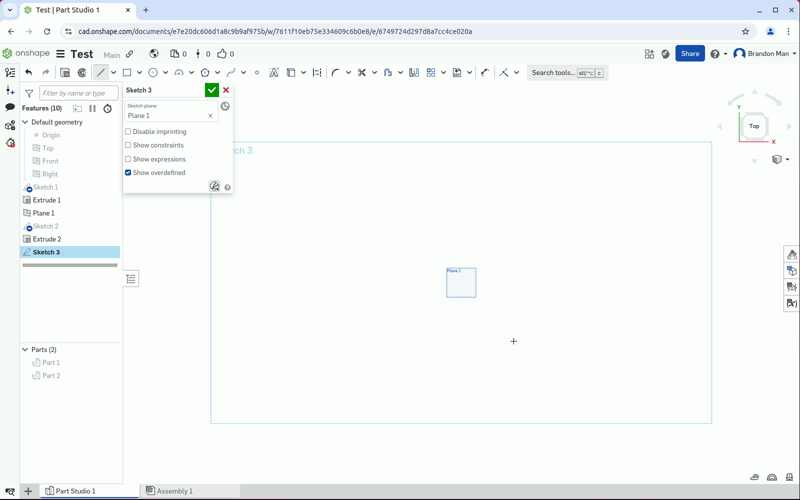
key_up(shift)
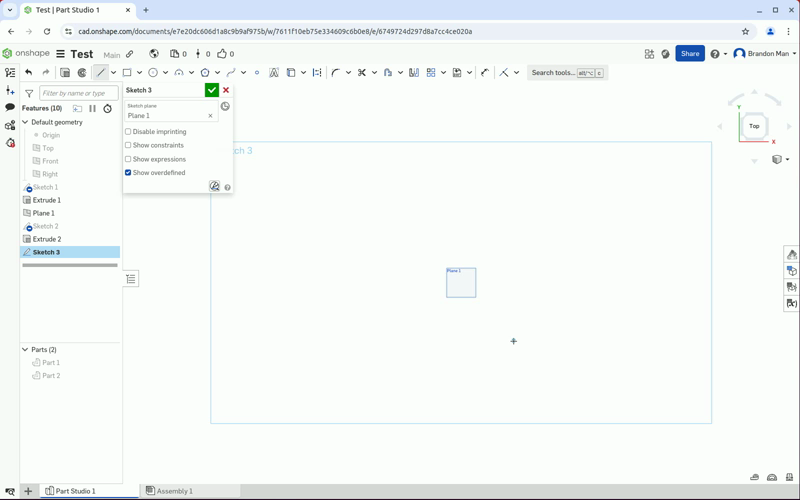
key_down(shift)
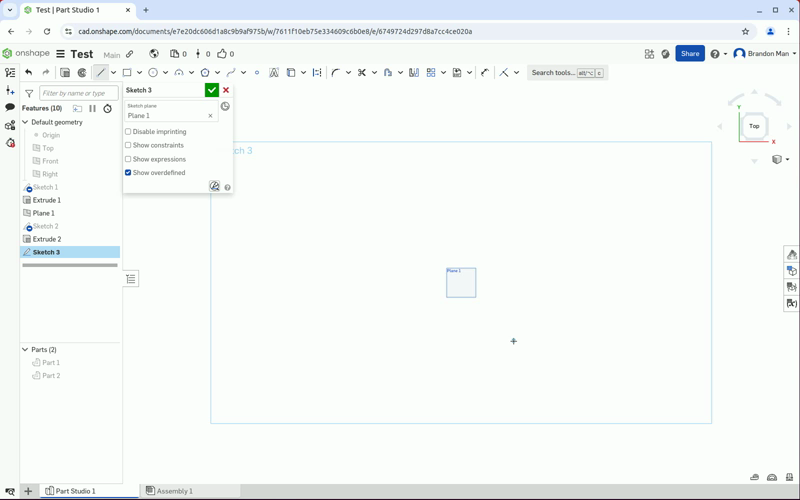
mouse_move(543, 340)
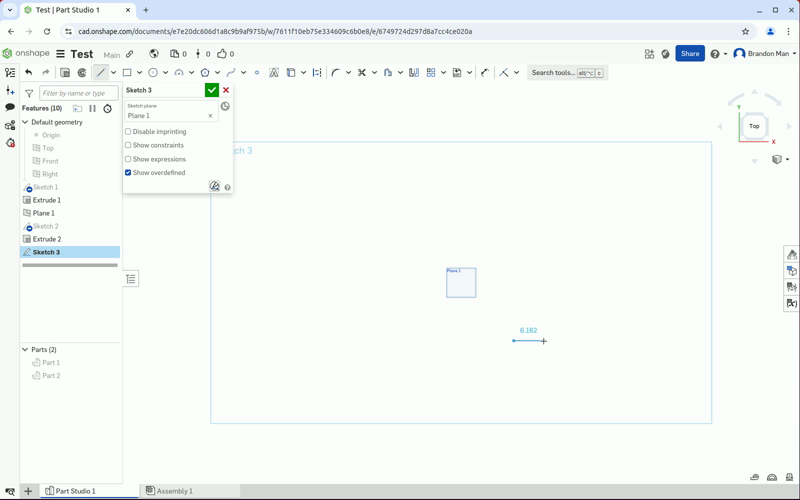
mouse_move(534, 340)
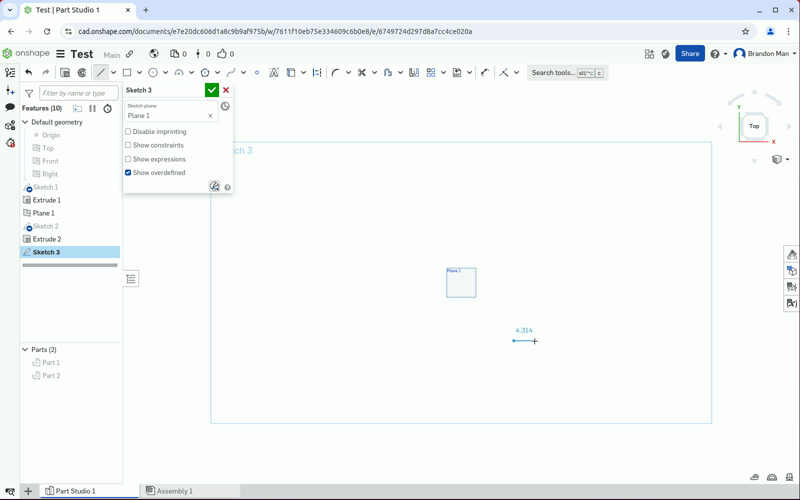
click(534, 340)
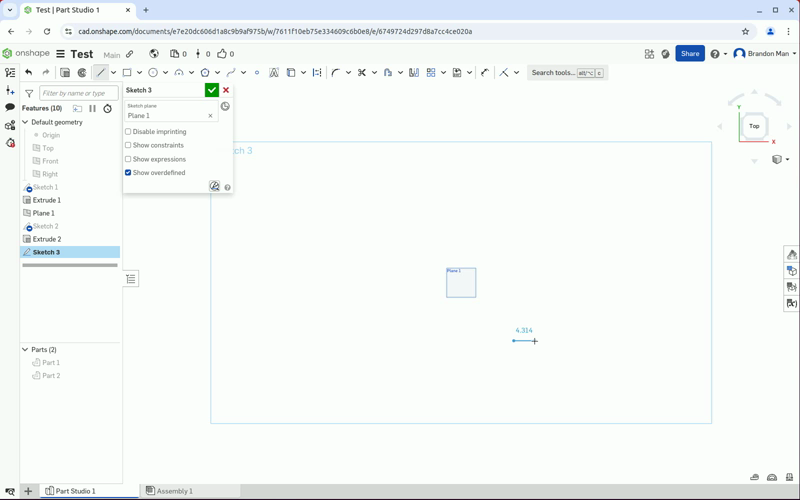
key_up(shift)
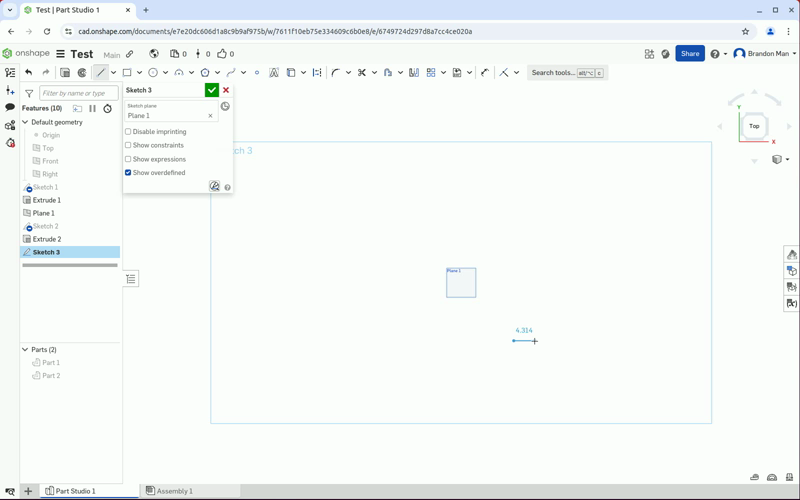
key_down(shift)
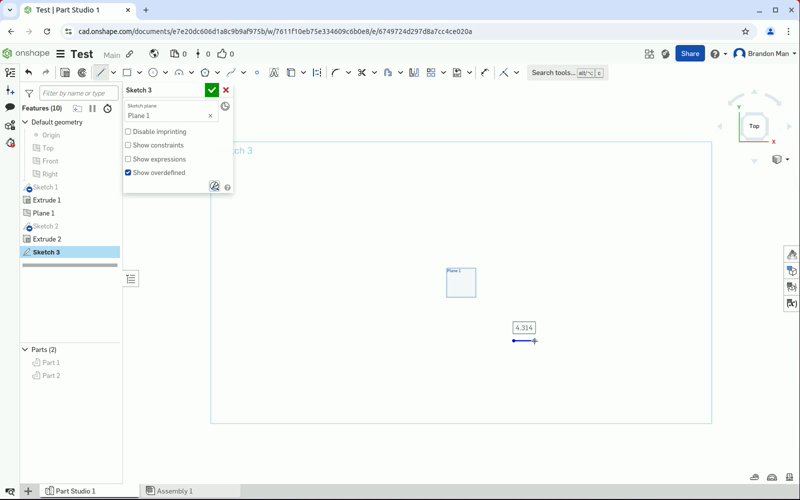
mouse_move(564, 340)
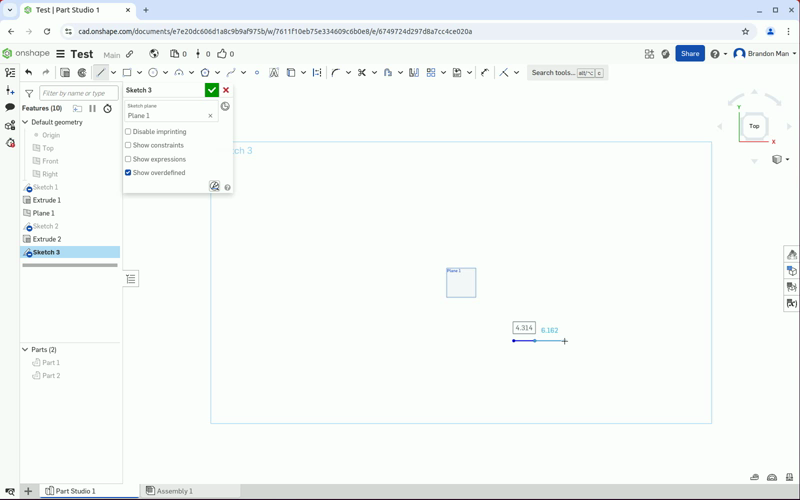
mouse_move(534, 336)
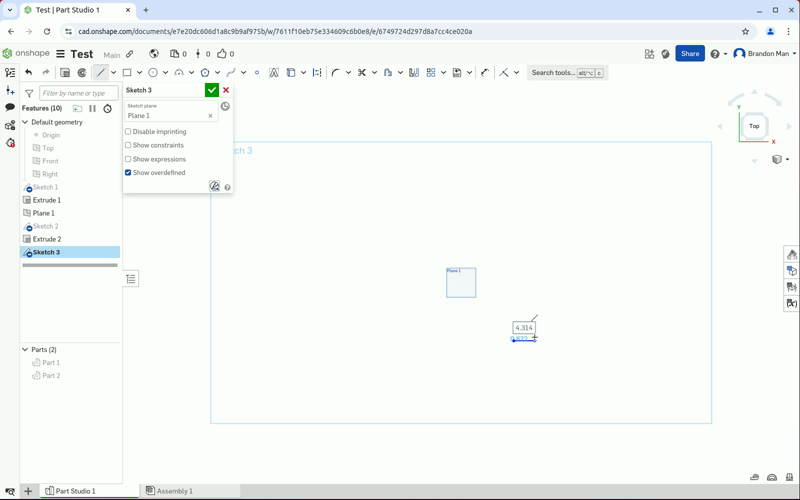
scroll(6)
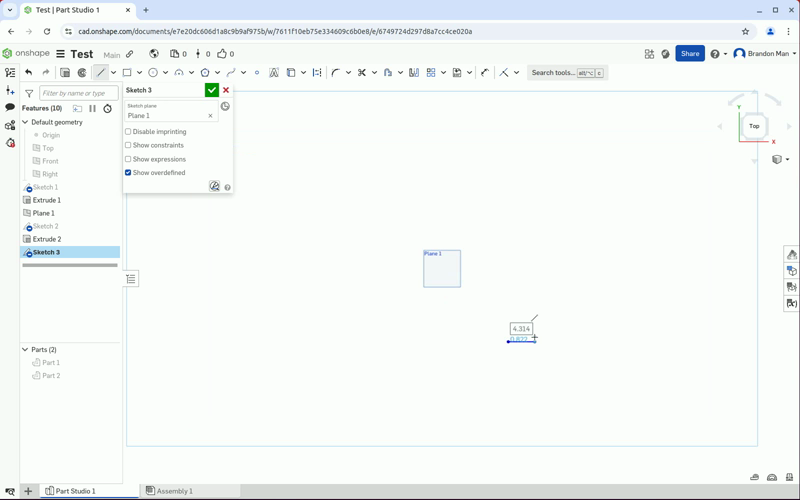
scroll(6)
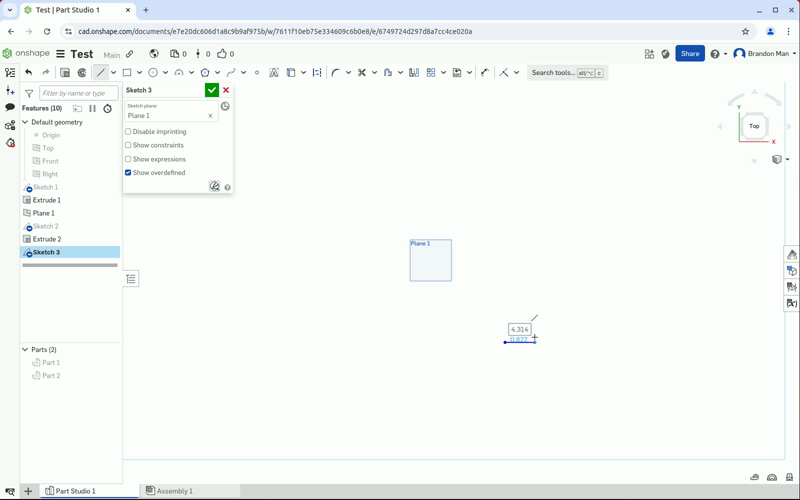
scroll(6)
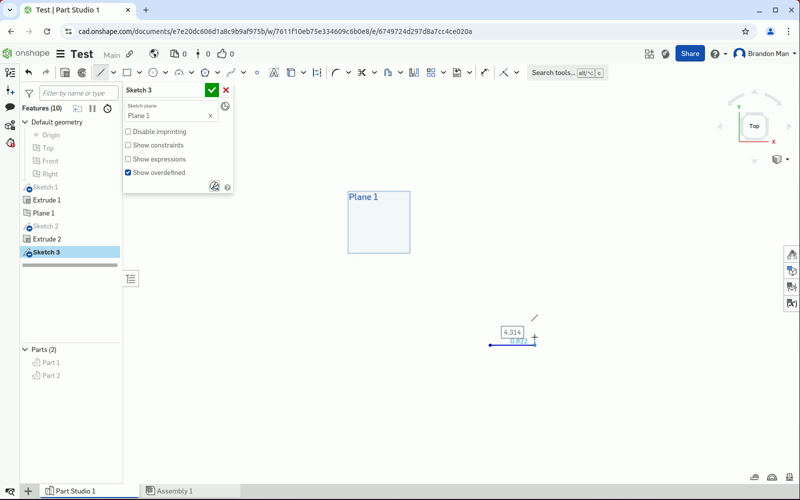
scroll(6)
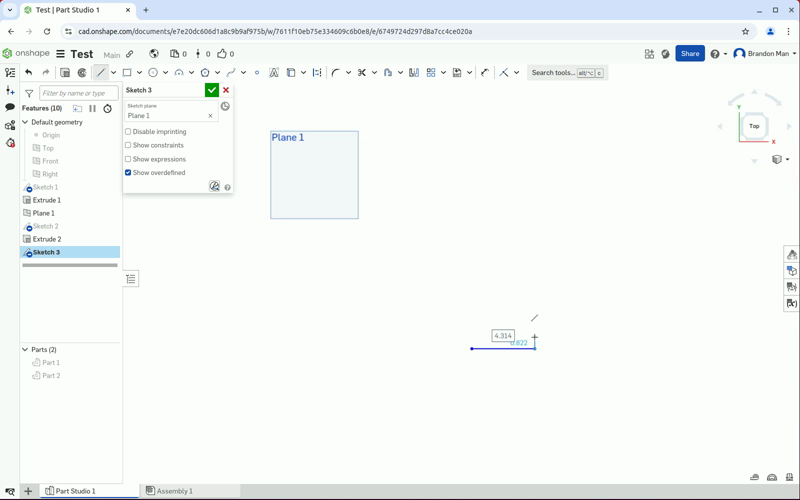
scroll(6)
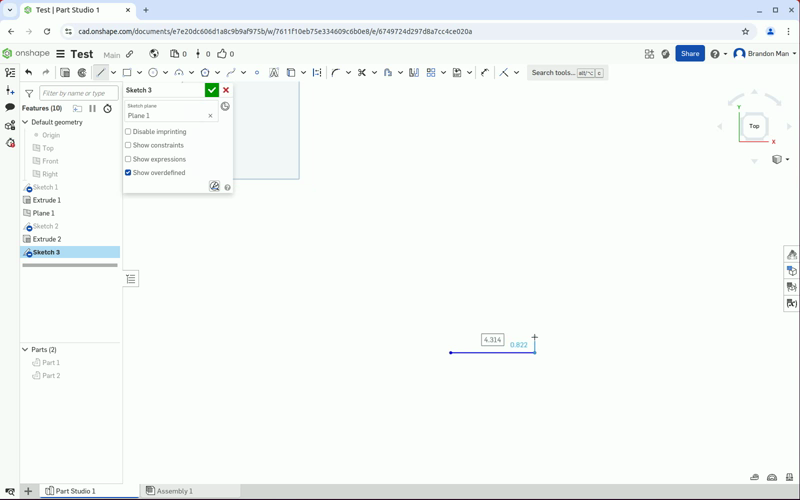
scroll(6)
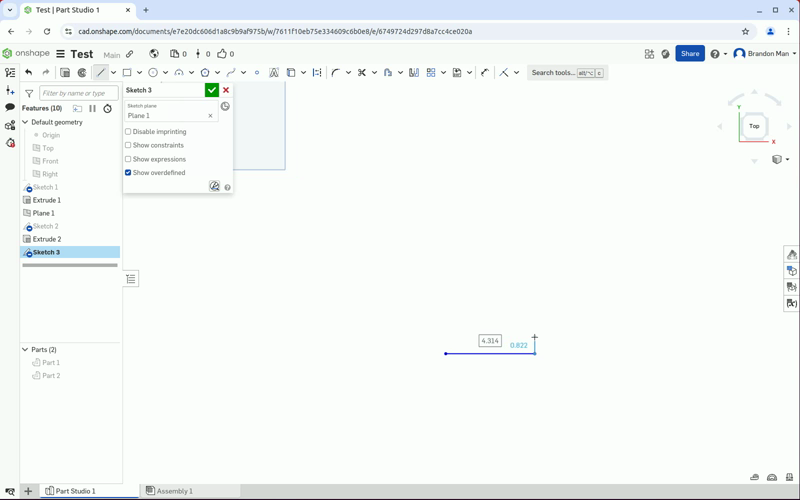
scroll(6)
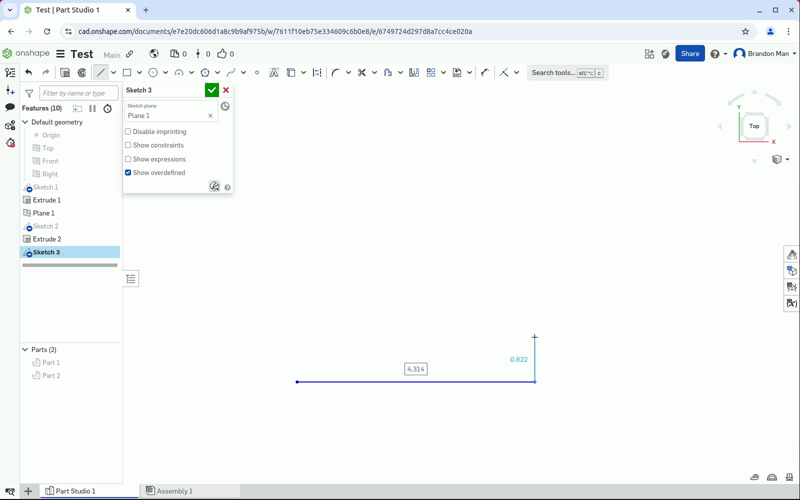
click(534, 336)
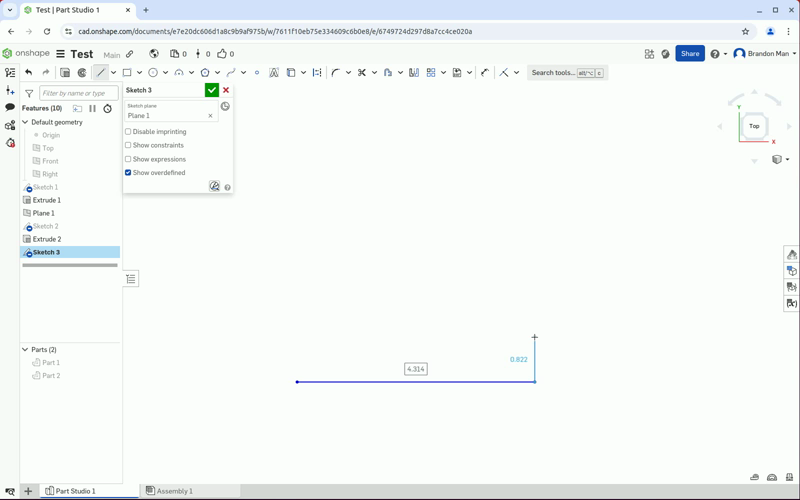
scroll(-6)
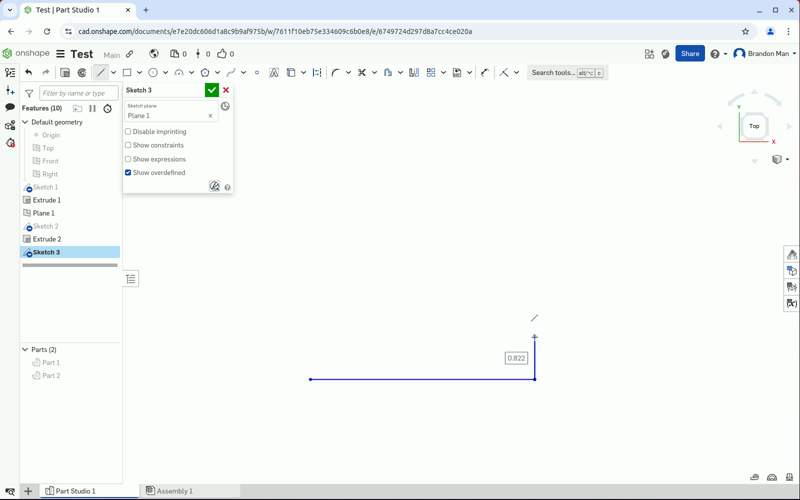
scroll(-6)
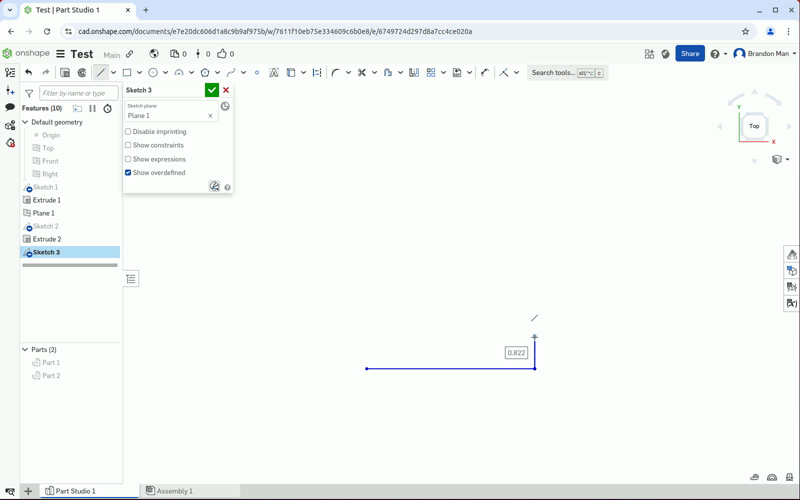
scroll(-6)
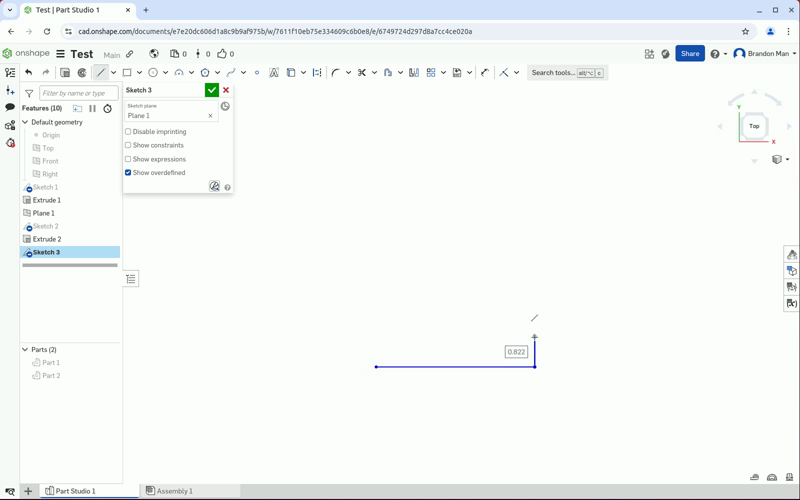
scroll(-6)
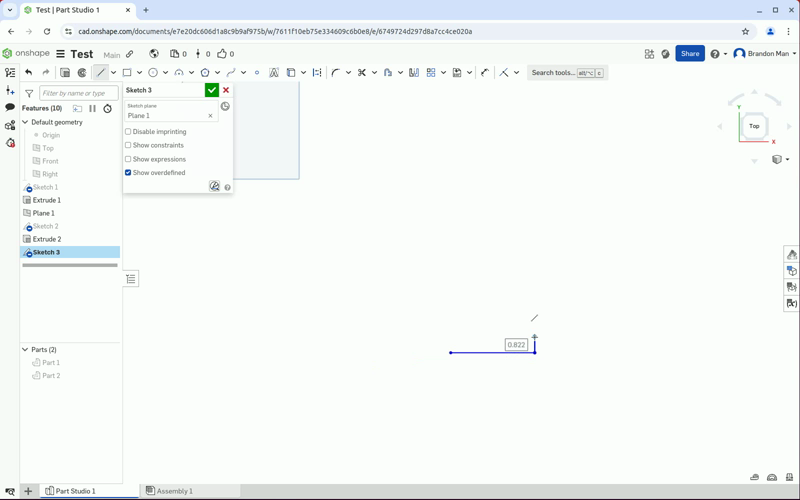
scroll(-6)
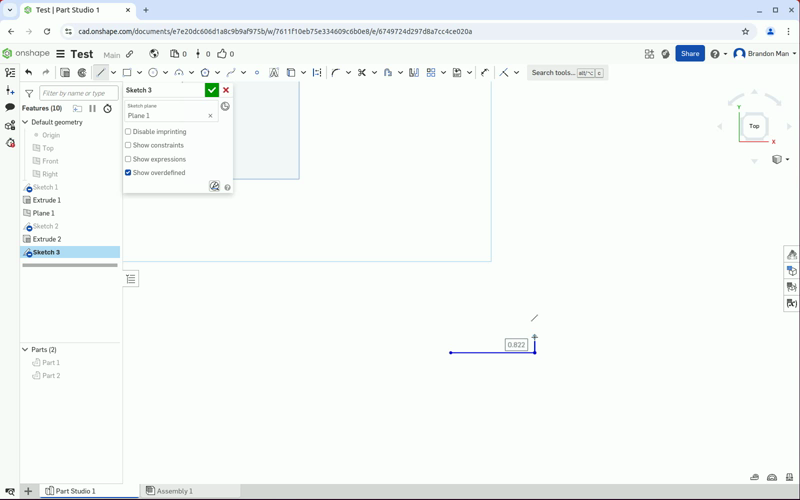
scroll(-6)
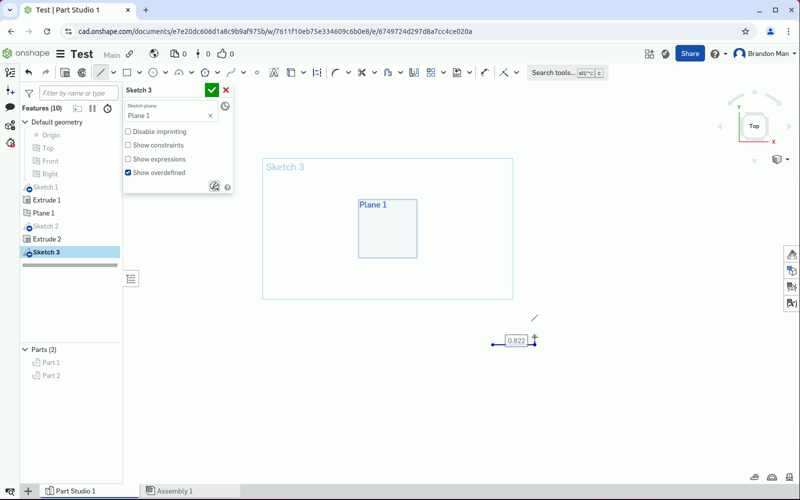
scroll(-6)
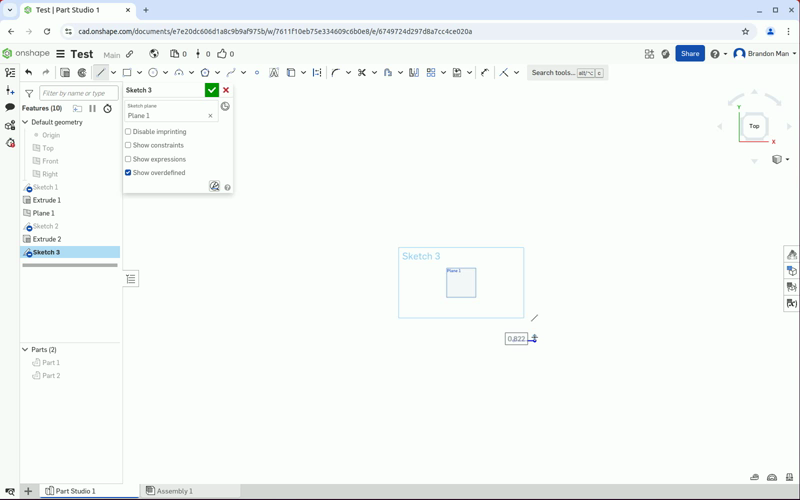
key_up(shift)
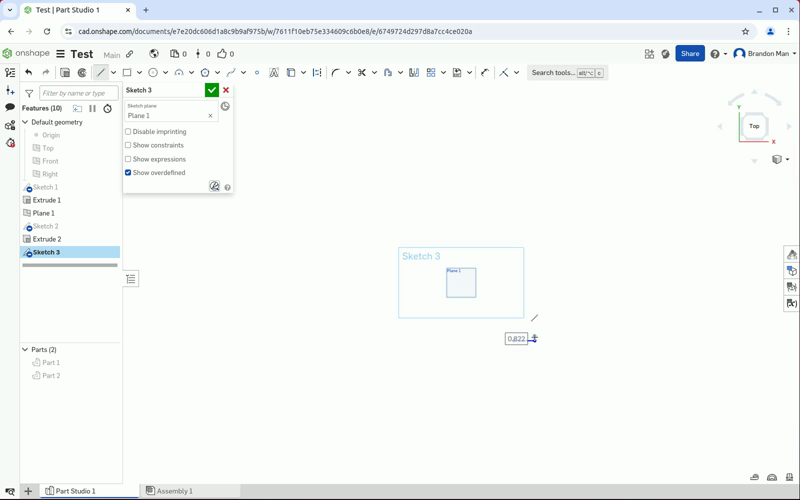
key_down(shift)
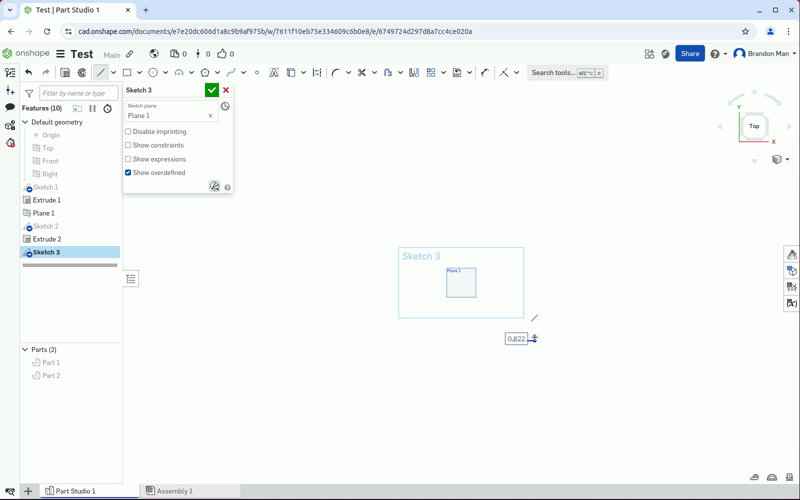
mouse_move(564, 336)
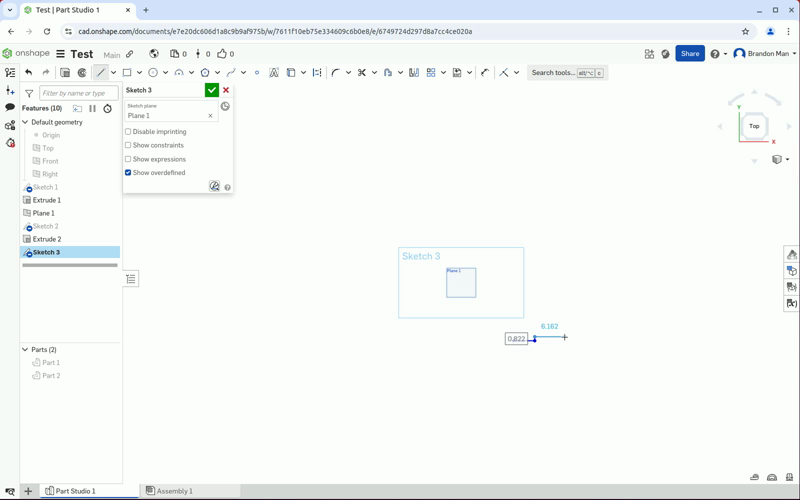
mouse_move(513, 336)
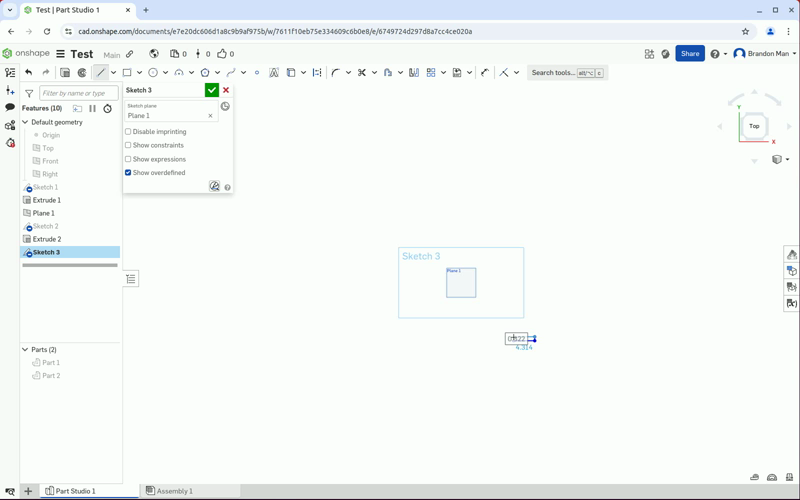
scroll(6)
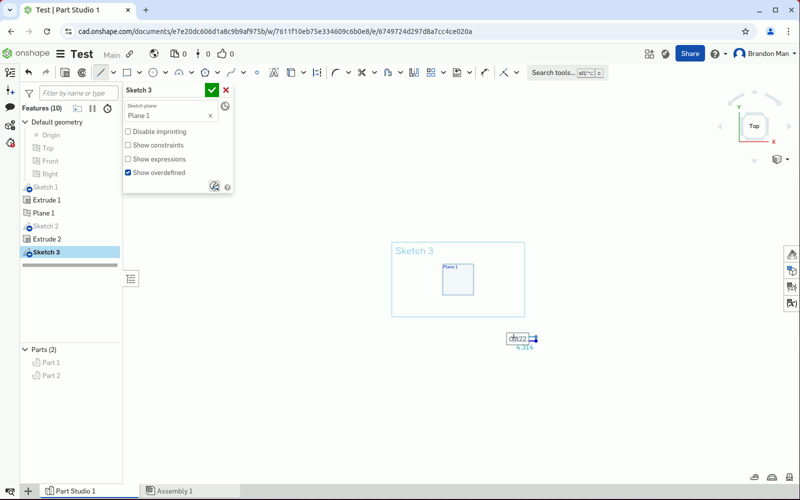
scroll(6)
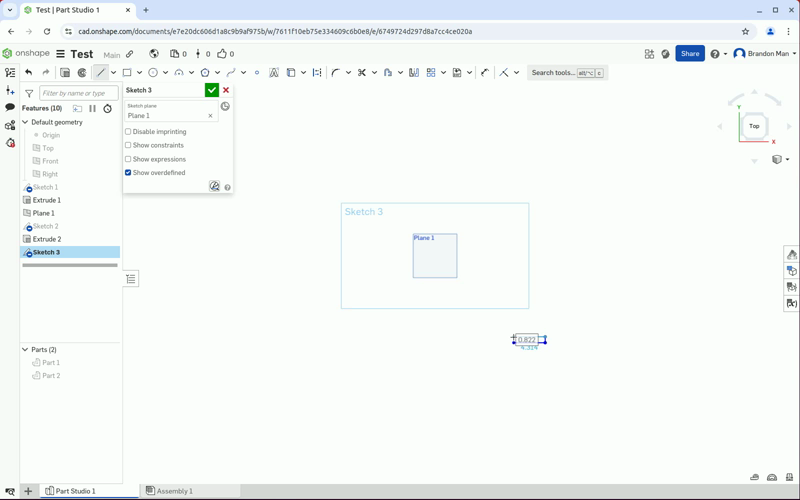
scroll(6)
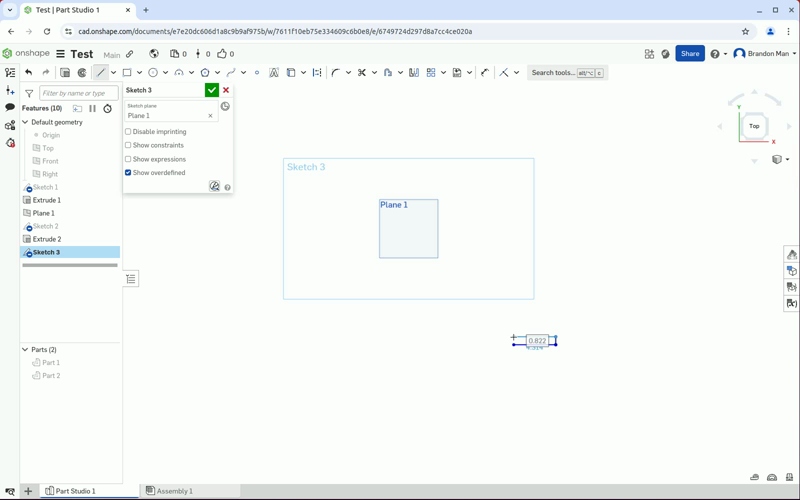
scroll(6)
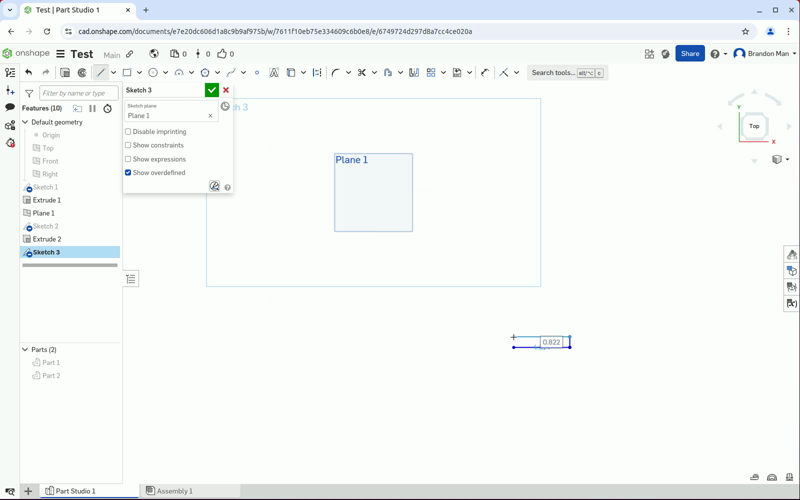
scroll(6)
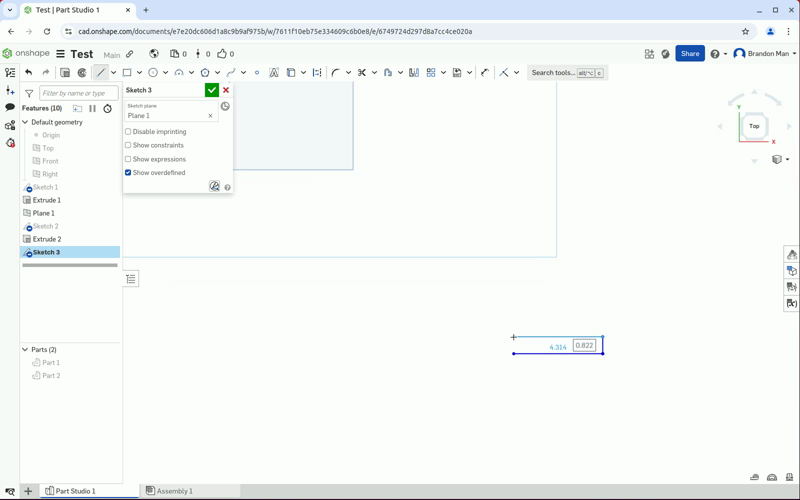
scroll(6)
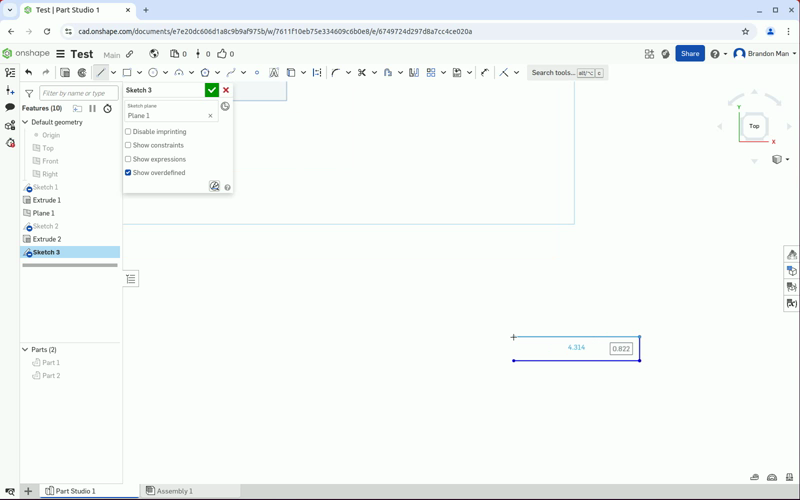
scroll(6)
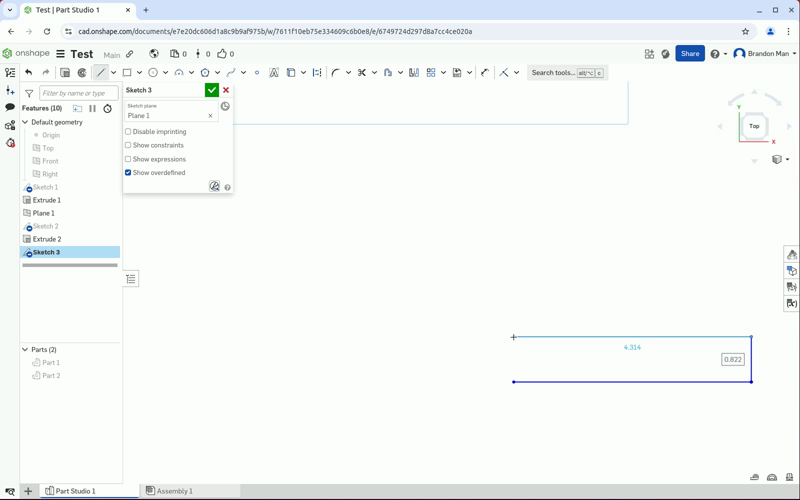
click(513, 336)
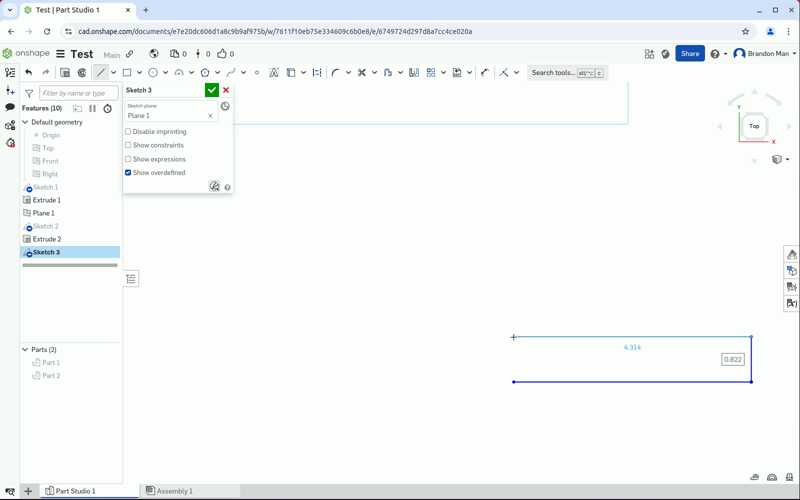
scroll(-6)
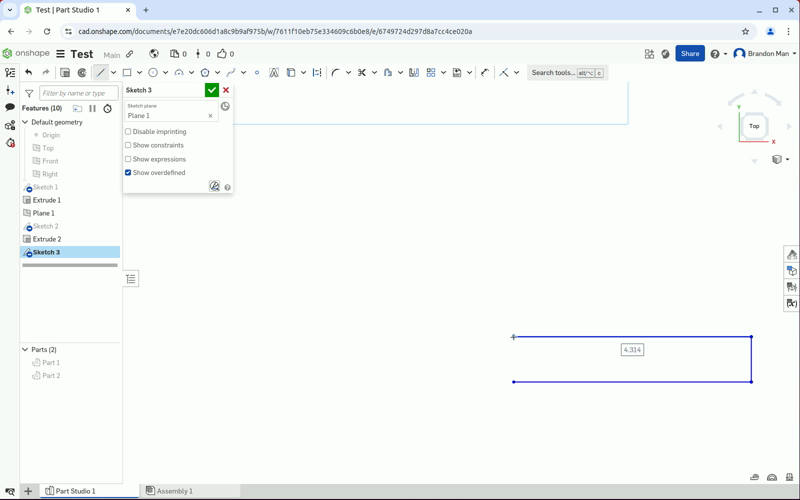
scroll(-6)
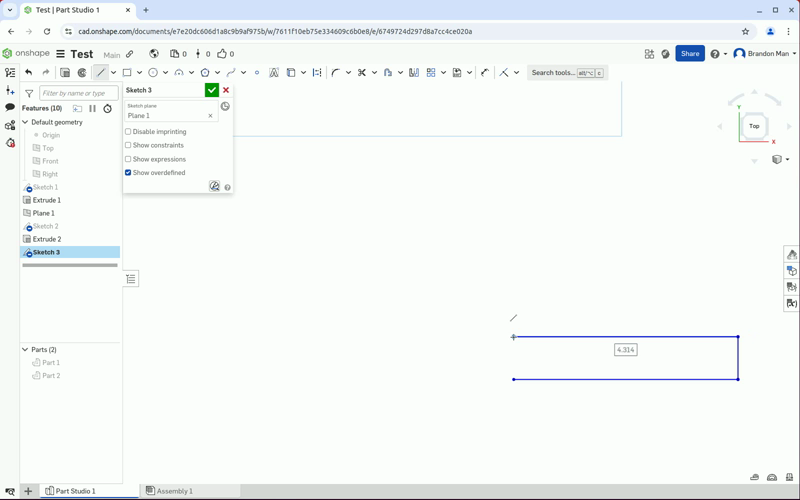
scroll(-6)
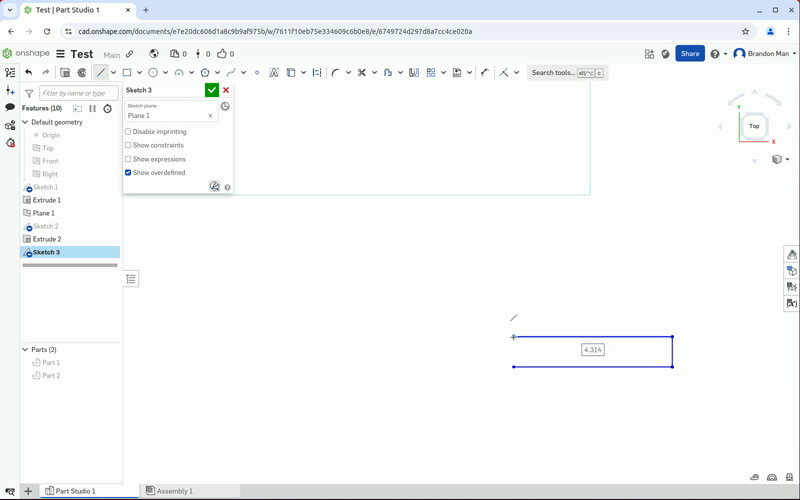
scroll(-6)
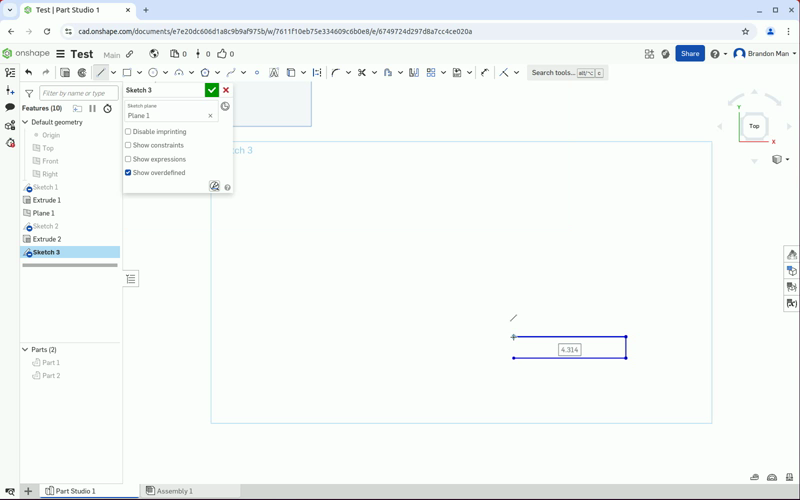
scroll(-6)
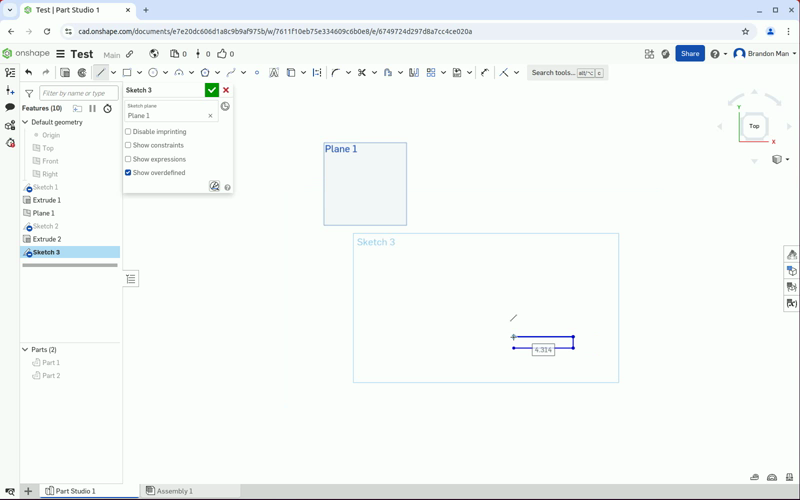
scroll(-6)
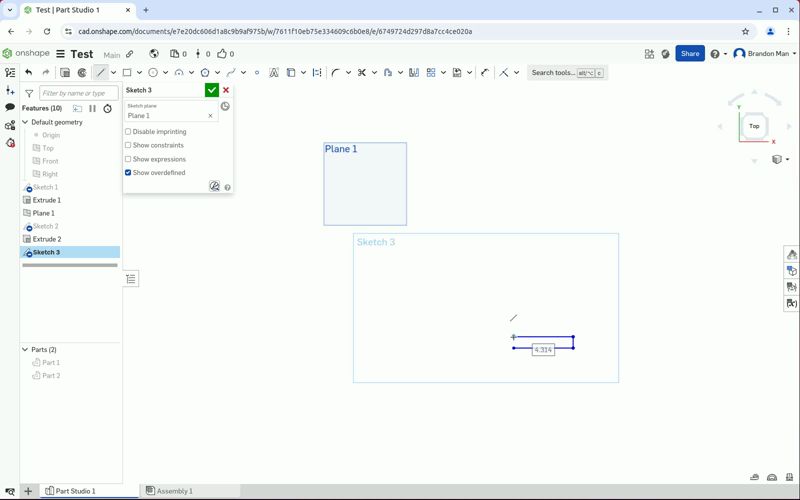
scroll(-6)
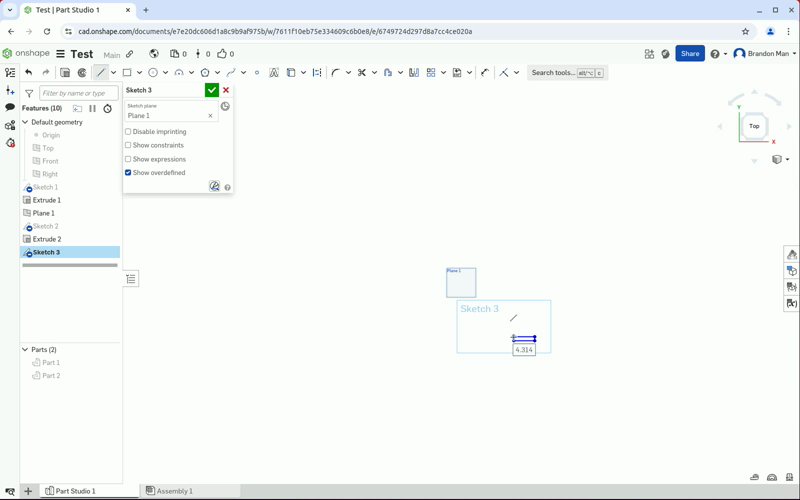
key_up(shift)
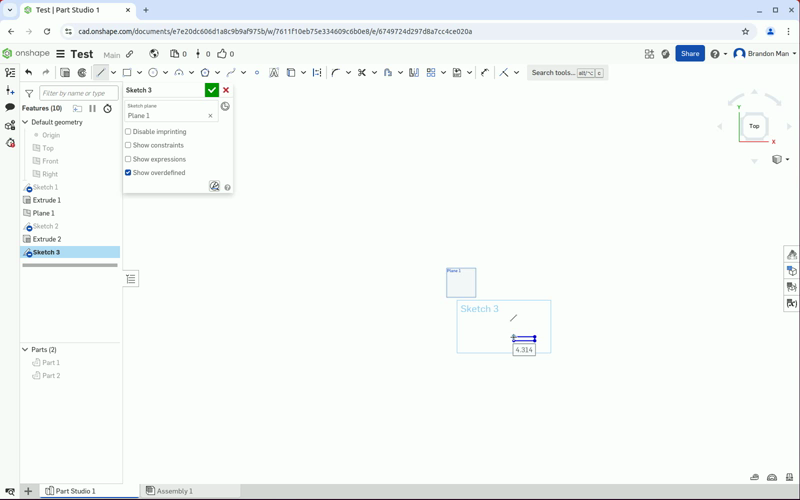
mouse_move(543, 336)
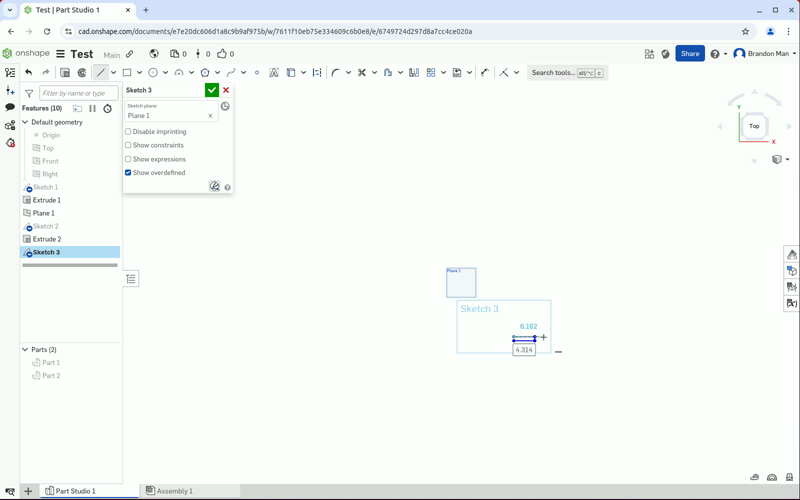
key_down(shift)
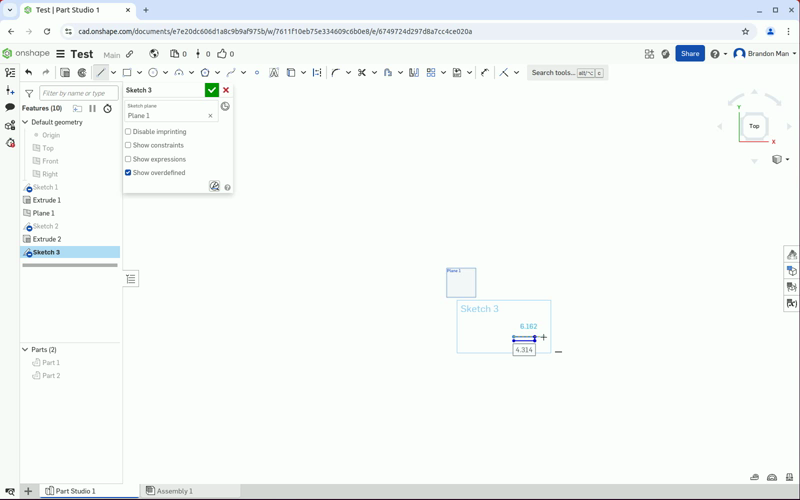
mouse_move(513, 340)
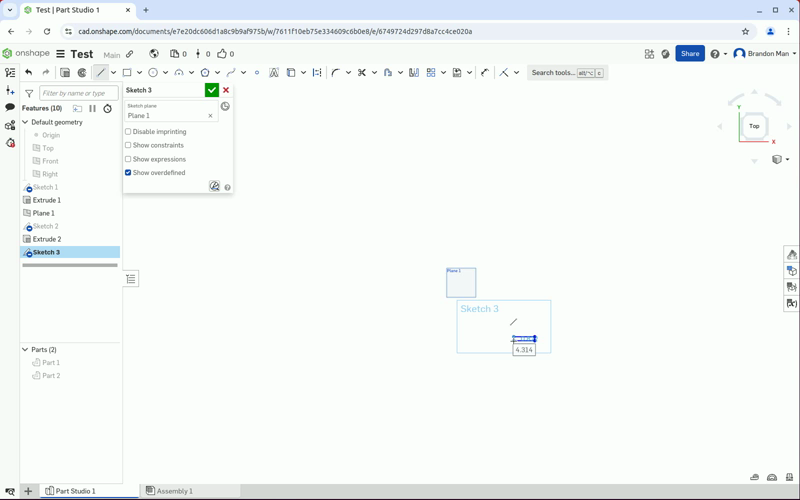
scroll(6)
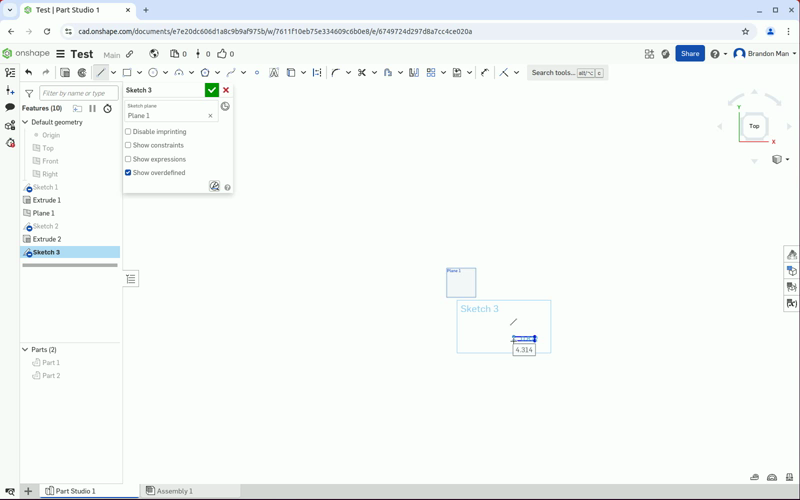
scroll(6)
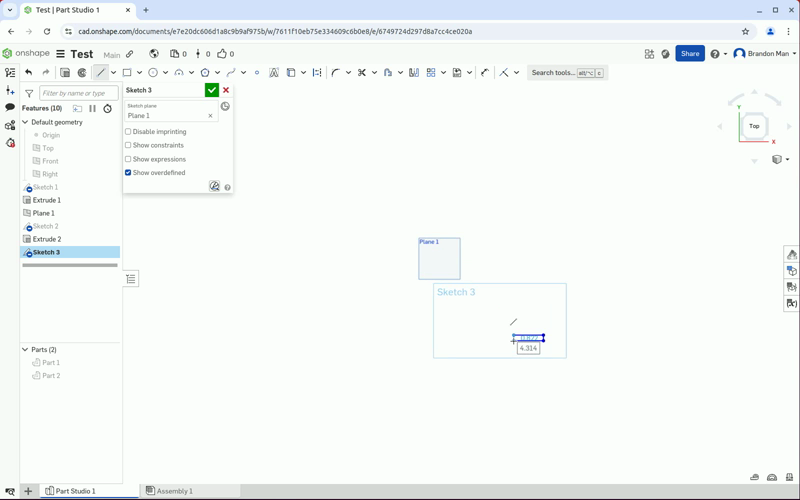
scroll(6)
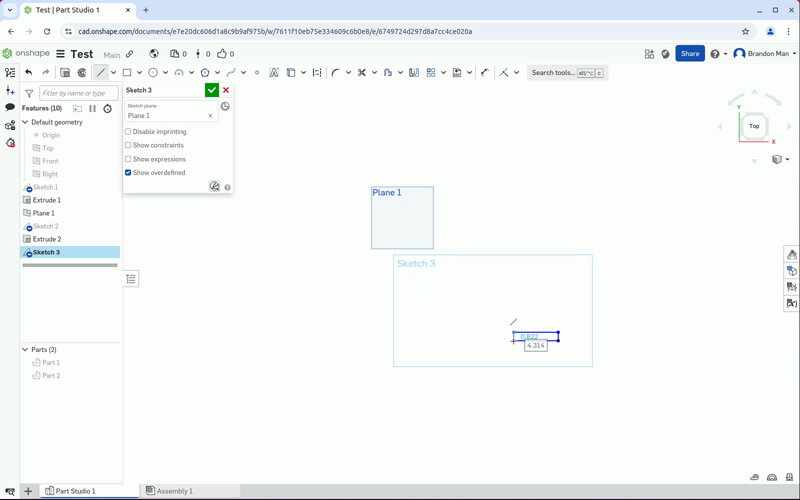
scroll(6)
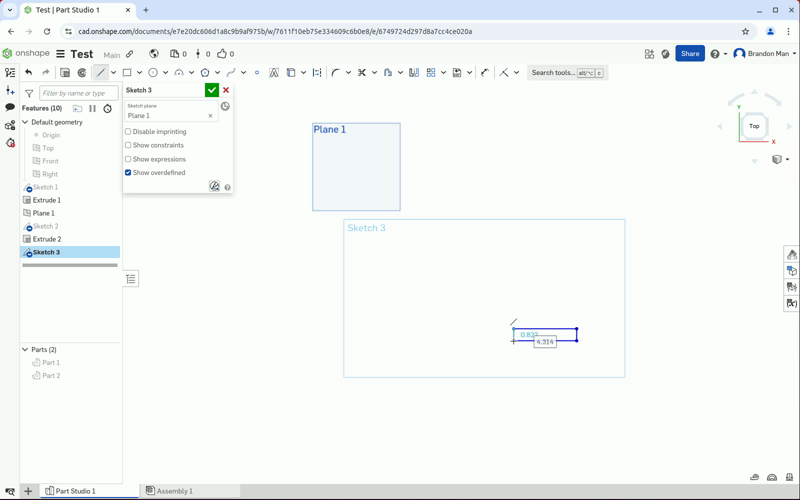
scroll(6)
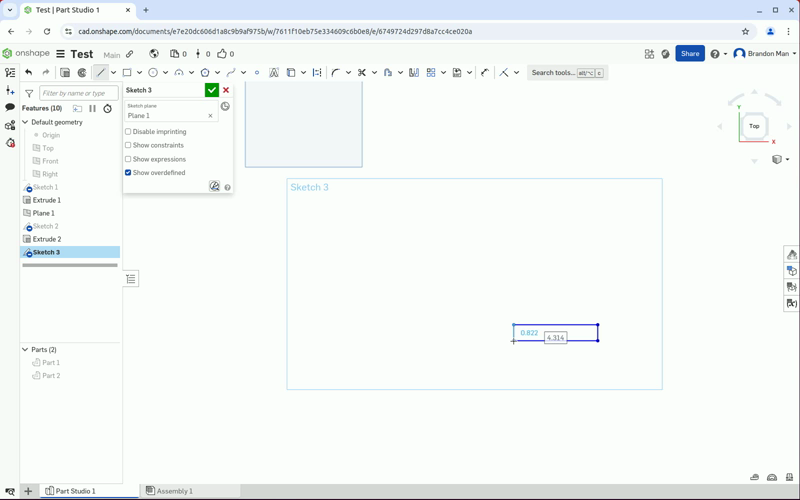
scroll(6)
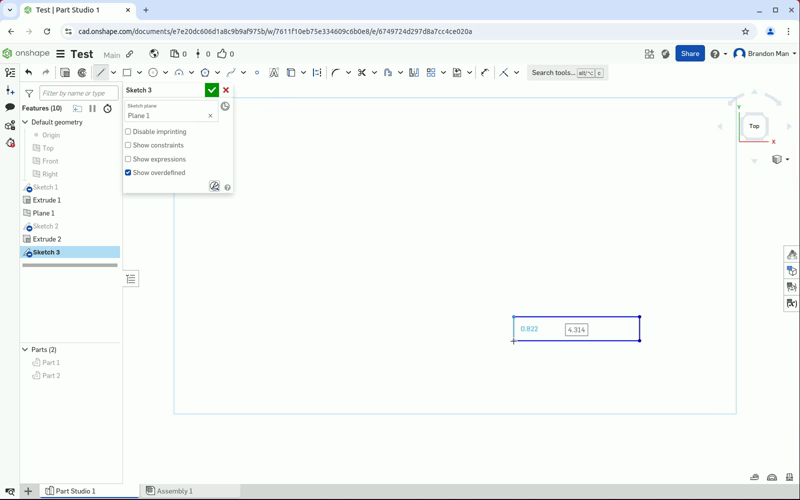
scroll(6)
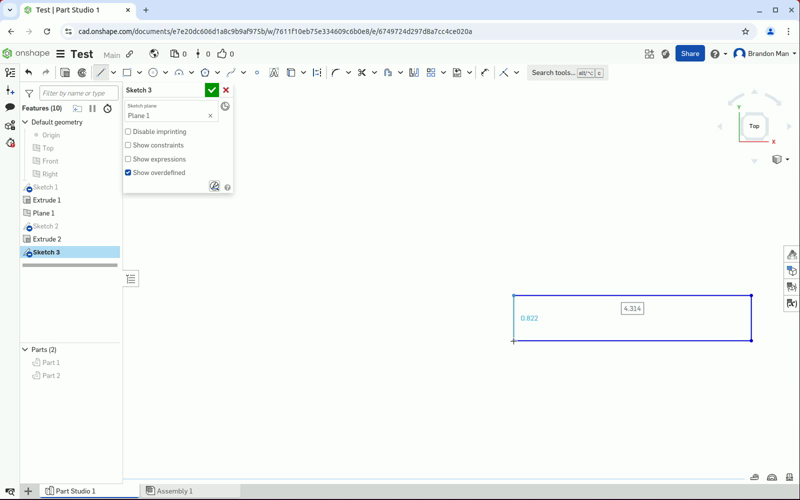
key_up(shift)
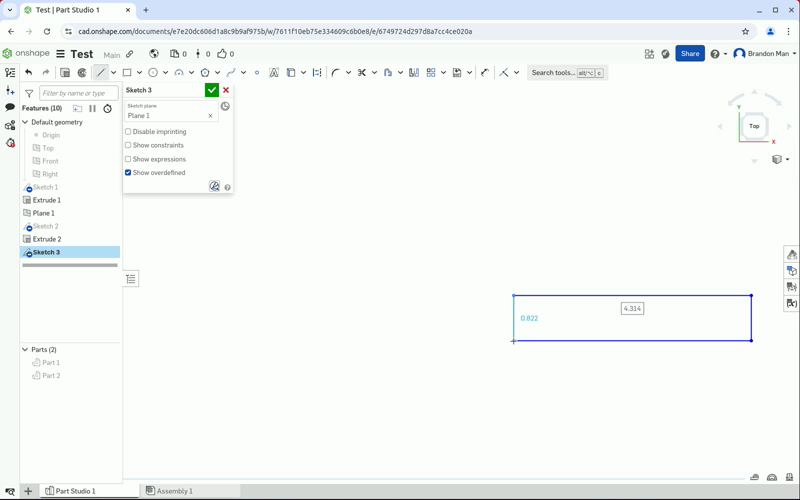
click(513, 340)
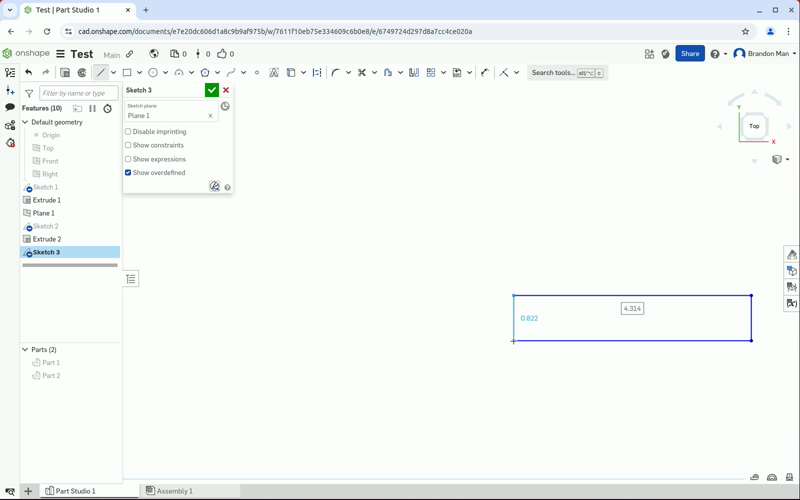
scroll(-6)
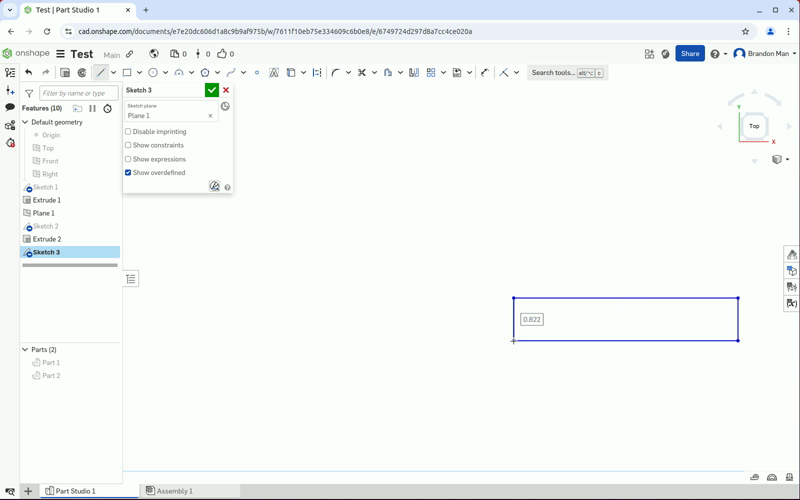
scroll(-6)
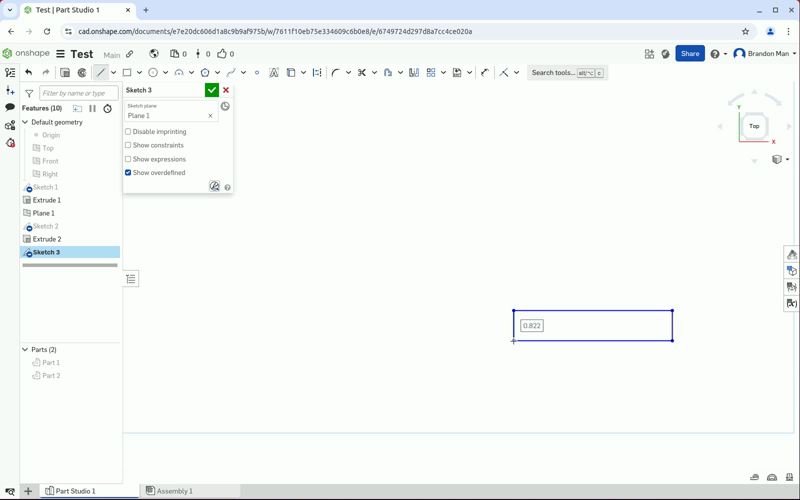
scroll(-6)
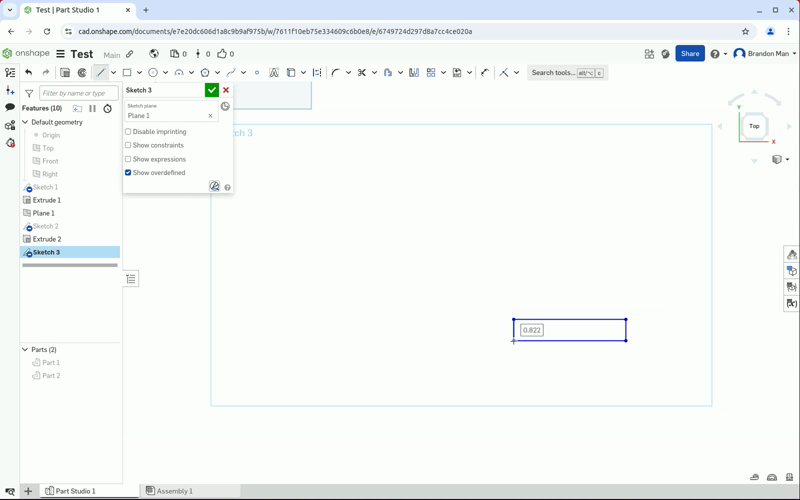
scroll(-6)
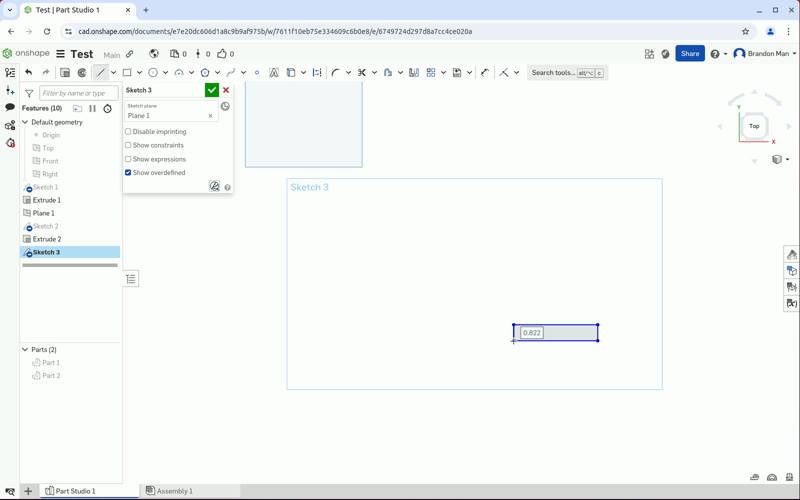
scroll(-6)
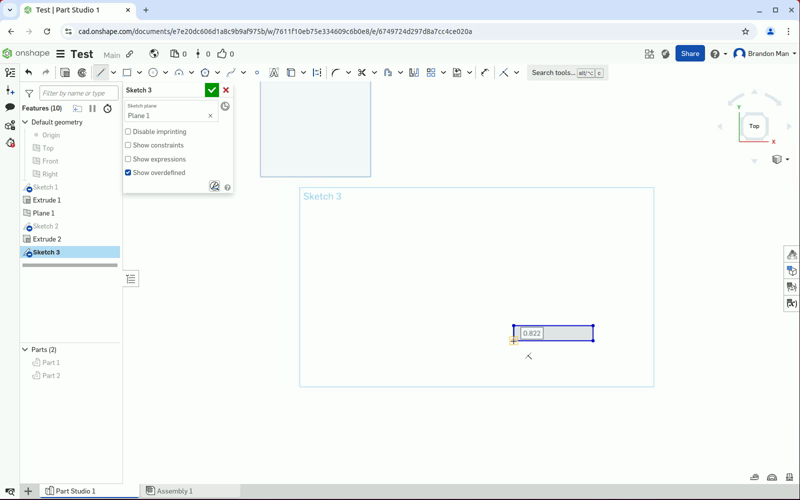
scroll(-6)
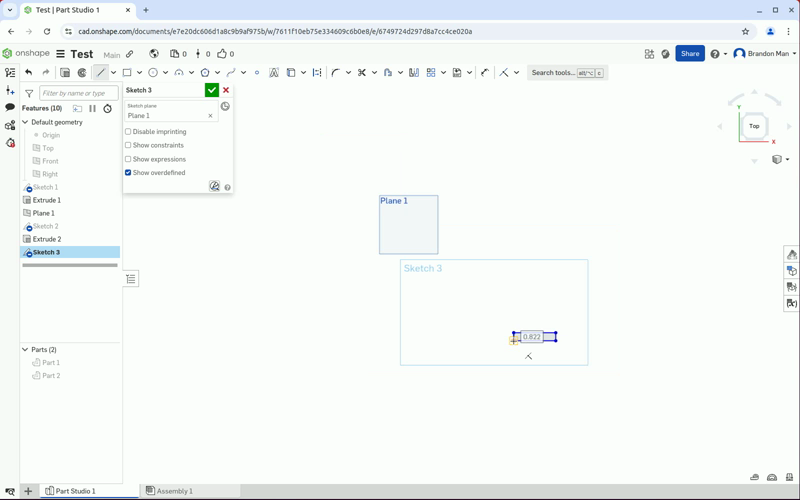
scroll(-6)
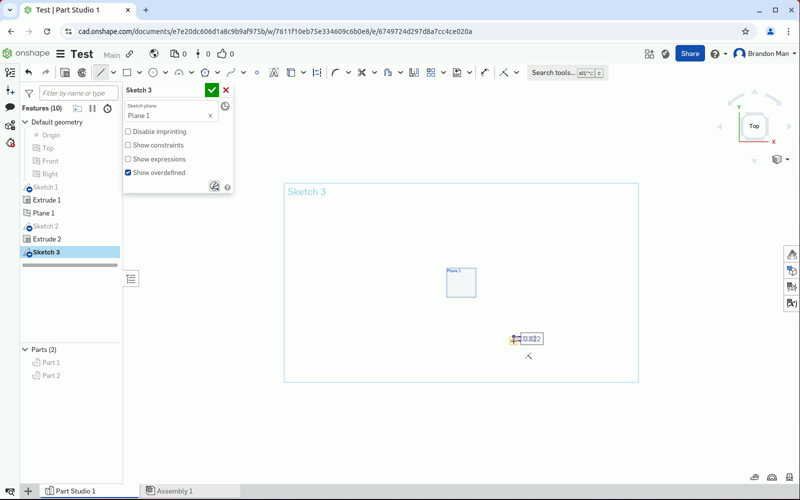
key(esc)
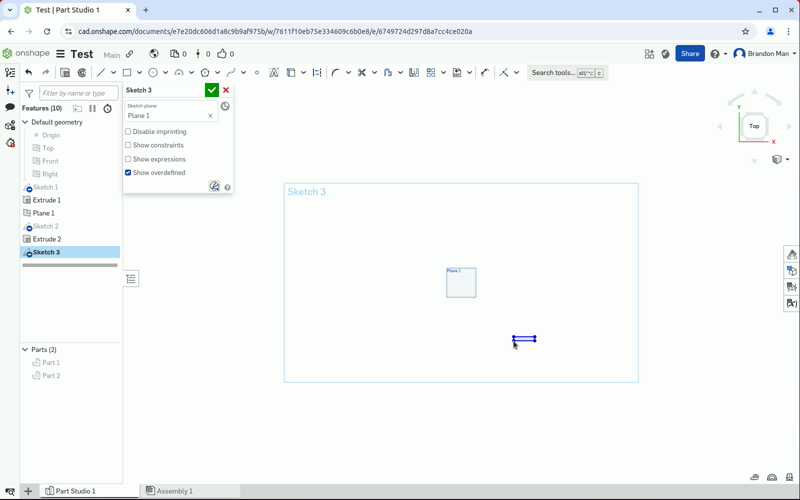
mouse_move(522, 340)
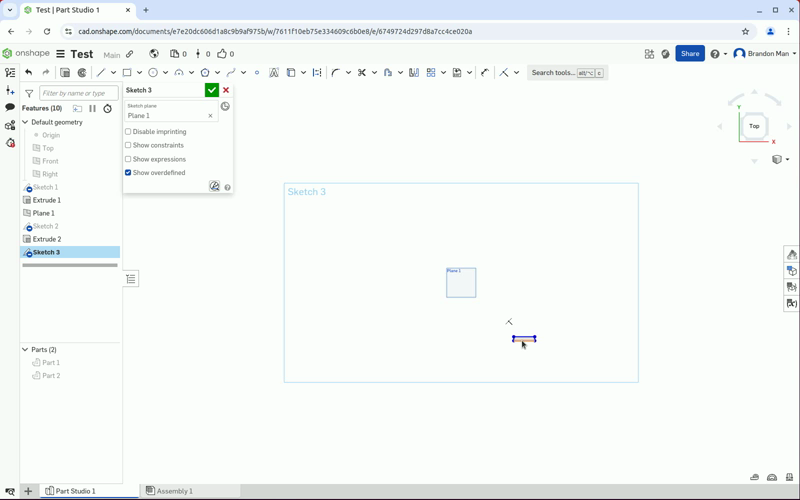
scroll(6)
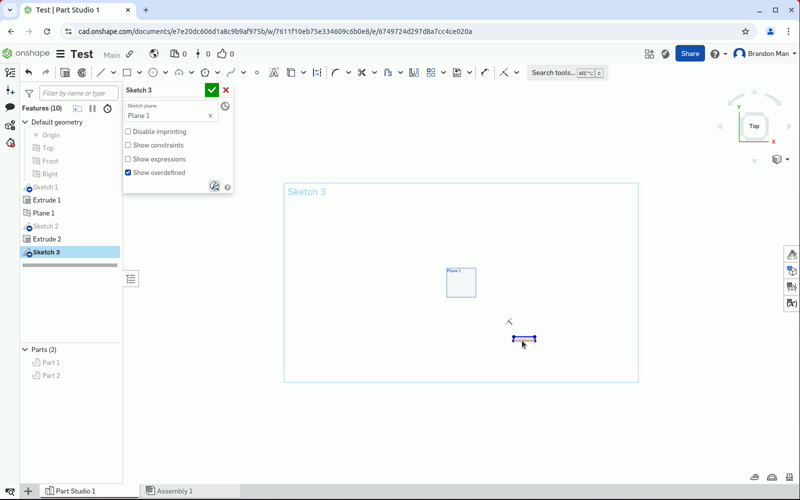
scroll(6)
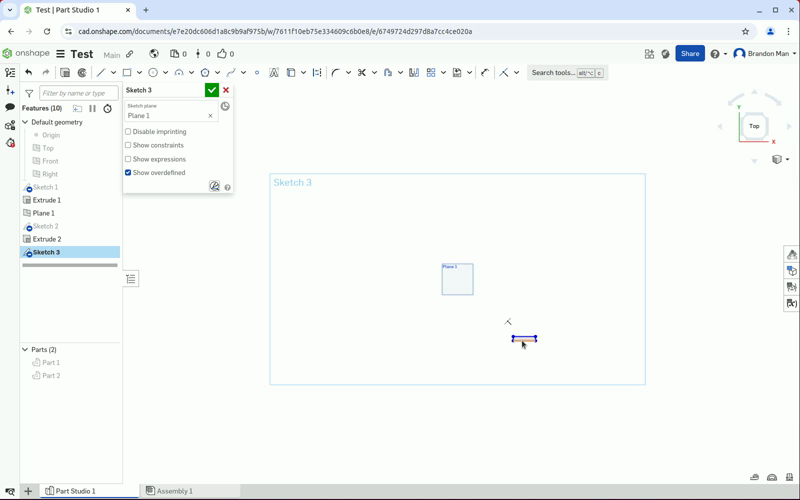
scroll(6)
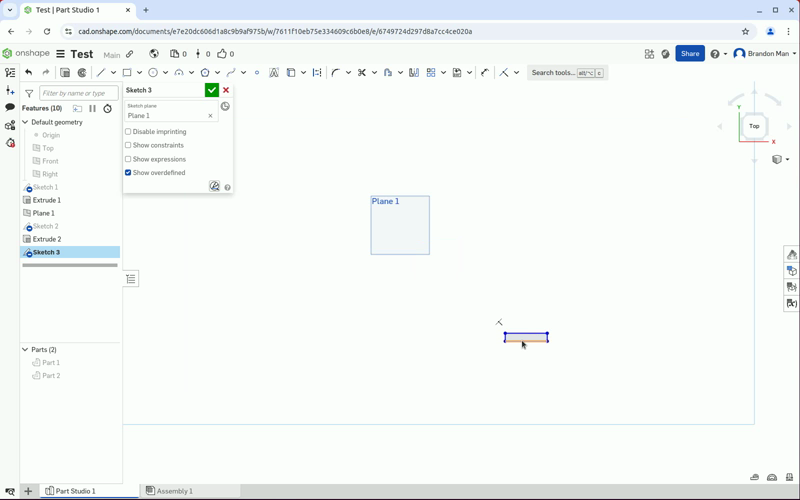
scroll(6)
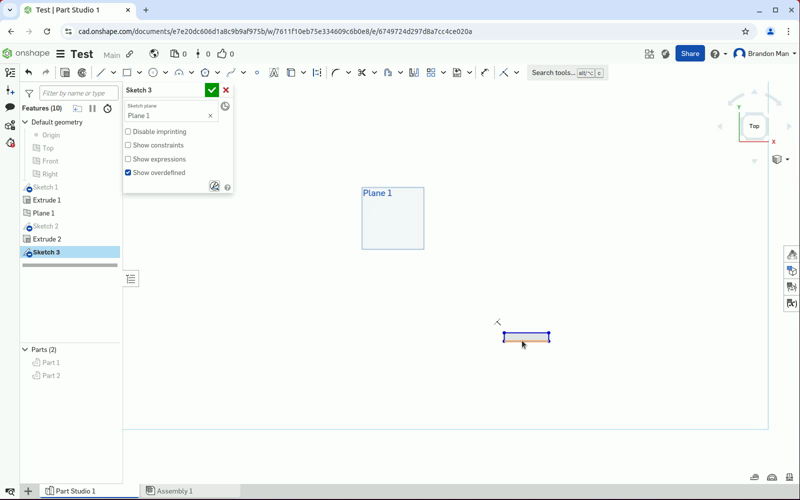
scroll(6)
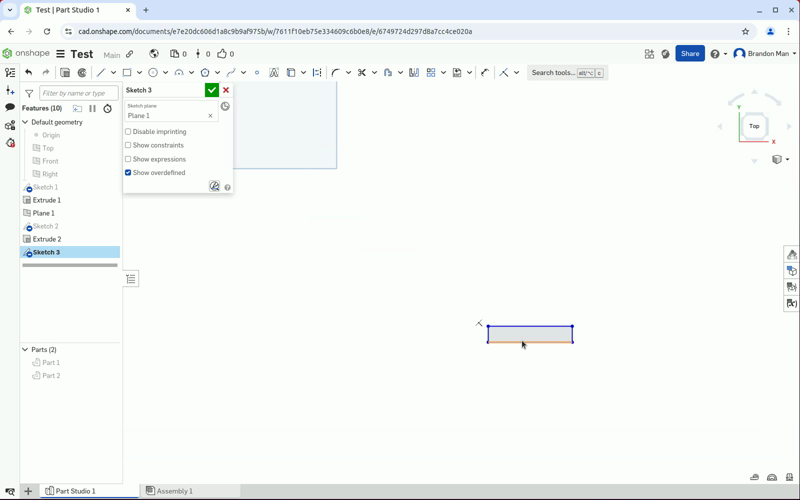
scroll(6)
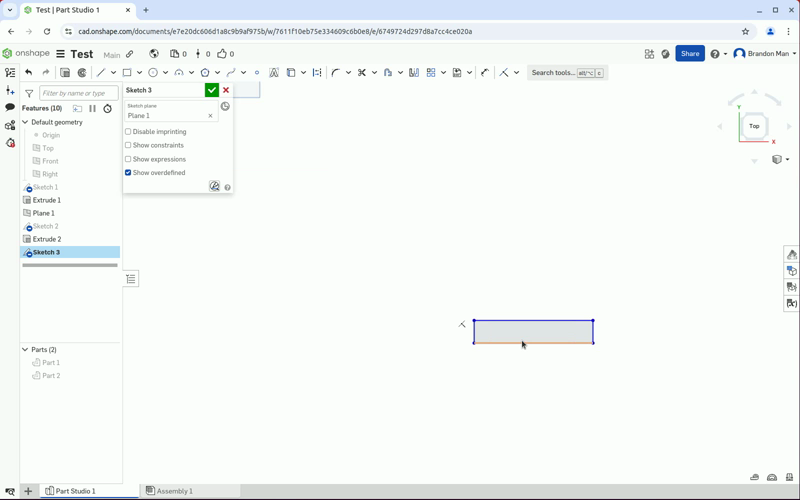
scroll(6)
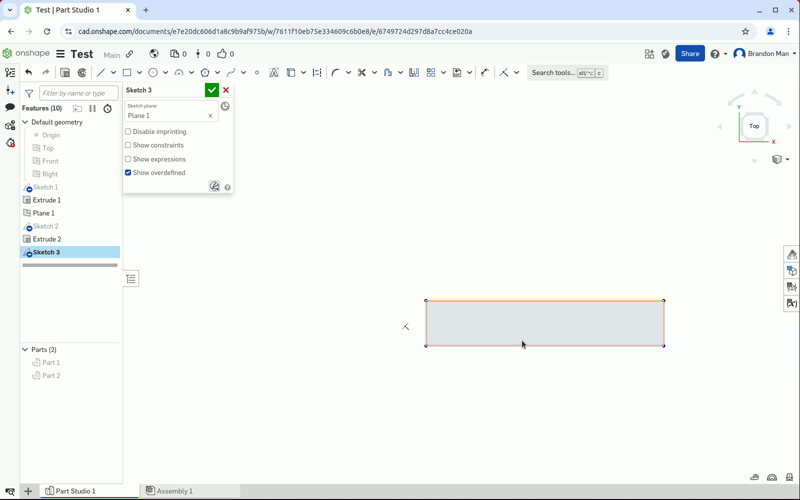
click(522, 340)
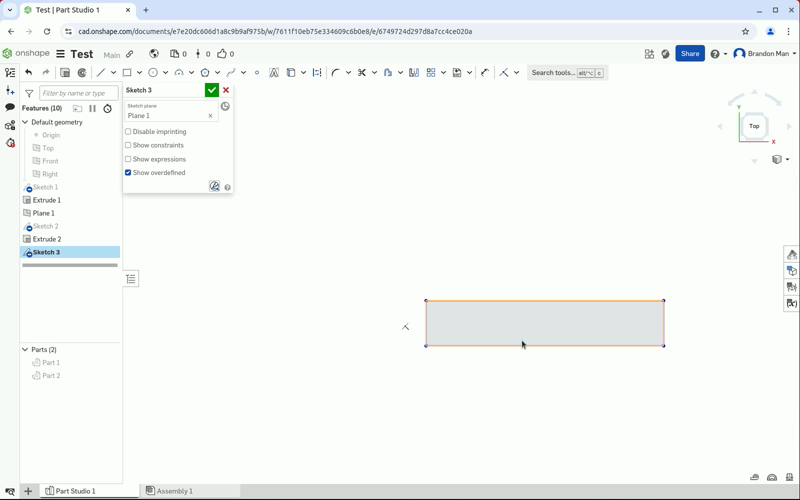
scroll(-6)
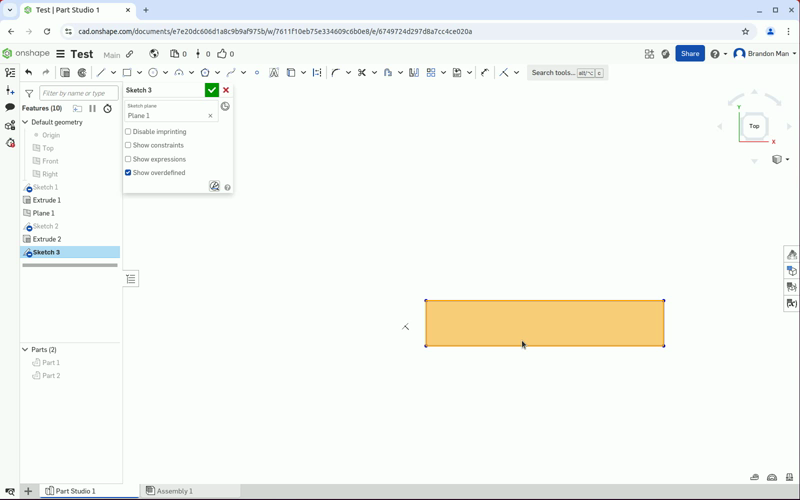
scroll(-6)
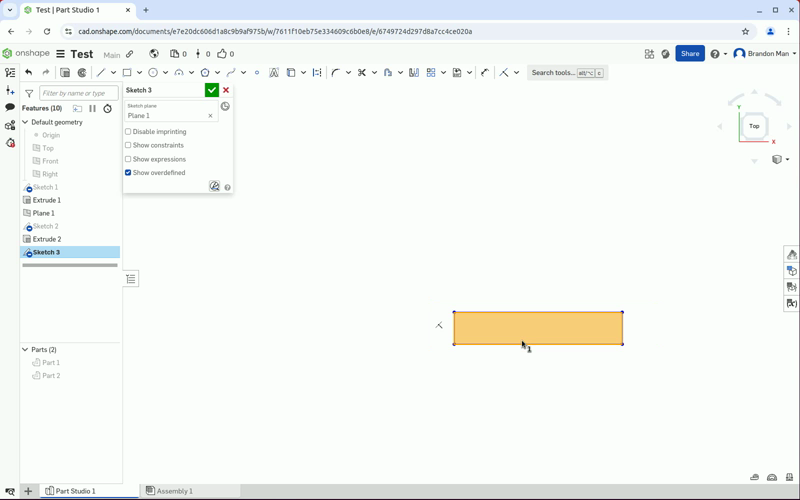
scroll(-6)
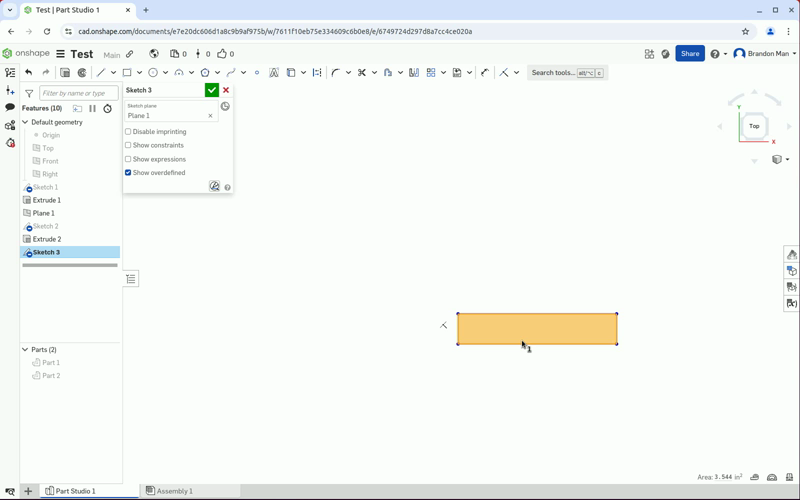
scroll(-6)
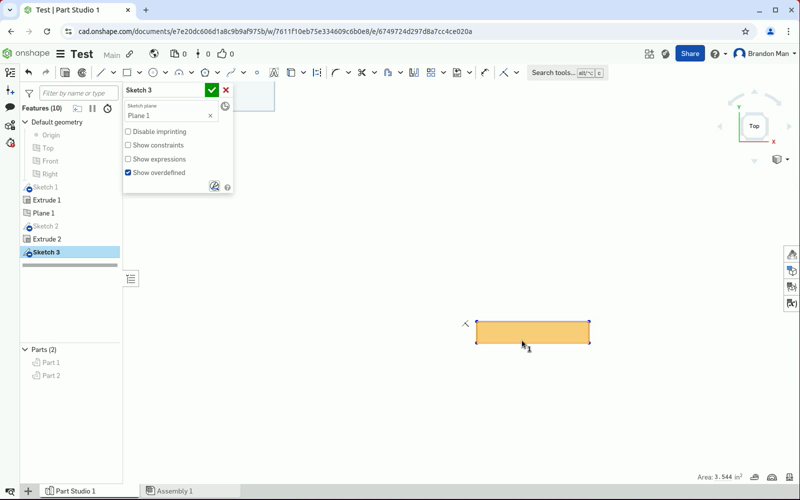
scroll(-6)
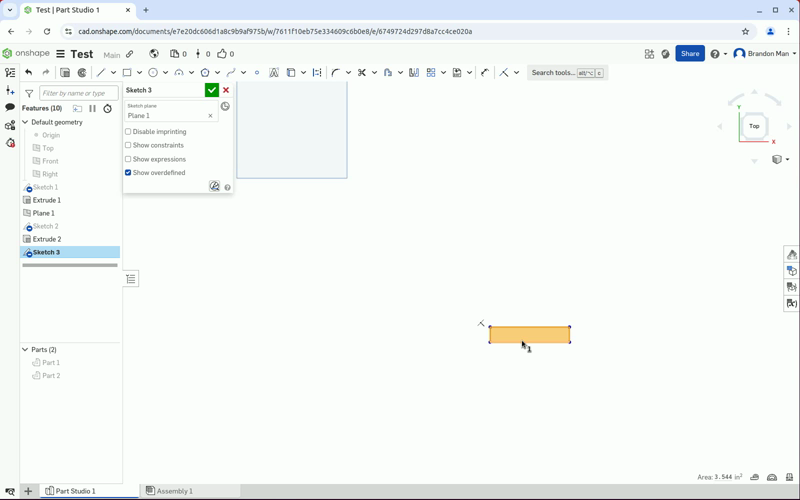
scroll(-6)
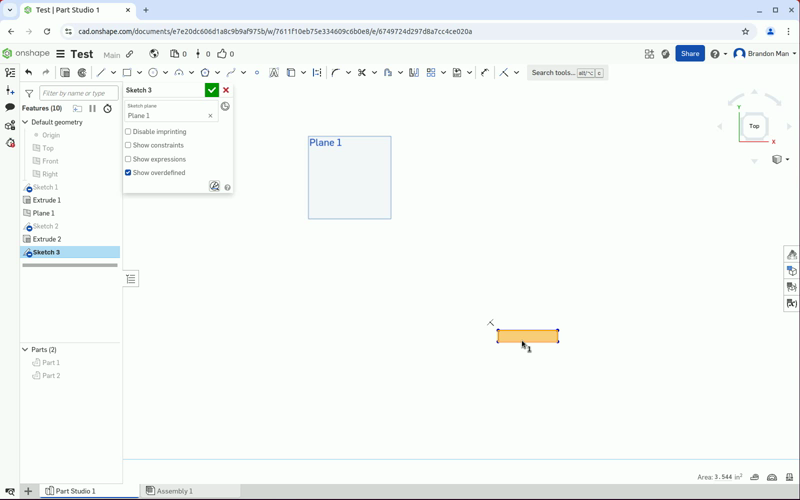
scroll(-6)
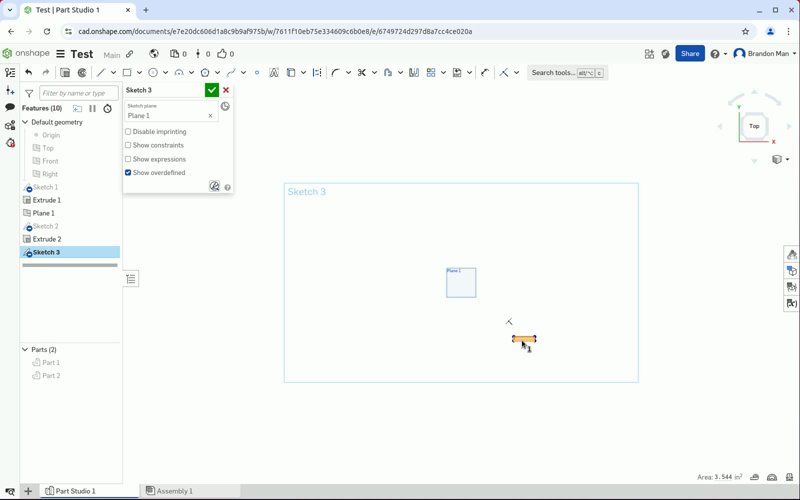
mouse_move(73, 352)
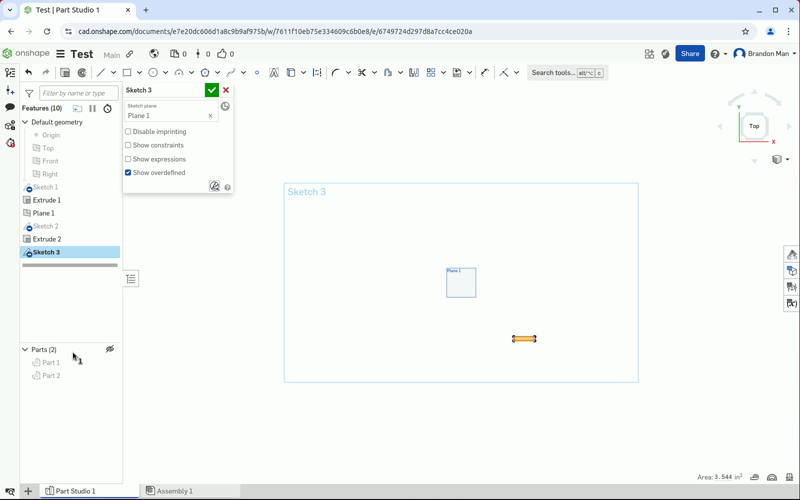
key(shift+y)
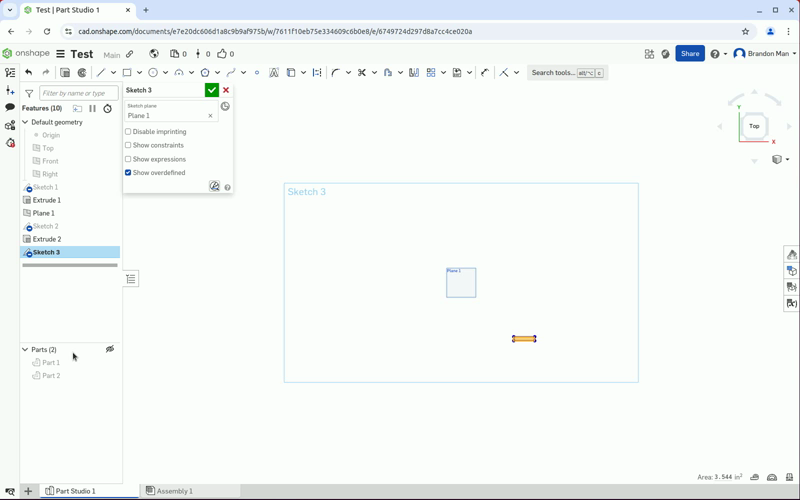
key(shift+e)
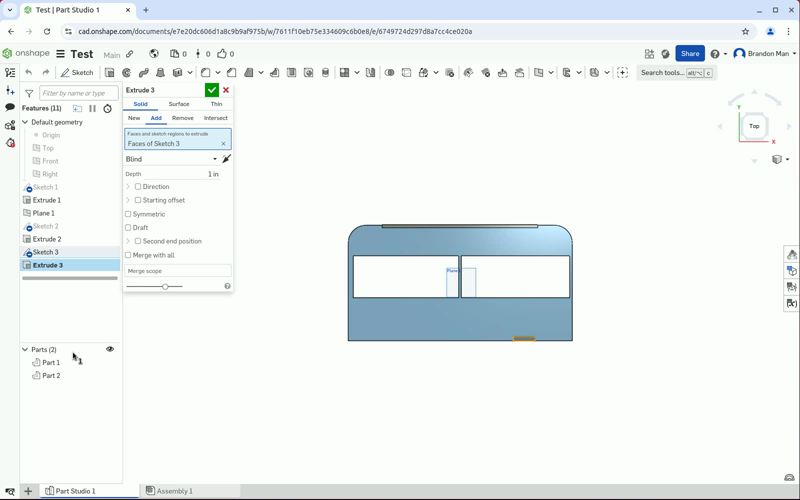
mouse_move(143, 106)
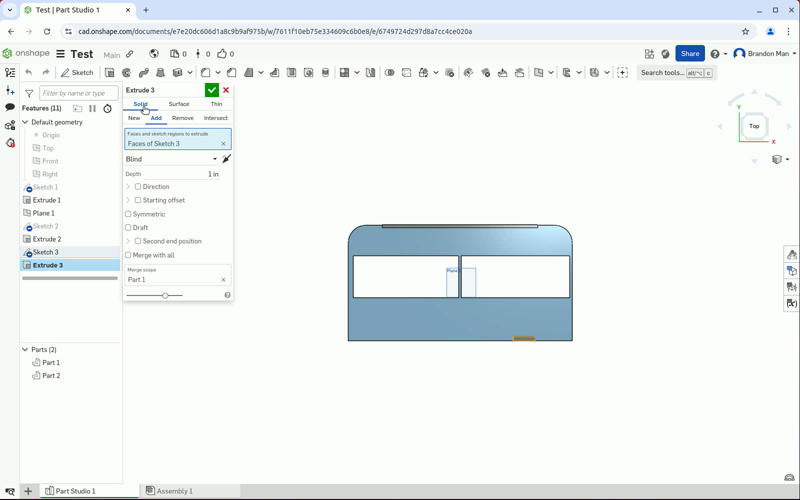
click(143, 106)
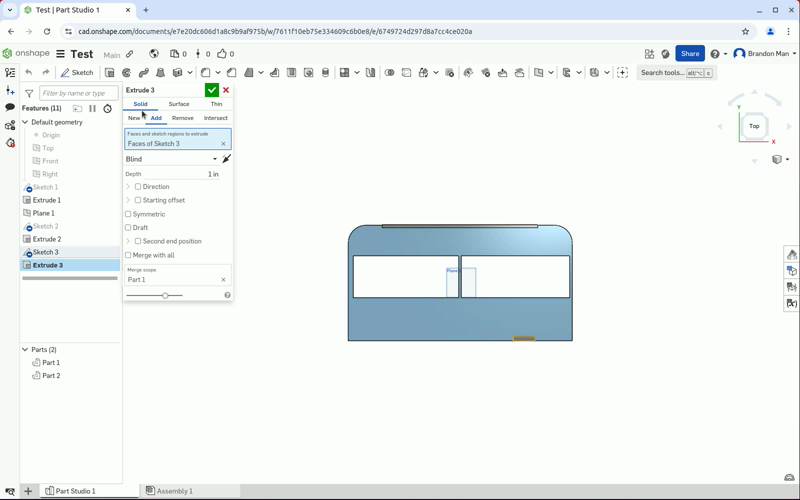
mouse_move(137, 120)
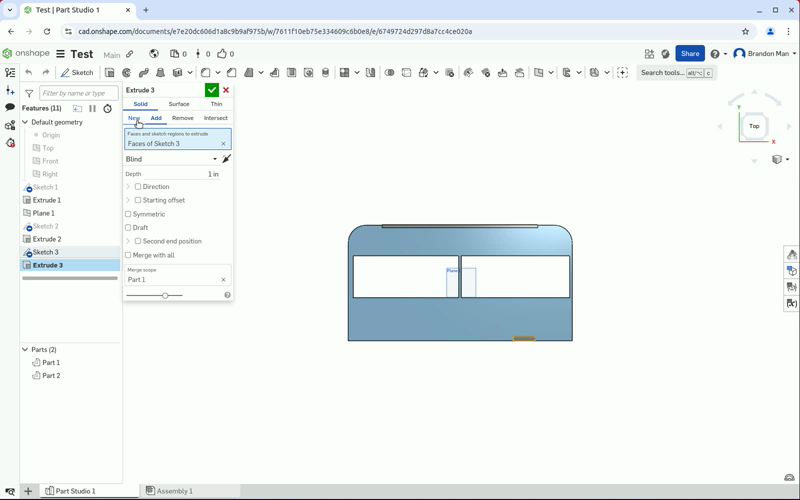
click(137, 120)
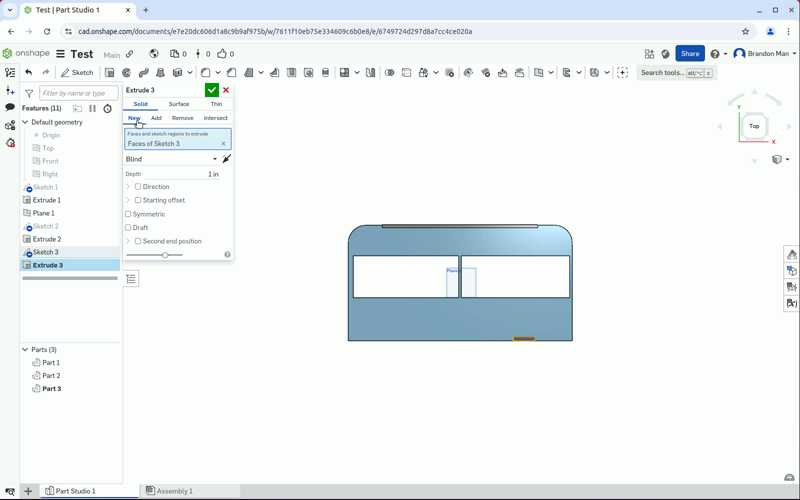
key(tab, 4)
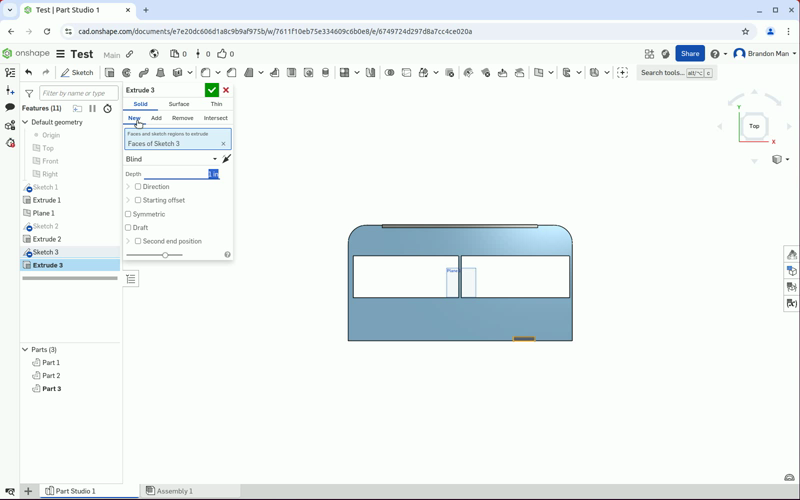
text(3.851)
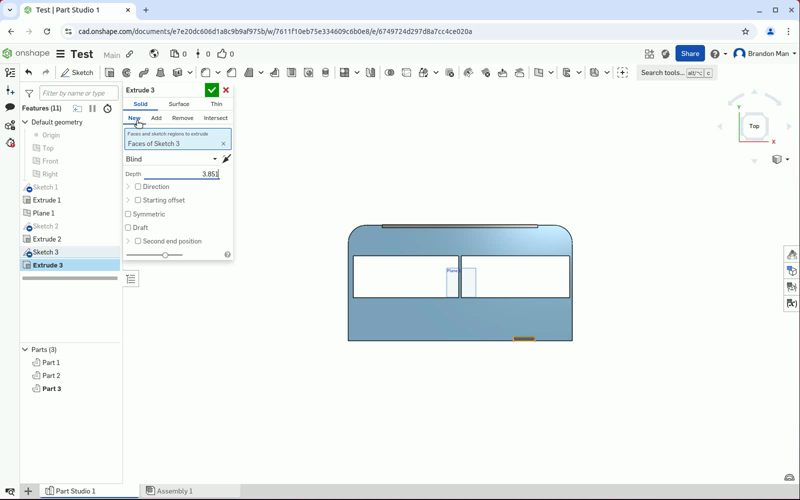
key(enter)
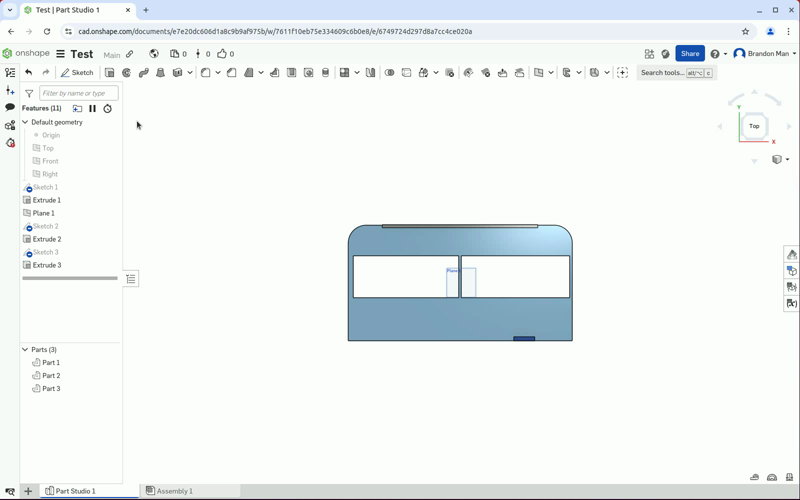
key(shift+h)
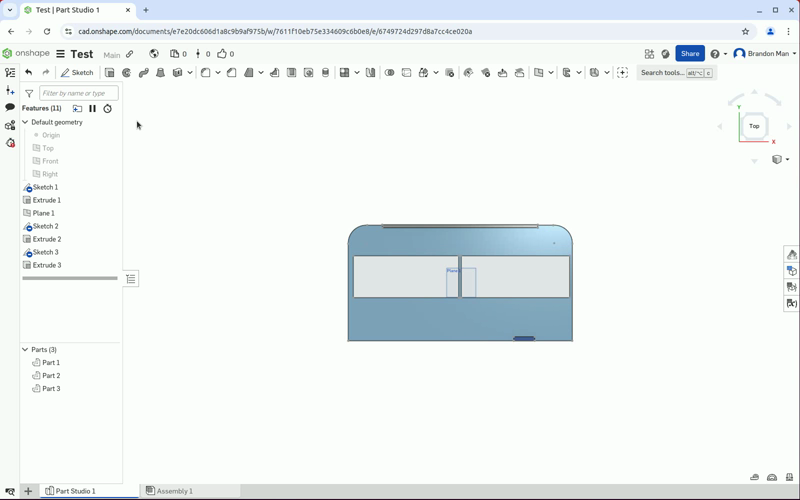
key(shift+h)
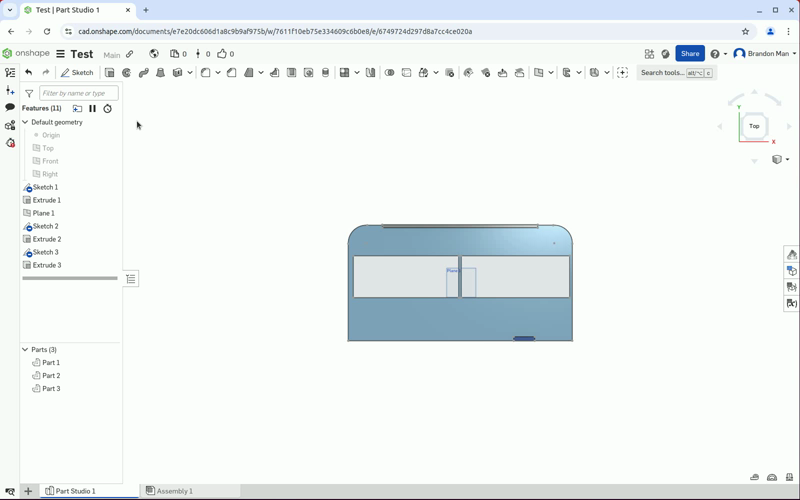
key(shift+7)
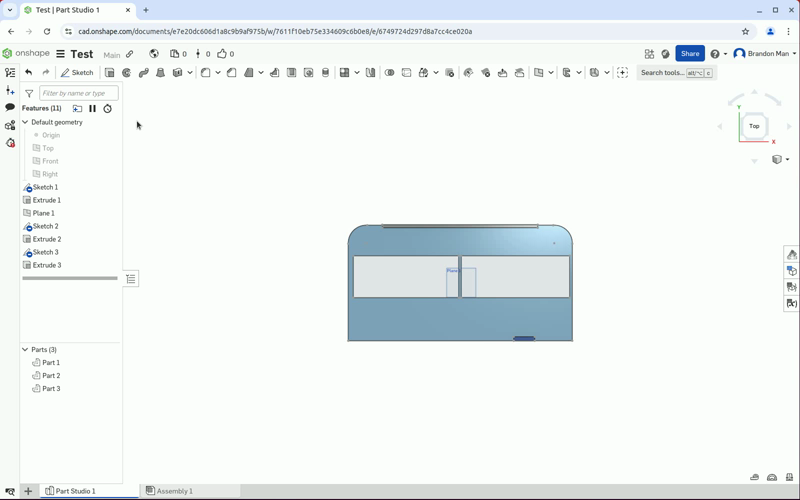
key(up, 3)
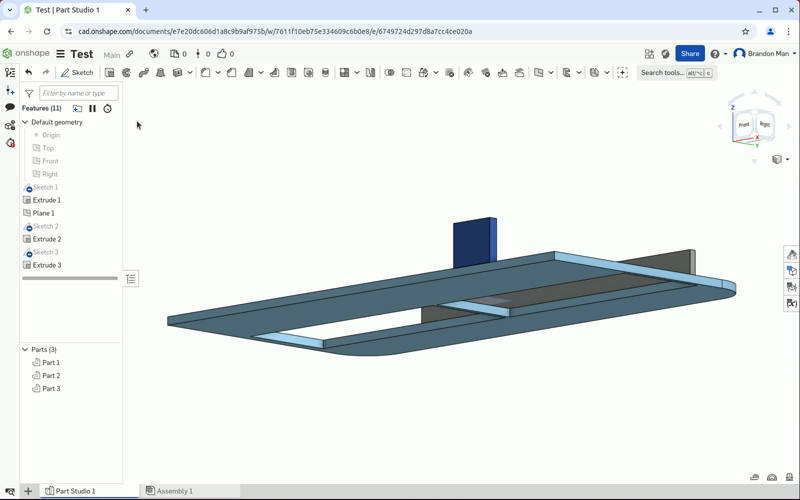
key(left, 3)
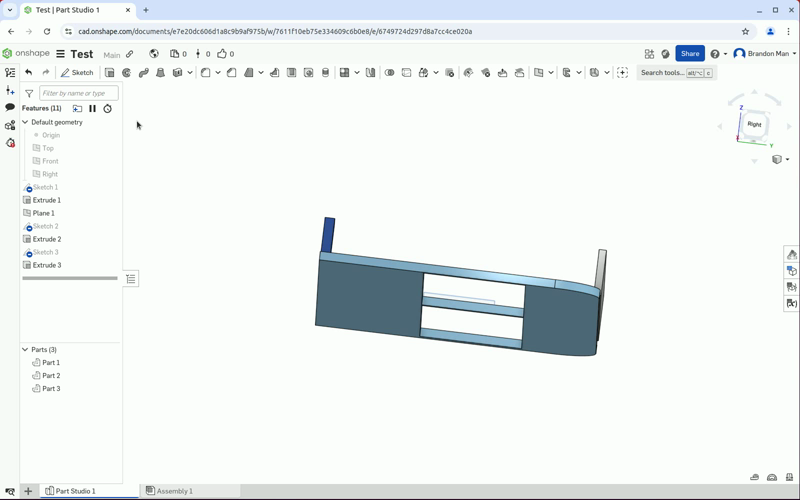
key(right, 3)
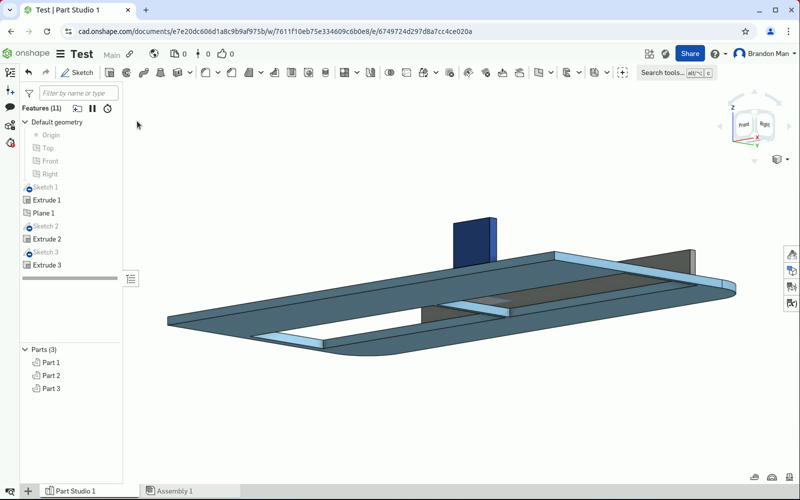
key(down, 3)
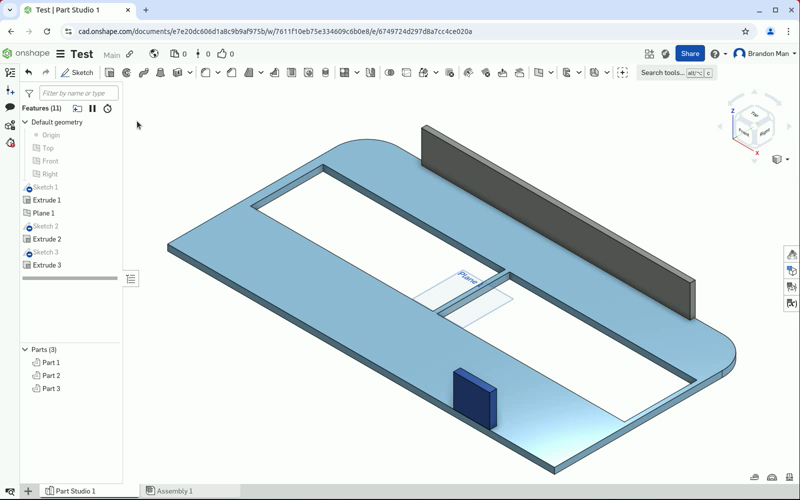
mouse_move(73, 189)
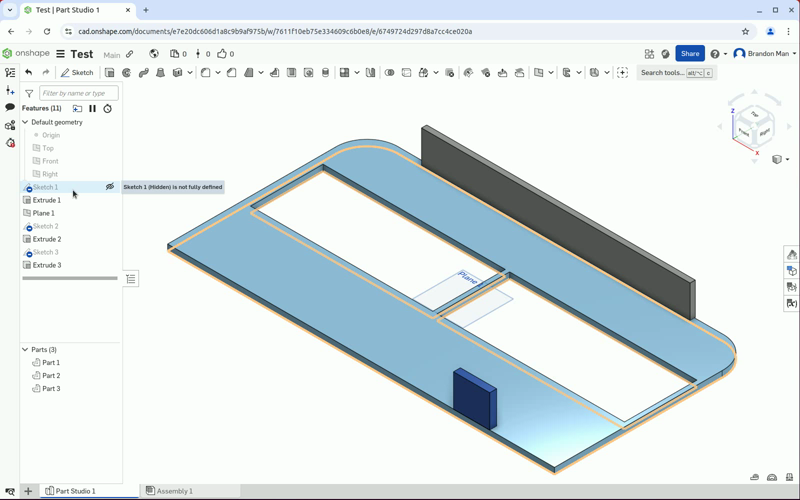
click(73, 189)